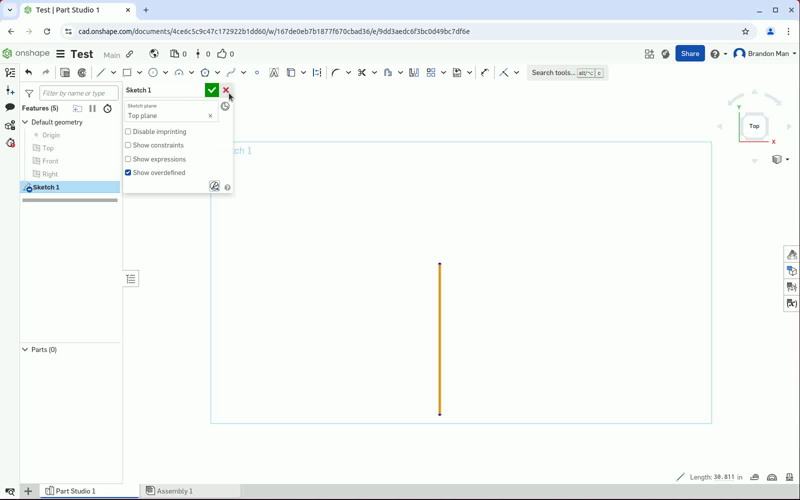
key(shift+h)
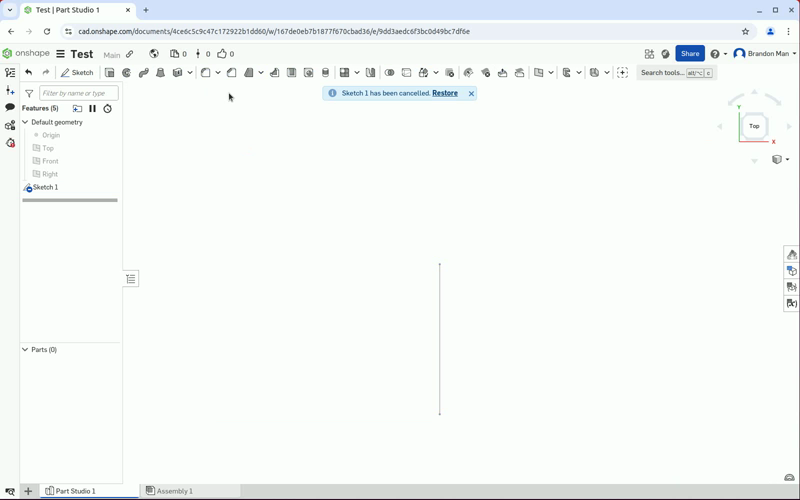
key(shift+s)
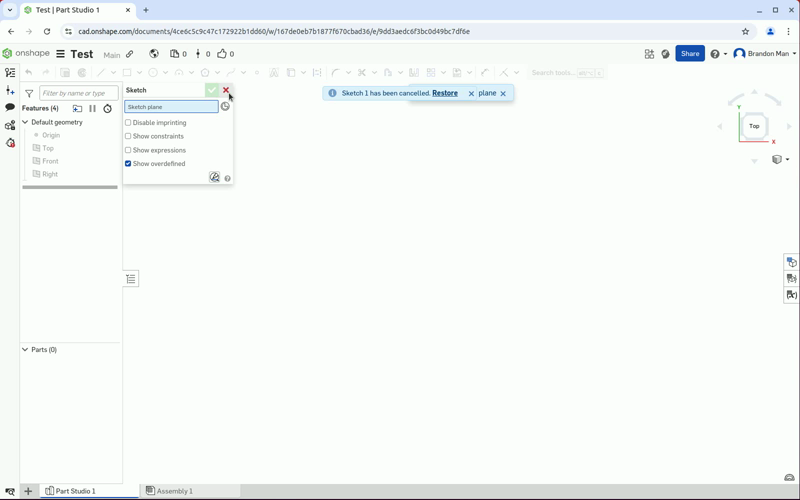
mouse_move(73, 150)
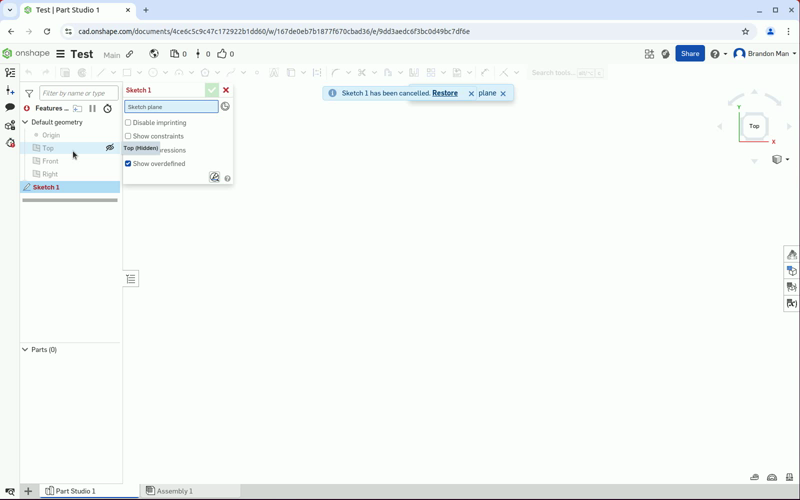
click(73, 150)
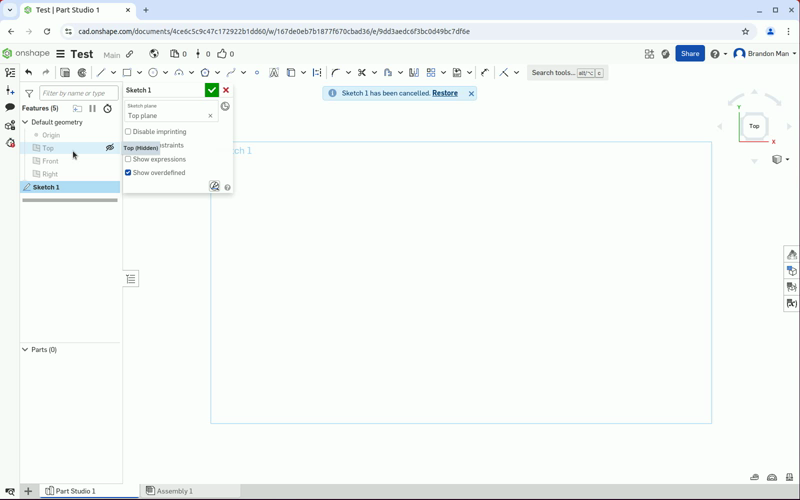
mouse_move(73, 352)
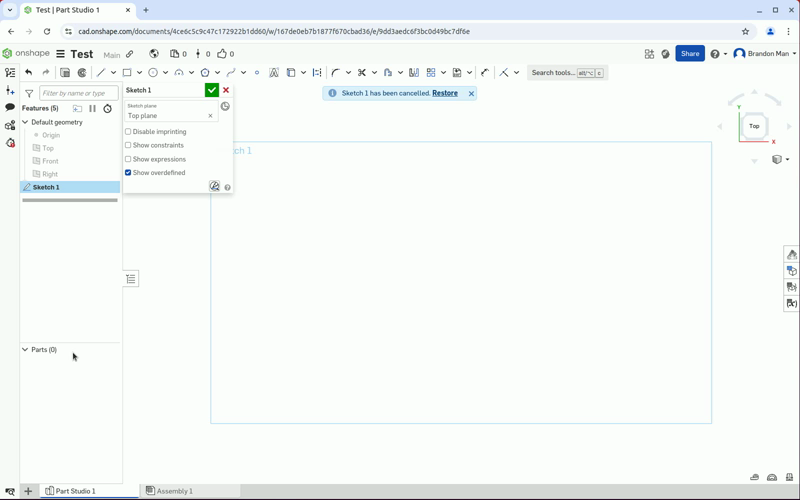
key(y)
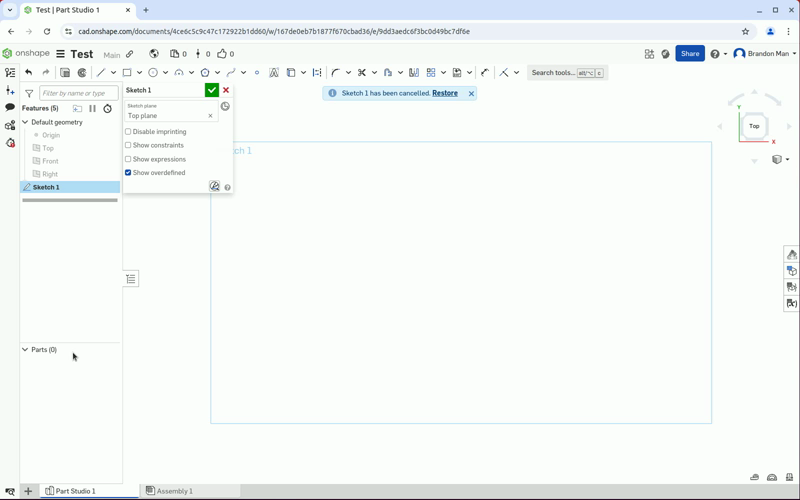
key(l)
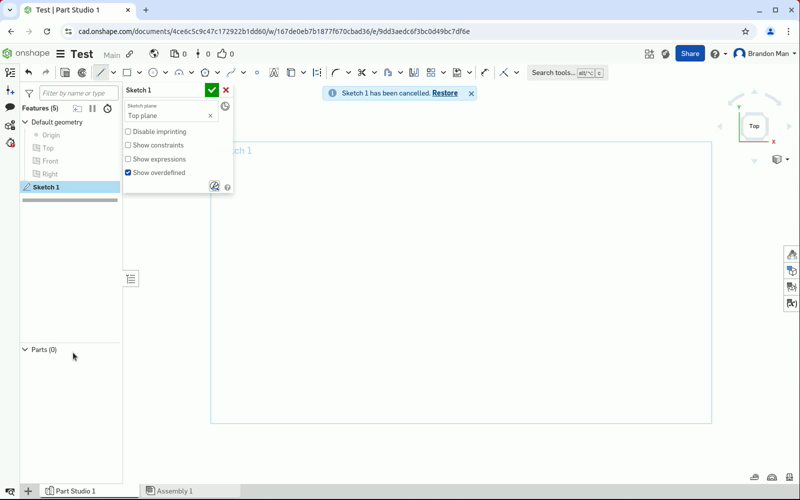
key_down(shift)
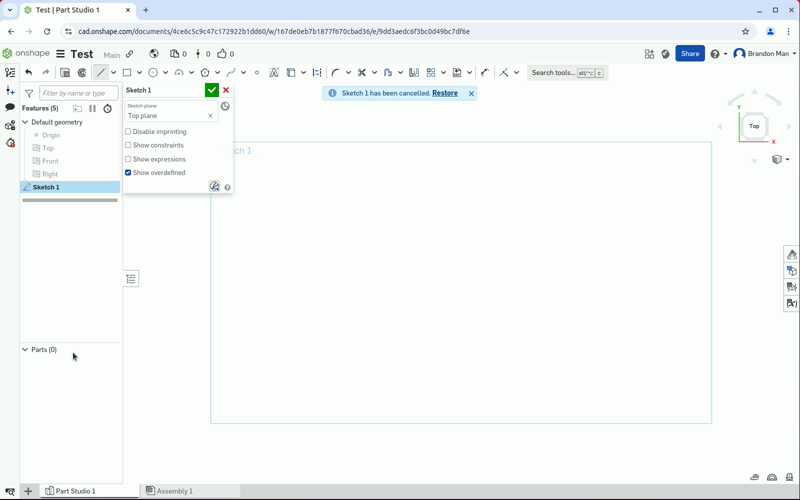
mouse_move(348, 288)
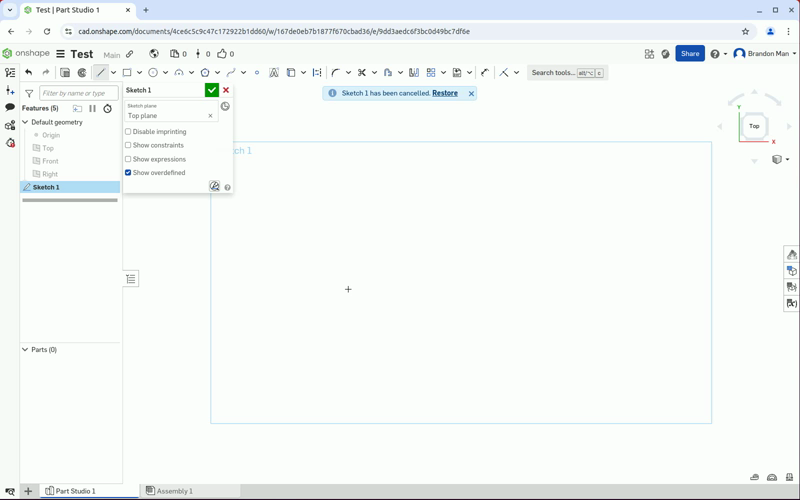
click(348, 288)
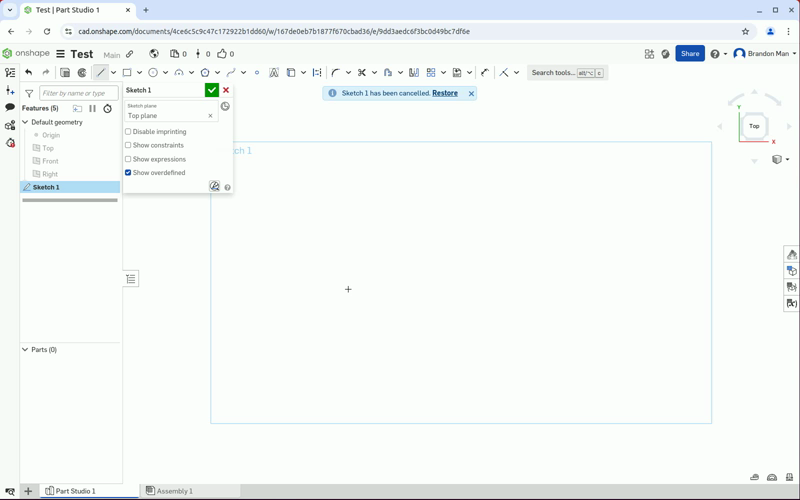
key_up(shift)
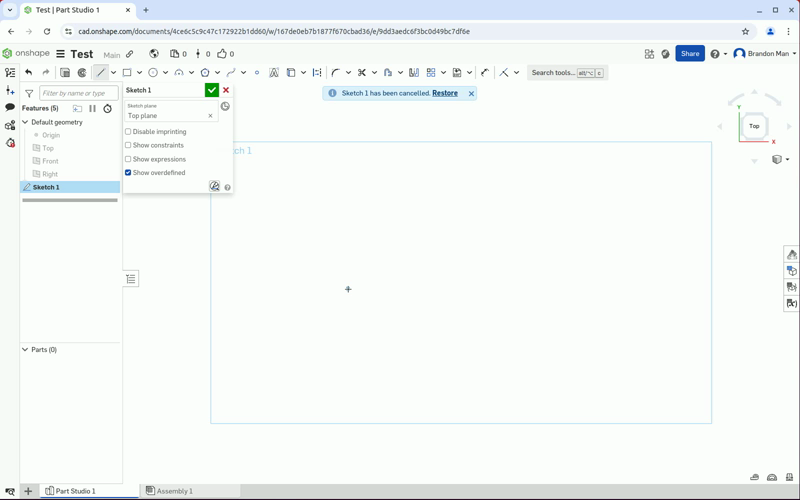
key_down(shift)
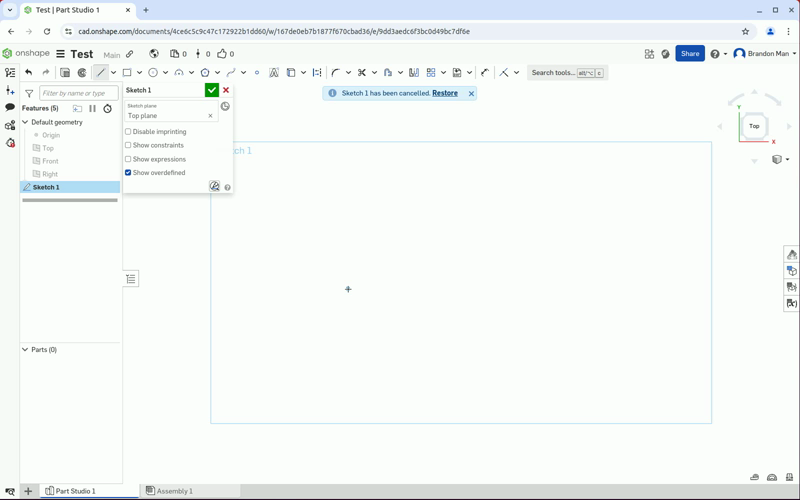
mouse_move(460, 288)
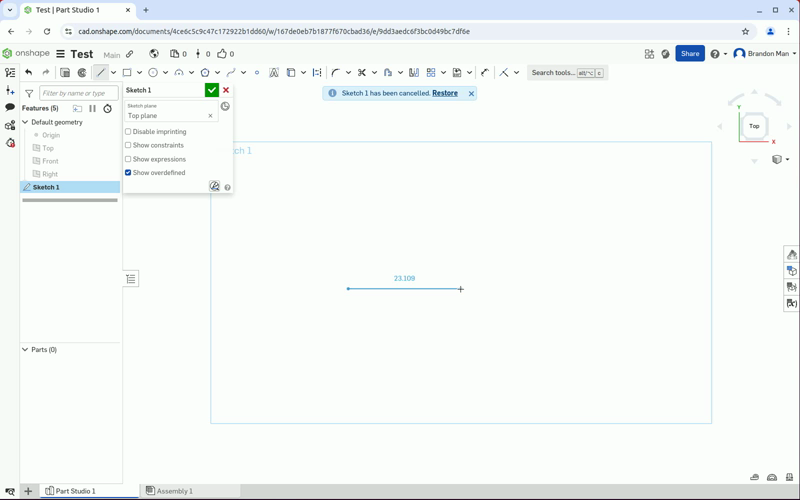
click(460, 288)
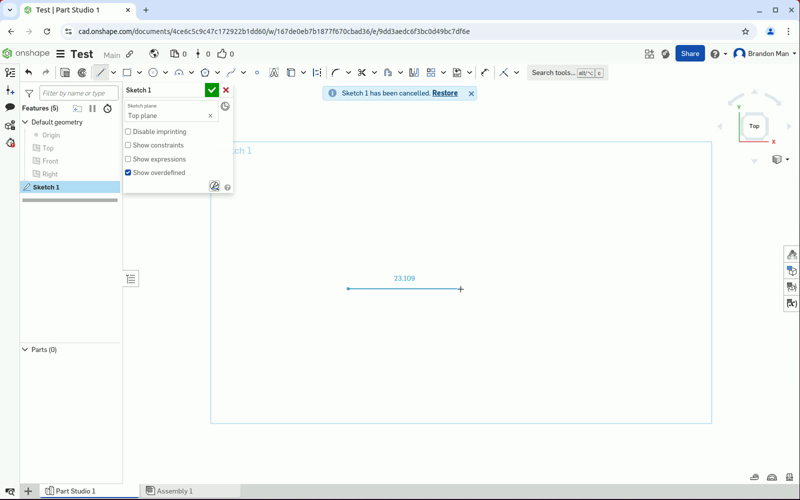
key_up(shift)
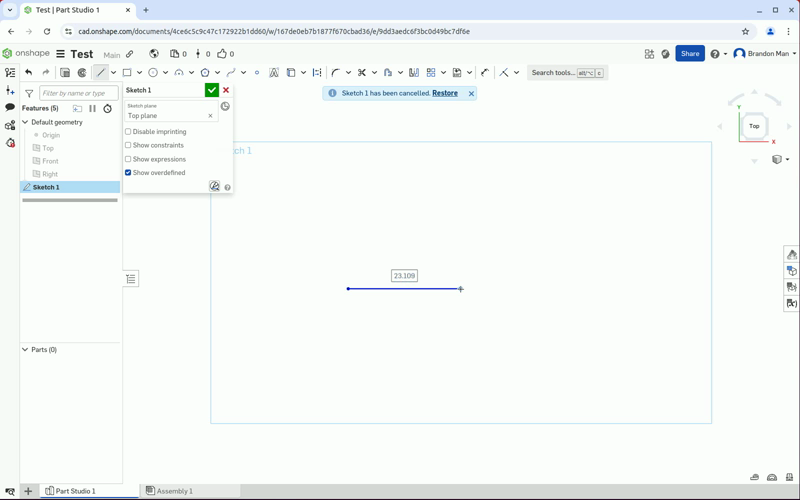
key_down(shift)
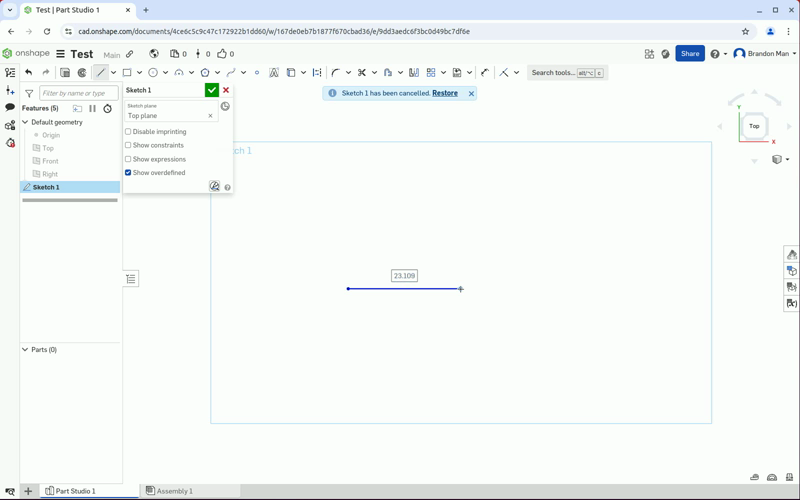
mouse_move(490, 288)
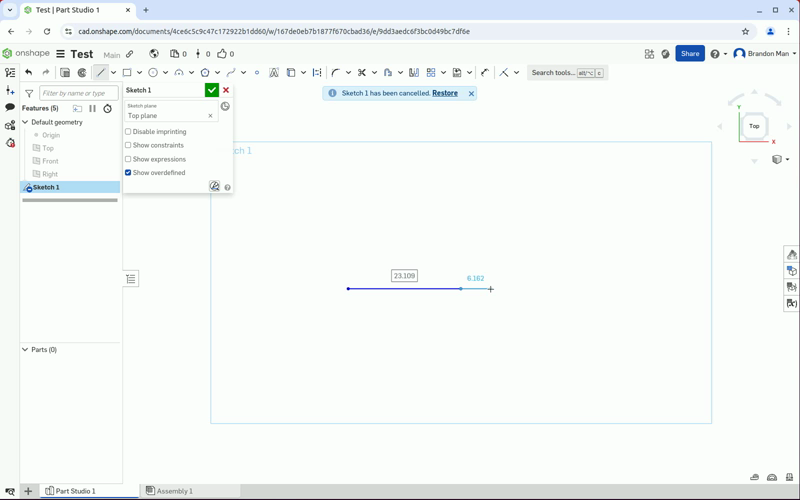
mouse_move(460, 285)
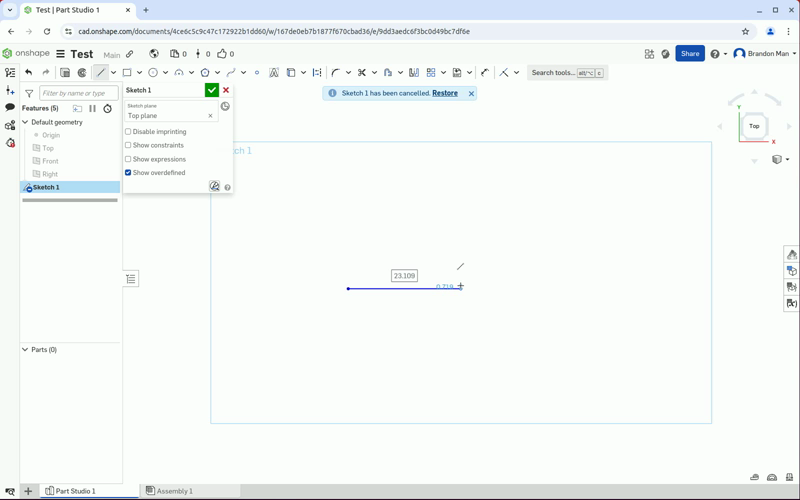
scroll(6)
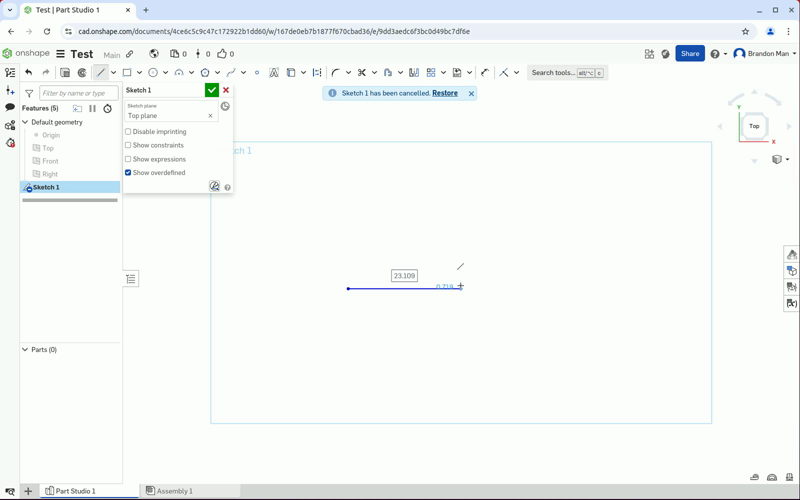
scroll(6)
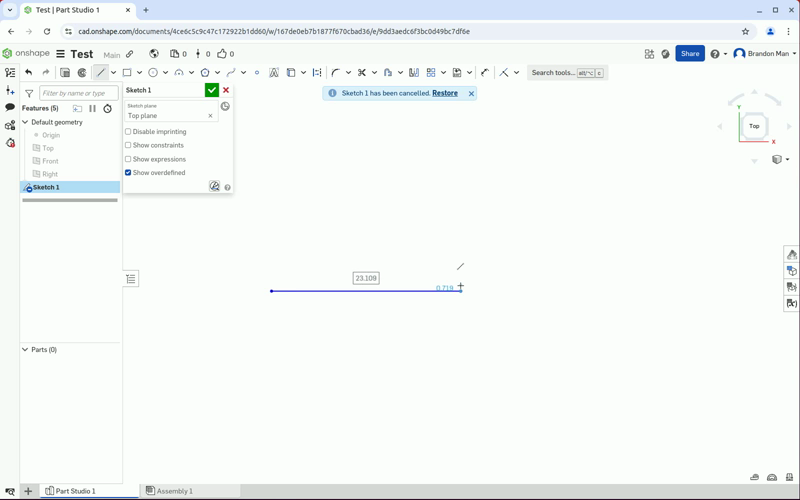
scroll(6)
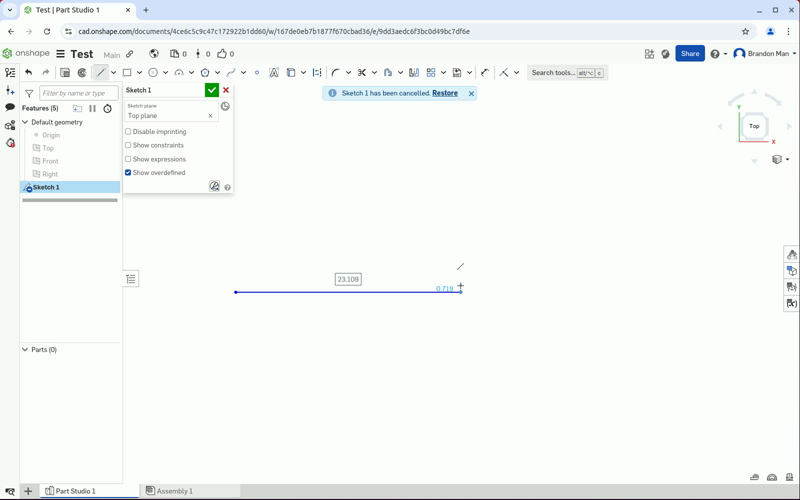
scroll(6)
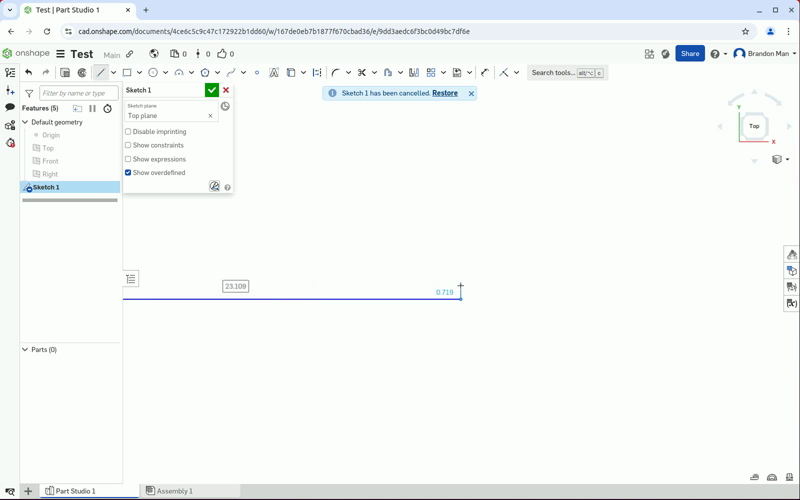
scroll(6)
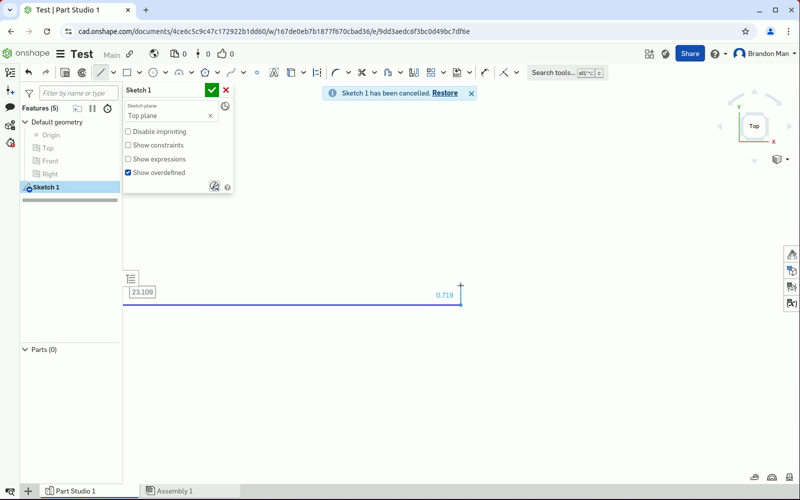
scroll(6)
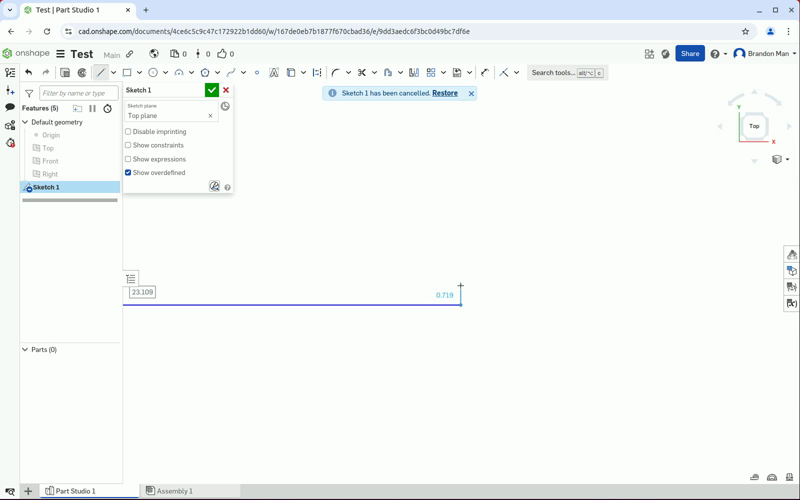
scroll(6)
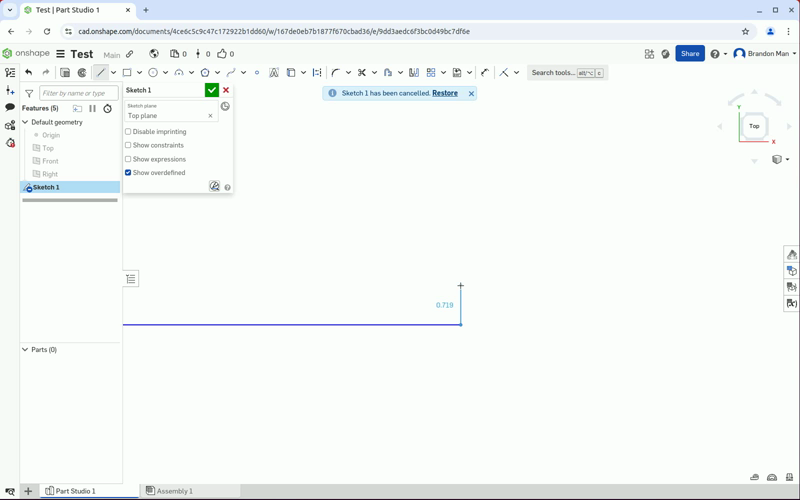
click(460, 285)
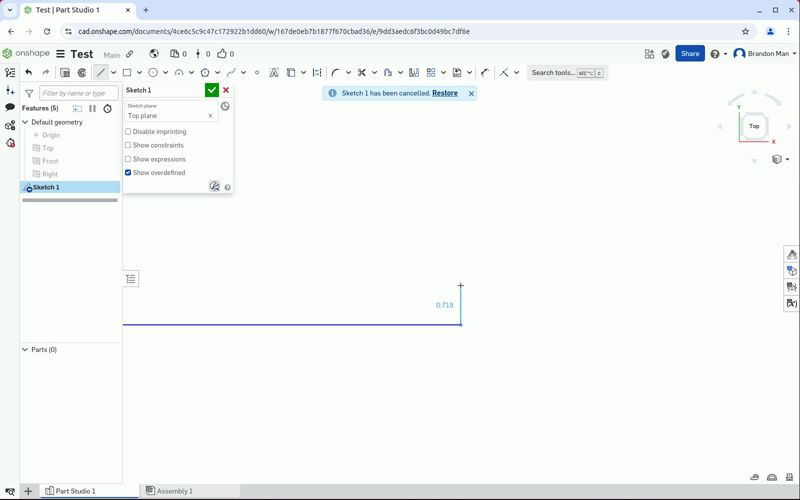
scroll(-6)
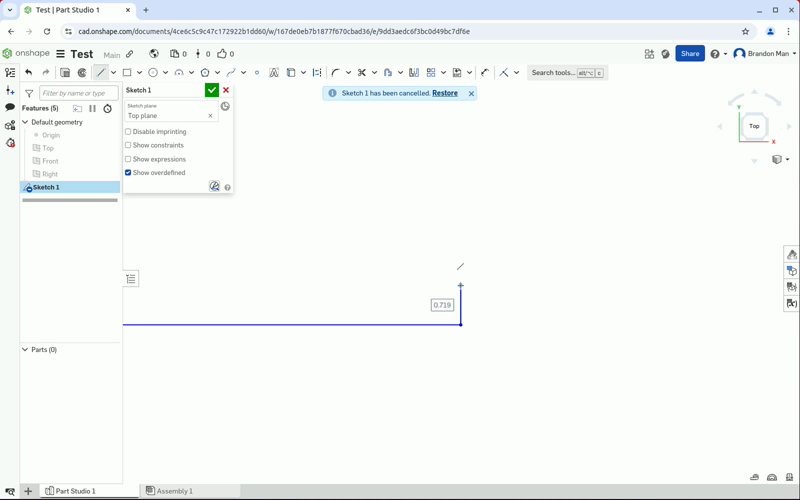
scroll(-6)
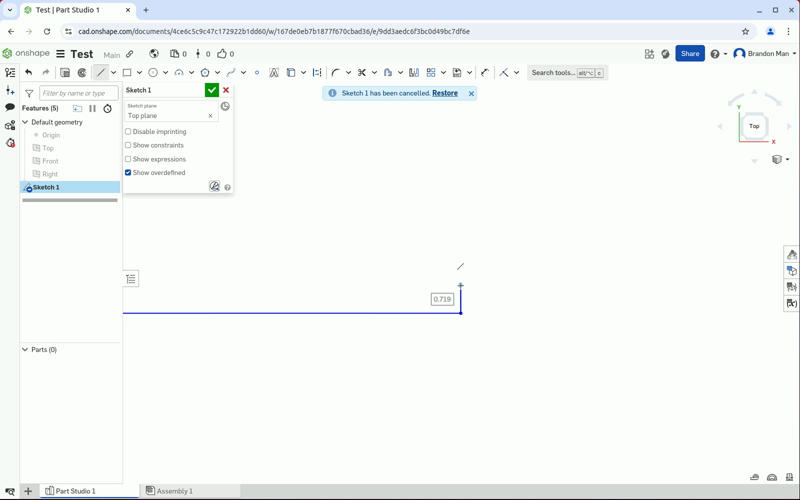
scroll(-6)
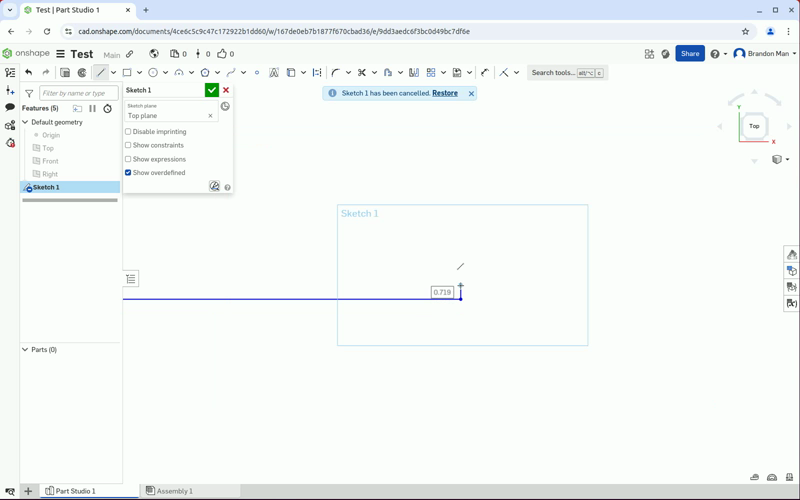
scroll(-6)
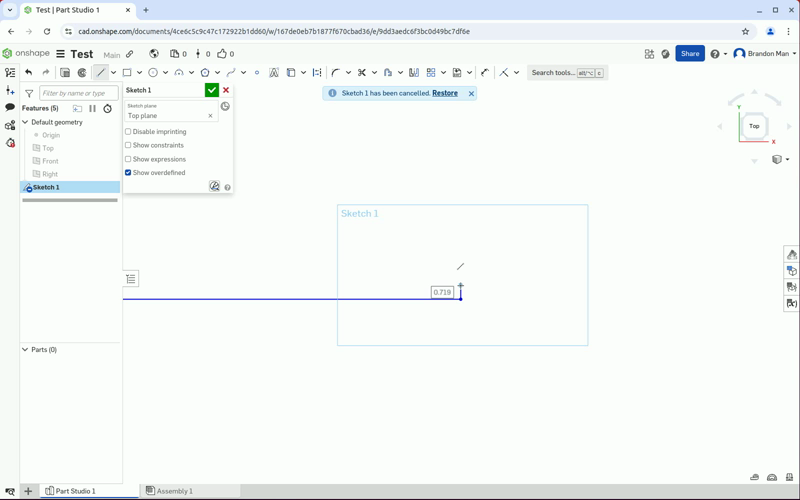
scroll(-6)
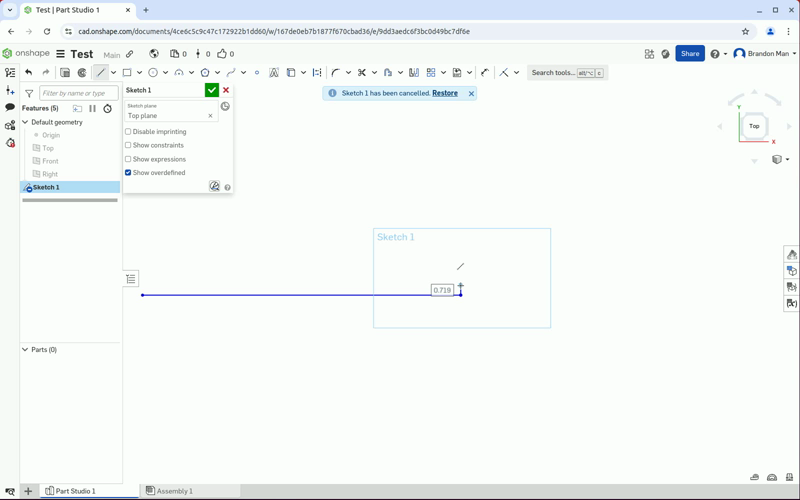
scroll(-6)
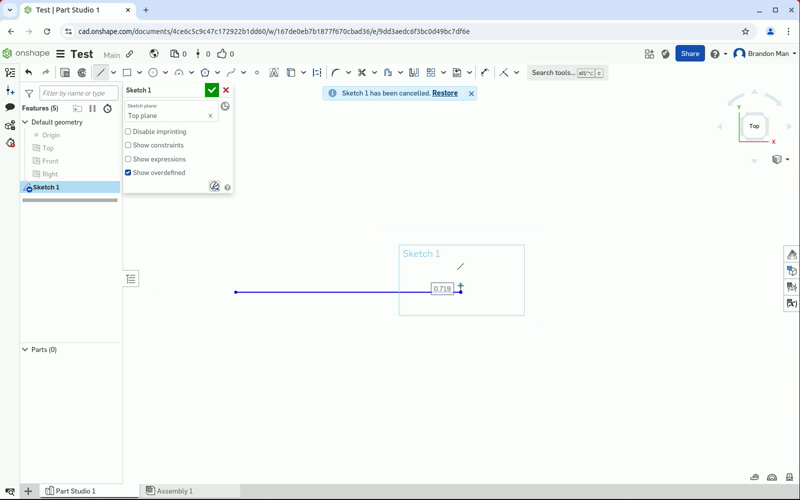
scroll(-6)
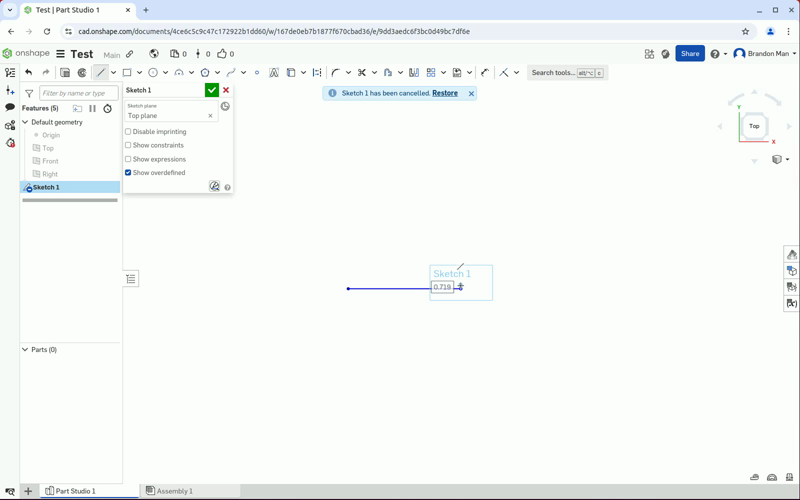
key_up(shift)
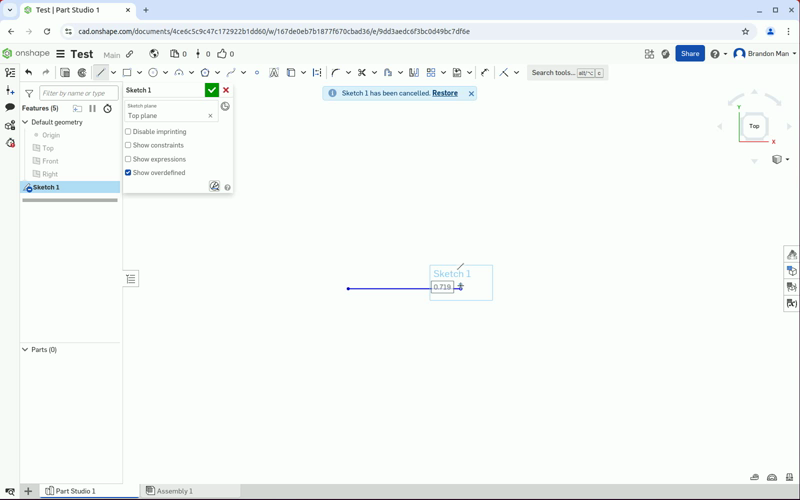
key_down(shift)
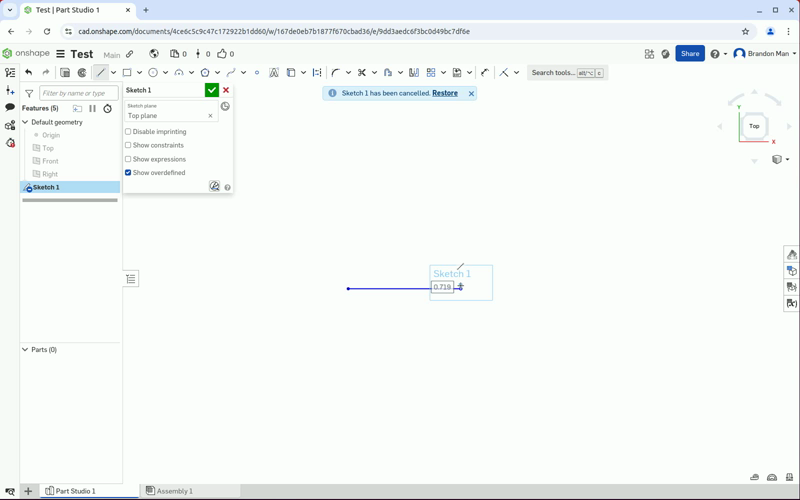
mouse_move(490, 285)
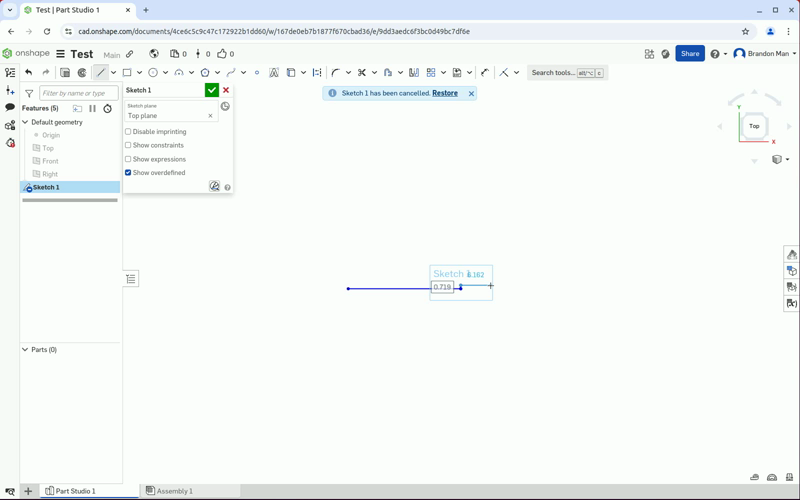
mouse_move(447, 285)
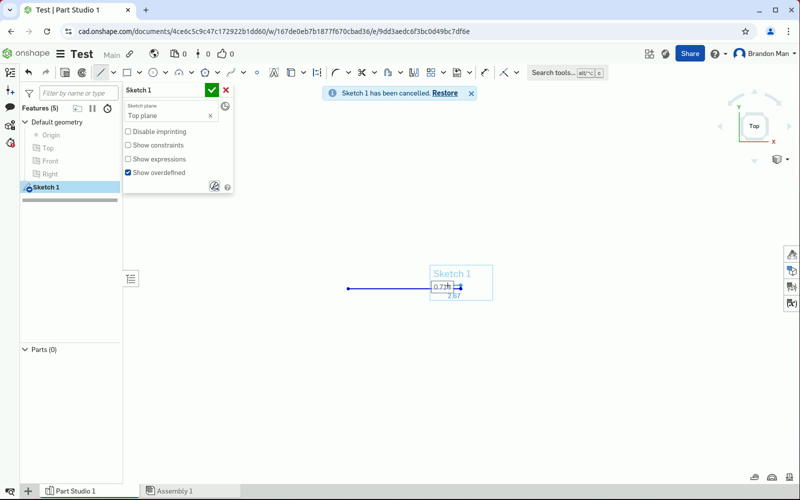
click(447, 285)
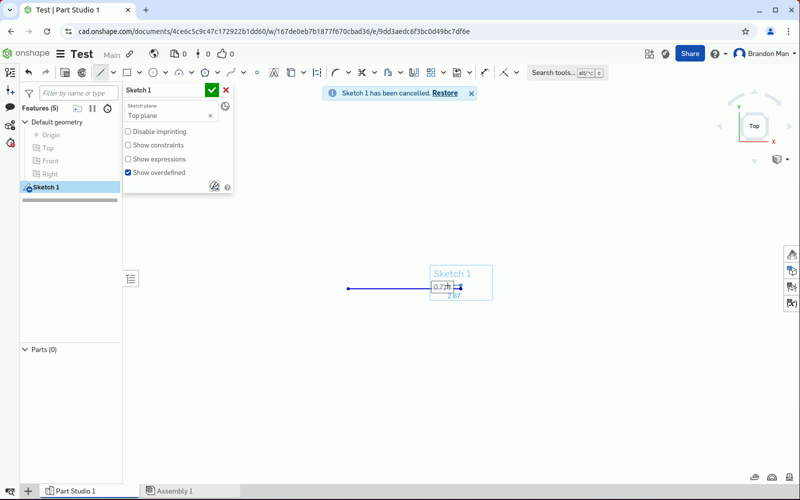
key_up(shift)
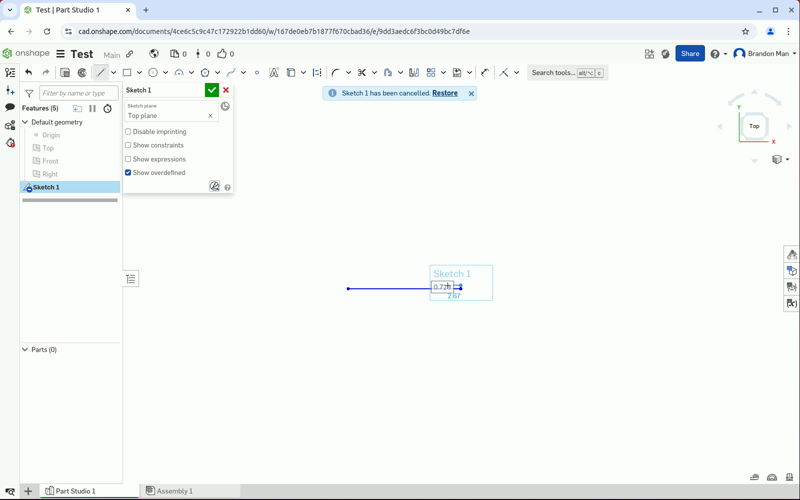
key_down(shift)
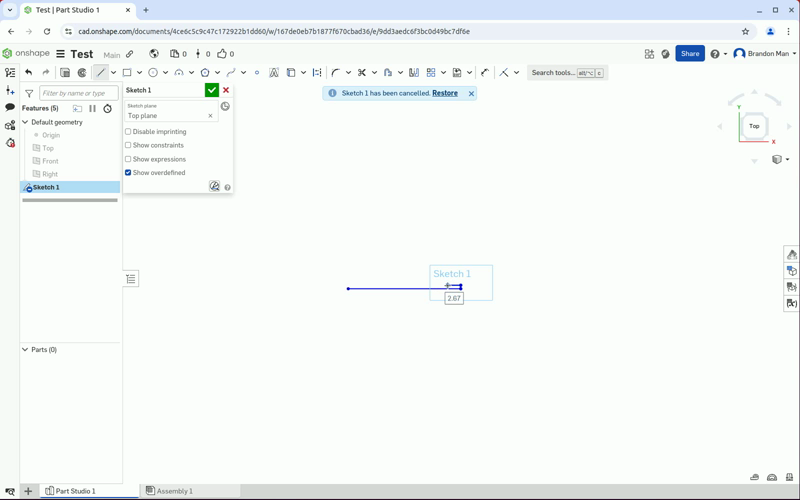
mouse_move(477, 285)
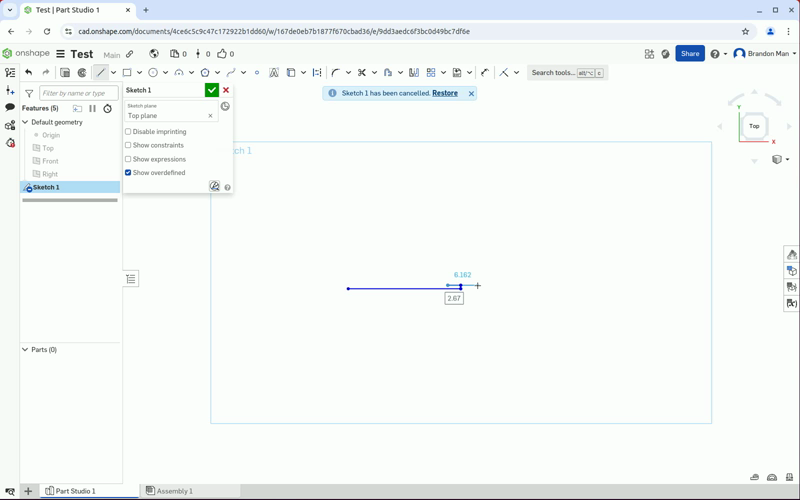
mouse_move(447, 279)
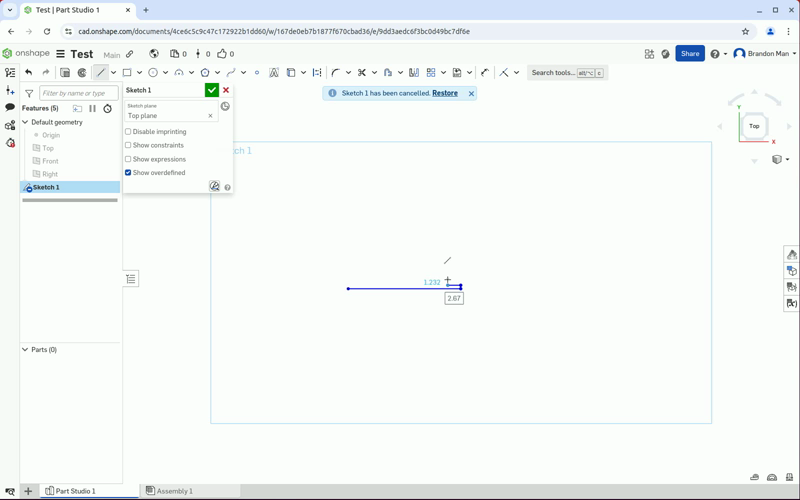
scroll(6)
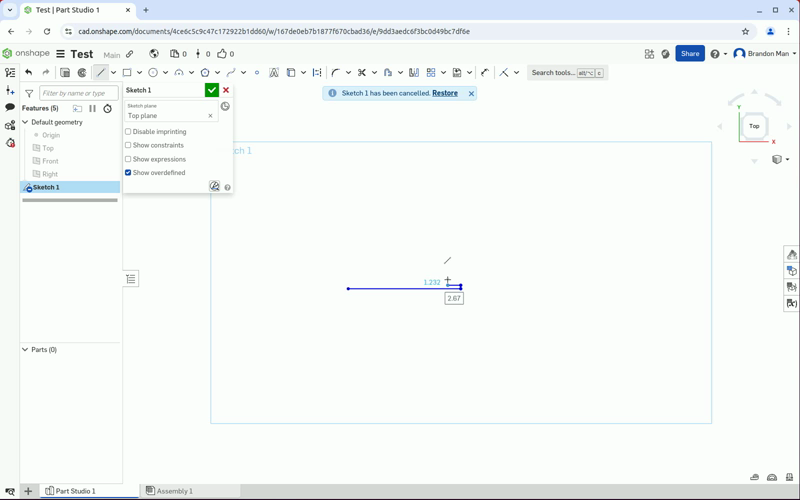
scroll(6)
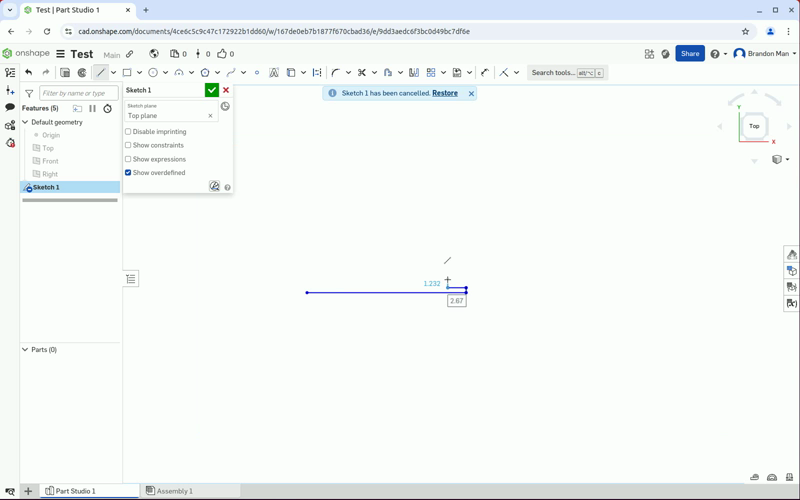
scroll(6)
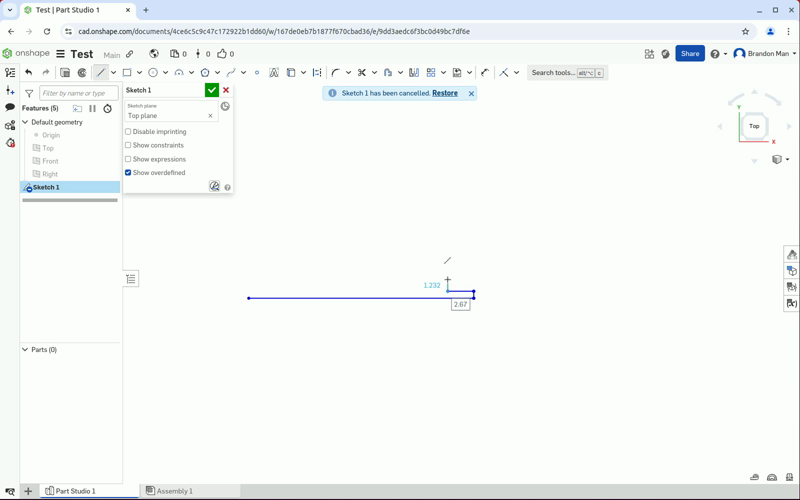
scroll(6)
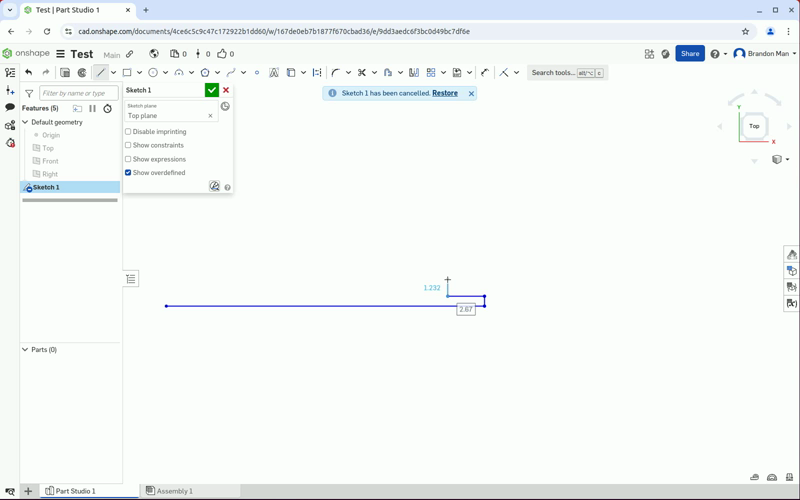
scroll(6)
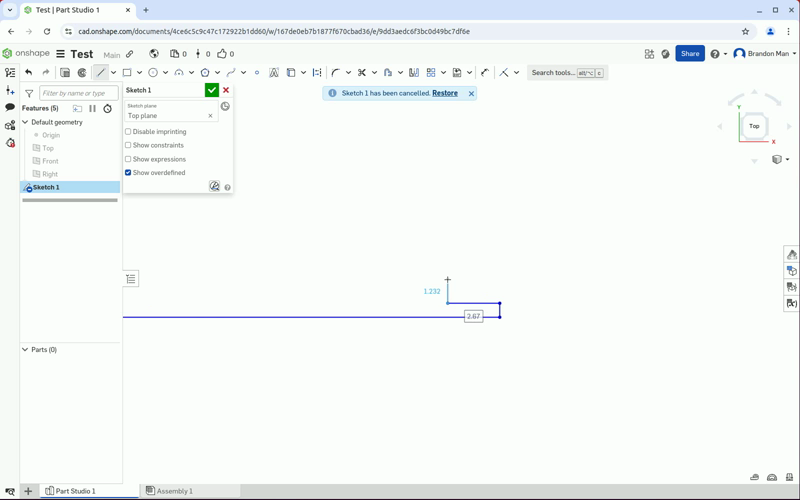
scroll(6)
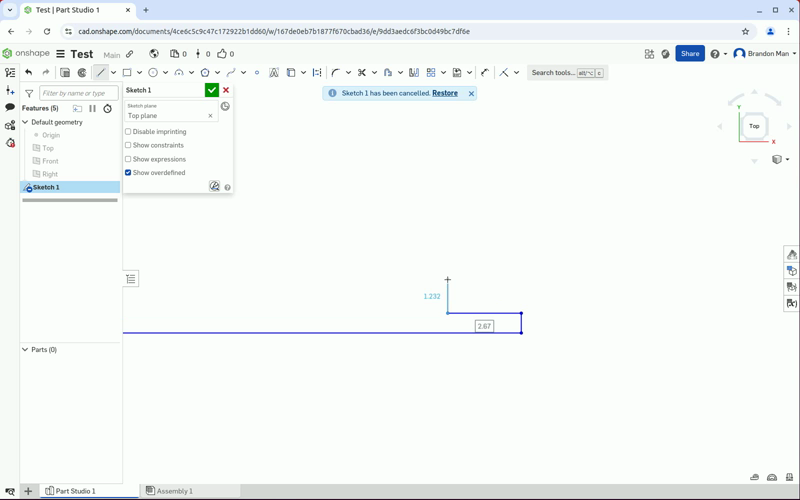
scroll(6)
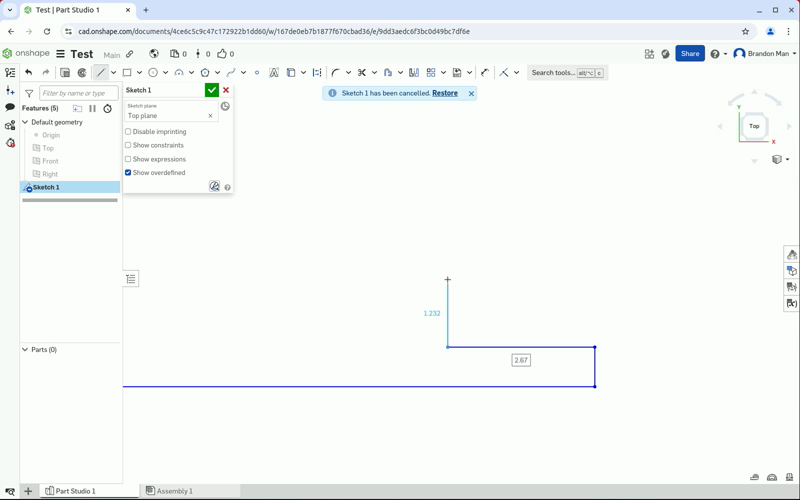
click(447, 279)
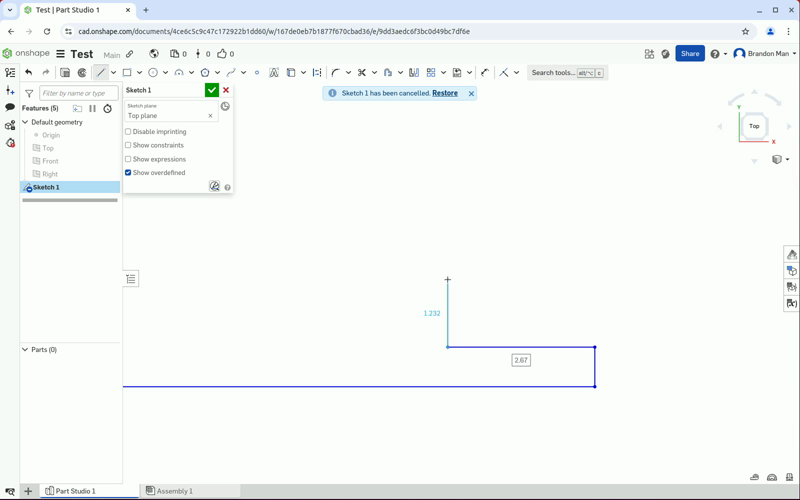
scroll(-6)
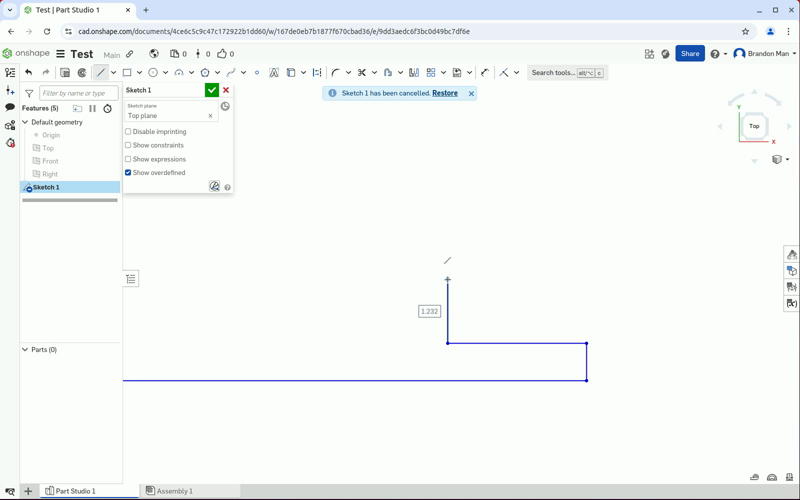
scroll(-6)
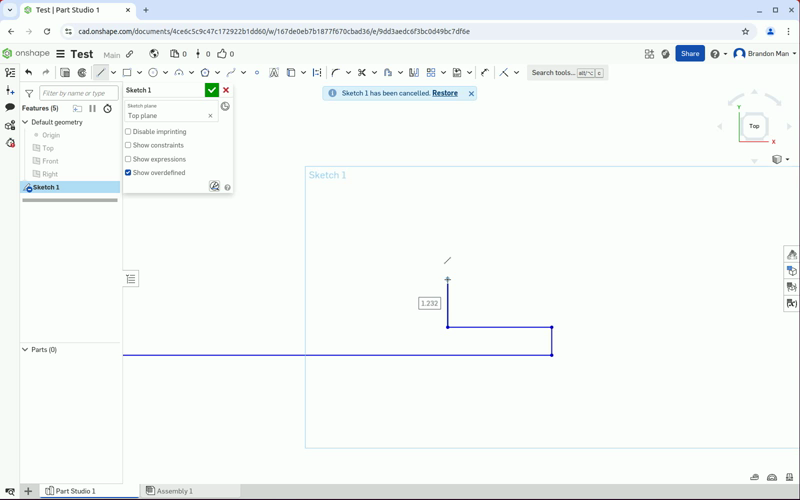
scroll(-6)
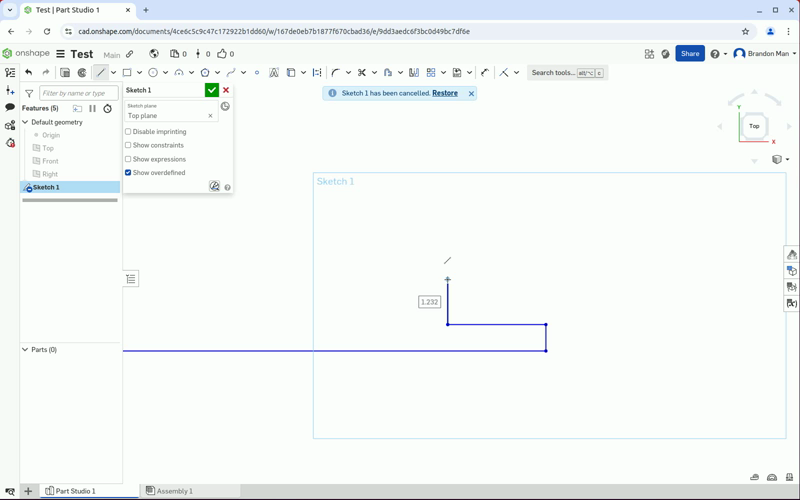
scroll(-6)
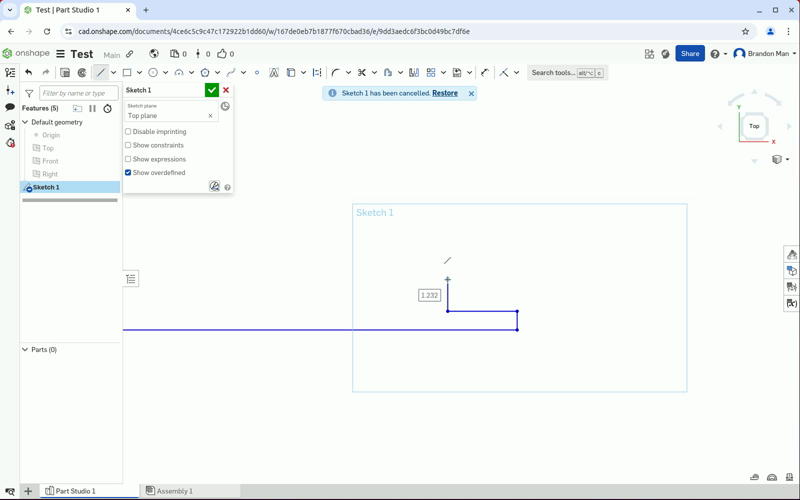
scroll(-6)
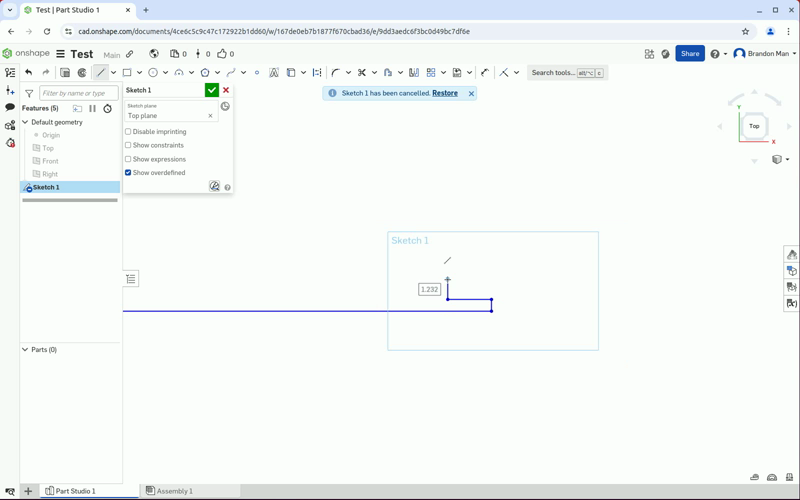
scroll(-6)
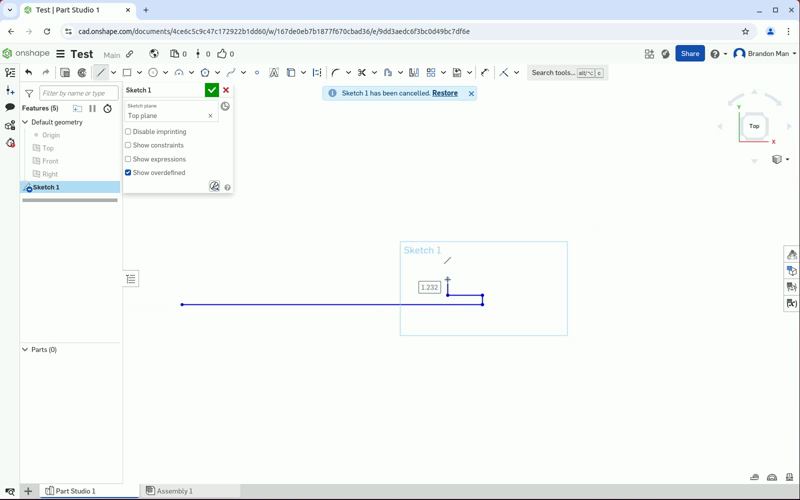
scroll(-6)
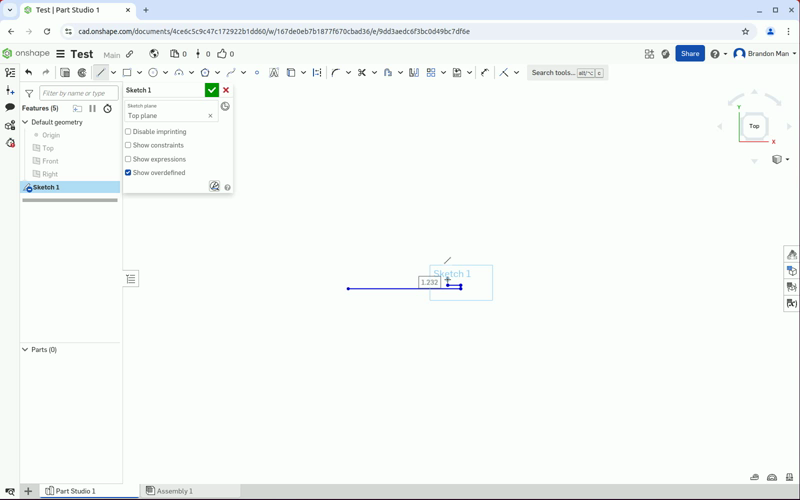
key_up(shift)
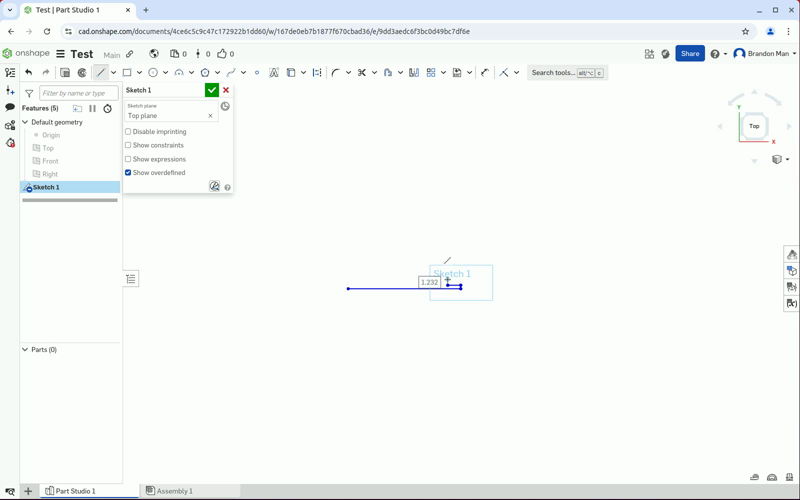
key_down(shift)
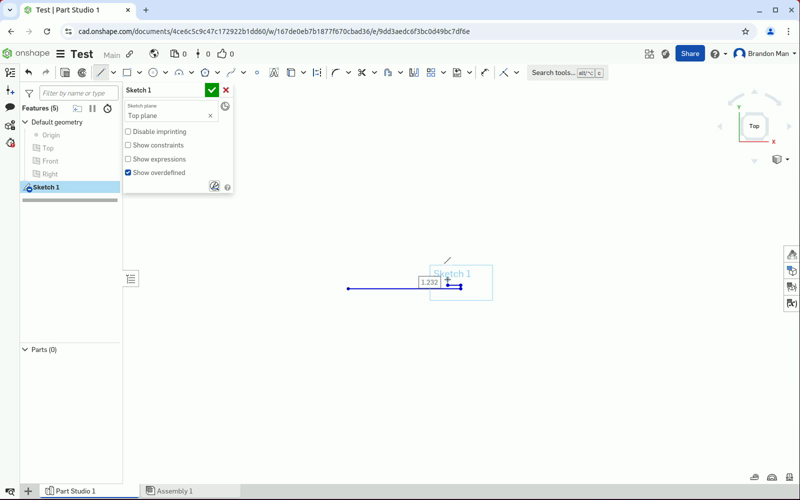
mouse_move(477, 279)
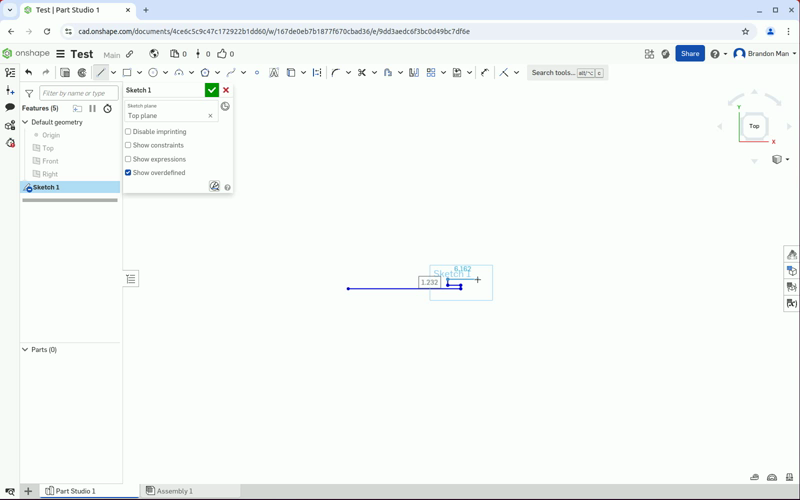
mouse_move(460, 279)
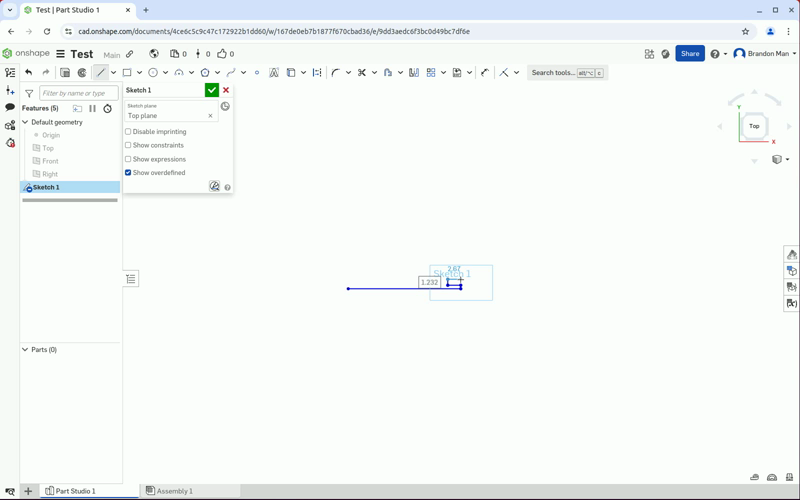
click(460, 279)
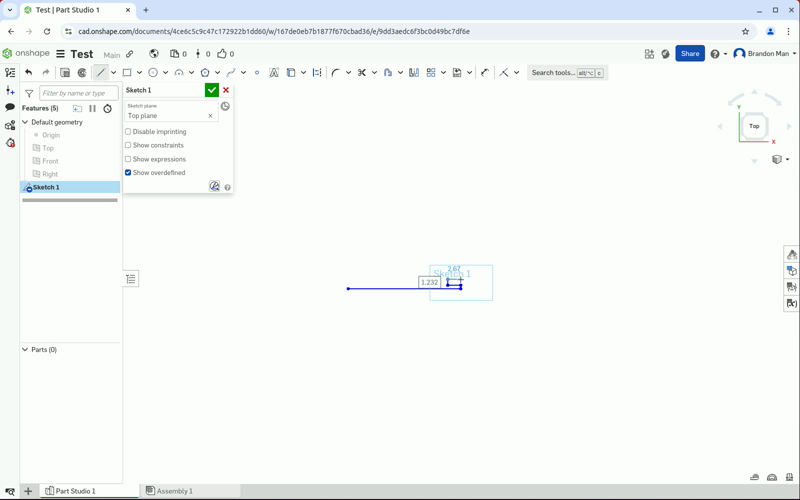
key_up(shift)
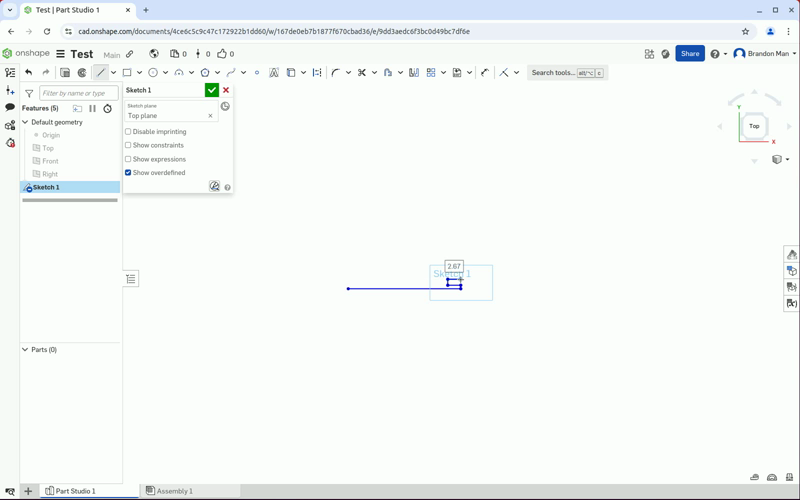
key_down(shift)
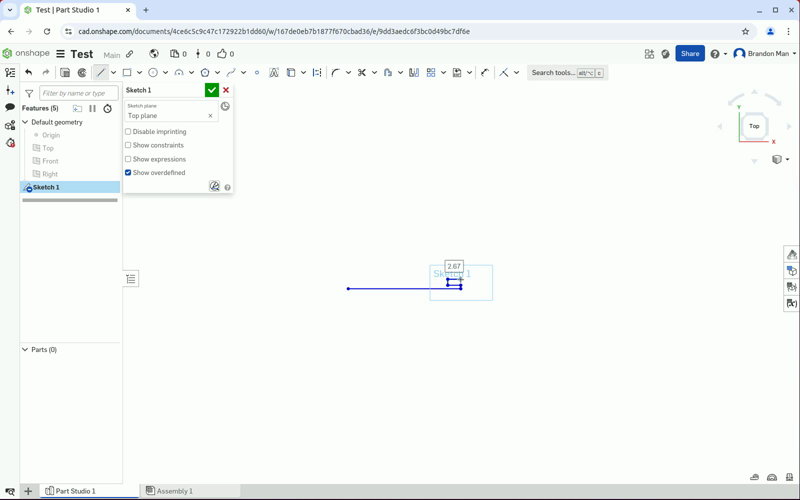
mouse_move(490, 279)
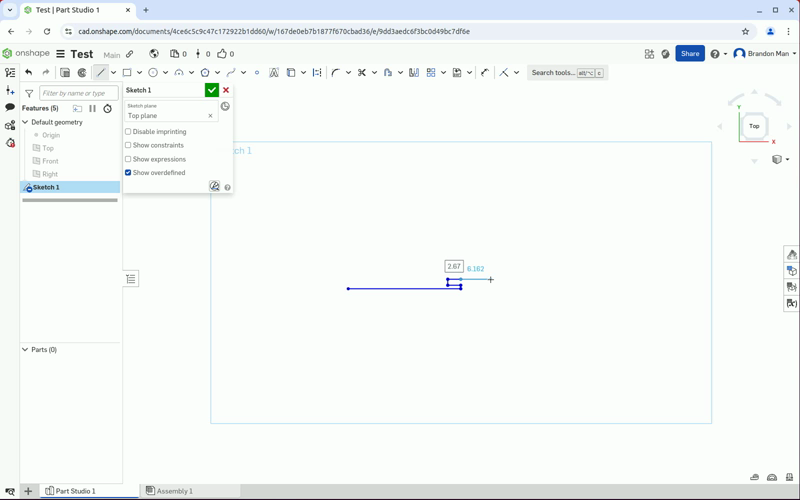
mouse_move(460, 276)
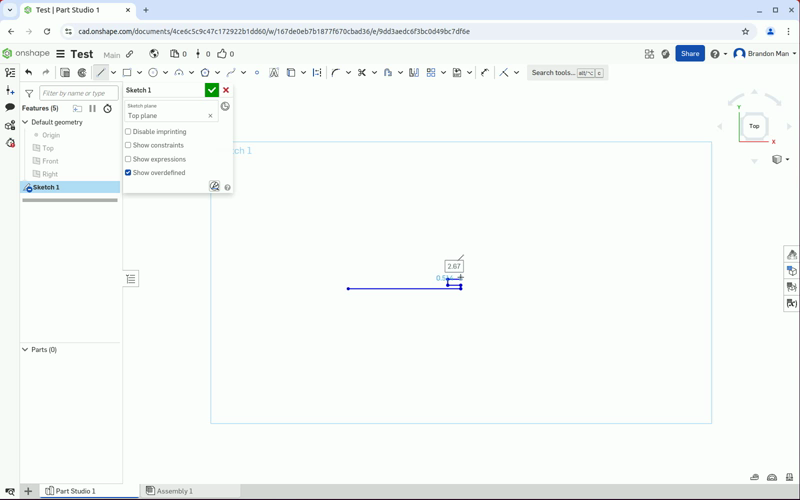
scroll(6)
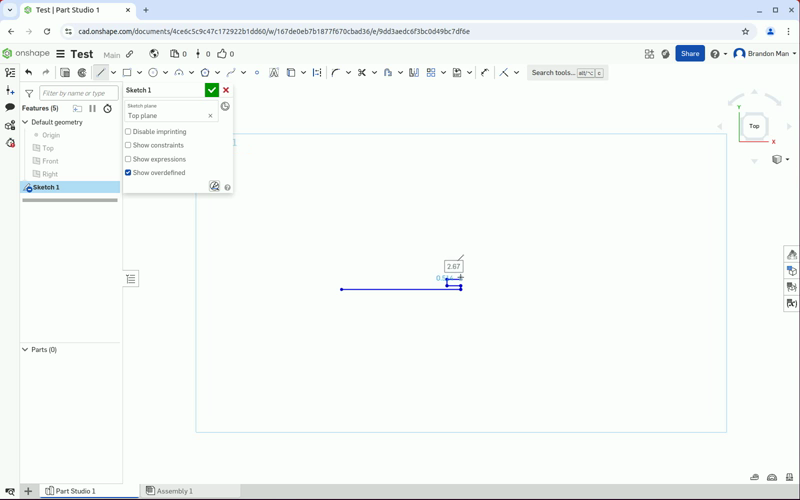
scroll(6)
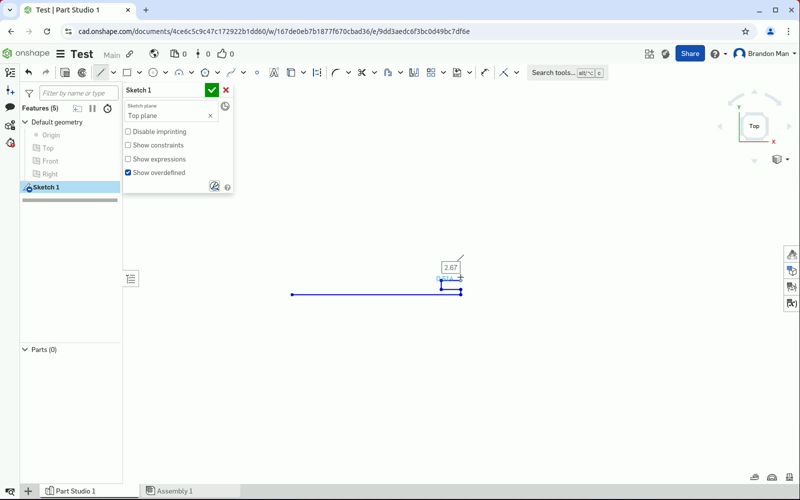
scroll(6)
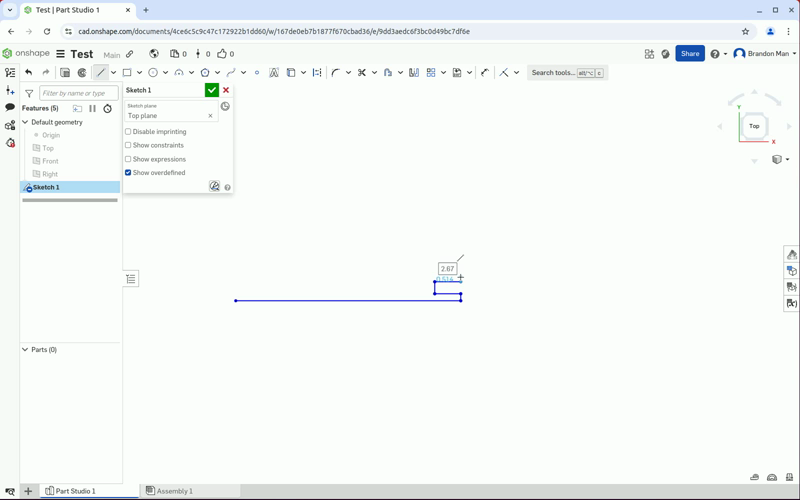
scroll(6)
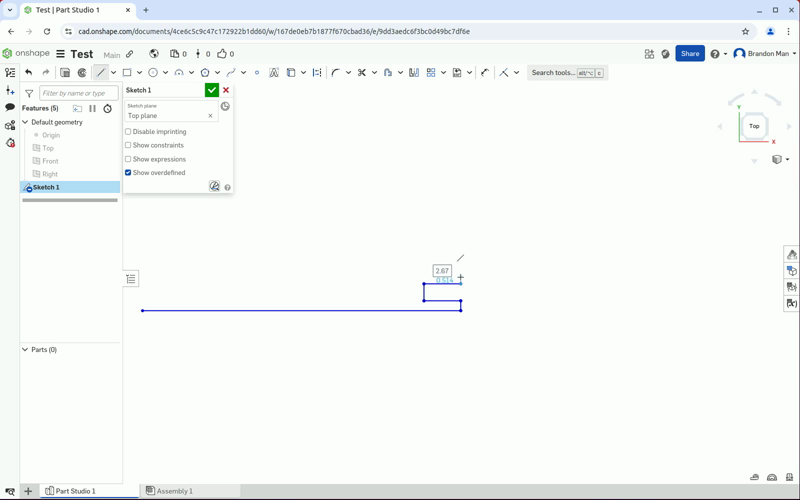
scroll(6)
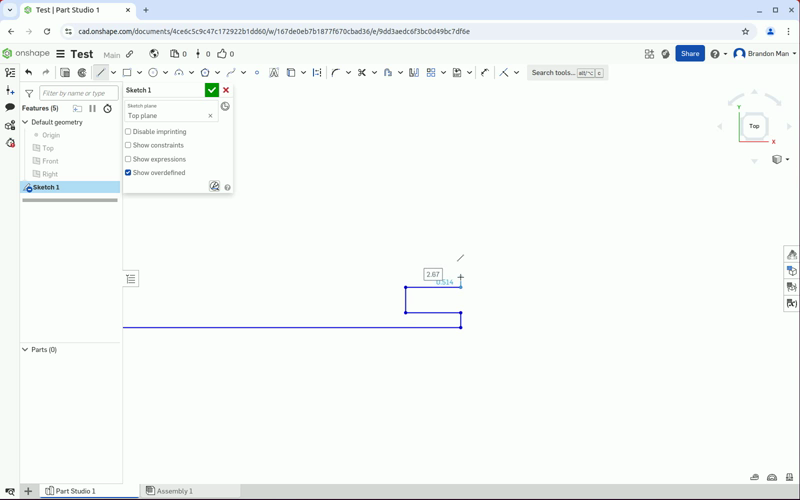
scroll(6)
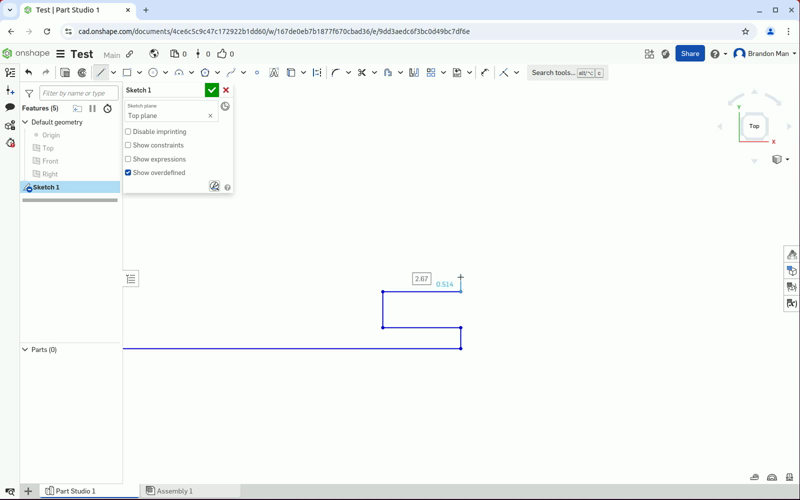
scroll(6)
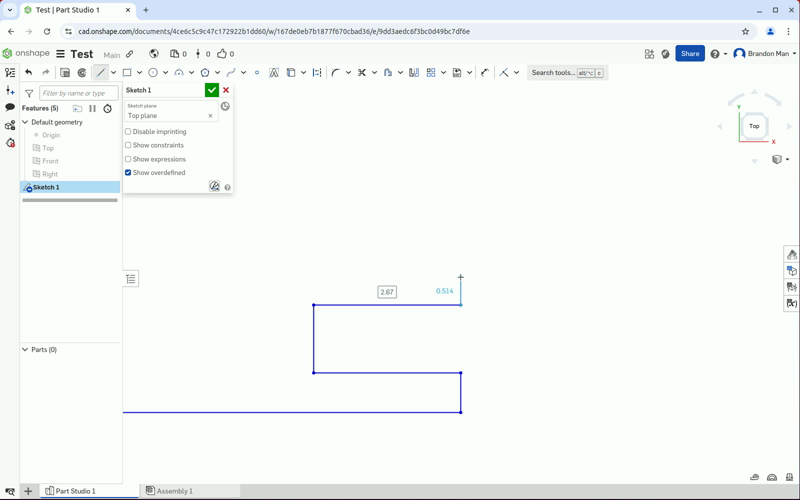
click(460, 276)
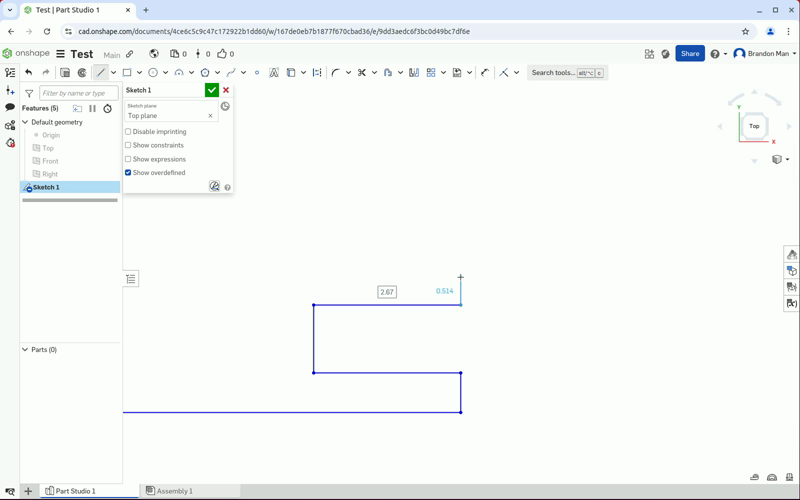
scroll(-6)
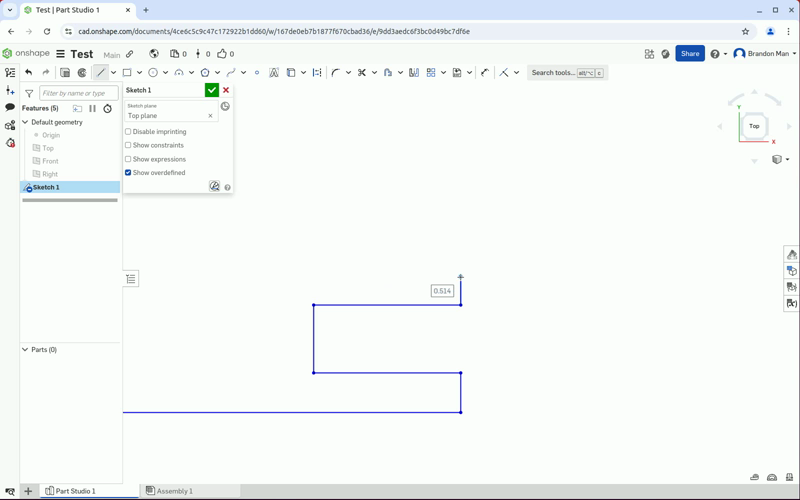
scroll(-6)
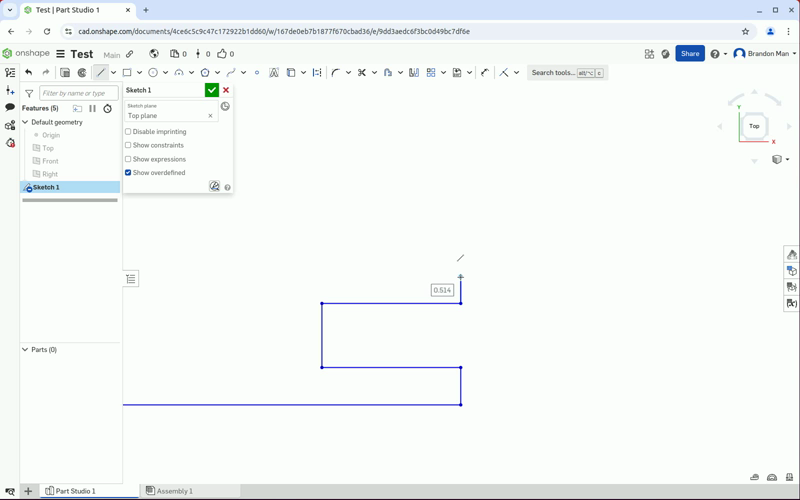
scroll(-6)
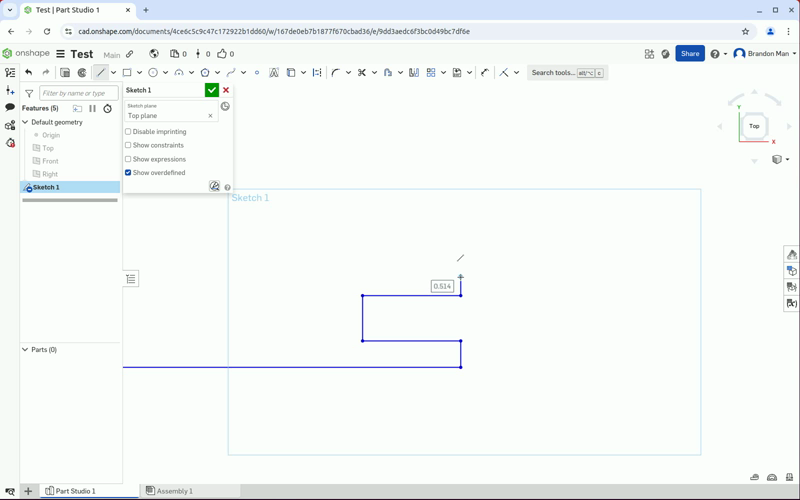
scroll(-6)
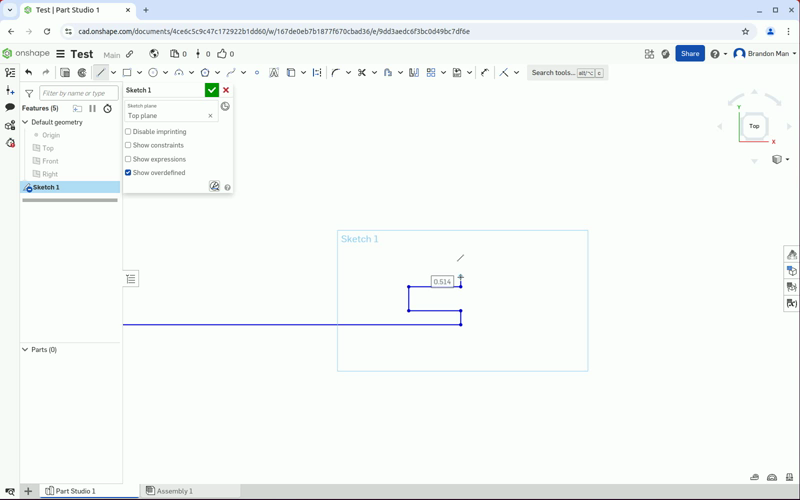
scroll(-6)
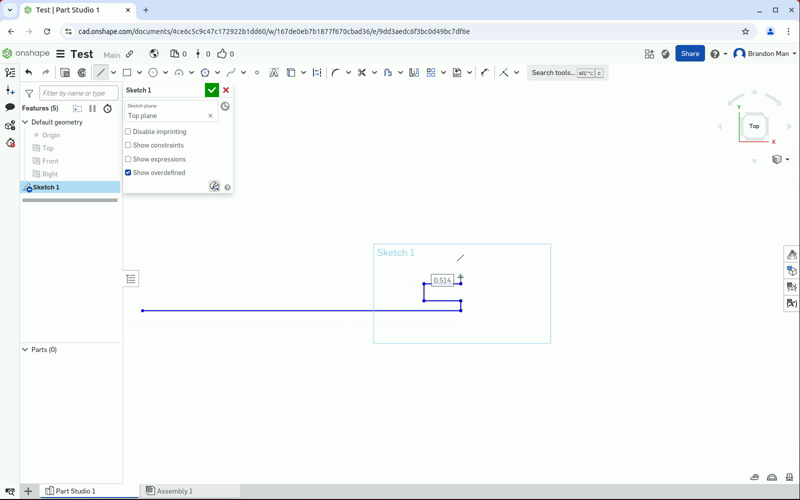
scroll(-6)
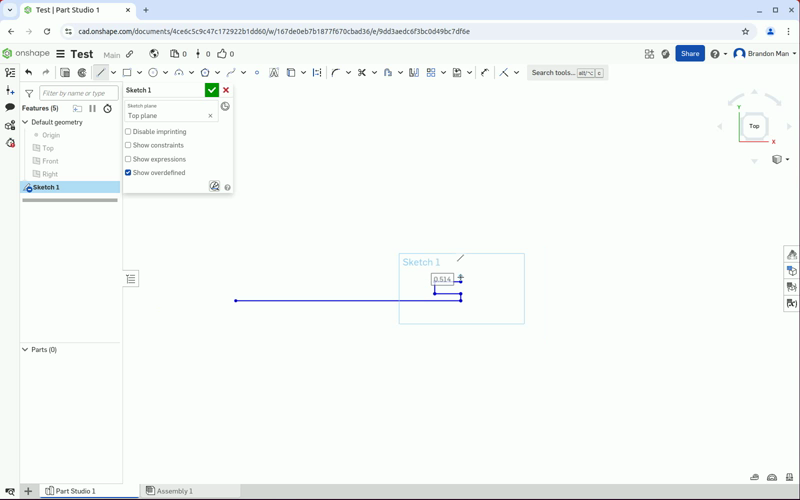
scroll(-6)
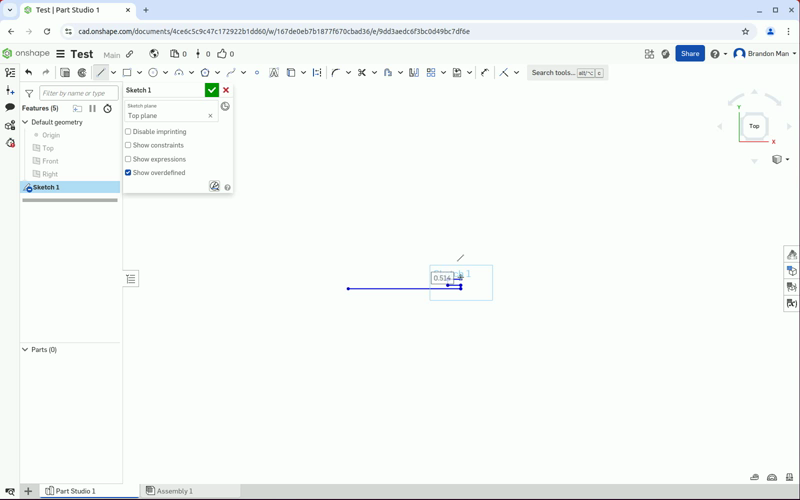
key_up(shift)
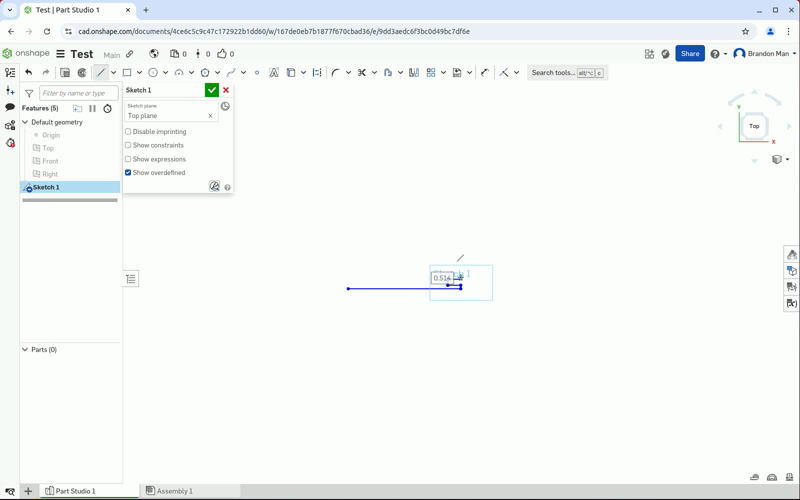
key_down(shift)
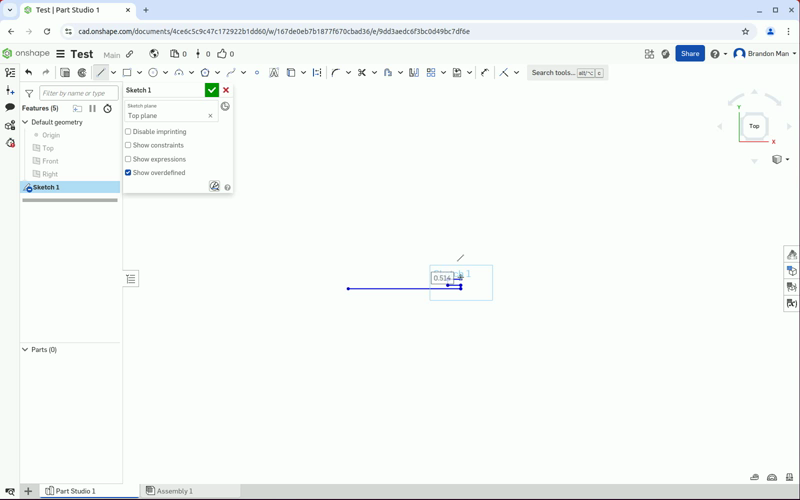
mouse_move(348, 276)
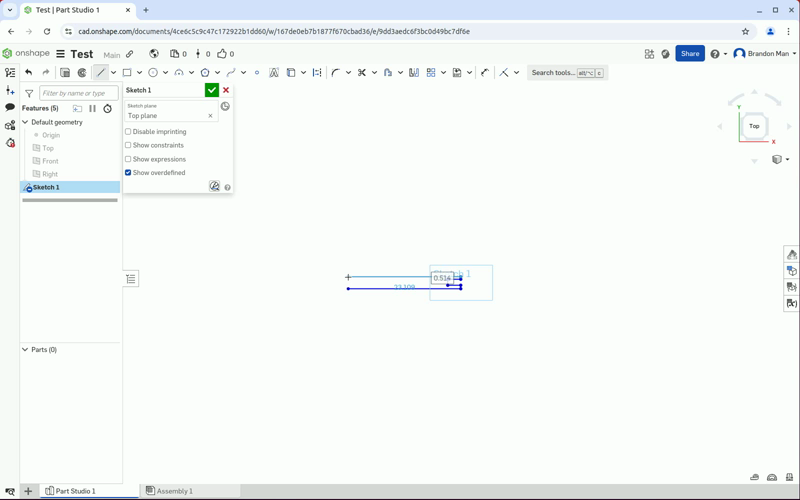
click(348, 276)
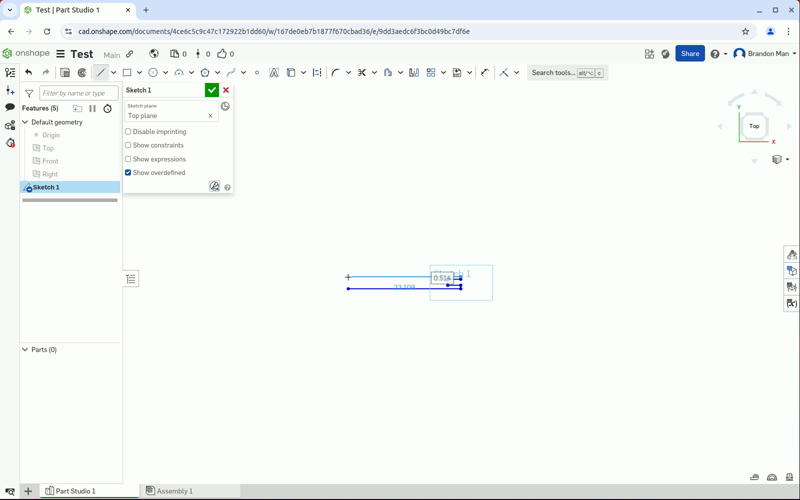
key_up(shift)
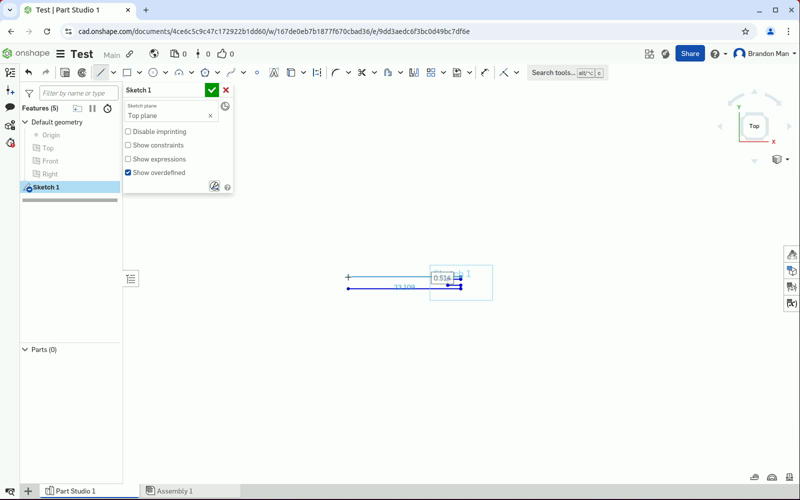
key_down(shift)
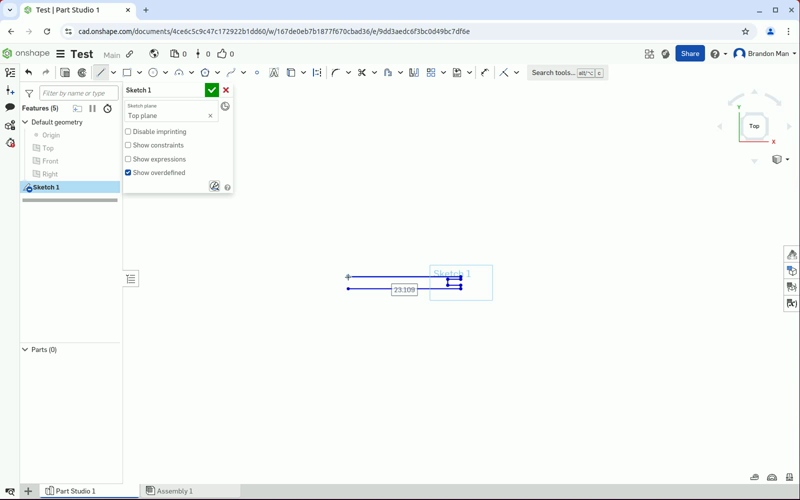
mouse_move(378, 276)
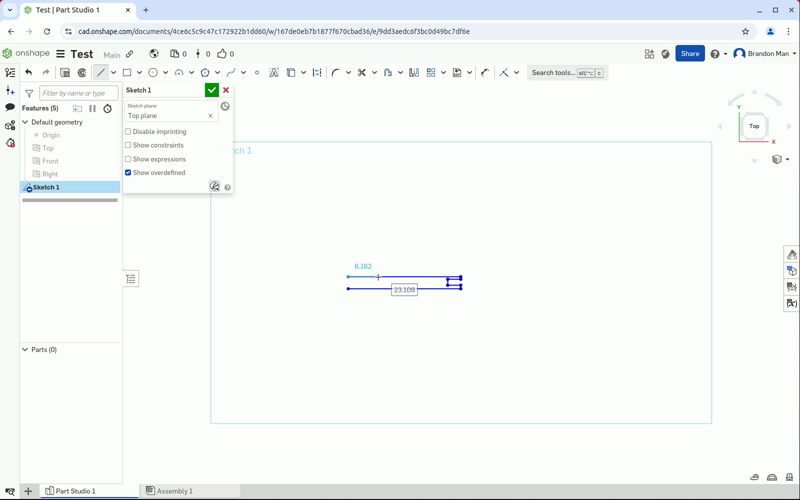
mouse_move(348, 279)
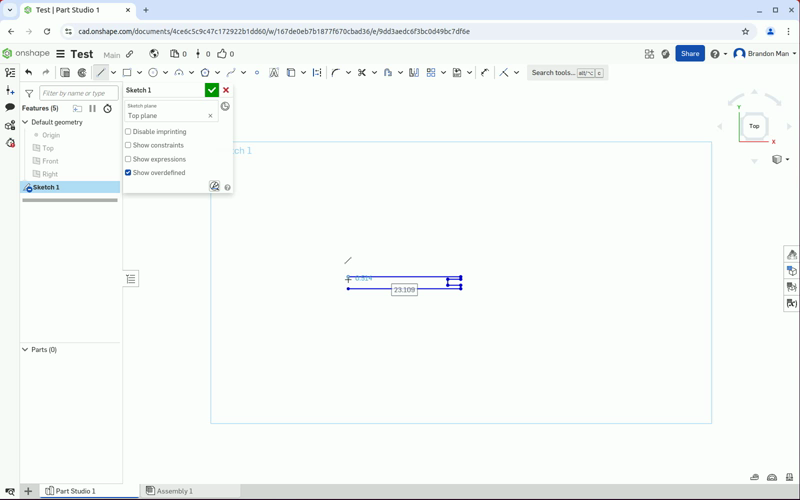
scroll(6)
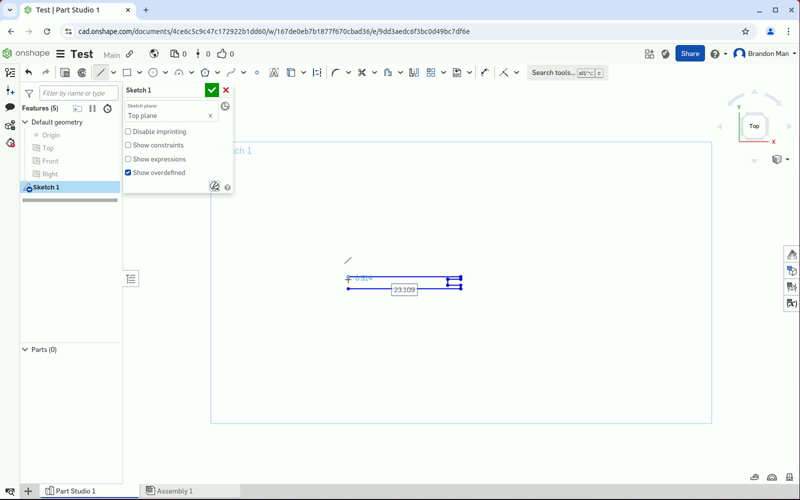
scroll(6)
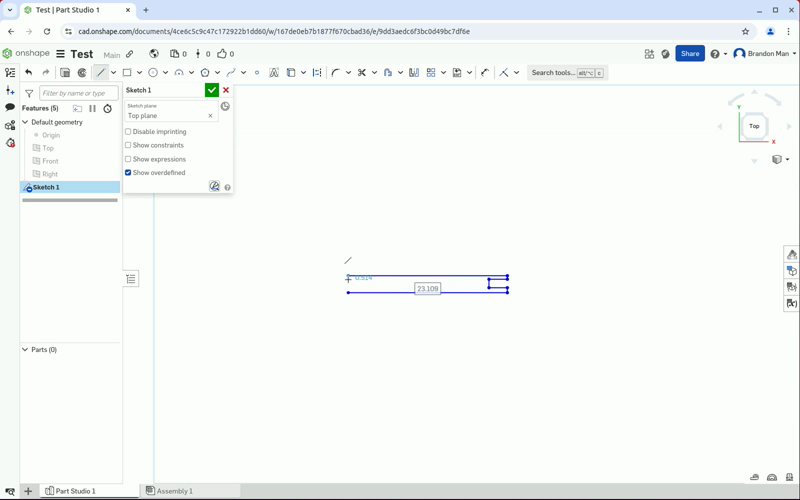
scroll(6)
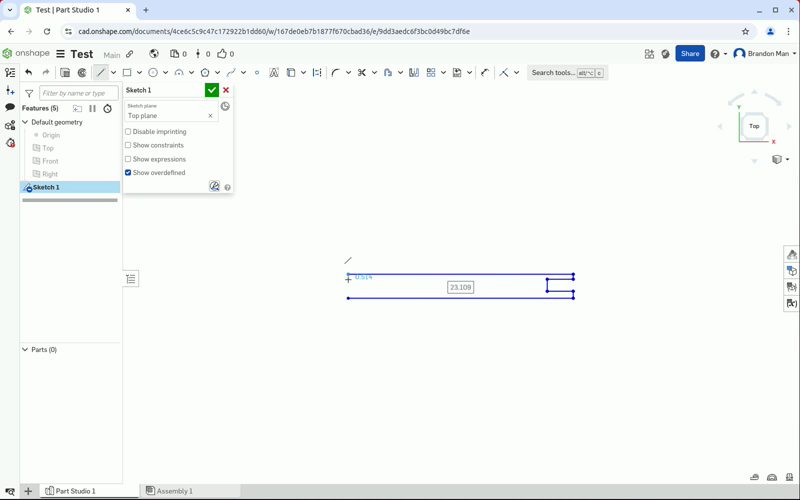
scroll(6)
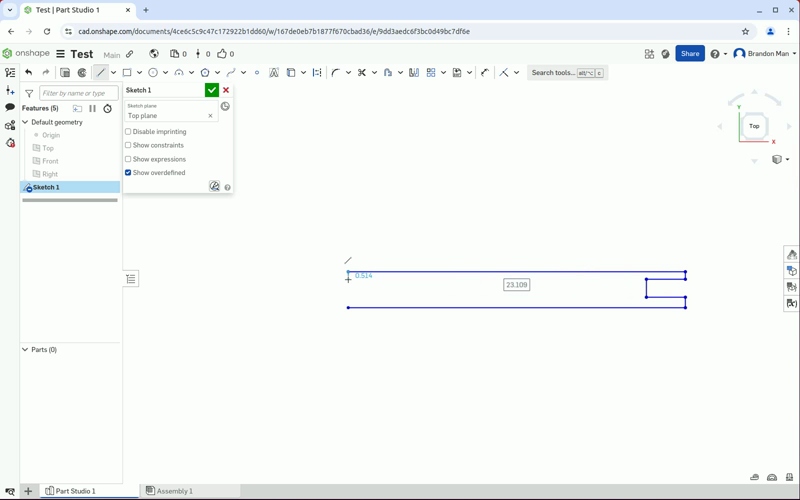
scroll(6)
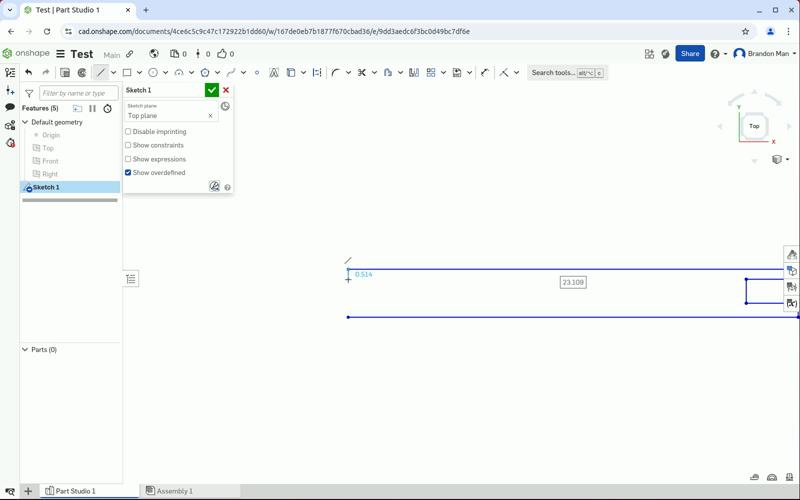
scroll(6)
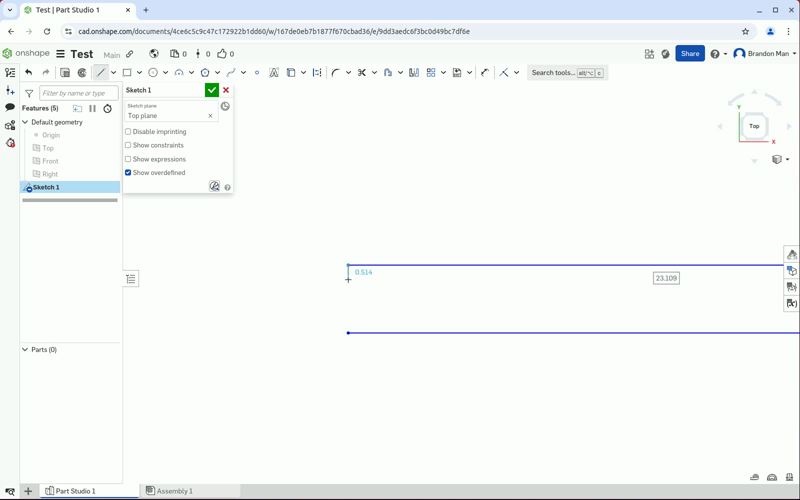
scroll(6)
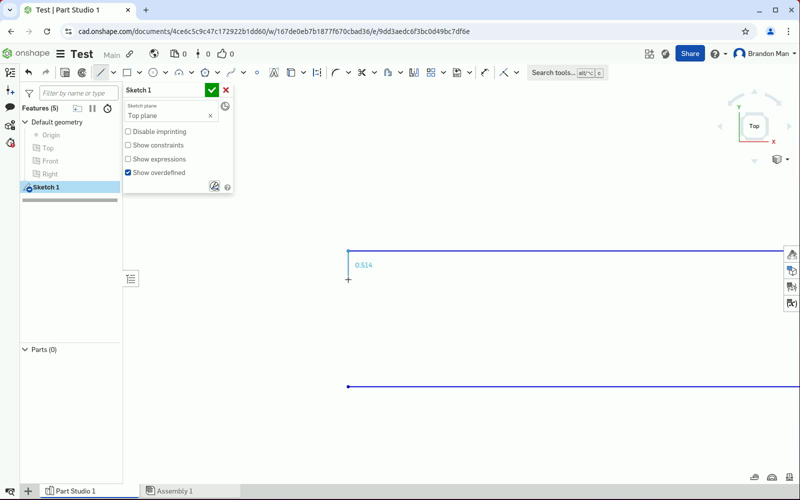
click(348, 279)
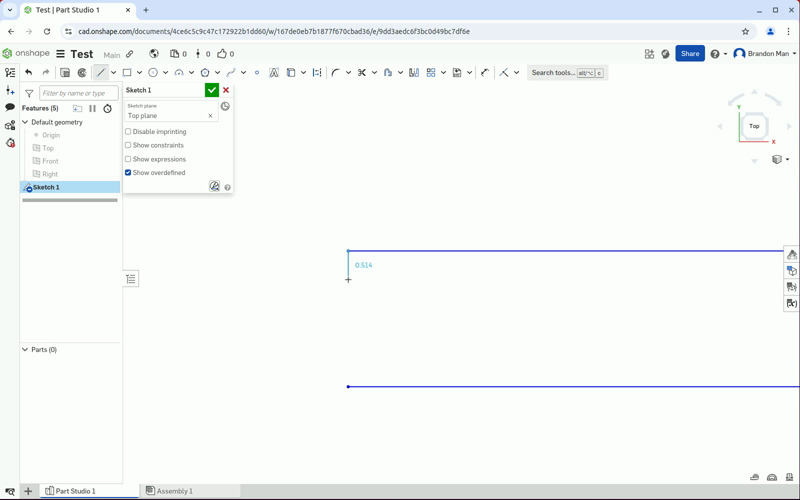
scroll(-6)
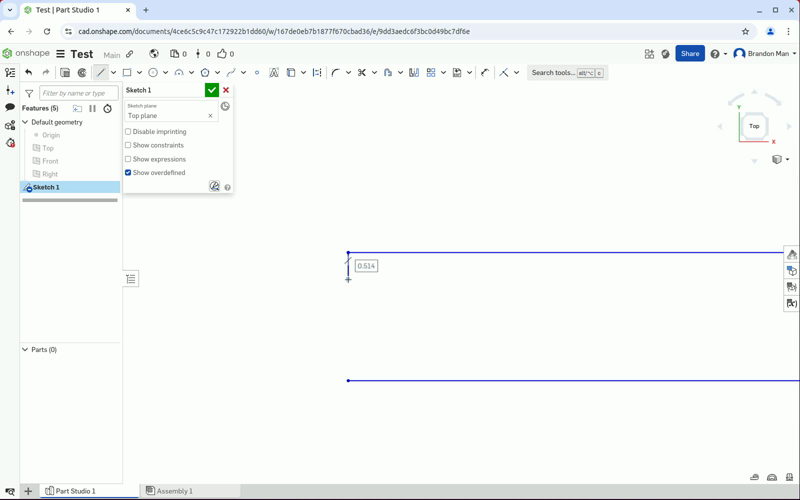
scroll(-6)
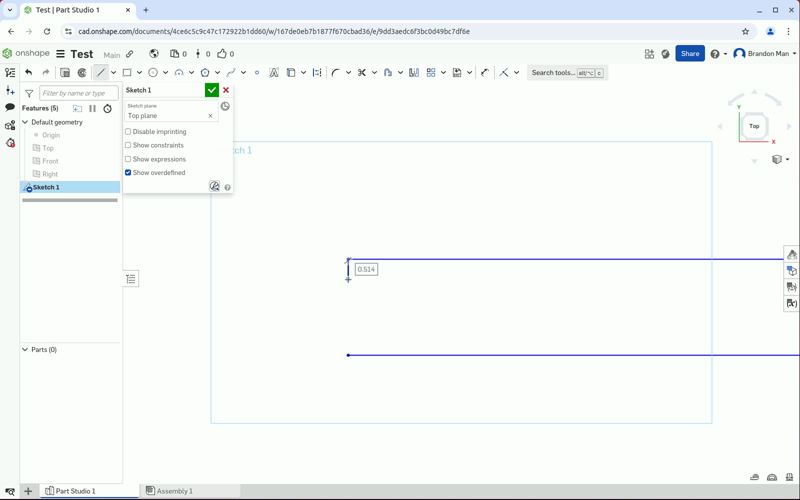
scroll(-6)
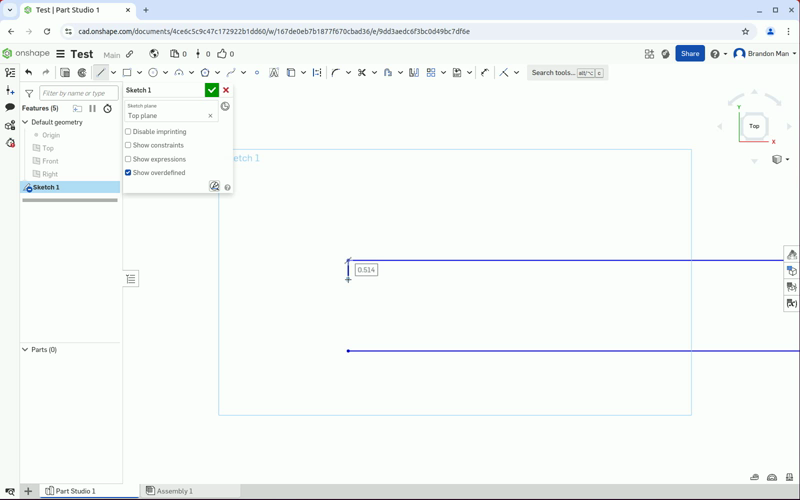
scroll(-6)
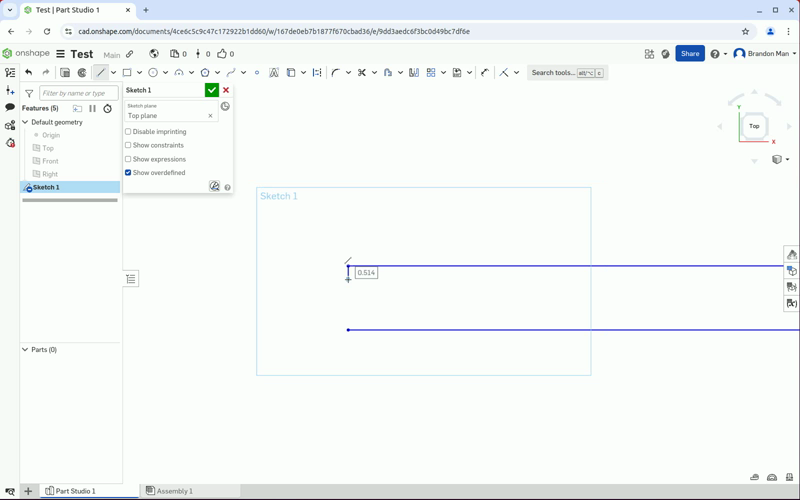
scroll(-6)
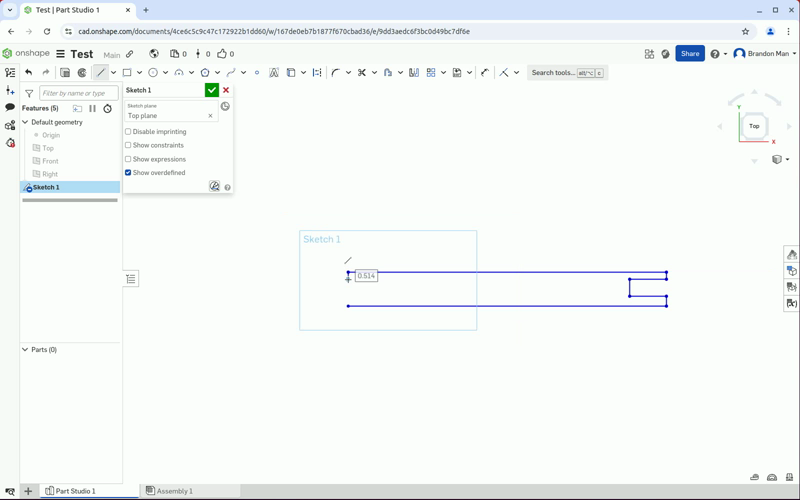
scroll(-6)
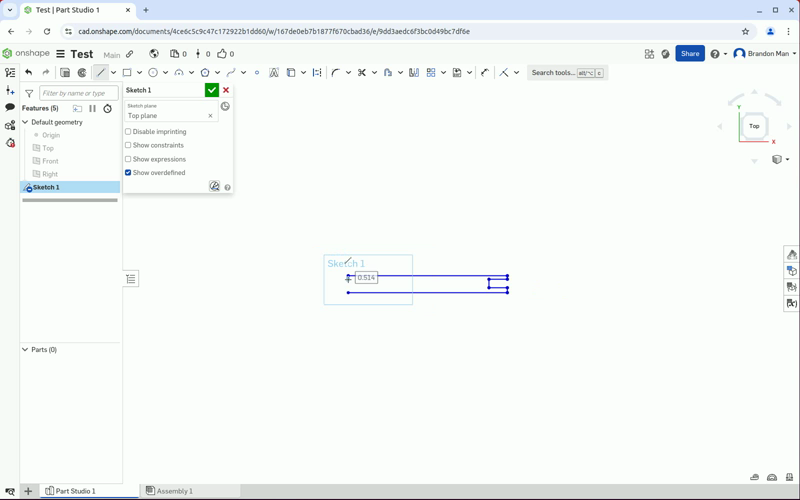
scroll(-6)
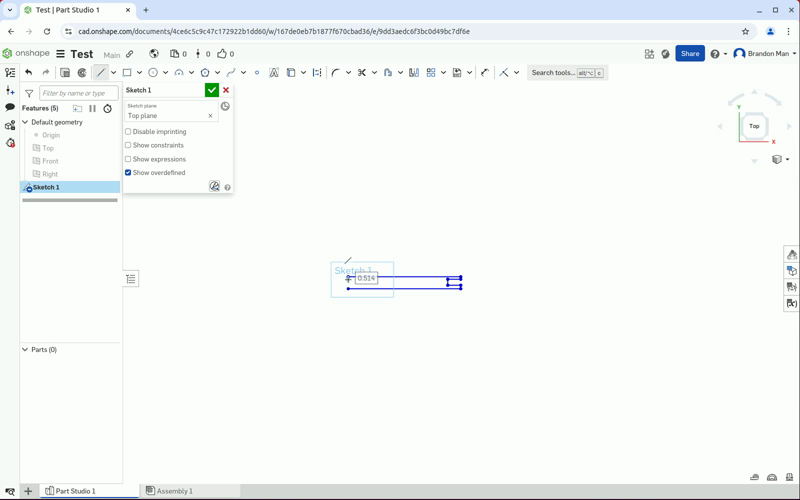
key_up(shift)
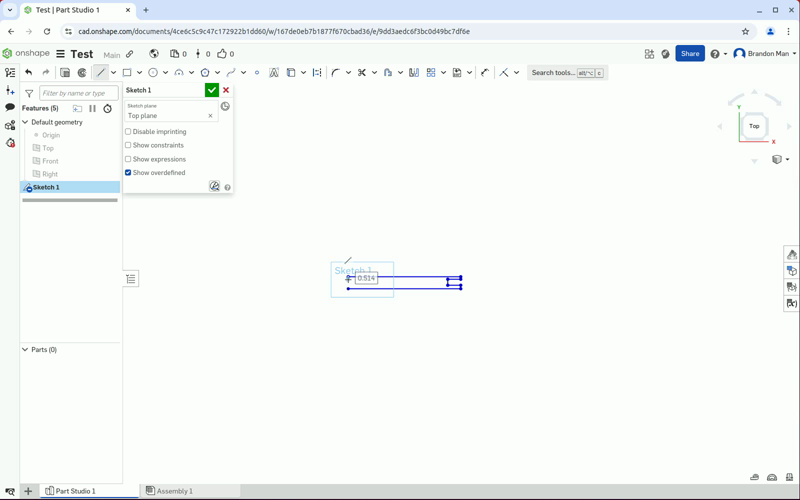
key_down(shift)
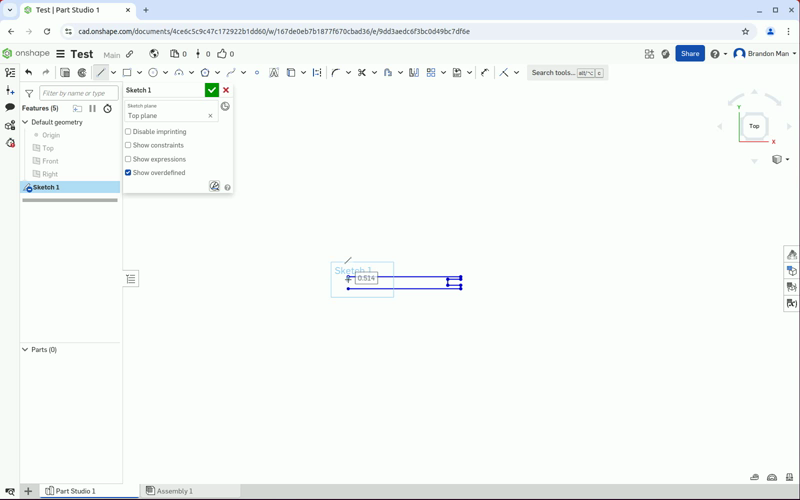
mouse_move(378, 279)
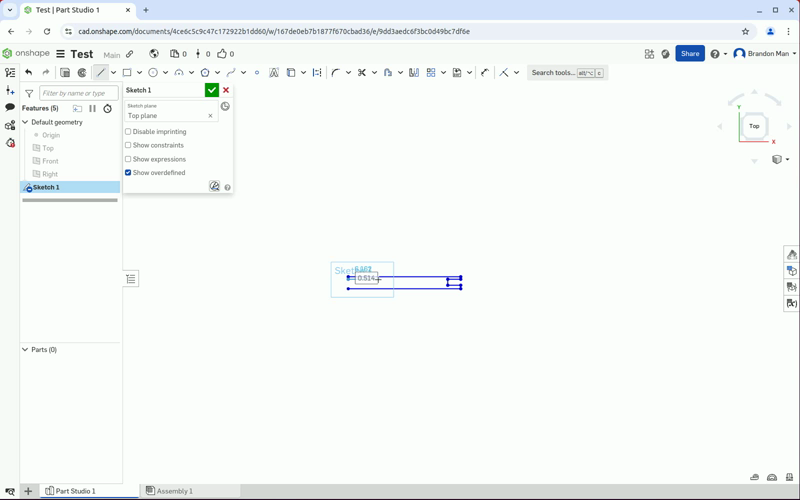
mouse_move(396, 279)
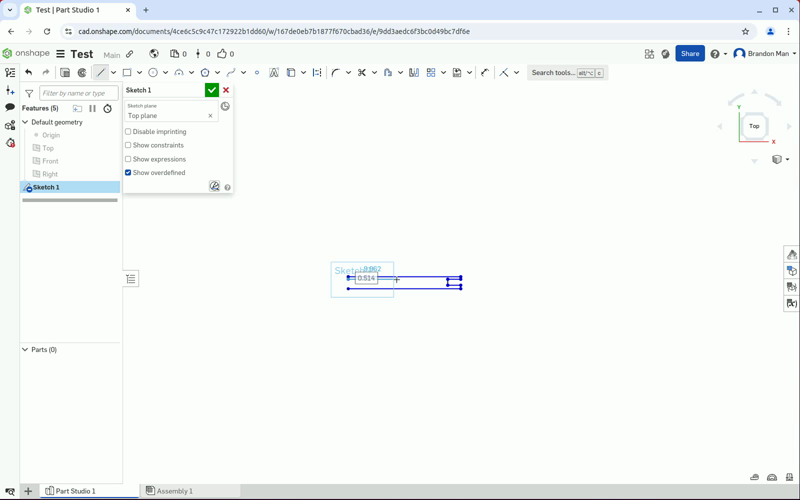
click(396, 279)
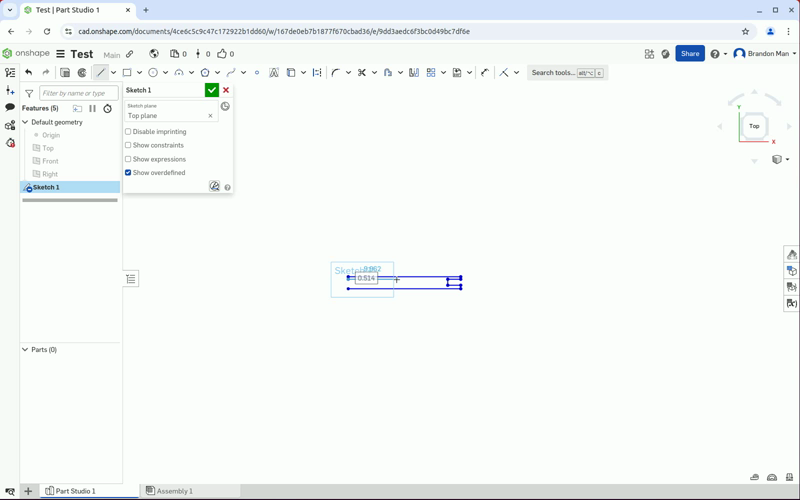
key_up(shift)
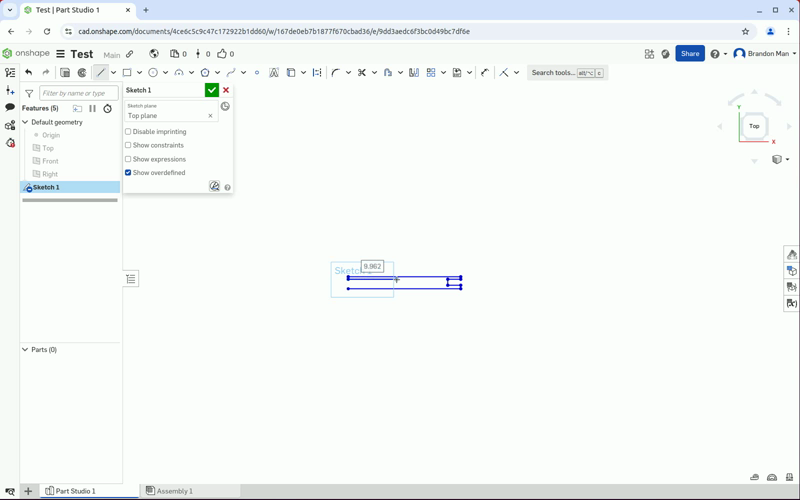
key_down(shift)
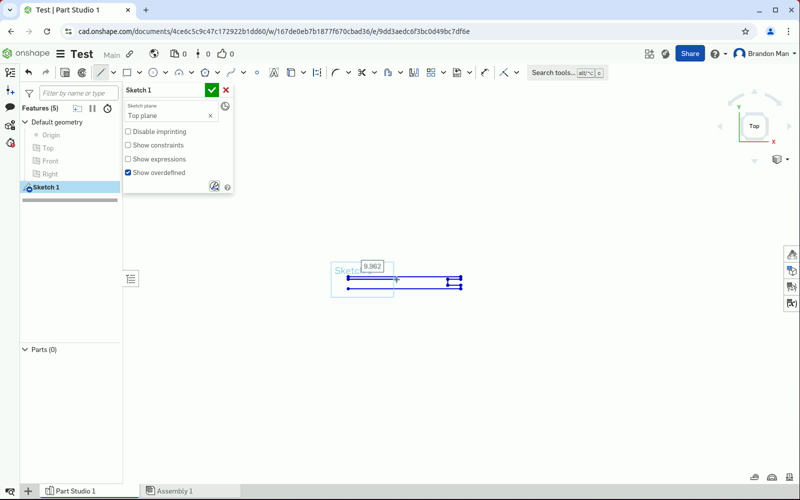
mouse_move(426, 279)
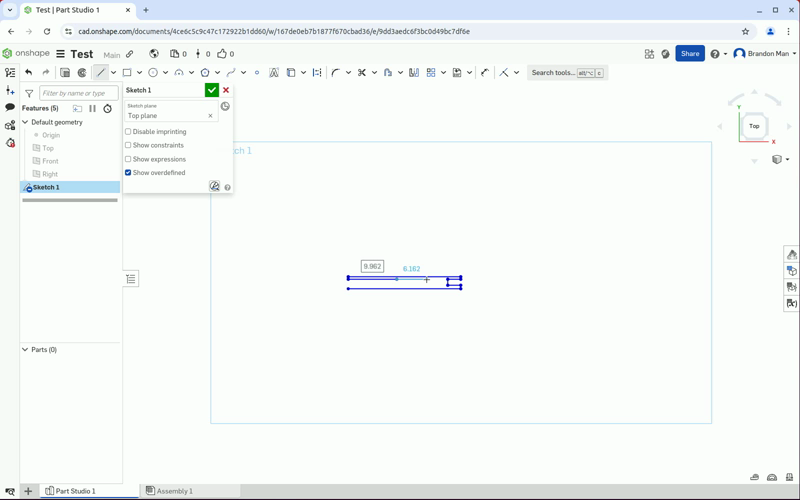
mouse_move(396, 285)
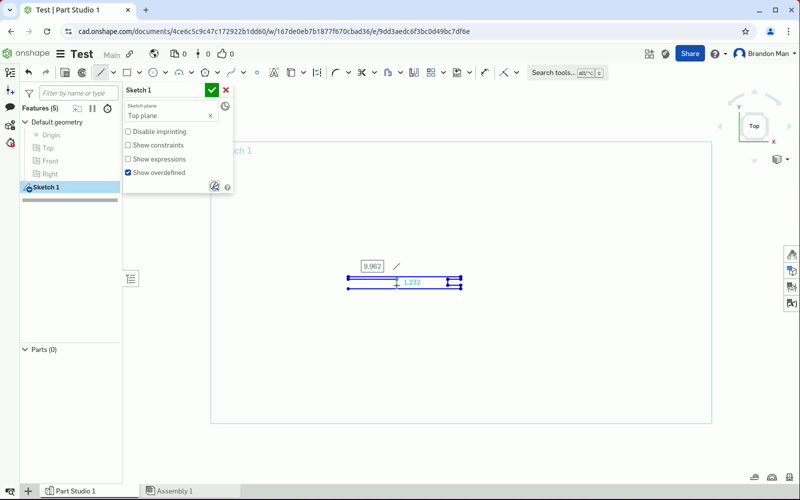
scroll(6)
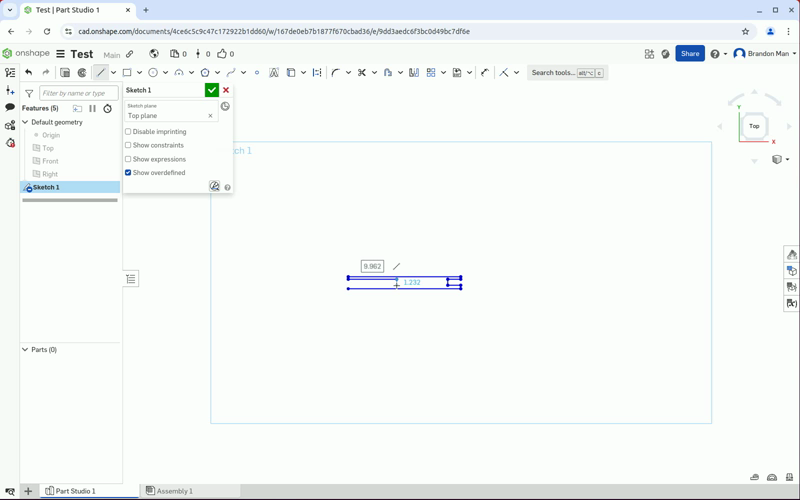
scroll(6)
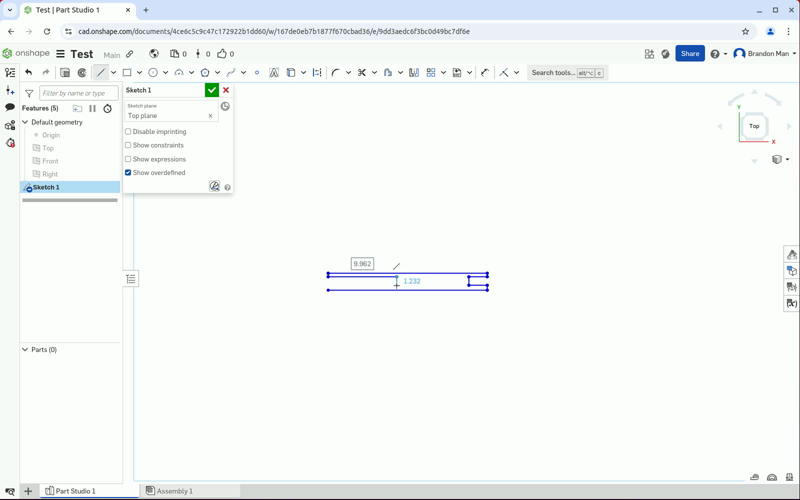
scroll(6)
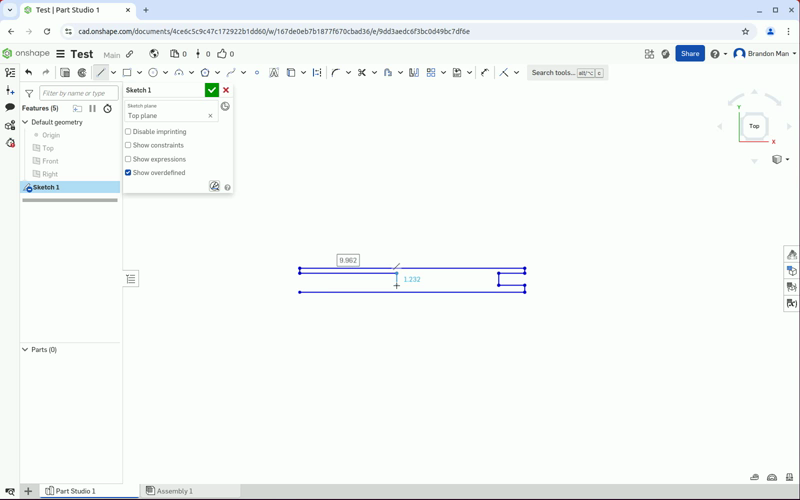
scroll(6)
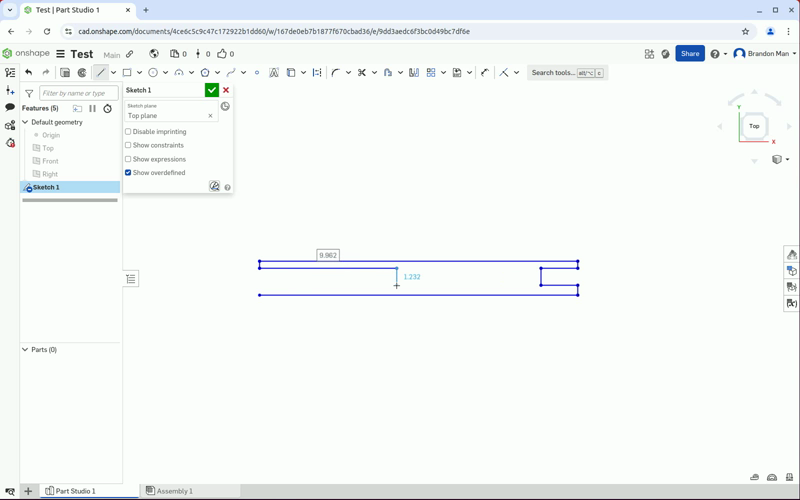
scroll(6)
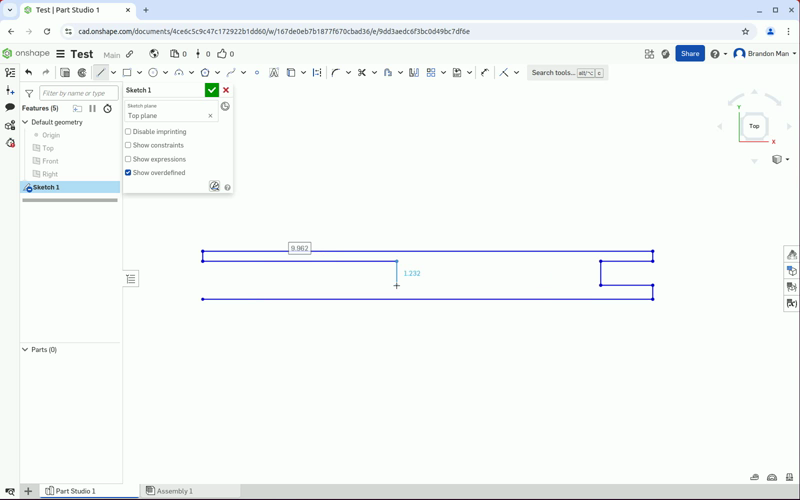
scroll(6)
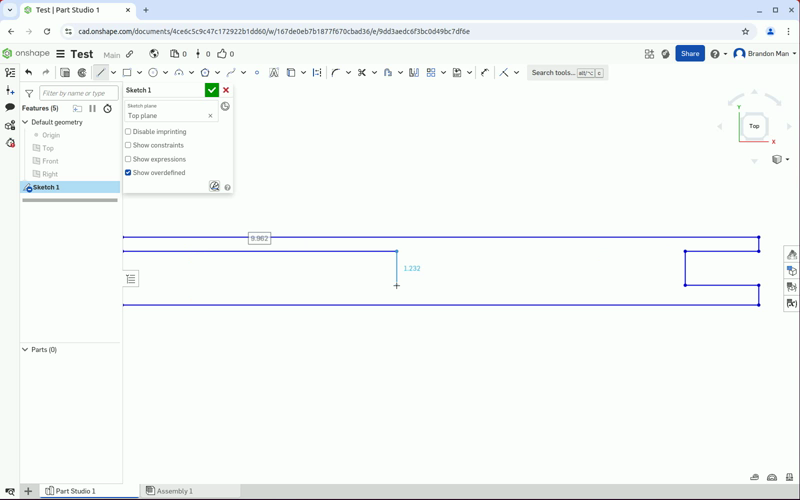
scroll(6)
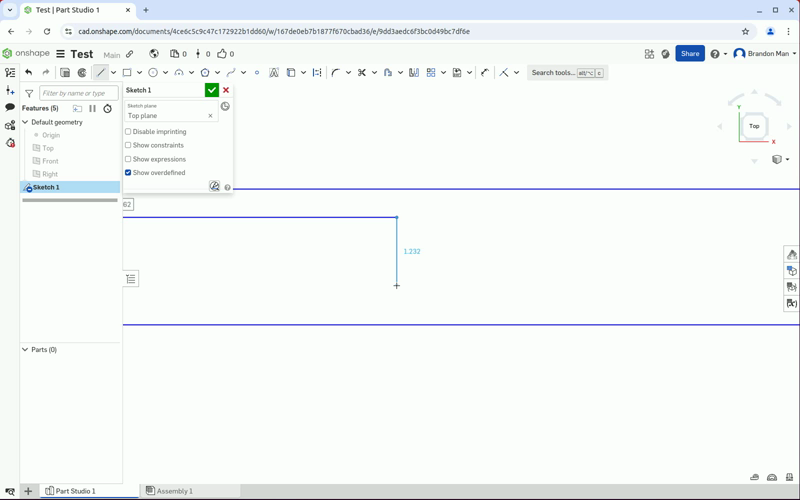
click(396, 285)
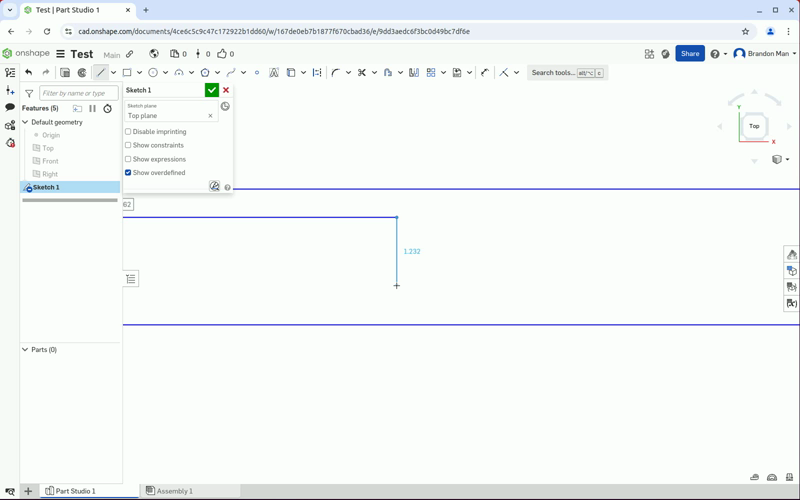
scroll(-6)
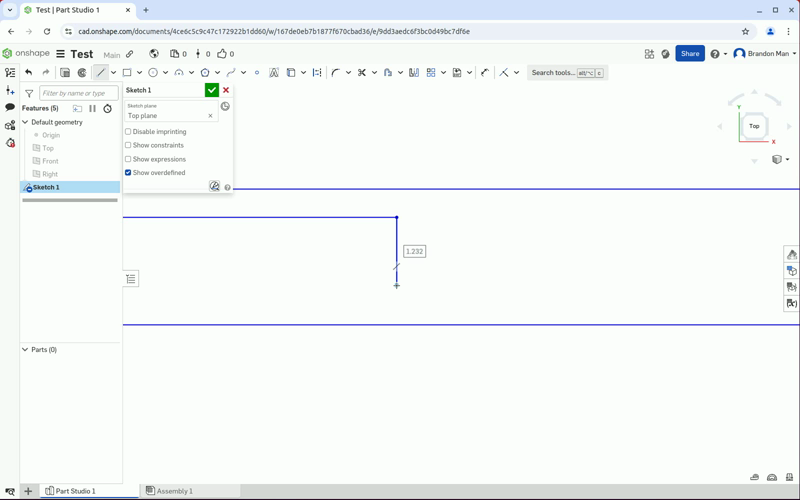
scroll(-6)
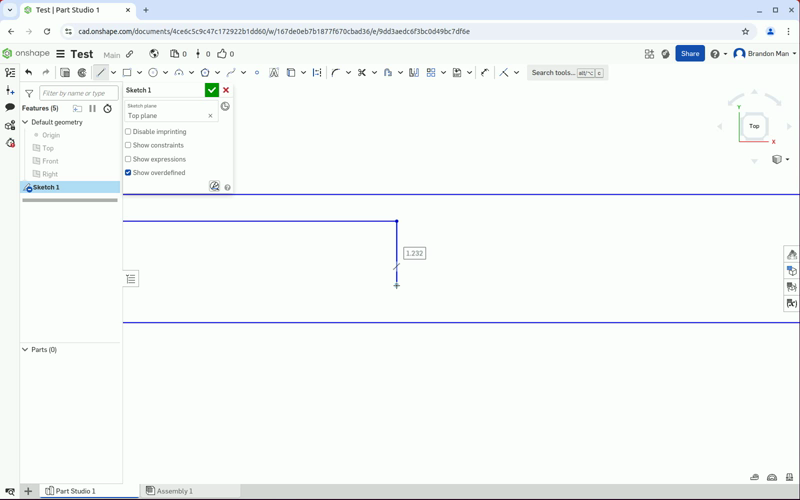
scroll(-6)
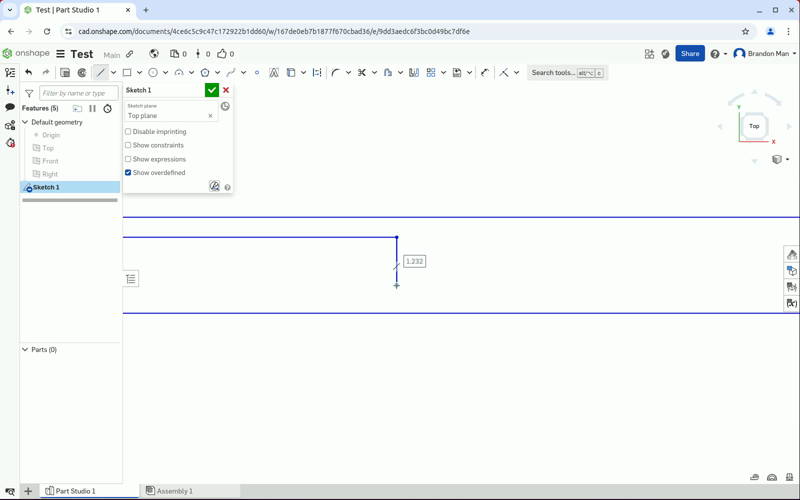
scroll(-6)
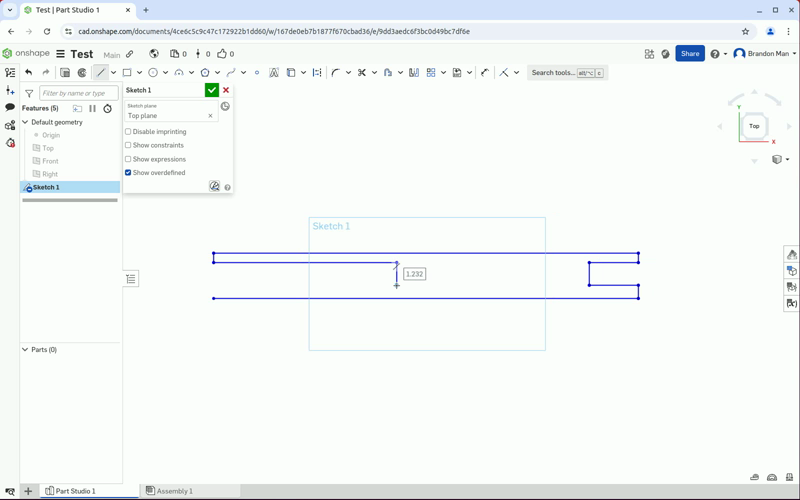
scroll(-6)
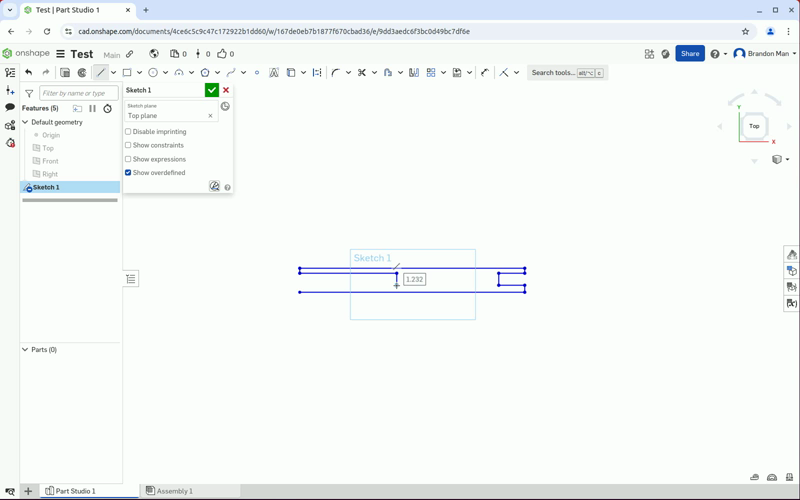
scroll(-6)
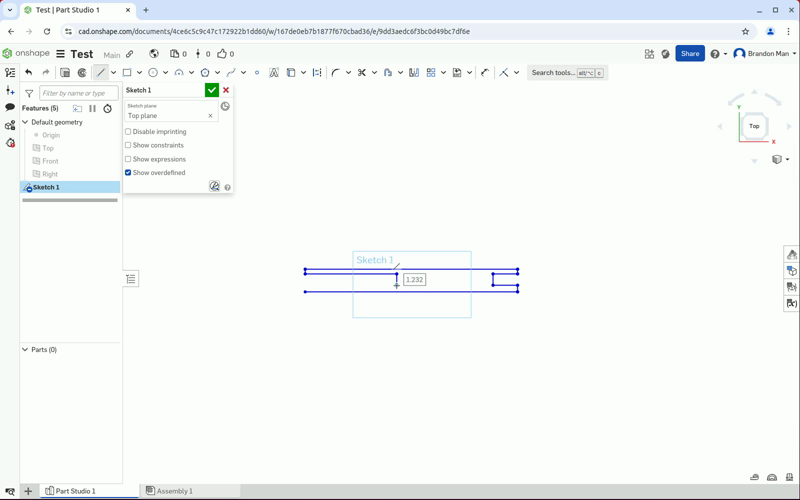
scroll(-6)
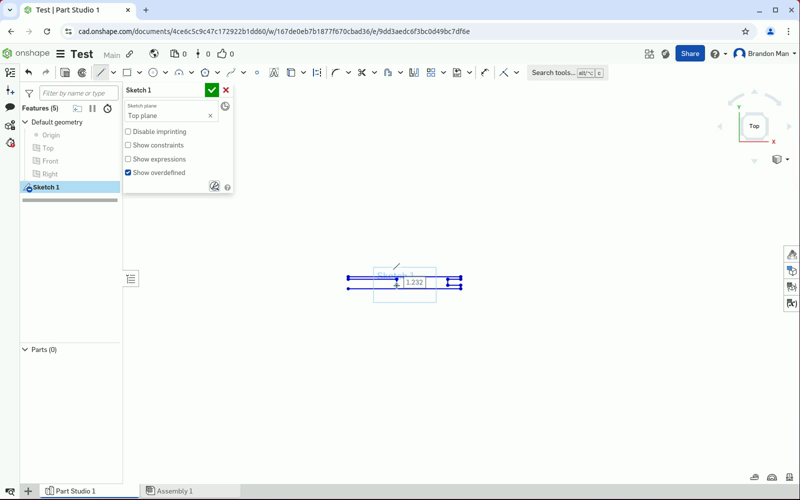
key_up(shift)
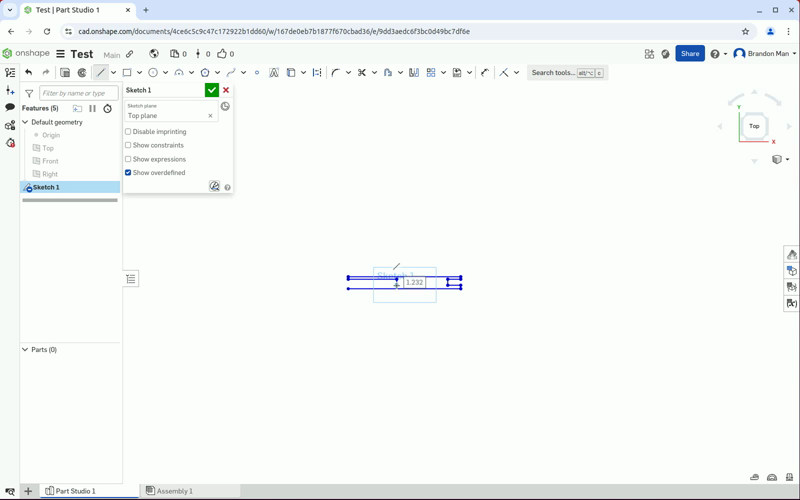
key_down(shift)
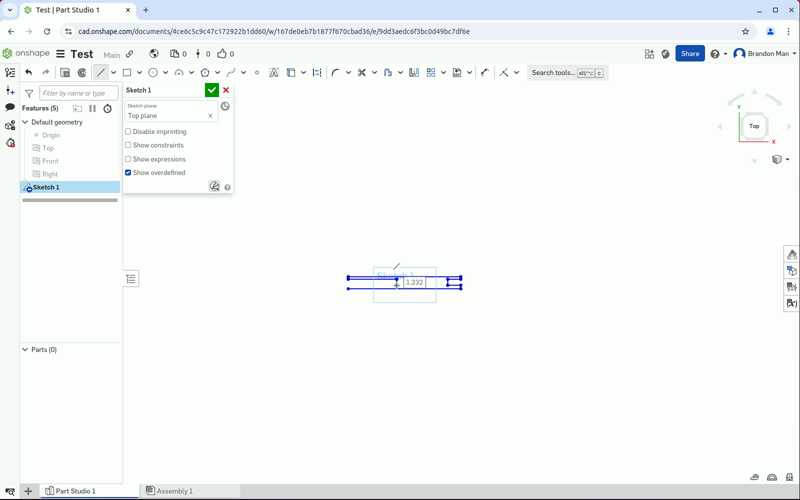
mouse_move(426, 285)
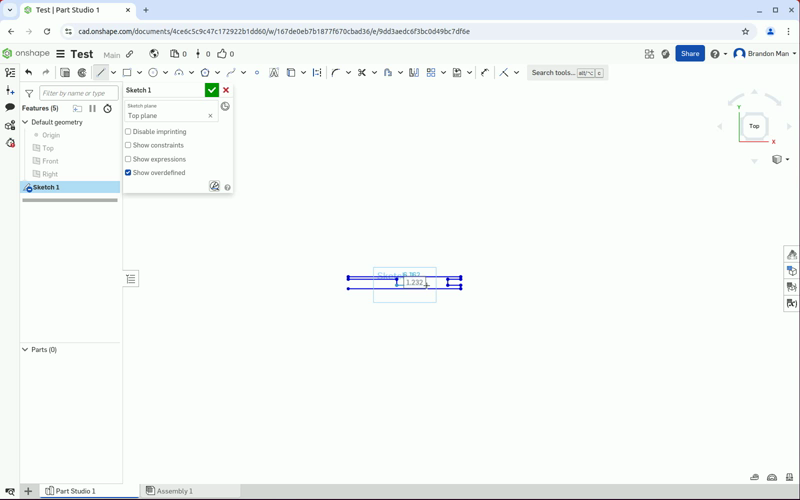
mouse_move(348, 285)
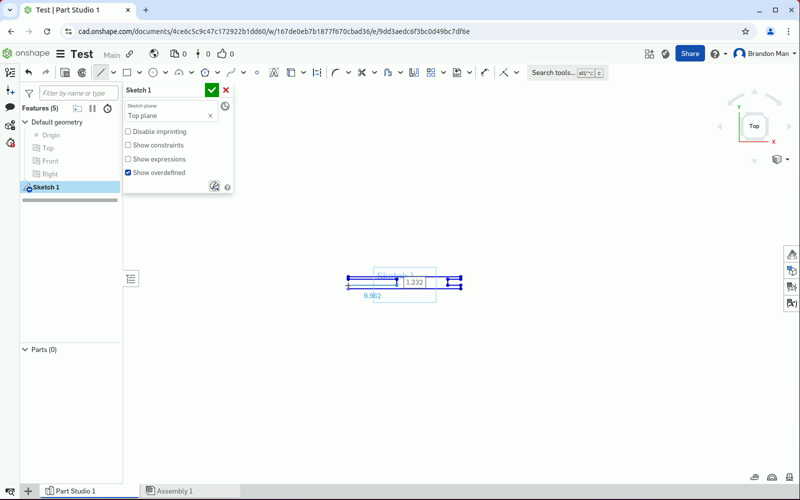
scroll(6)
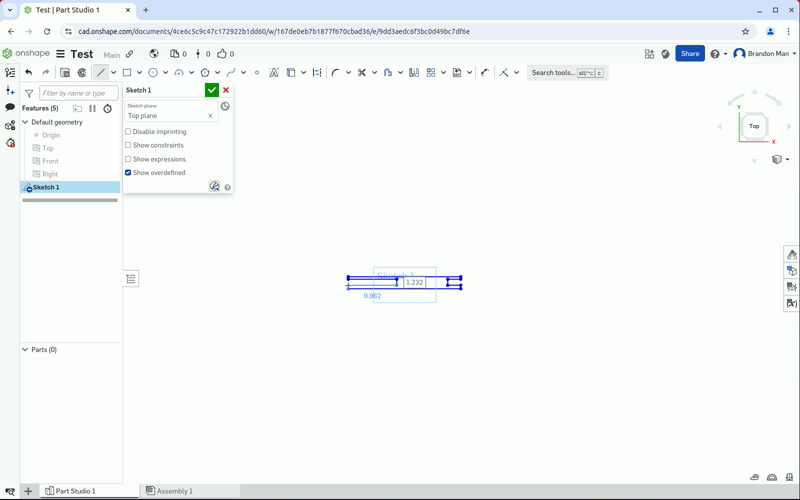
scroll(6)
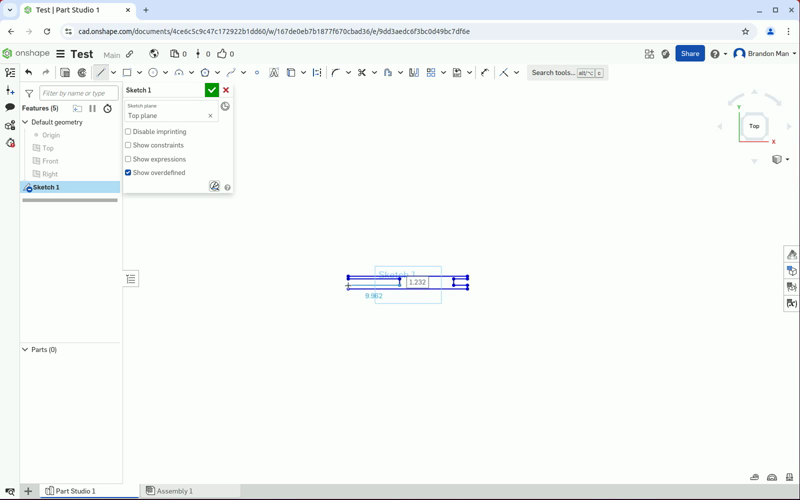
scroll(6)
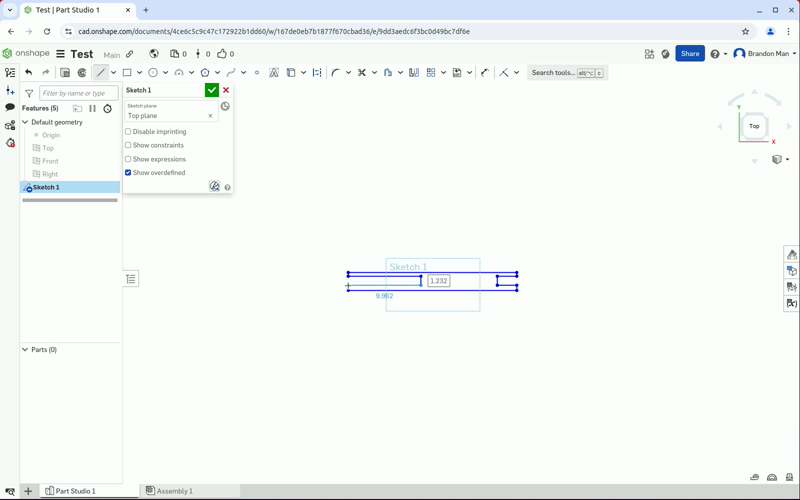
scroll(6)
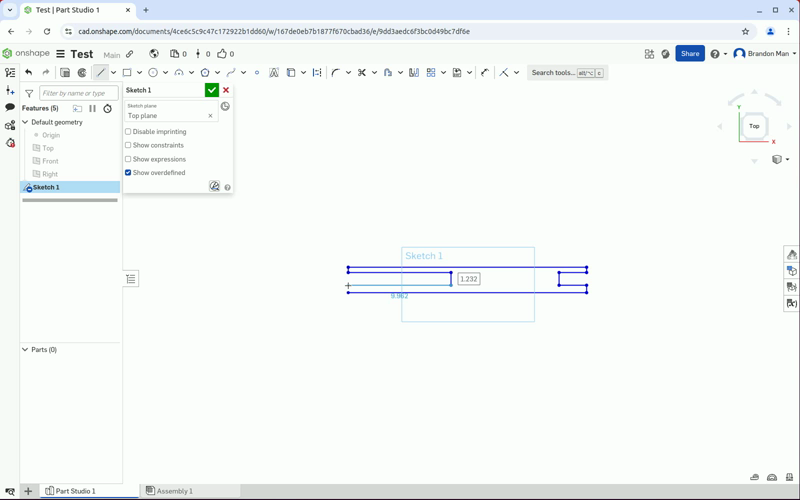
scroll(6)
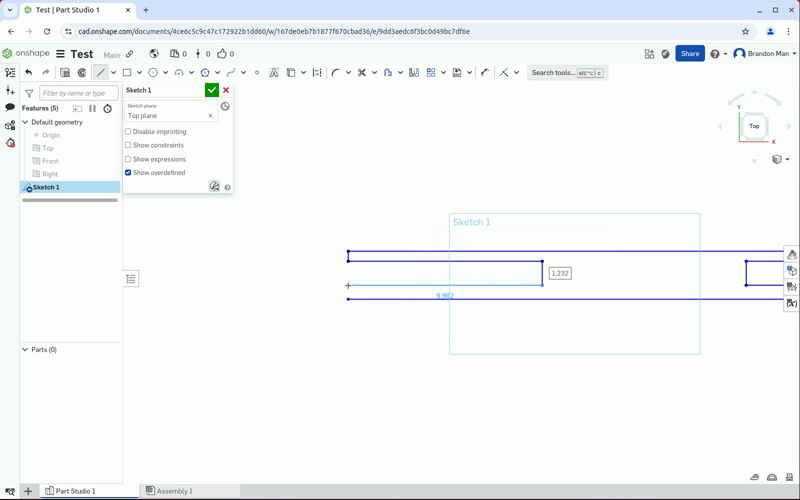
scroll(6)
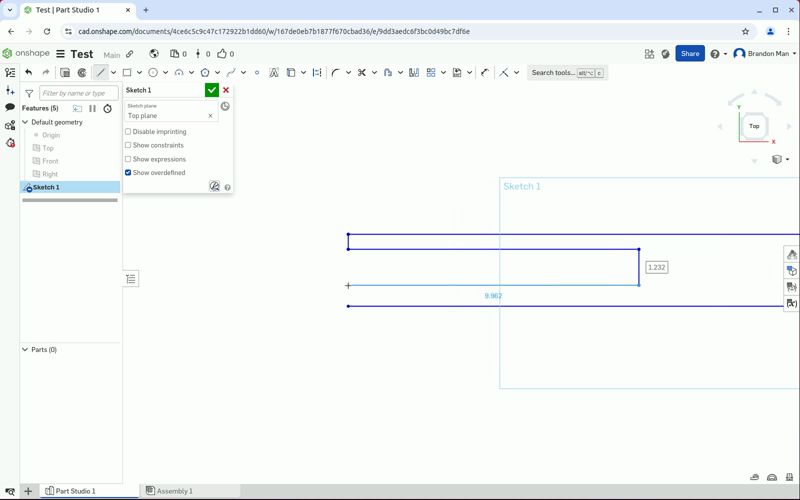
scroll(6)
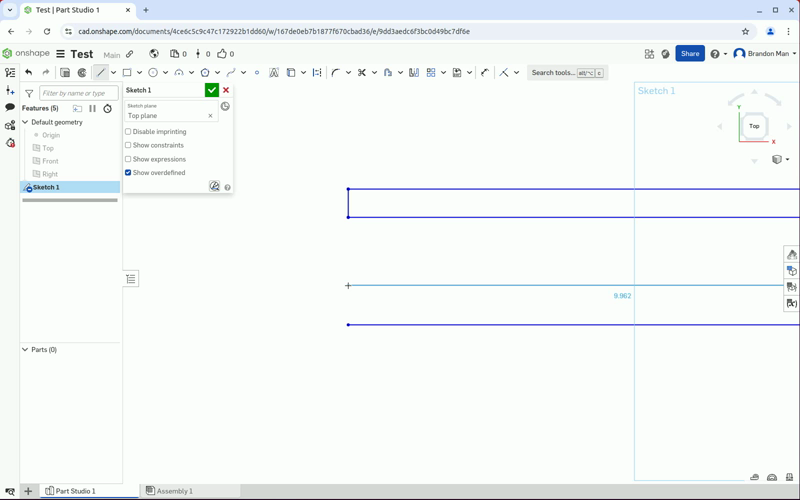
click(348, 285)
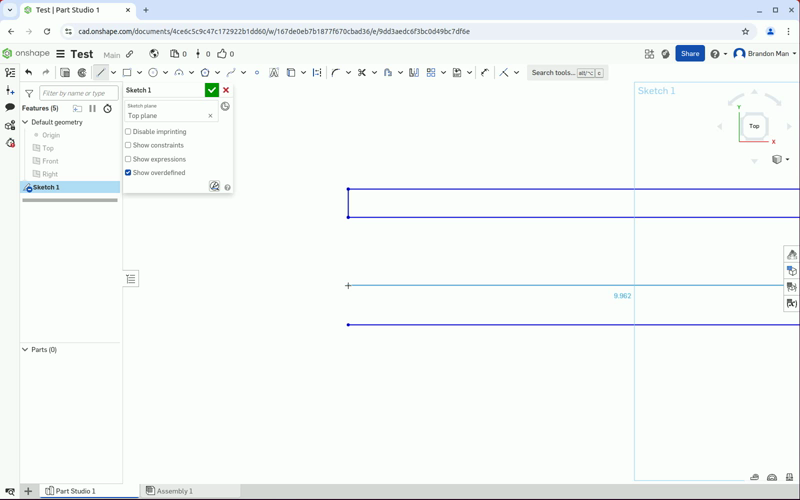
scroll(-6)
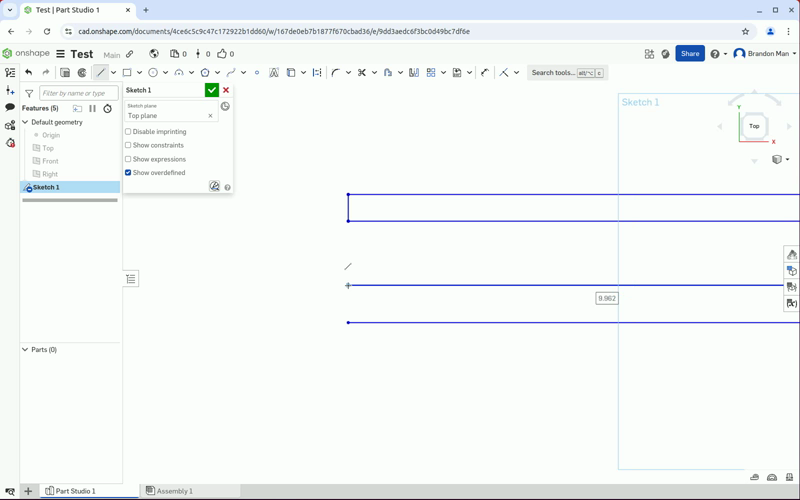
scroll(-6)
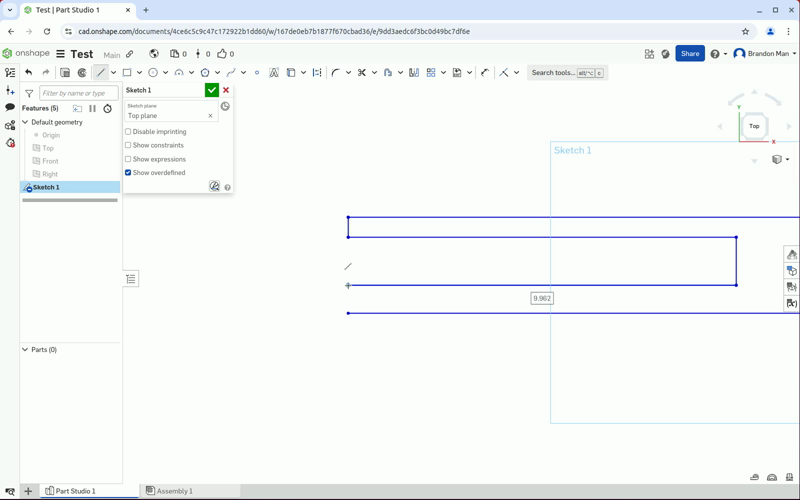
scroll(-6)
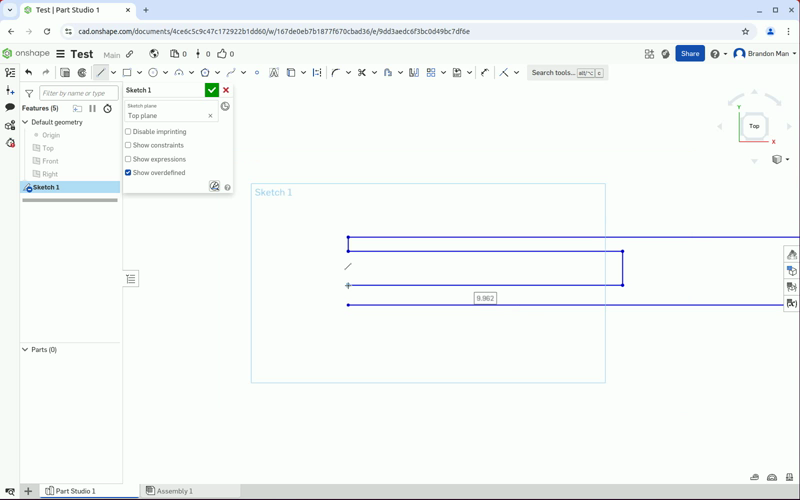
scroll(-6)
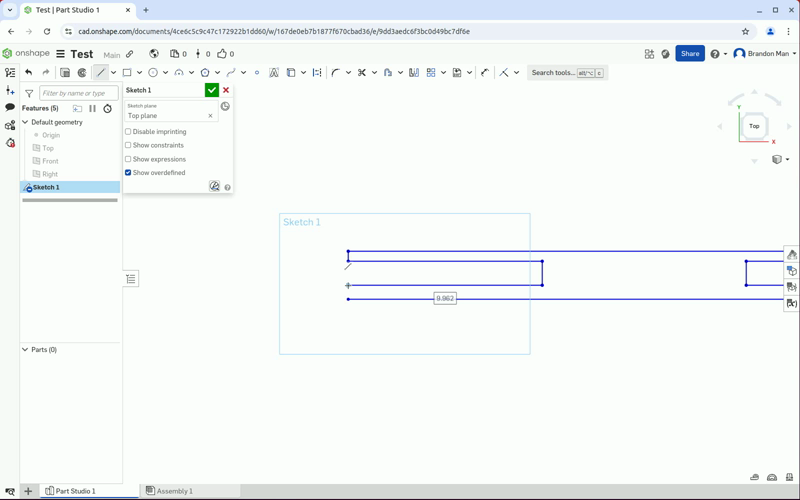
scroll(-6)
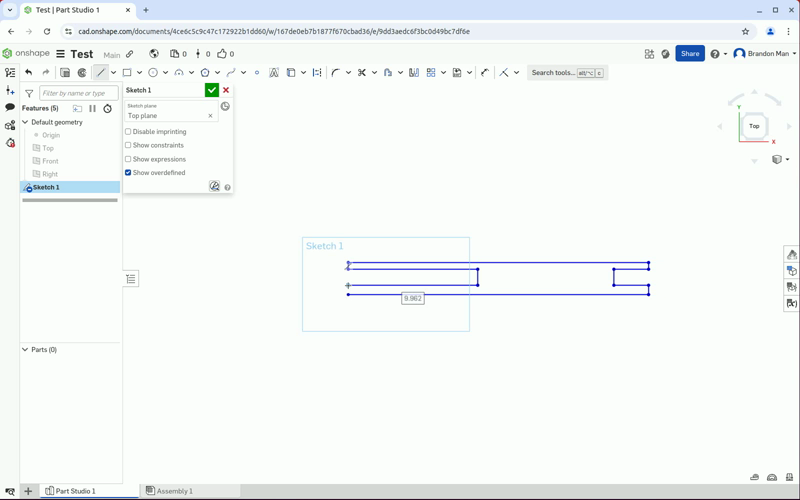
scroll(-6)
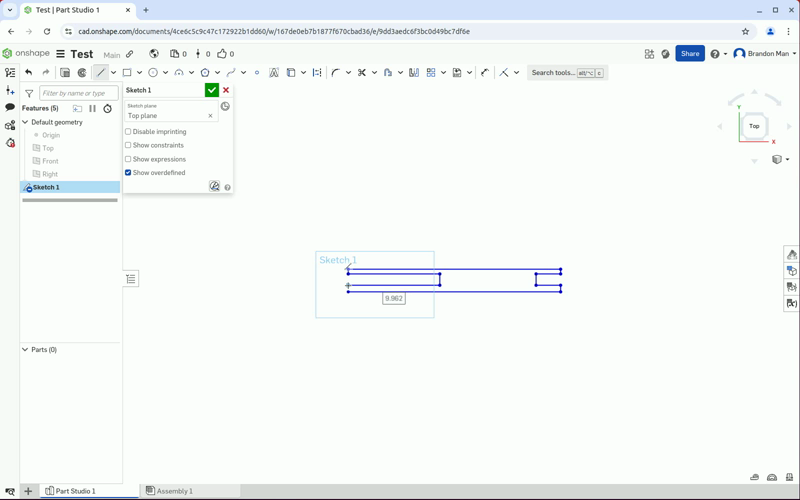
scroll(-6)
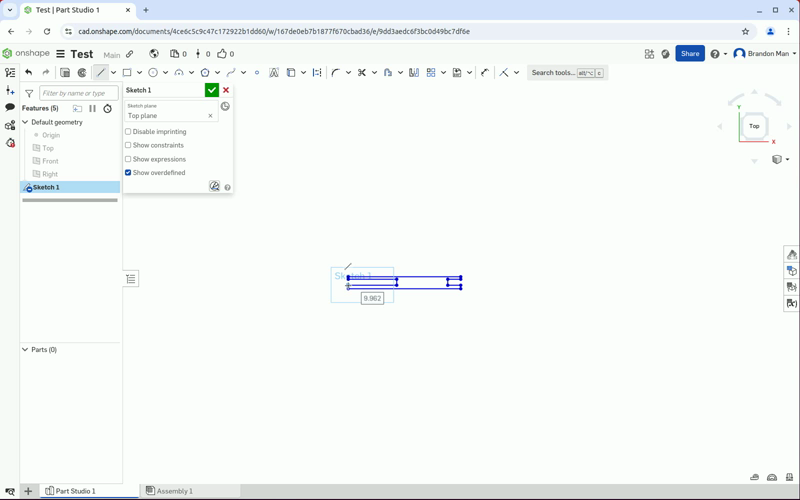
key_up(shift)
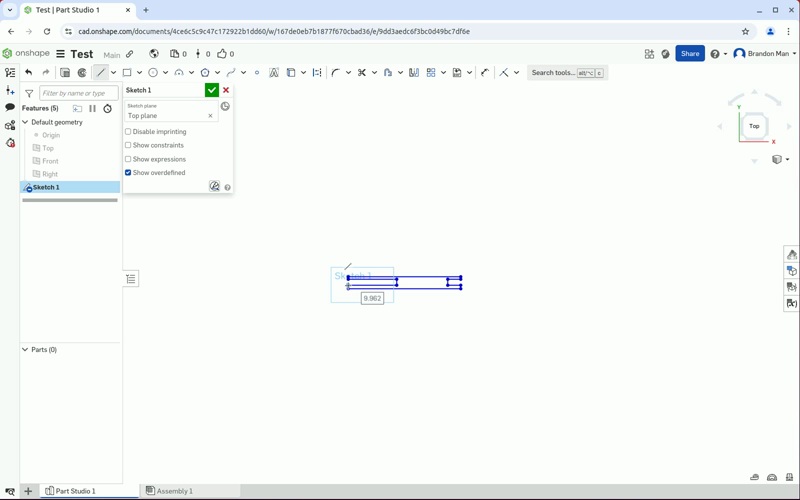
mouse_move(378, 285)
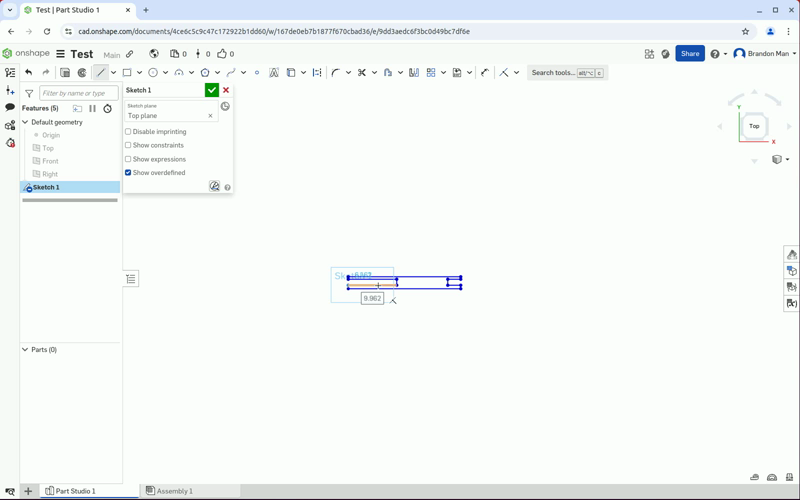
key_down(shift)
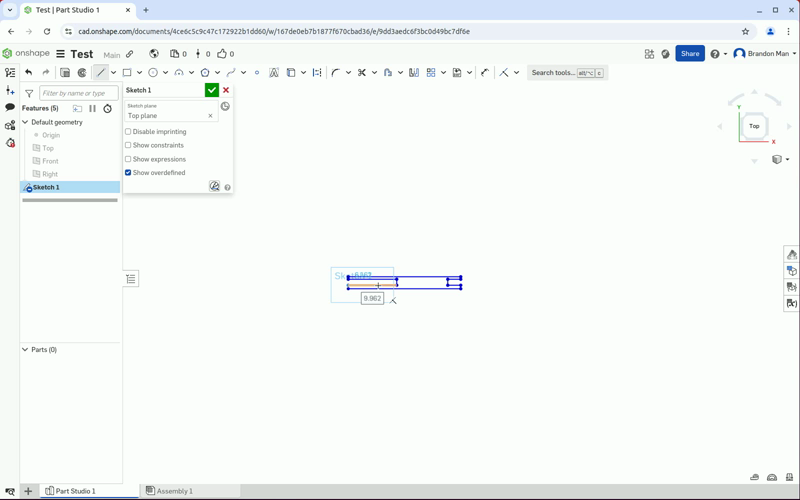
mouse_move(348, 288)
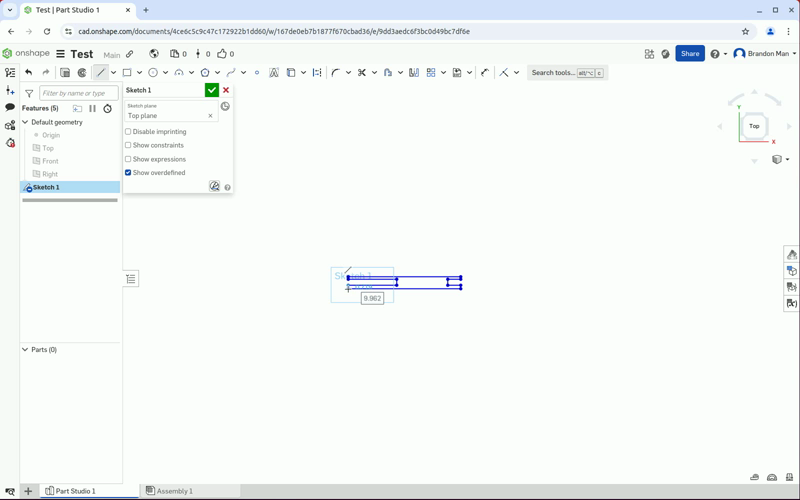
scroll(6)
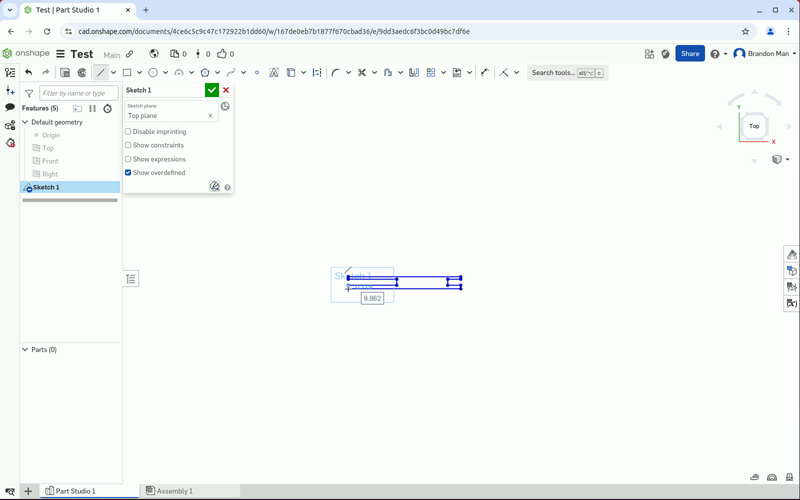
scroll(6)
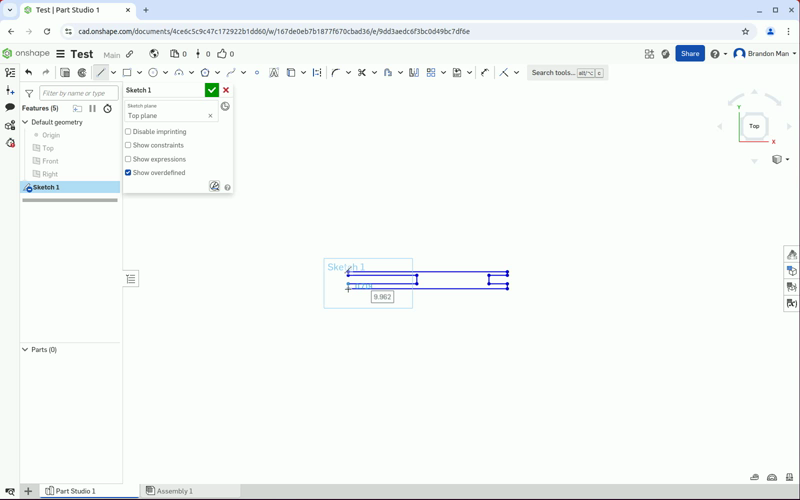
scroll(6)
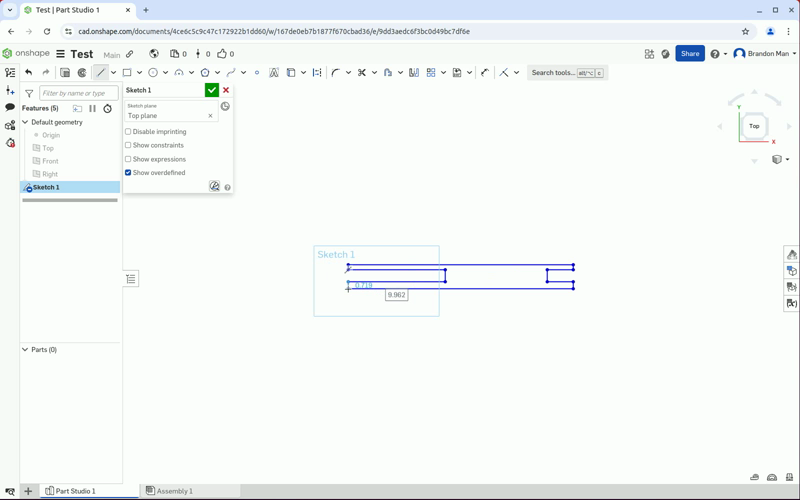
scroll(6)
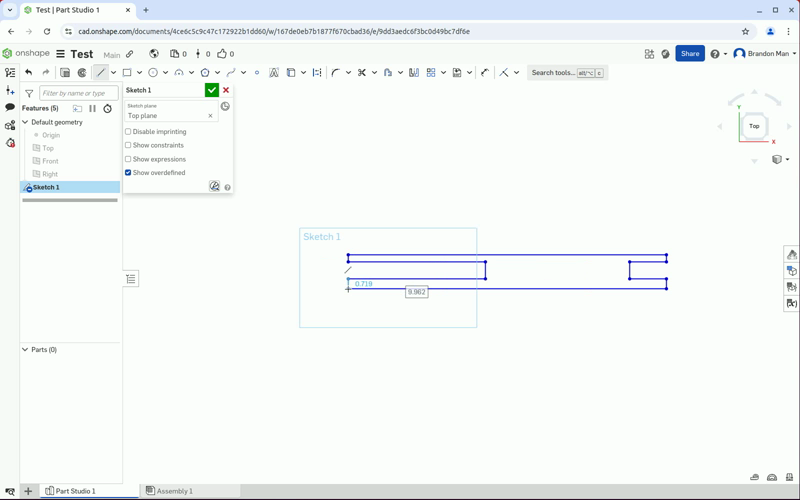
scroll(6)
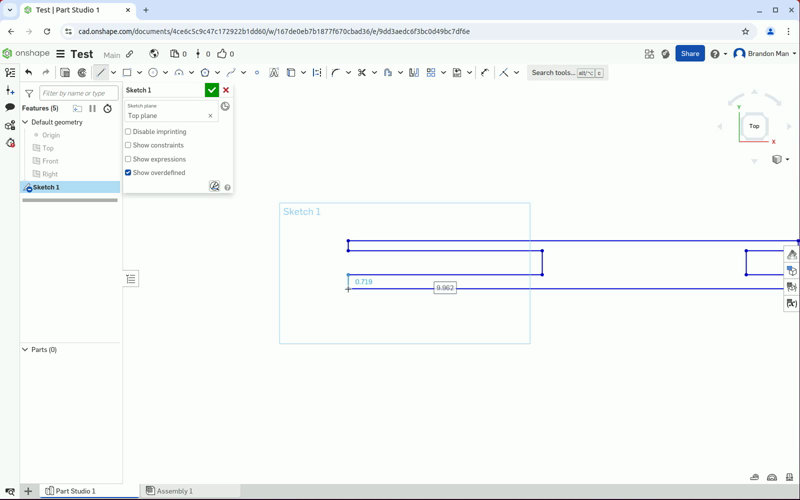
scroll(6)
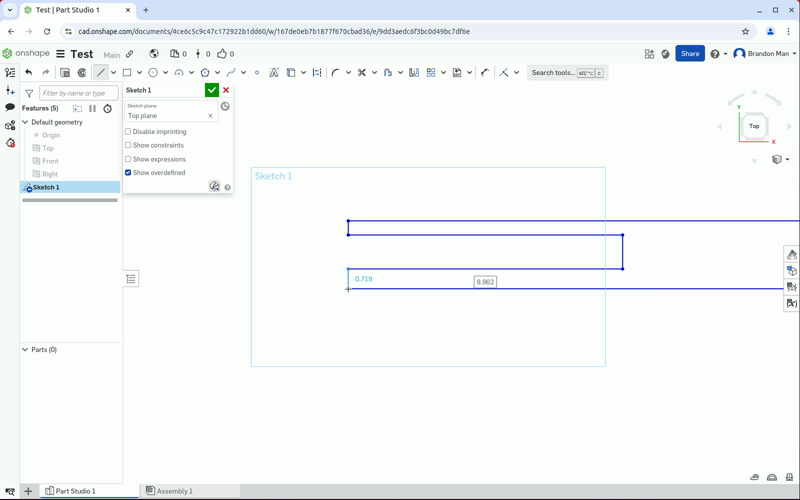
scroll(6)
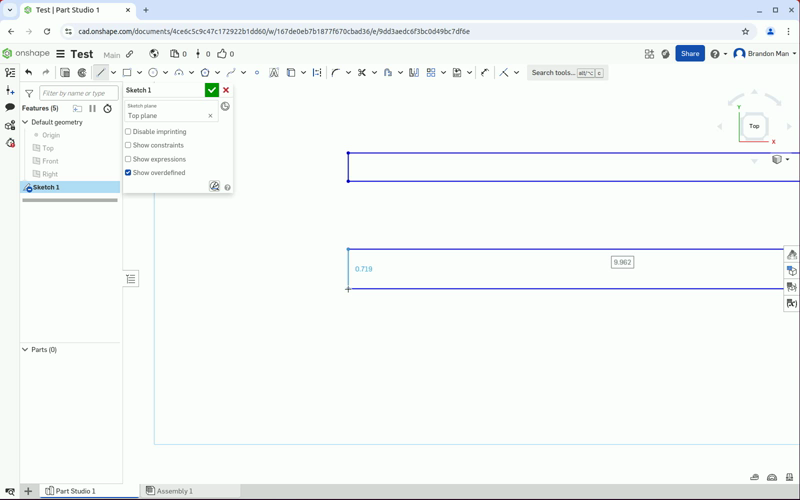
key_up(shift)
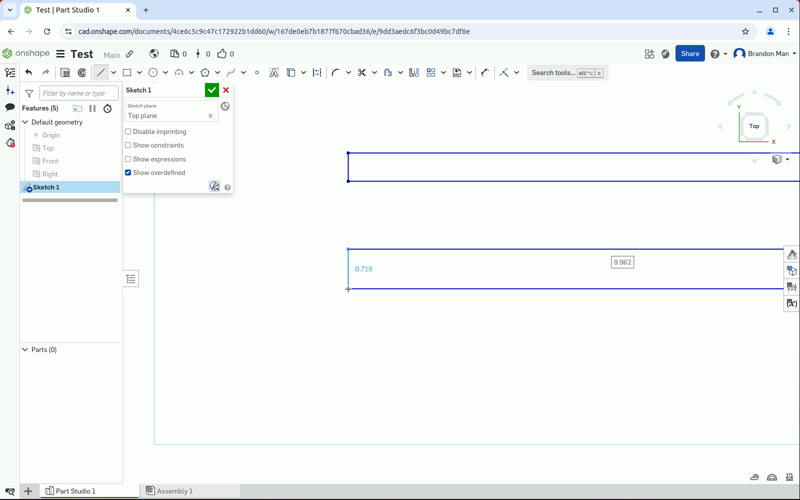
click(348, 288)
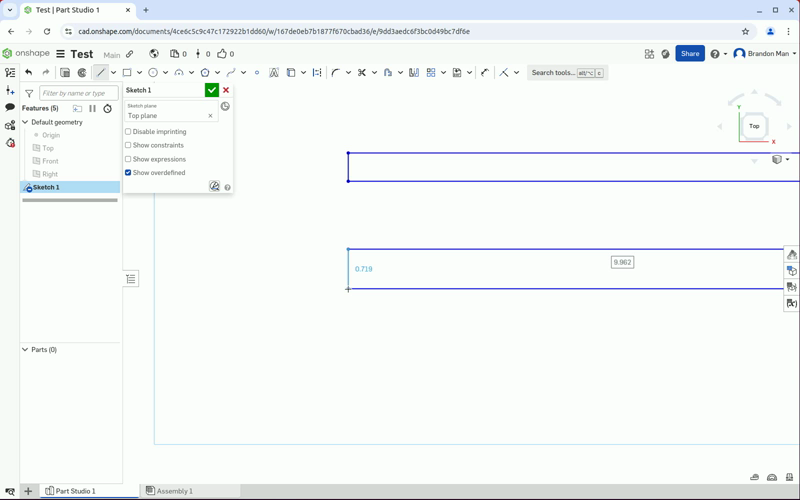
scroll(-6)
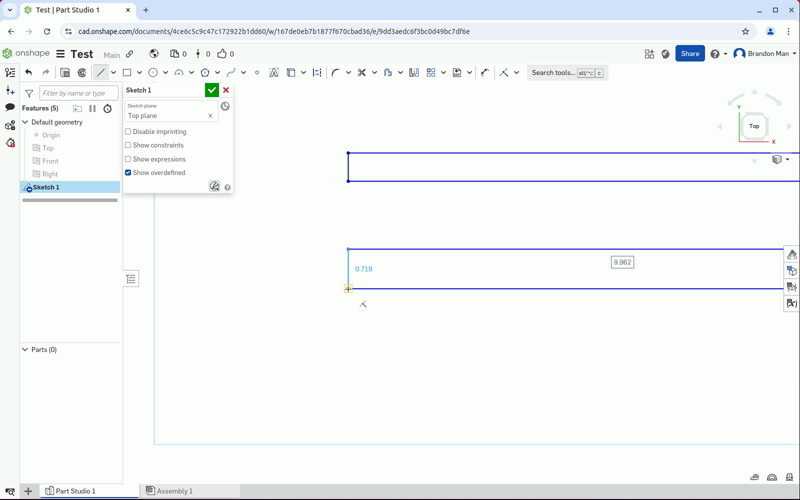
scroll(-6)
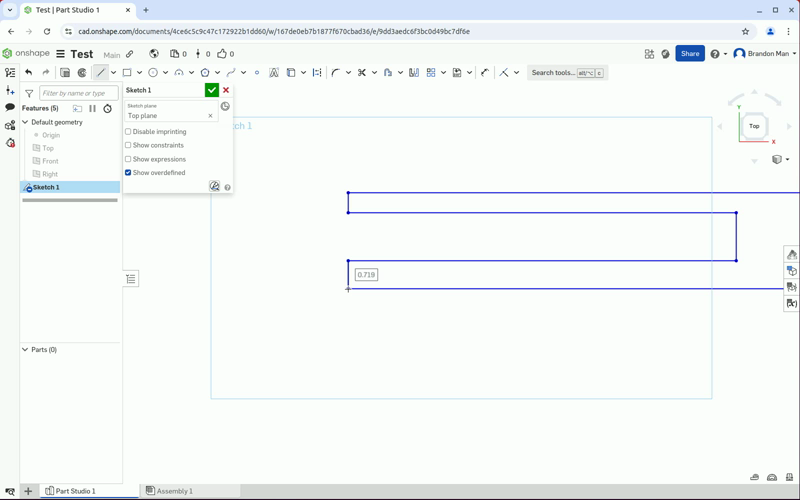
scroll(-6)
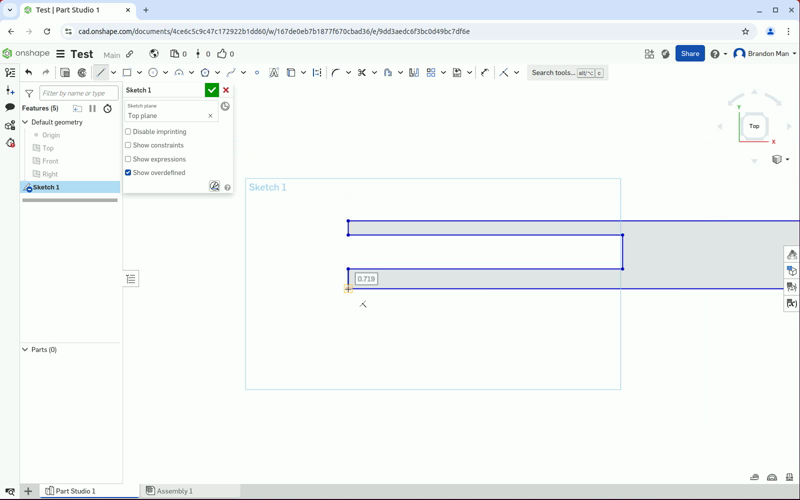
scroll(-6)
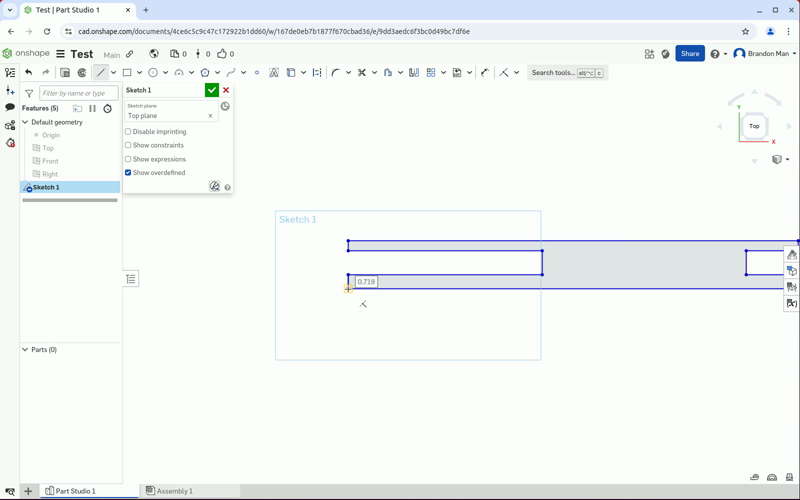
scroll(-6)
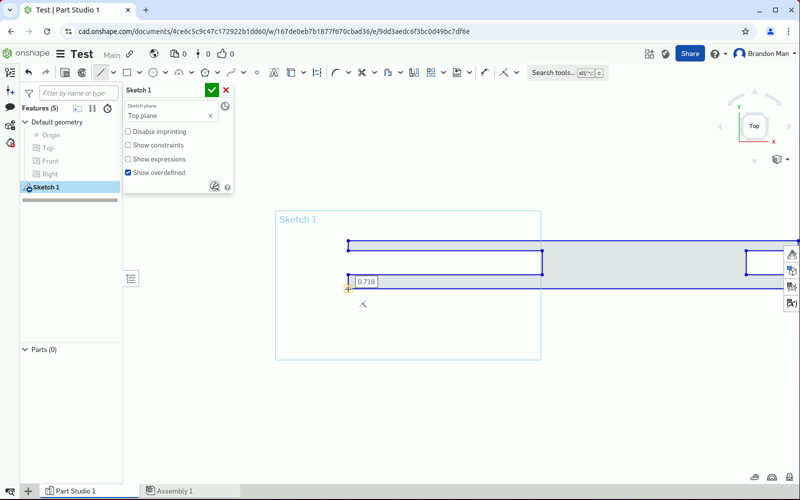
scroll(-6)
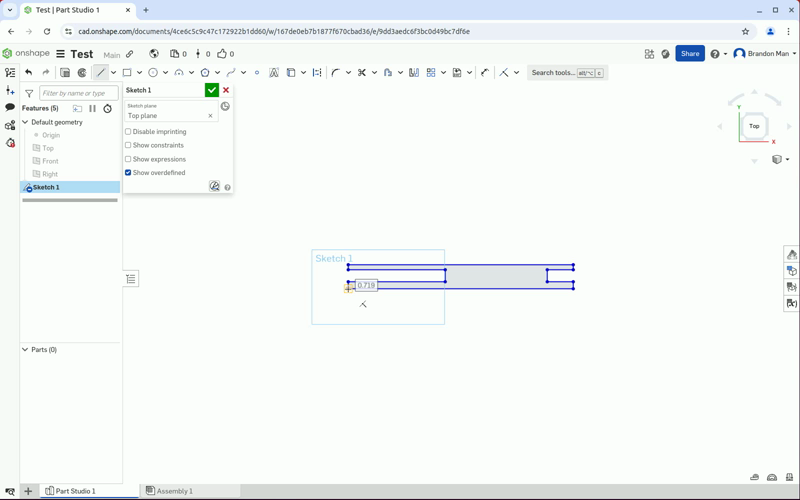
scroll(-6)
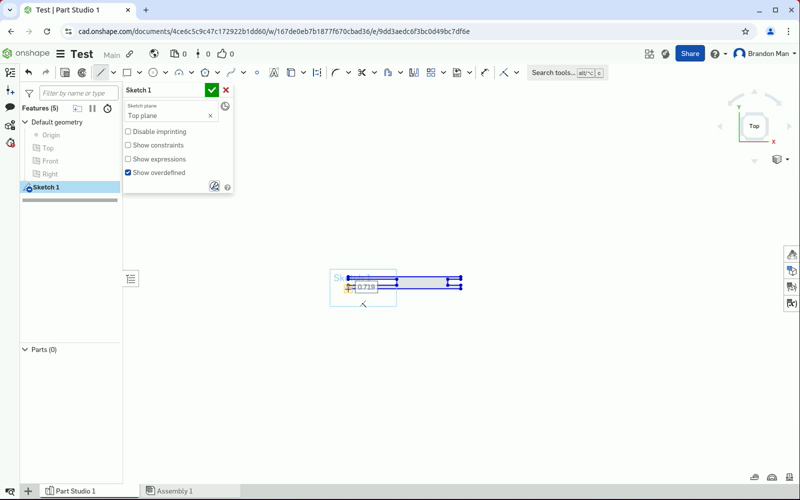
key(esc)
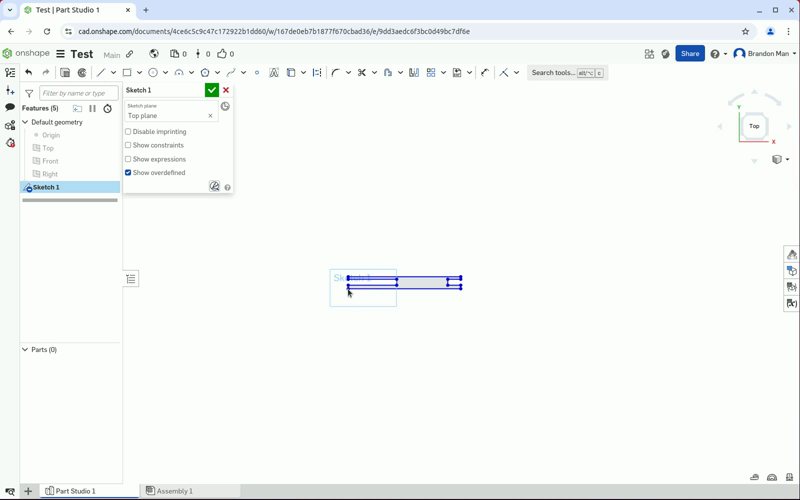
key(c)
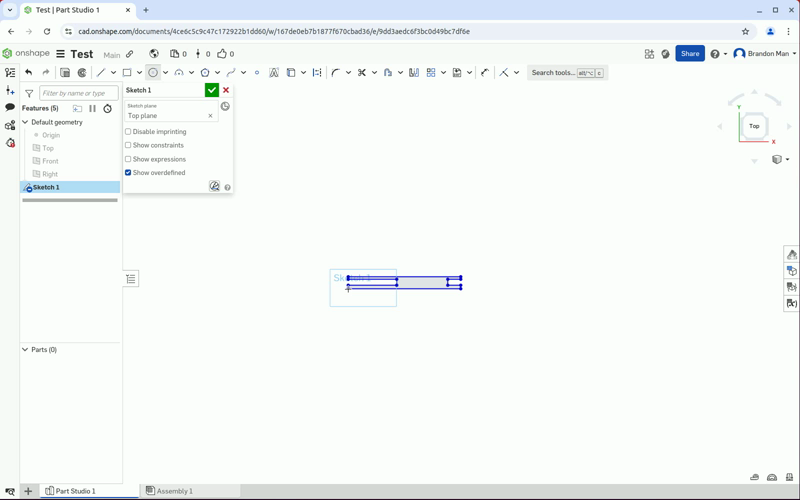
key_down(shift)
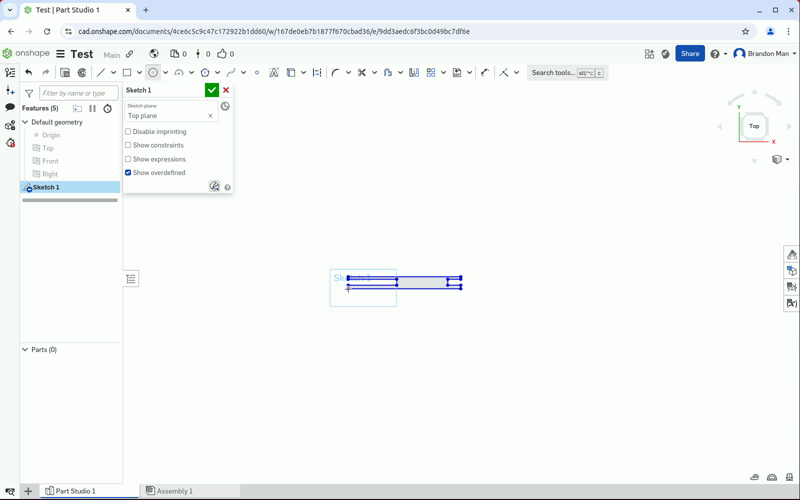
mouse_move(402, 282)
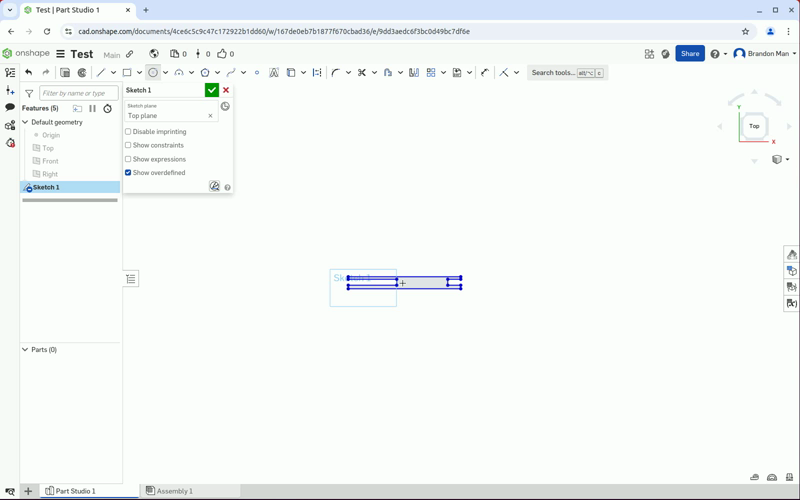
click(402, 282)
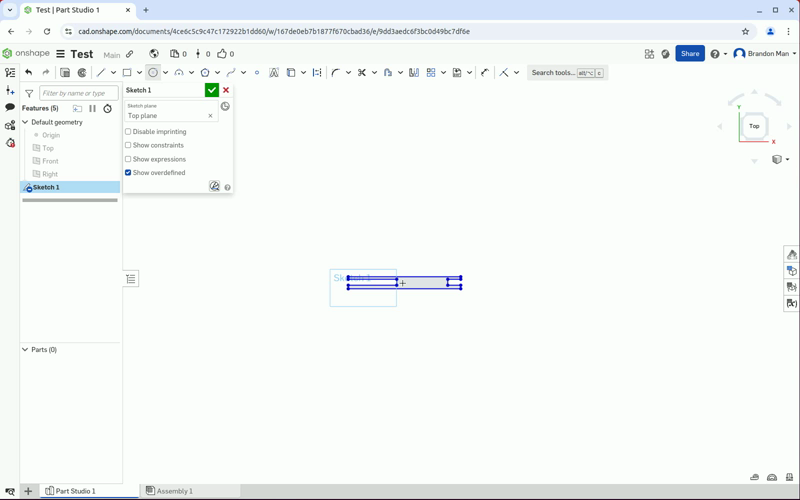
key_up(shift)
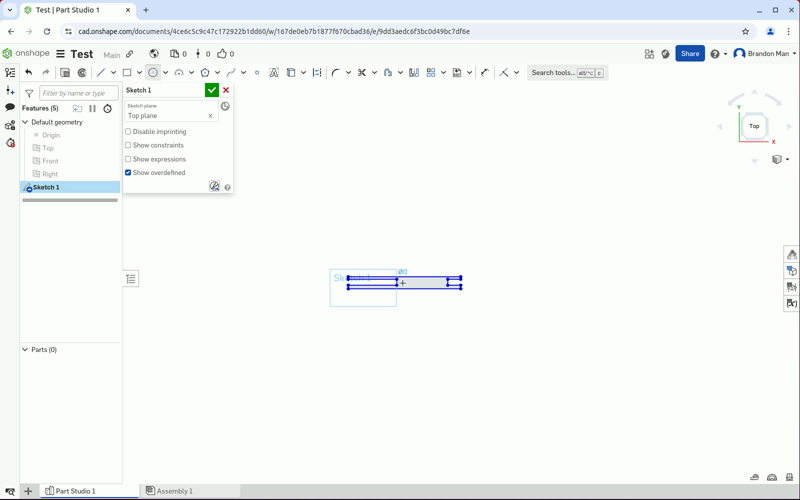
mouse_move(406, 282)
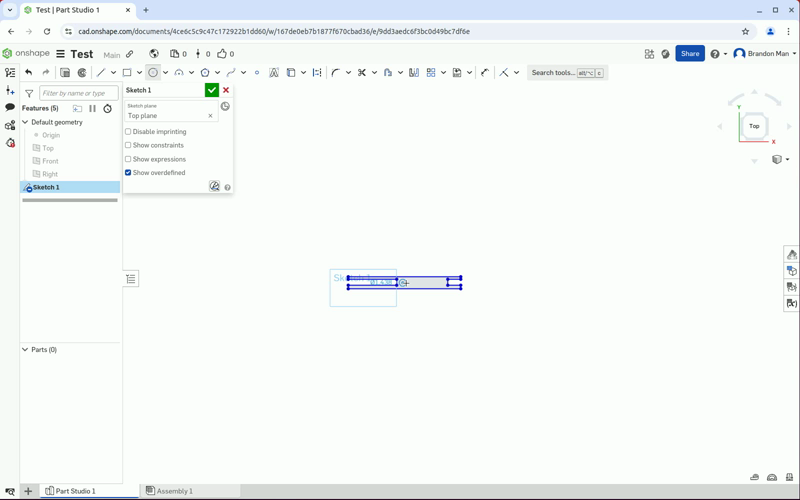
click(406, 282)
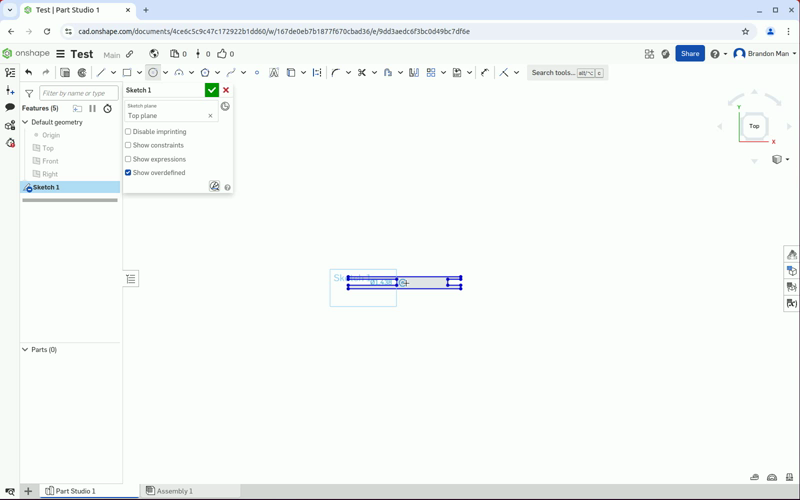
key(esc)
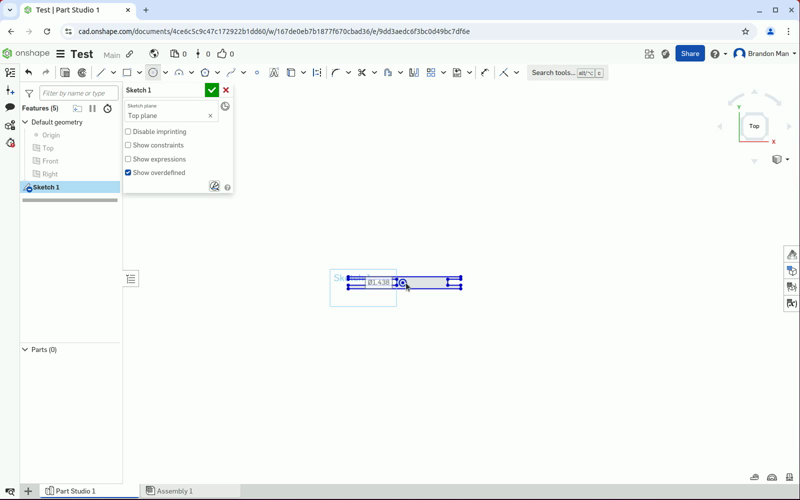
key(l)
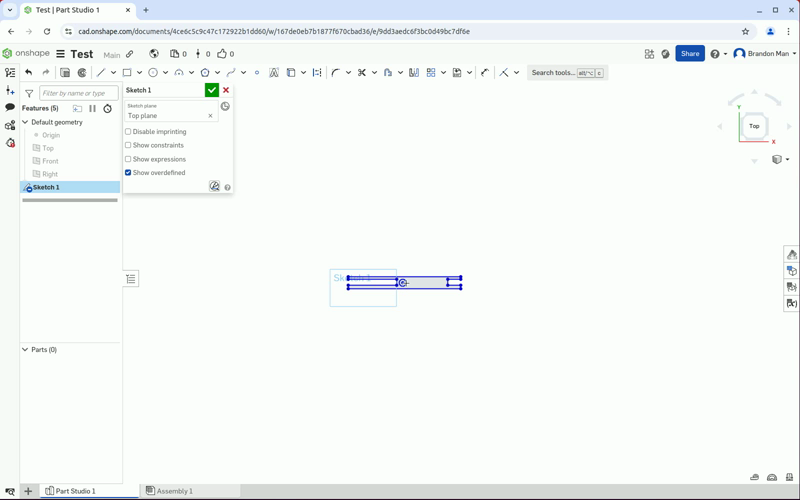
key_down(shift)
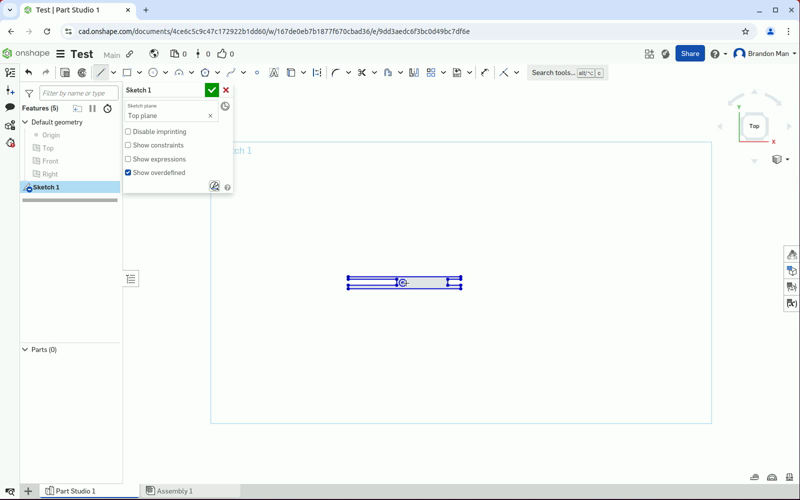
mouse_move(408, 285)
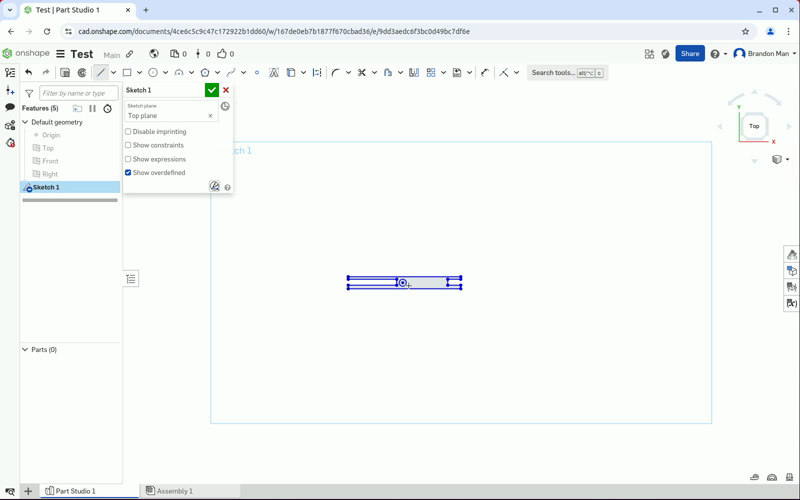
scroll(6)
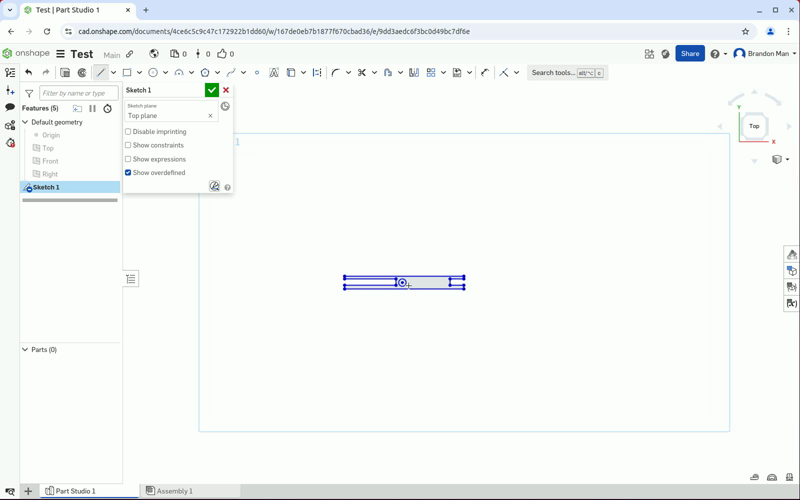
scroll(6)
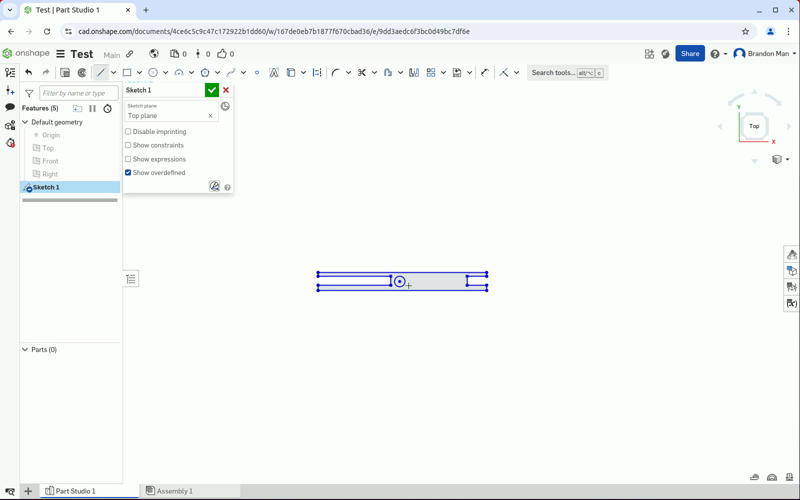
scroll(6)
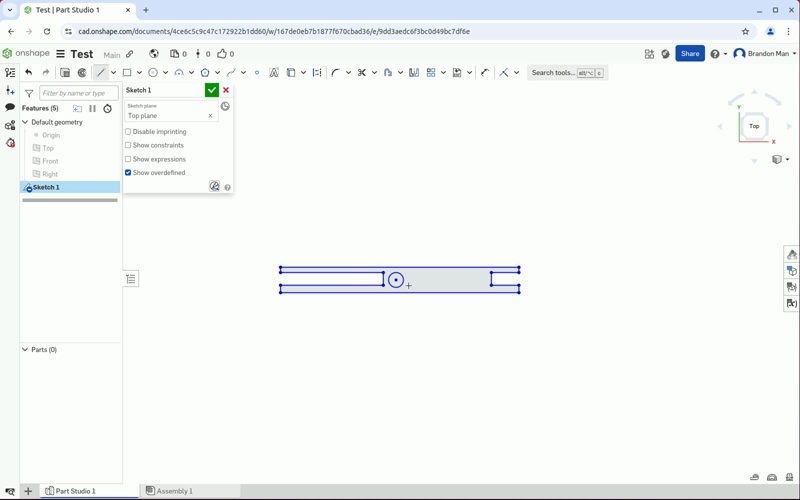
scroll(6)
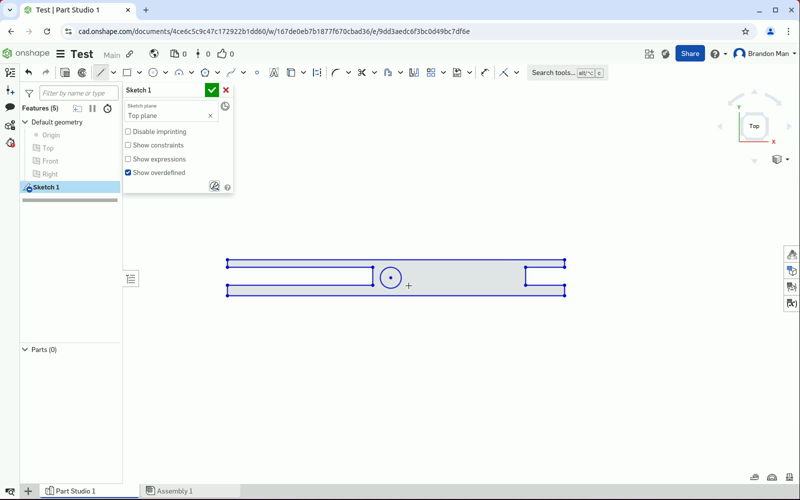
scroll(6)
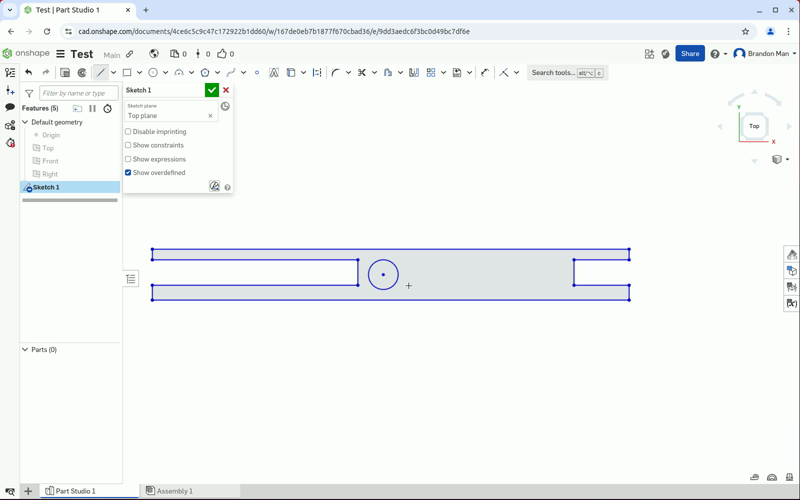
scroll(6)
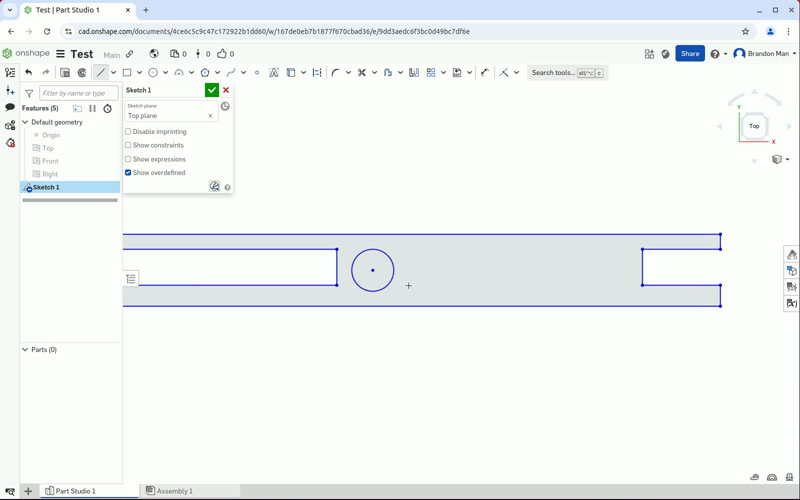
scroll(6)
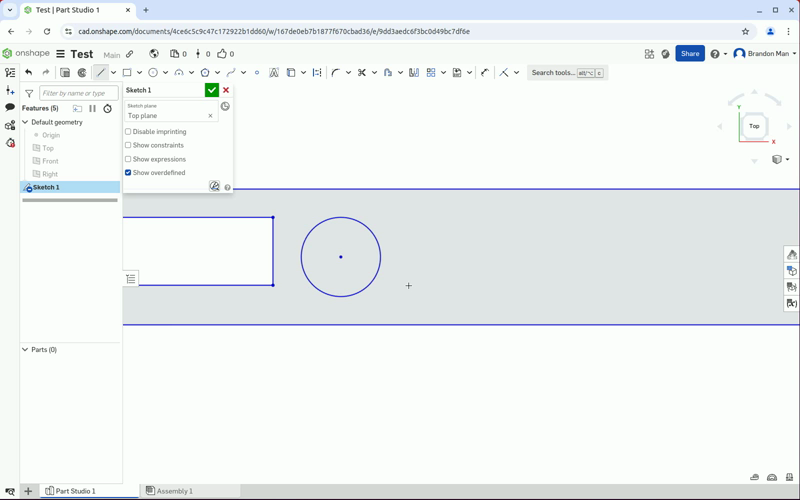
click(408, 285)
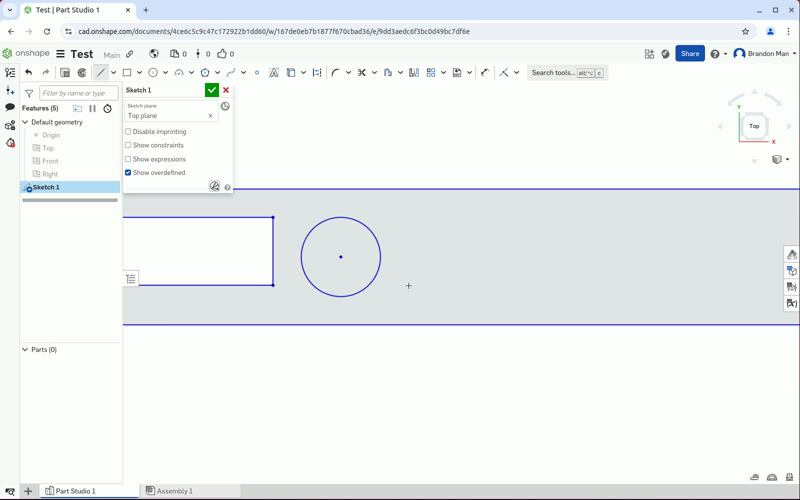
scroll(-6)
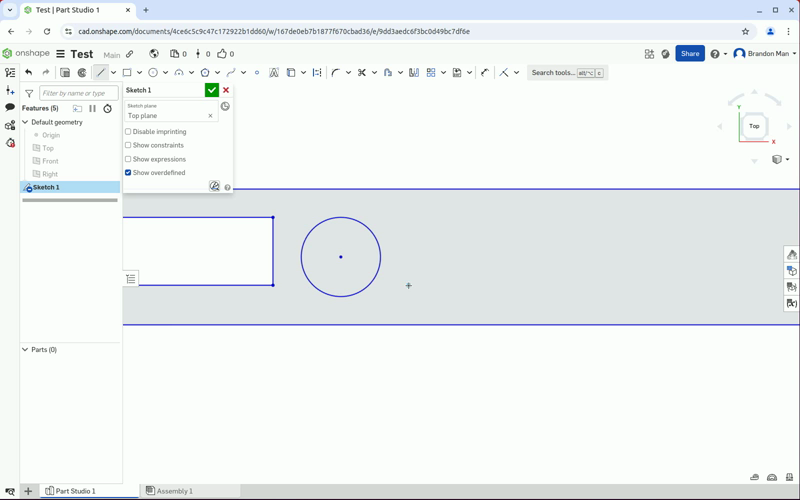
scroll(-6)
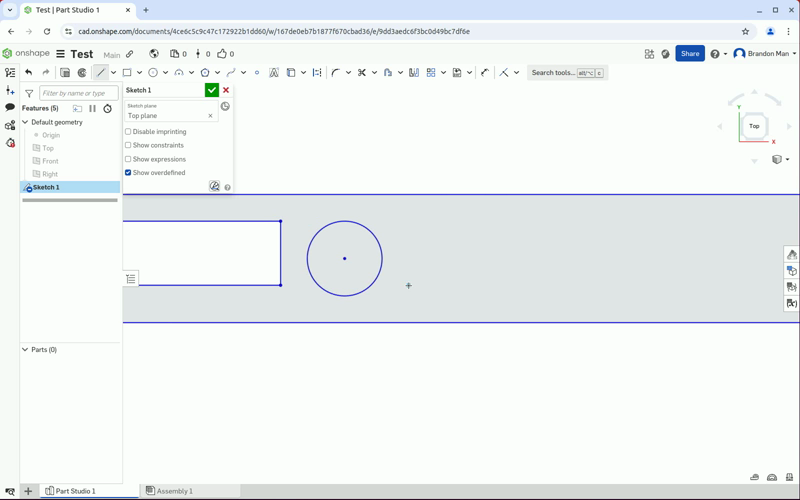
scroll(-6)
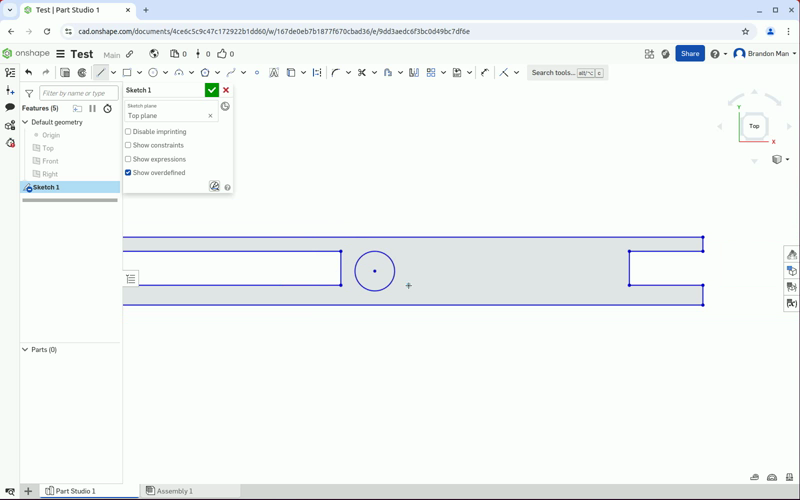
scroll(-6)
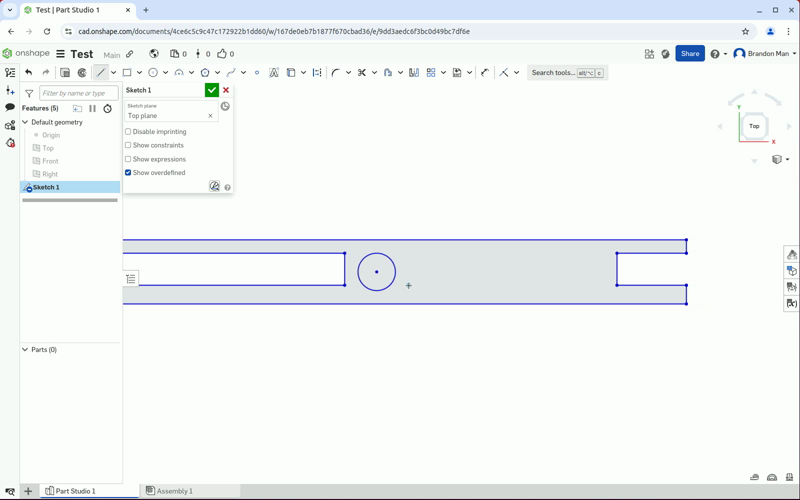
scroll(-6)
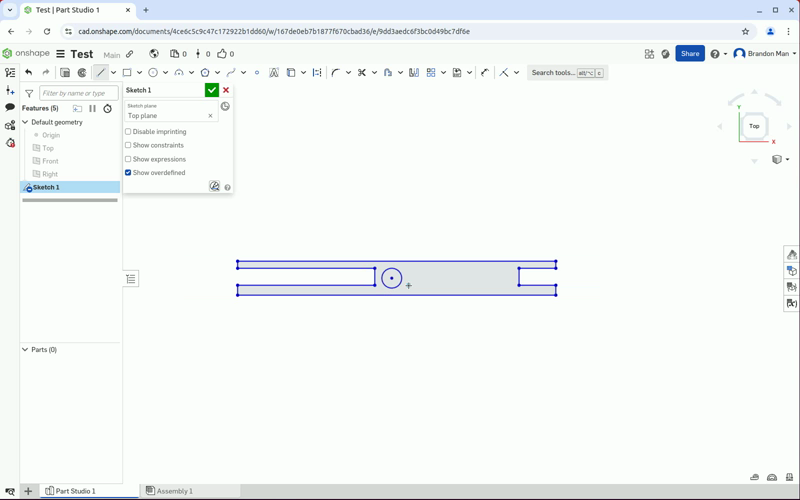
scroll(-6)
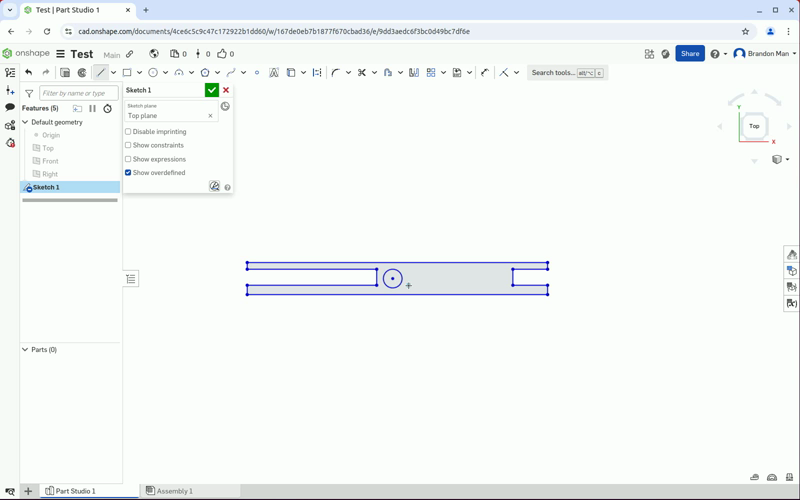
scroll(-6)
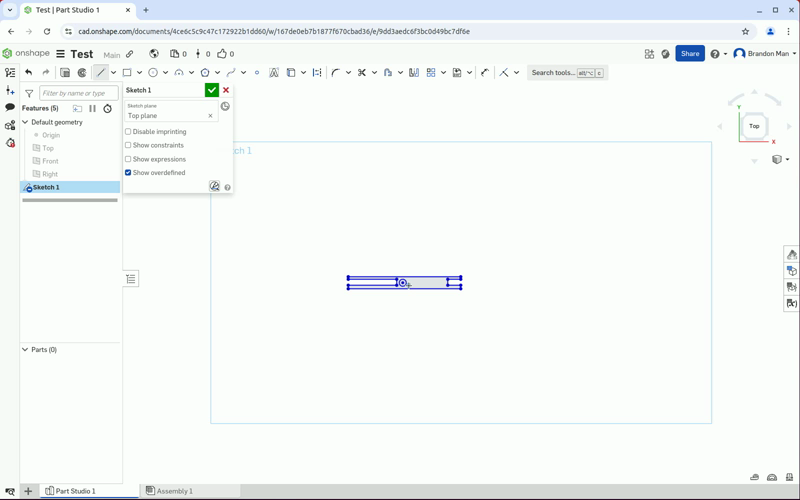
key_up(shift)
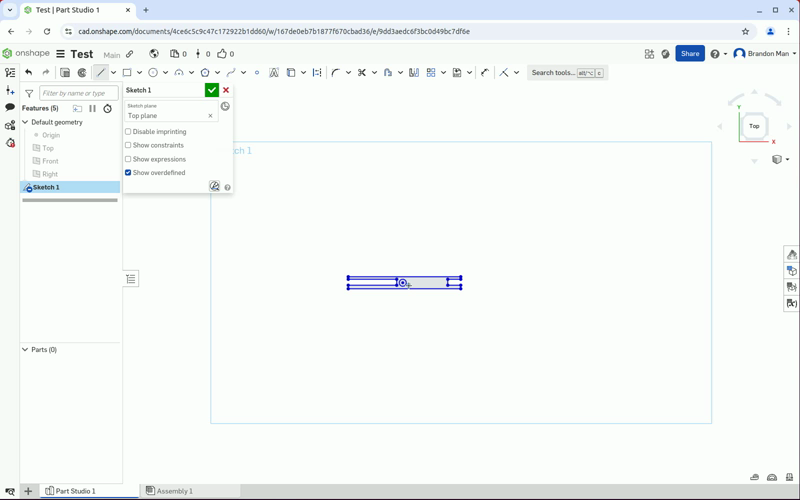
key_down(shift)
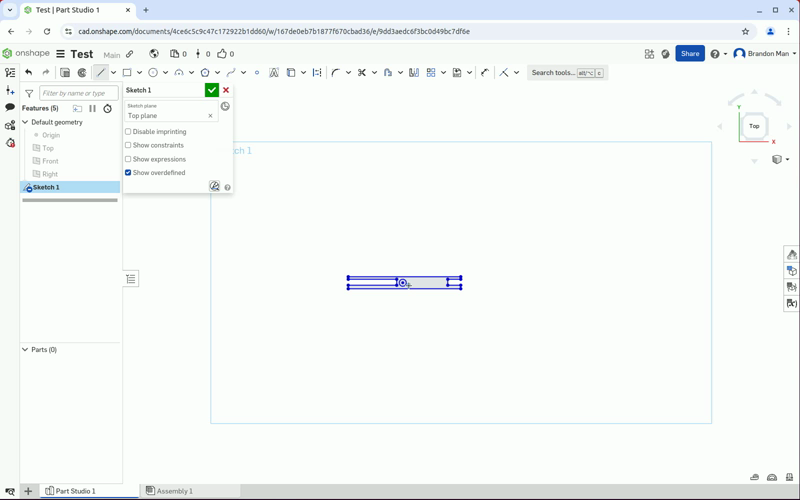
mouse_move(438, 285)
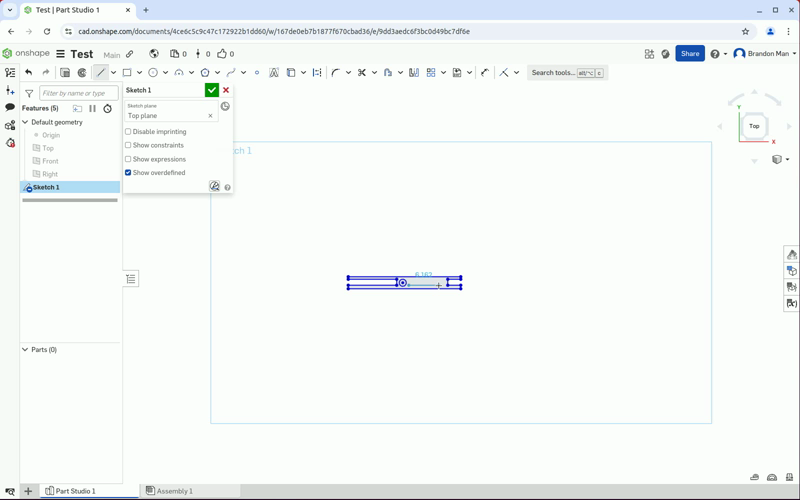
mouse_move(434, 285)
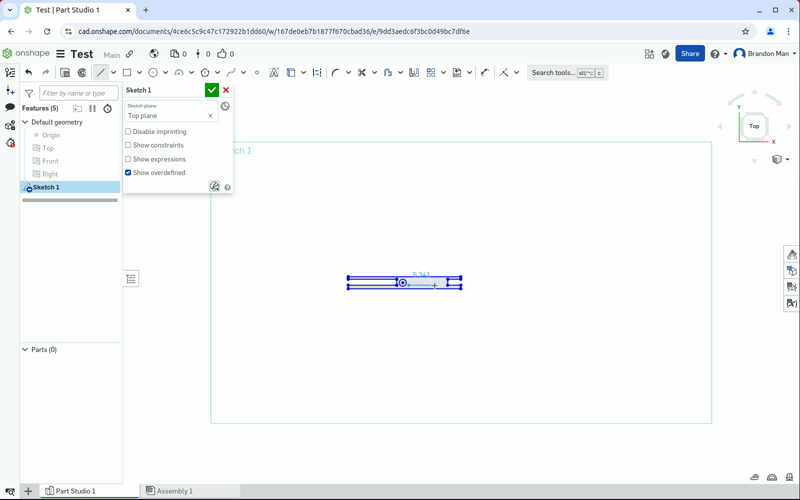
click(434, 285)
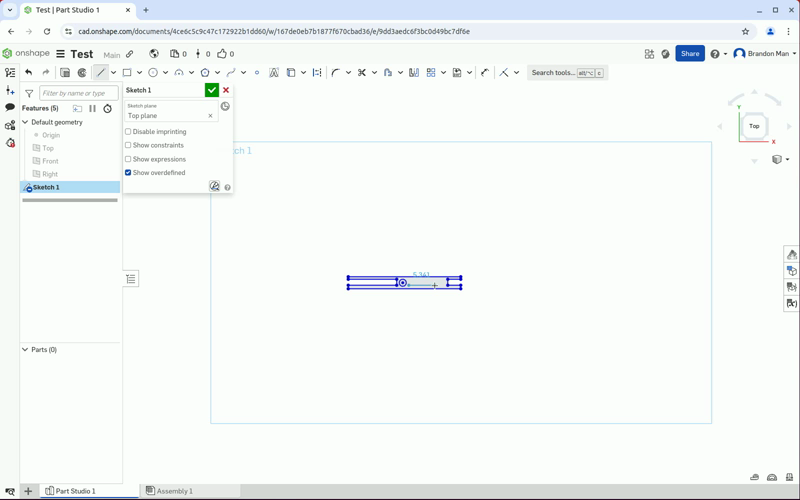
key_up(shift)
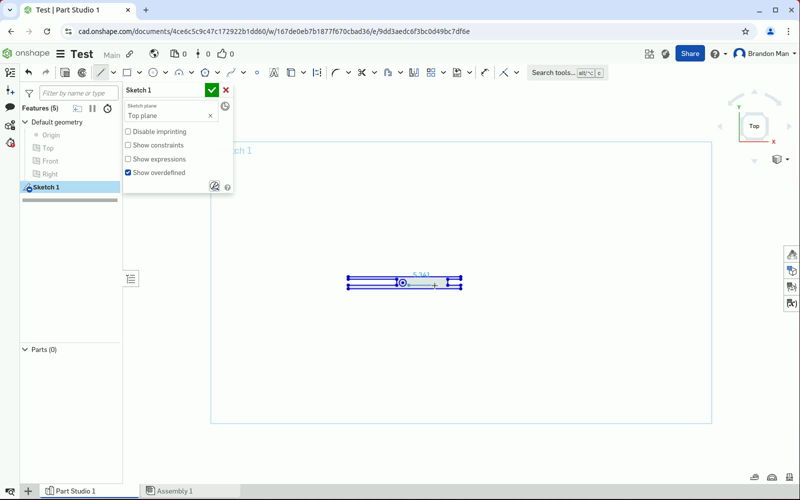
key_down(shift)
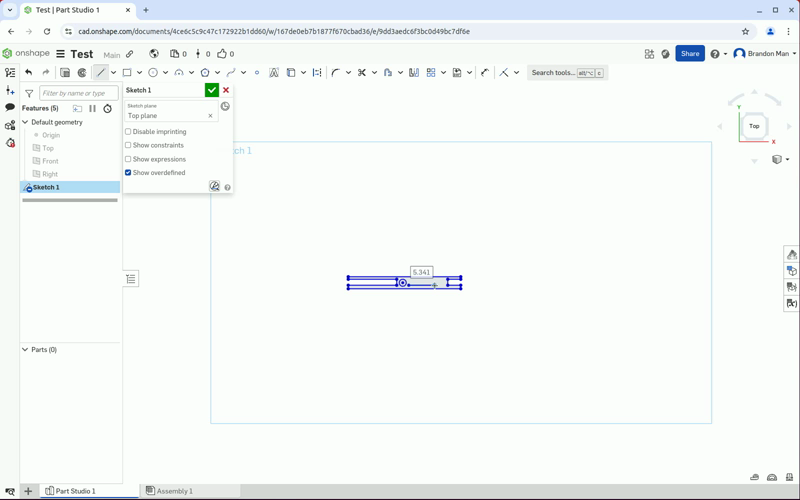
mouse_move(464, 285)
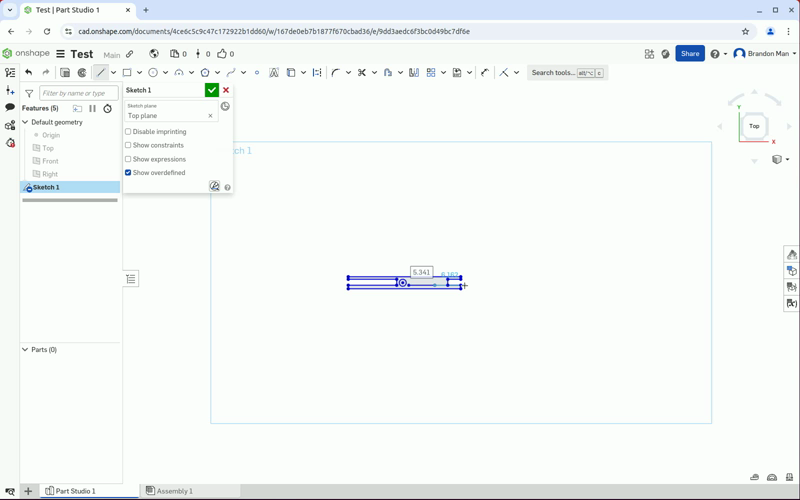
mouse_move(434, 279)
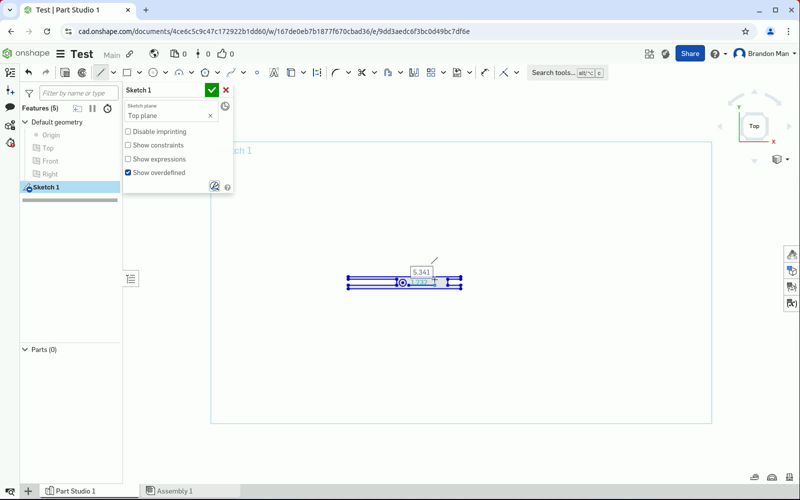
scroll(6)
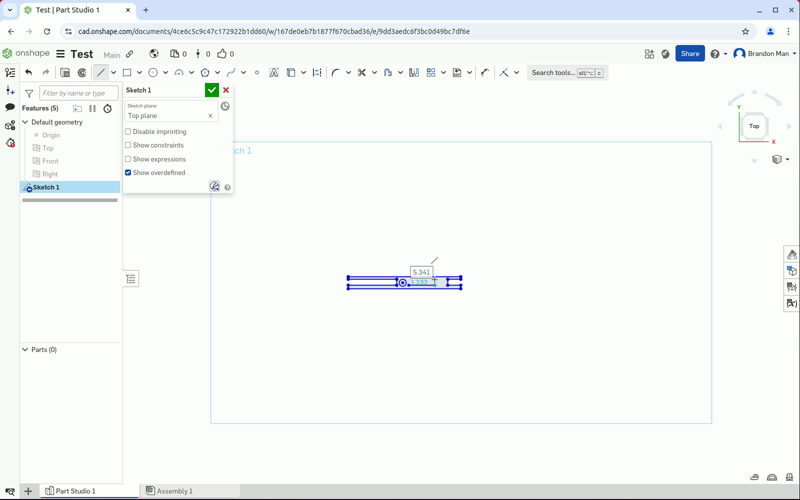
scroll(6)
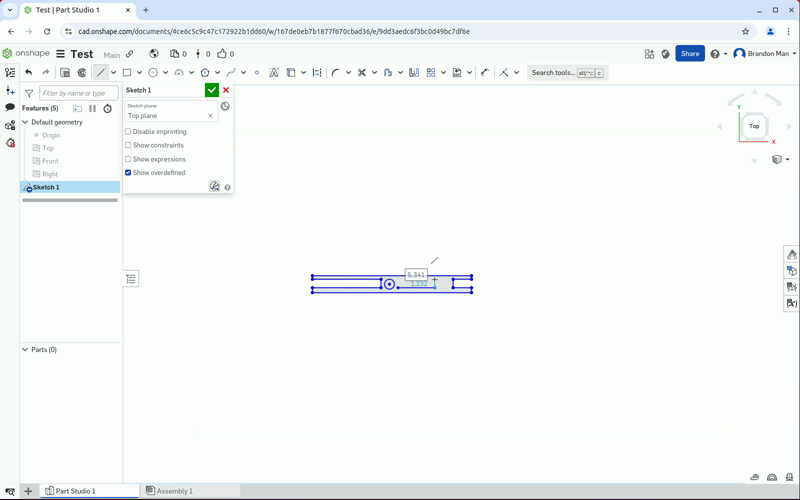
scroll(6)
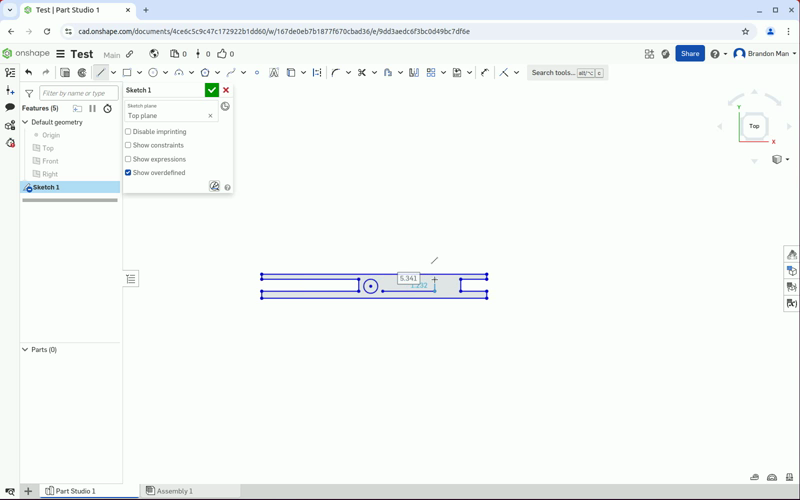
scroll(6)
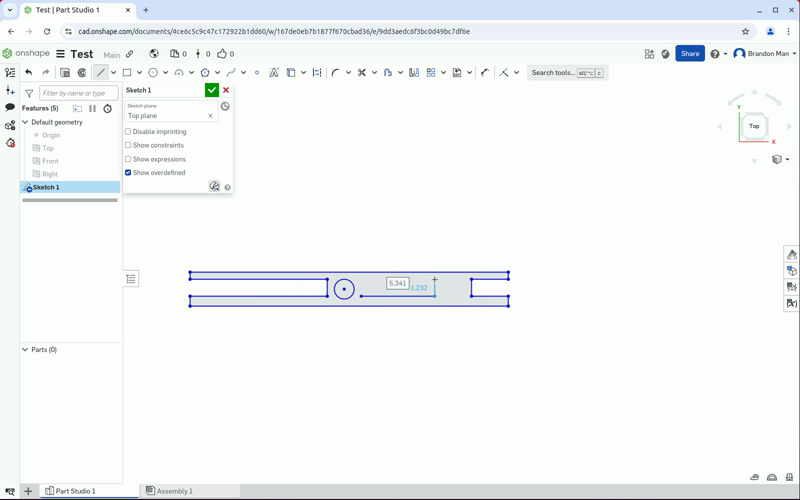
scroll(6)
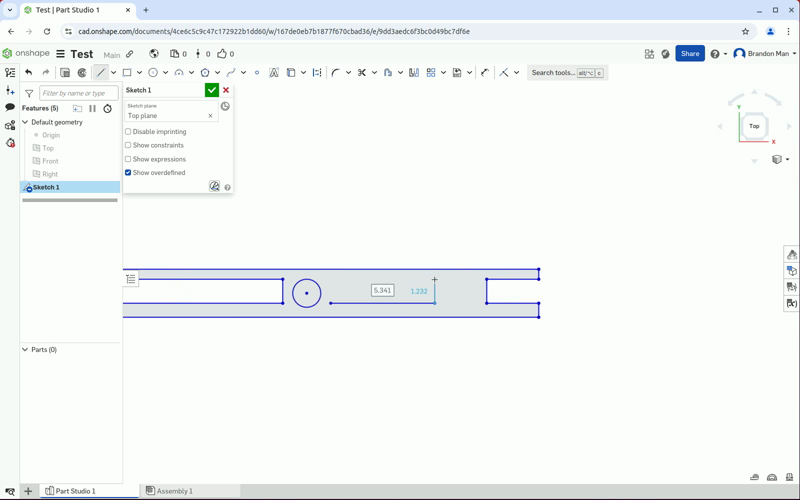
scroll(6)
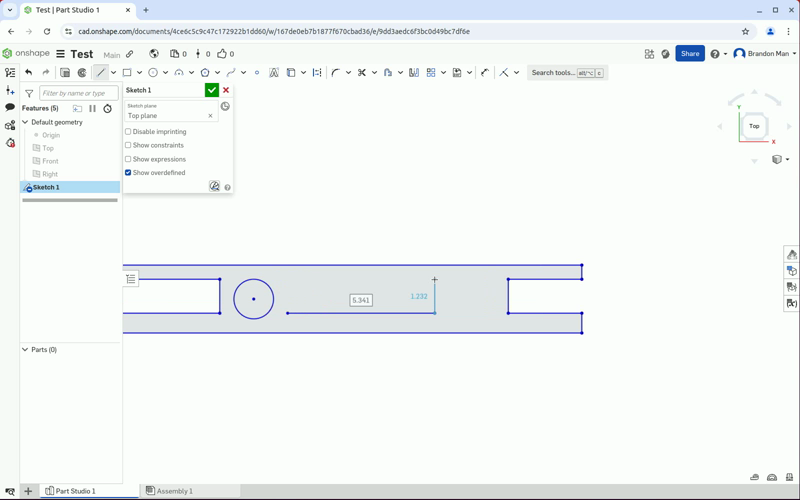
scroll(6)
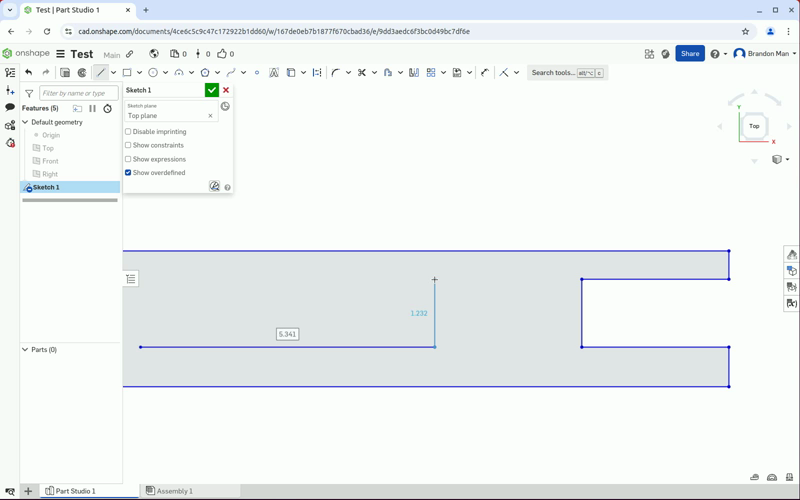
click(434, 279)
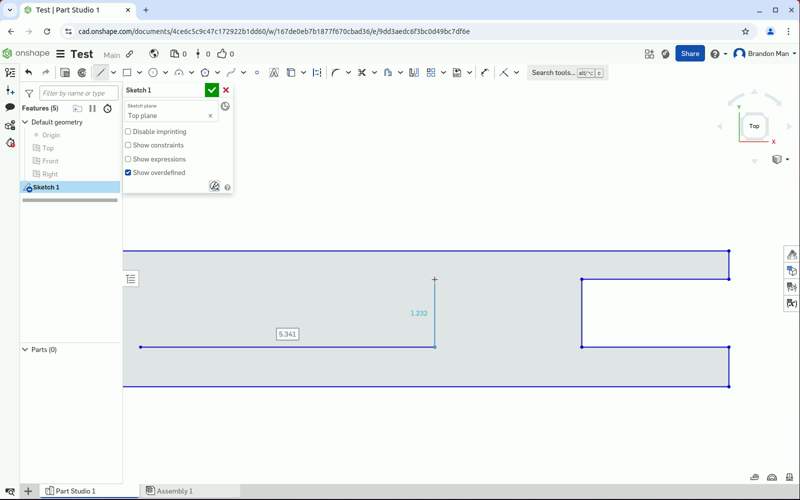
scroll(-6)
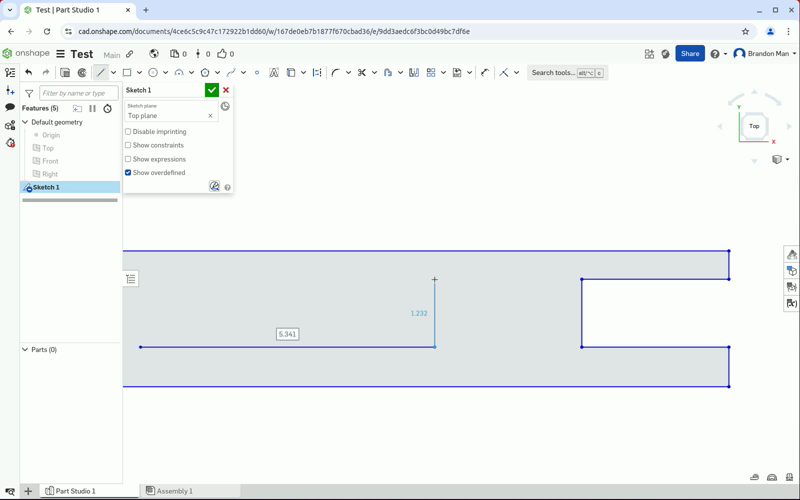
scroll(-6)
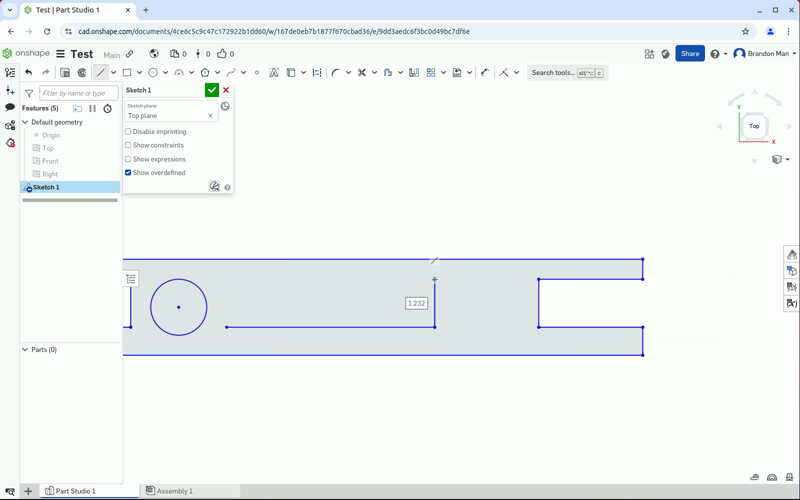
scroll(-6)
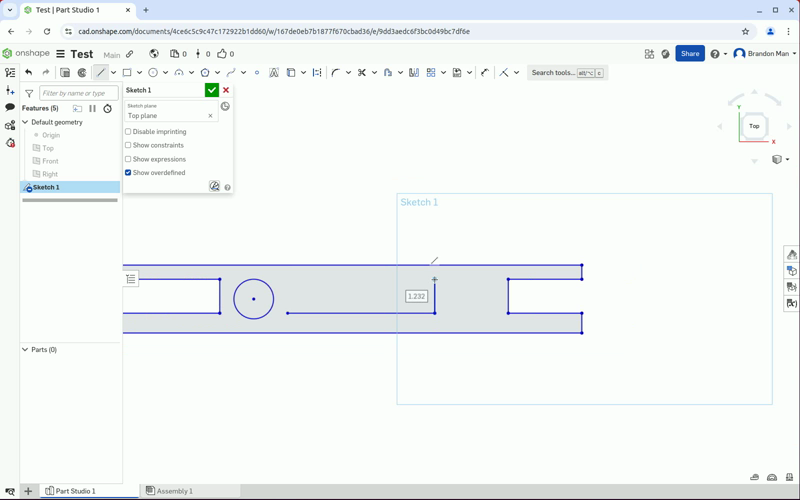
scroll(-6)
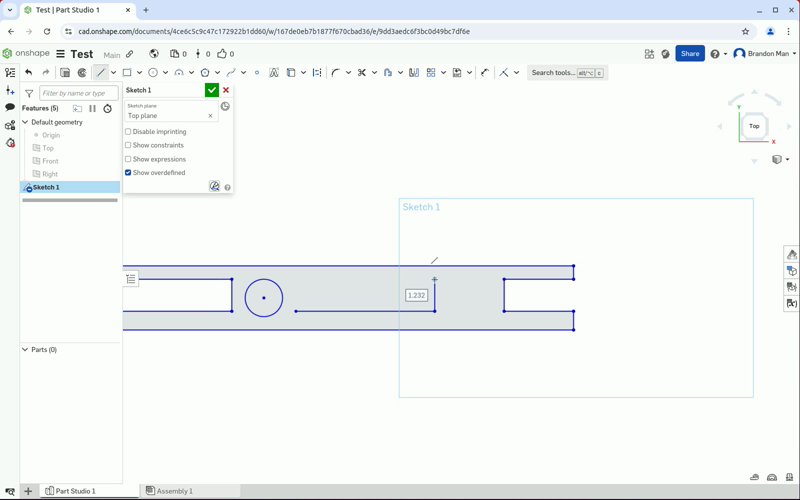
scroll(-6)
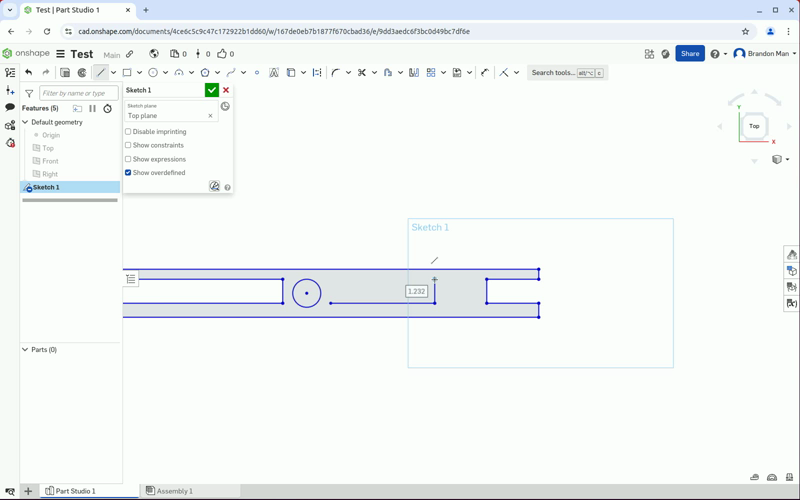
scroll(-6)
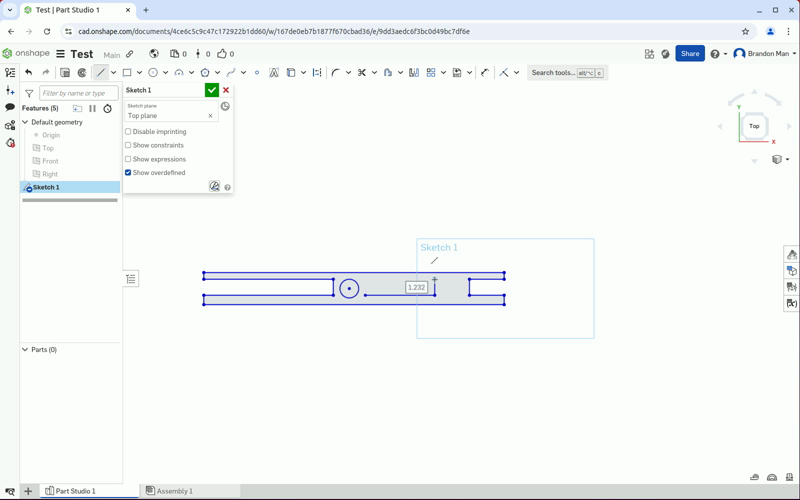
scroll(-6)
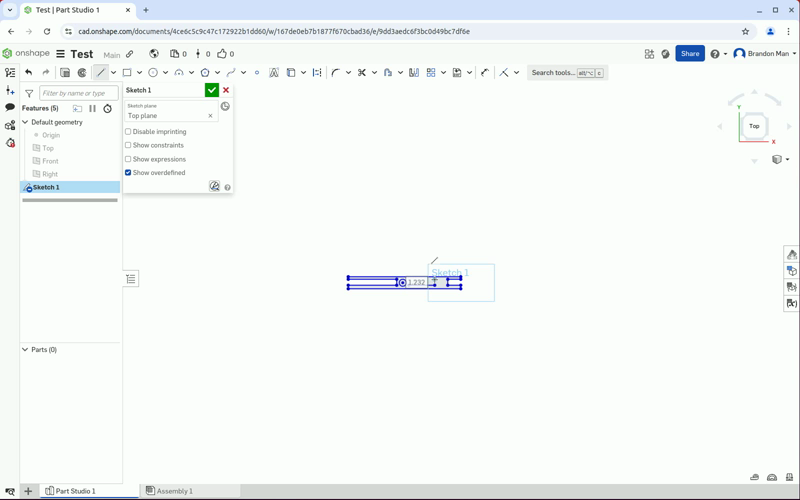
key_up(shift)
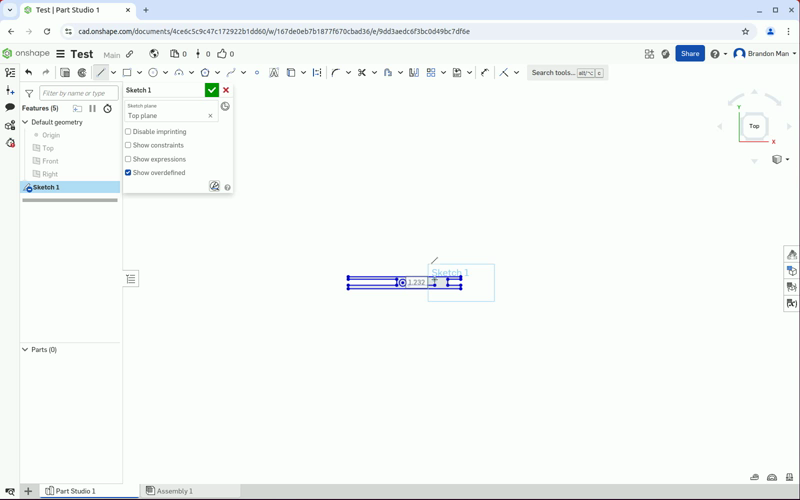
key_down(shift)
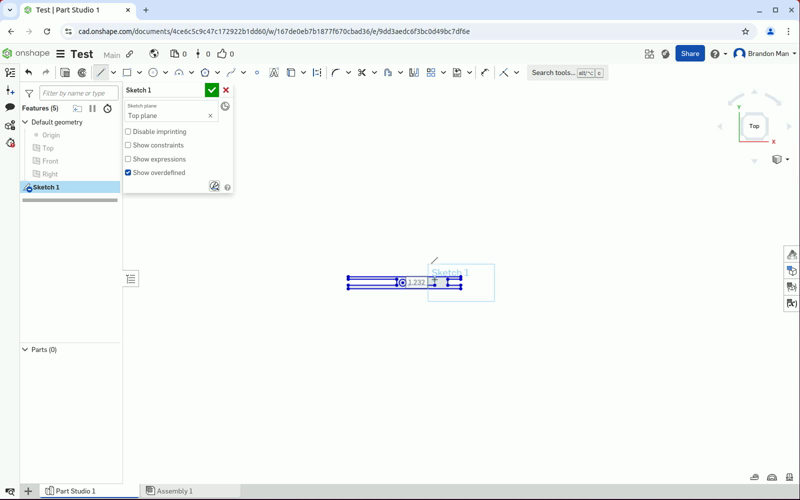
mouse_move(464, 279)
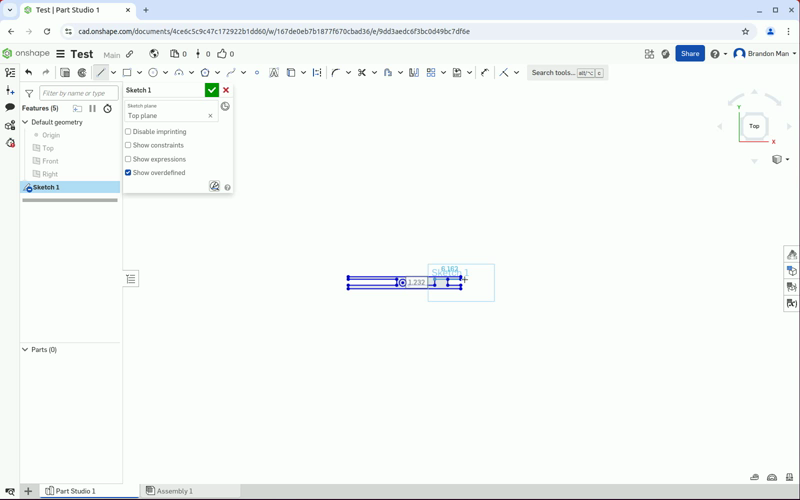
mouse_move(408, 279)
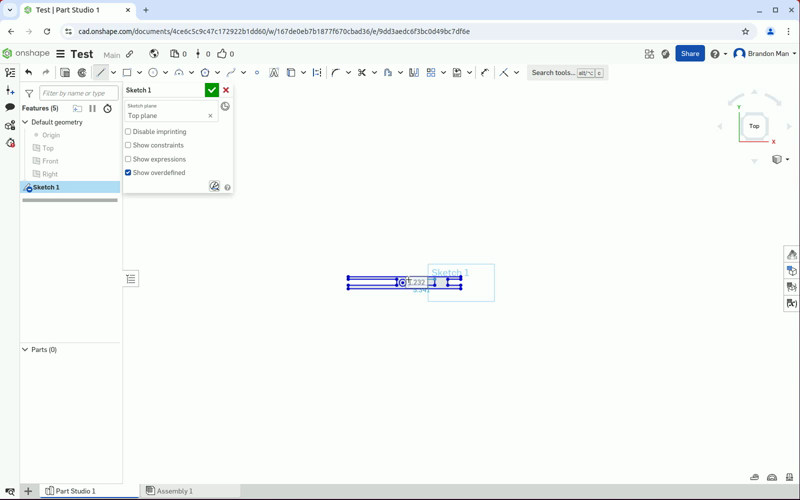
scroll(6)
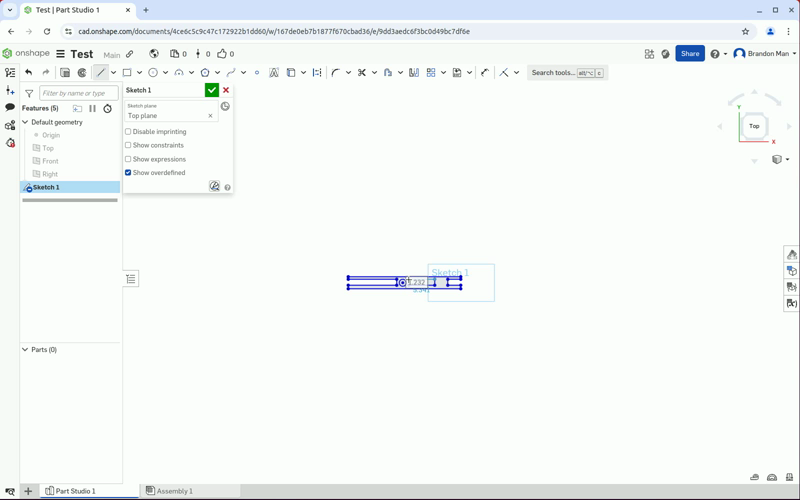
scroll(6)
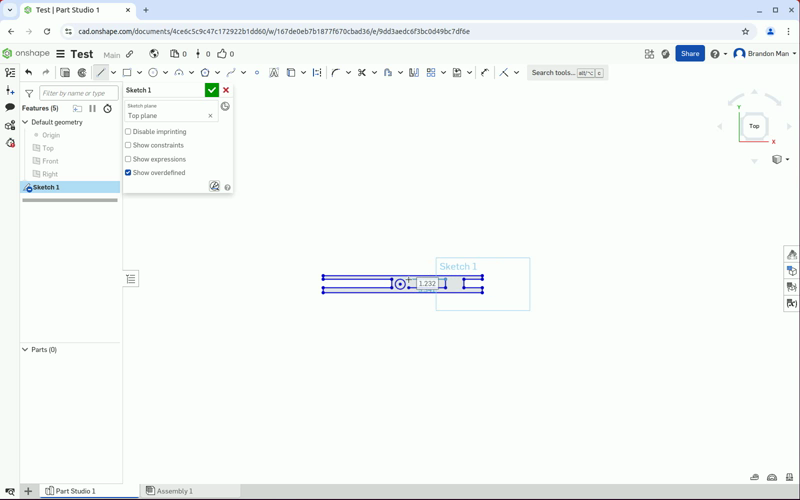
scroll(6)
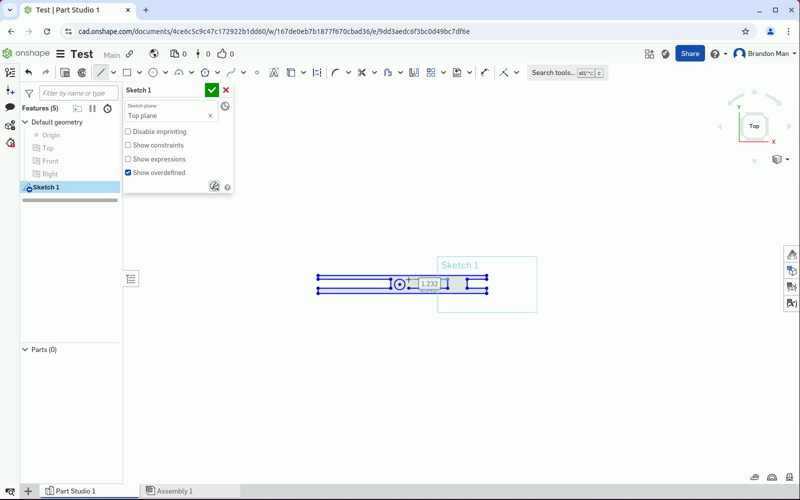
scroll(6)
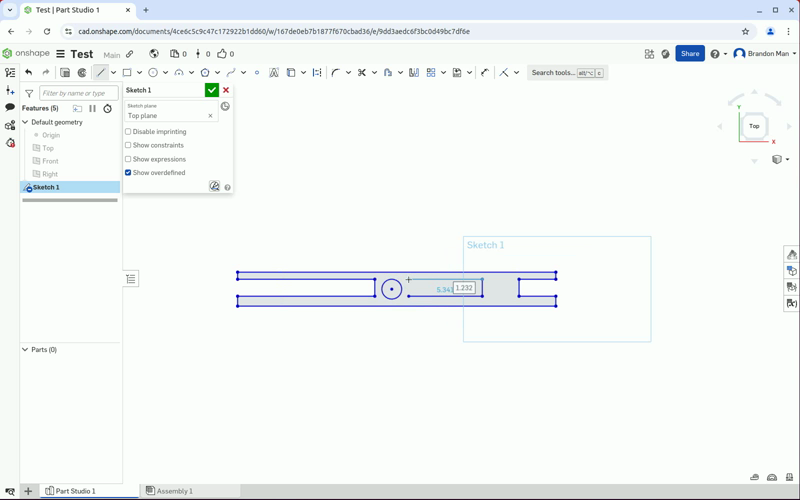
scroll(6)
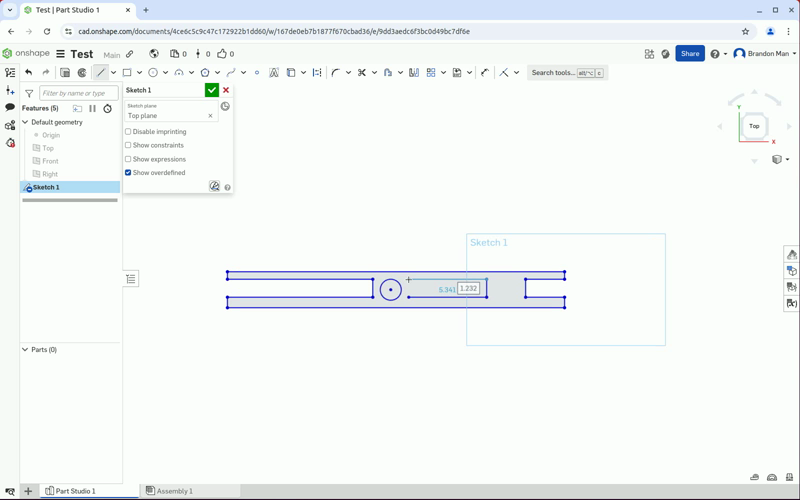
scroll(6)
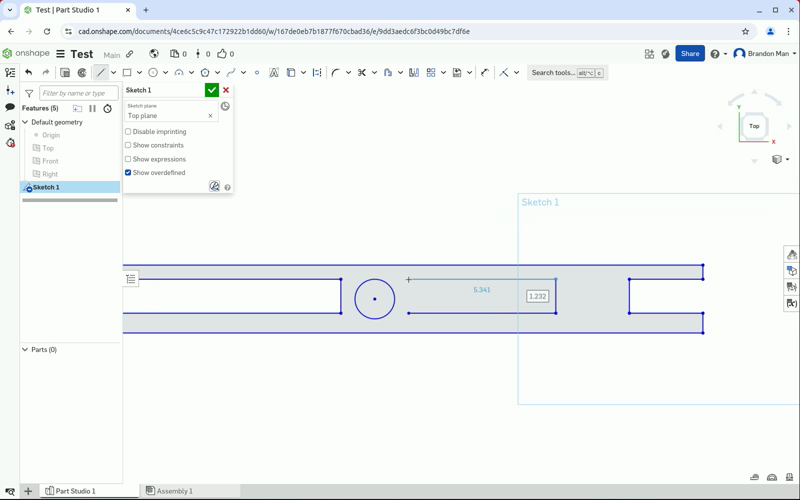
scroll(6)
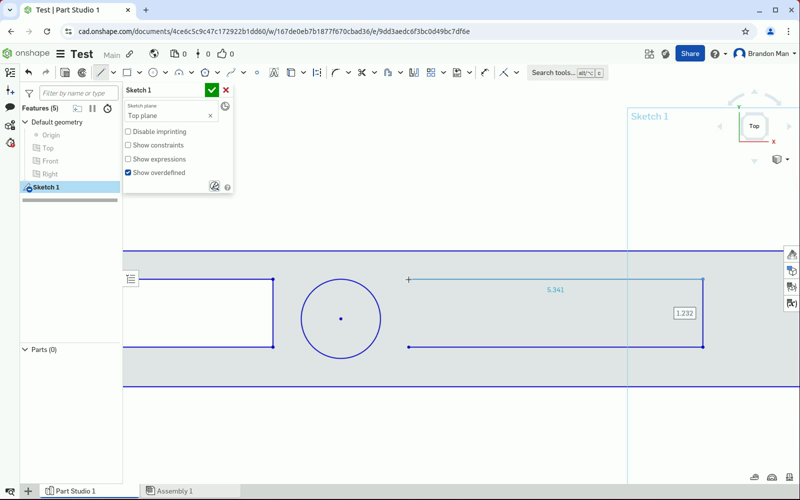
click(408, 279)
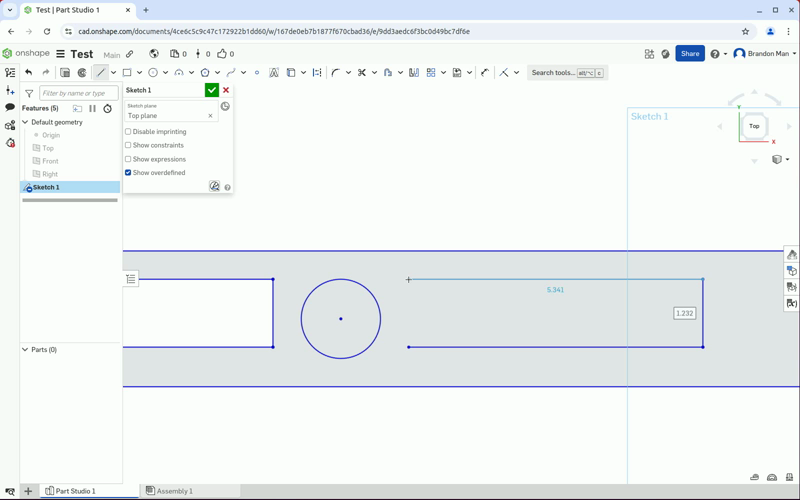
scroll(-6)
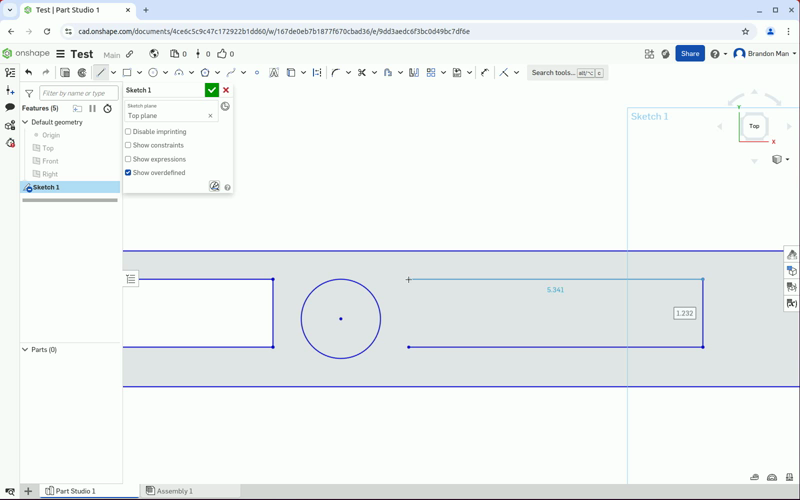
scroll(-6)
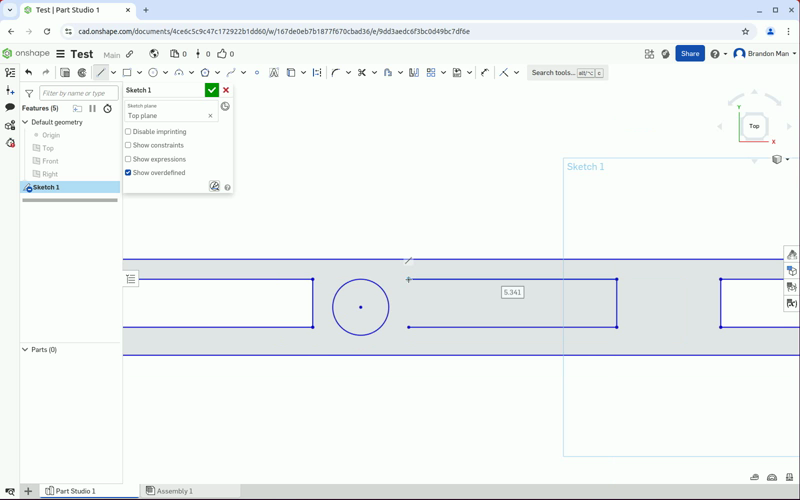
scroll(-6)
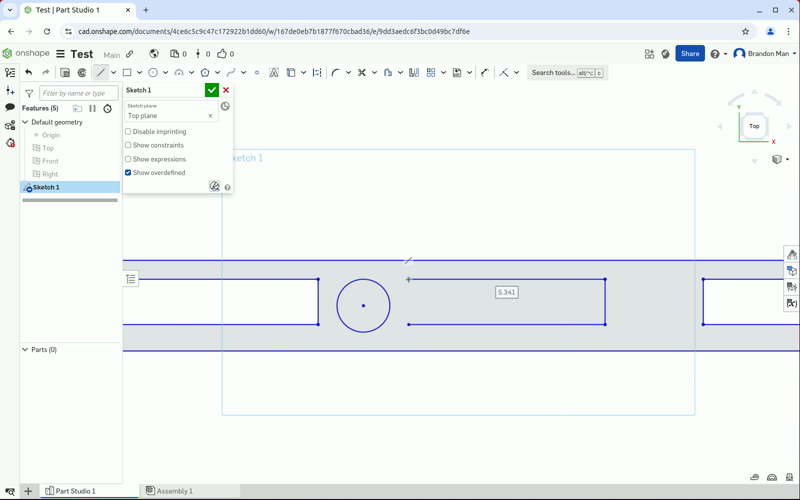
scroll(-6)
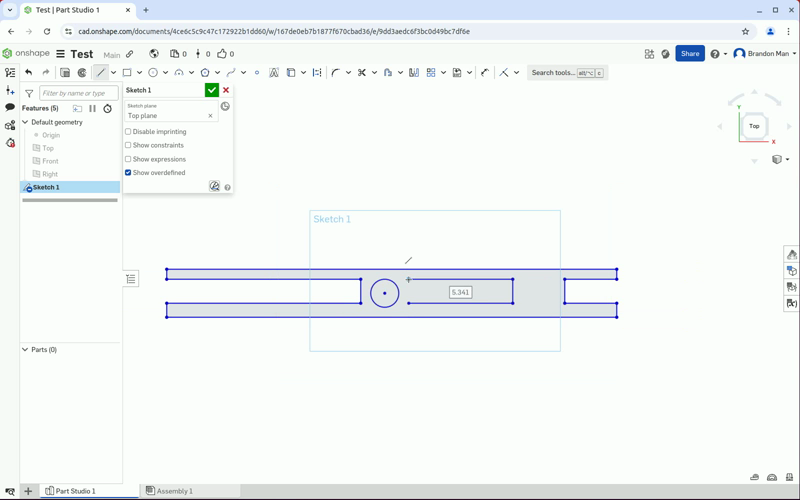
scroll(-6)
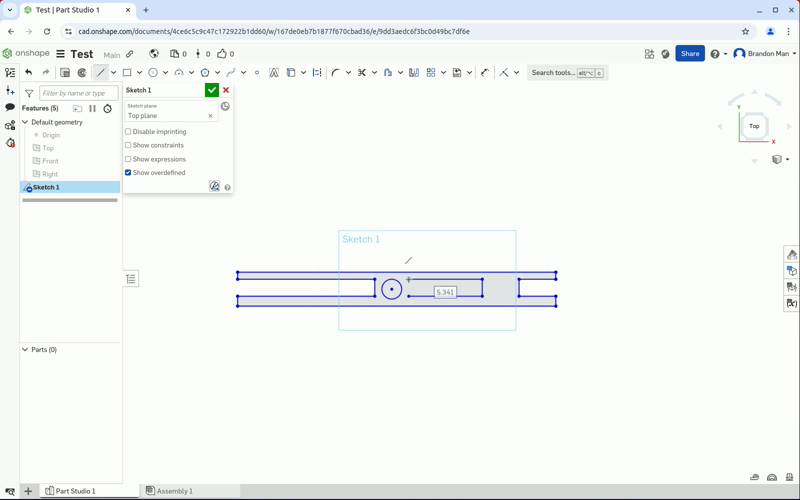
scroll(-6)
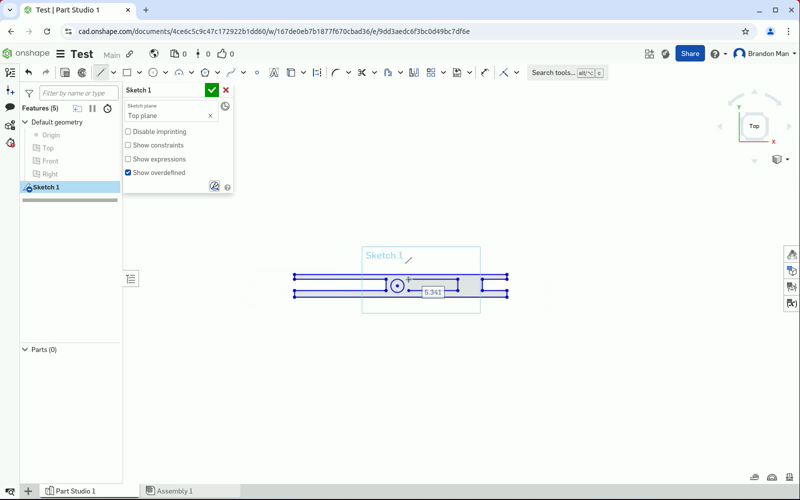
scroll(-6)
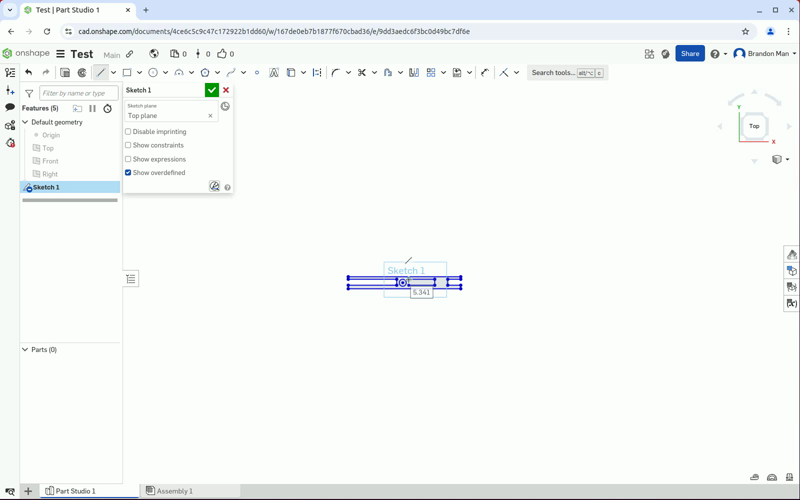
key_up(shift)
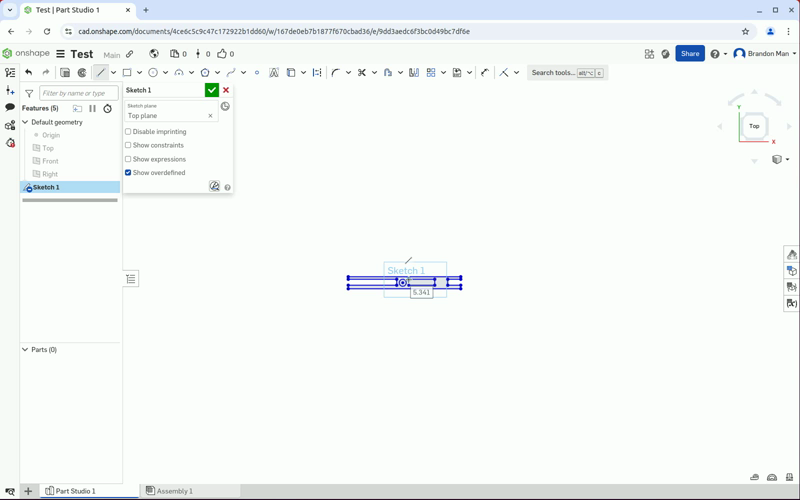
mouse_move(438, 279)
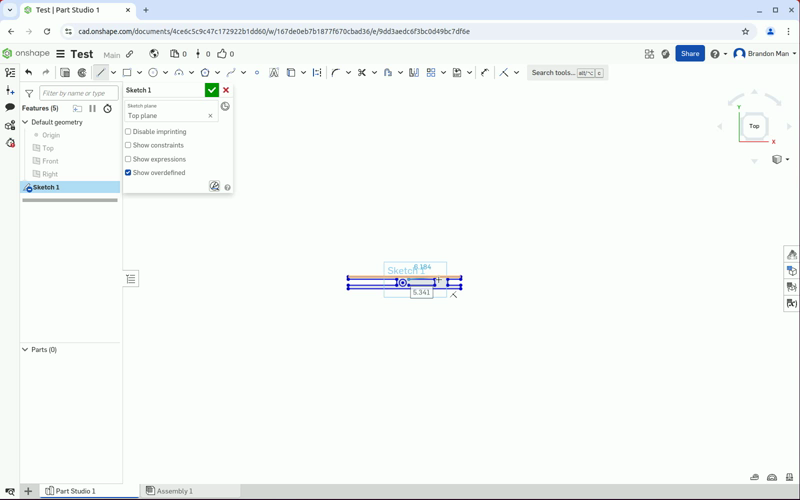
key_down(shift)
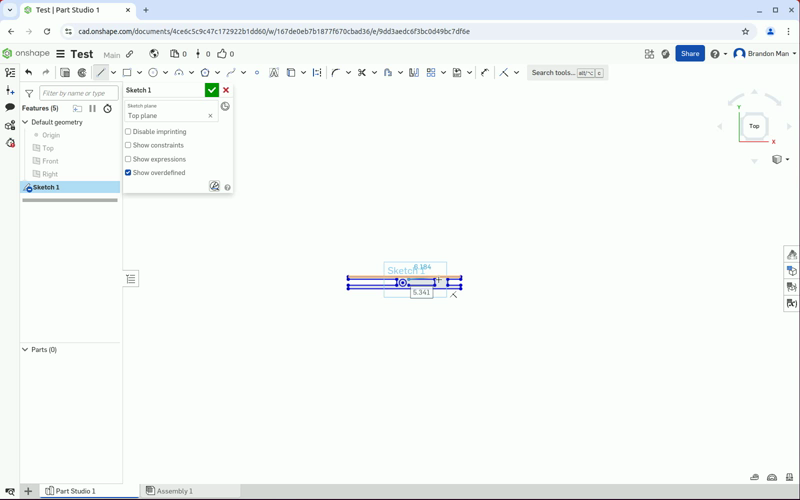
mouse_move(408, 285)
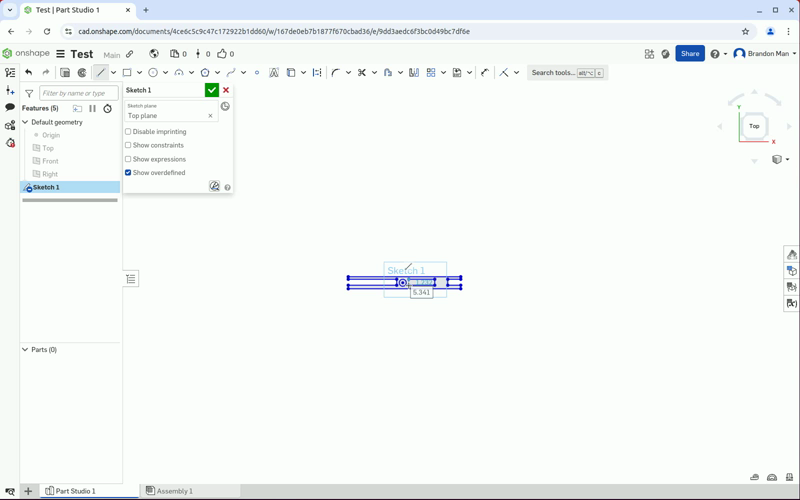
scroll(6)
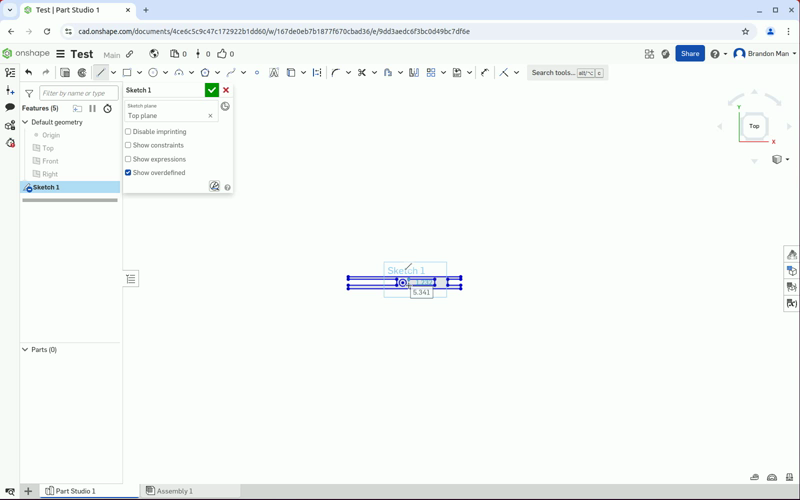
scroll(6)
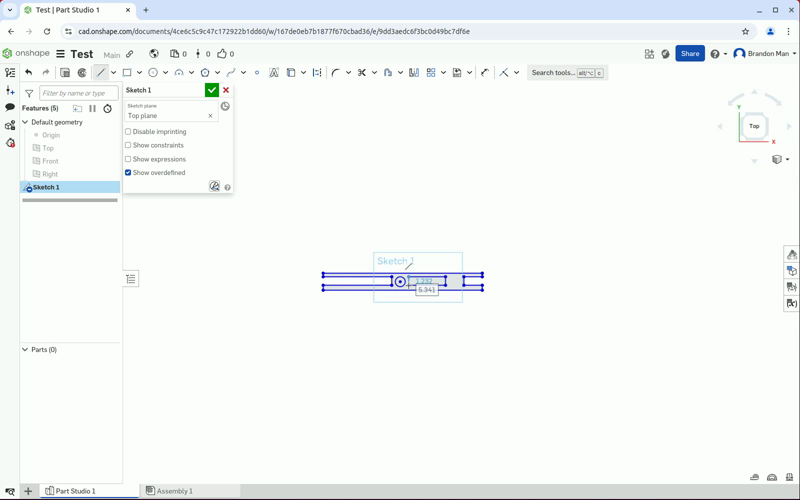
scroll(6)
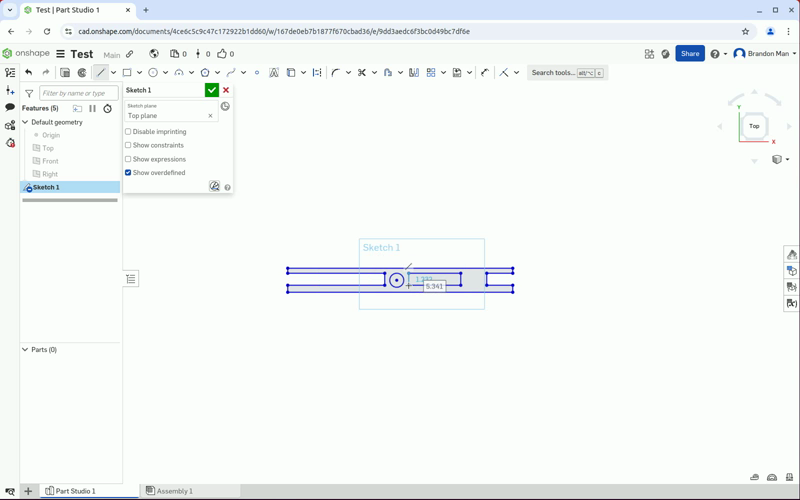
scroll(6)
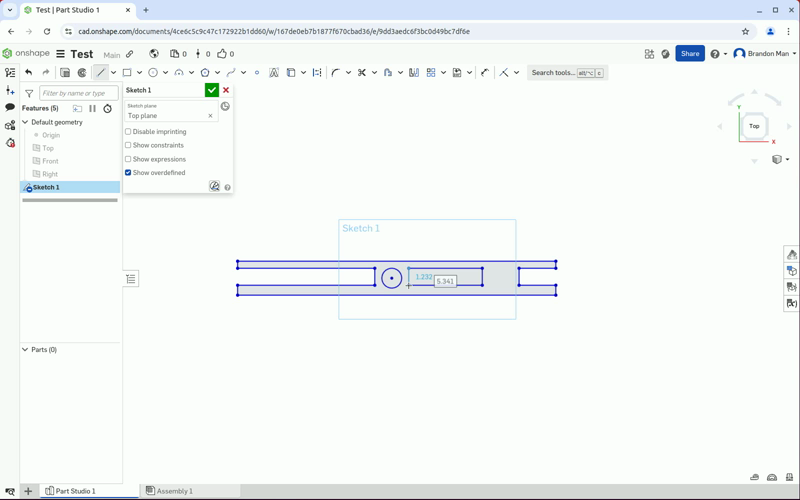
scroll(6)
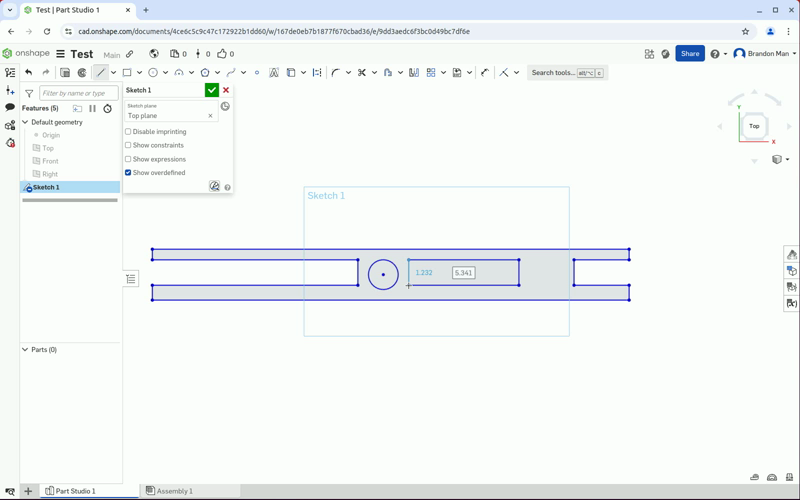
scroll(6)
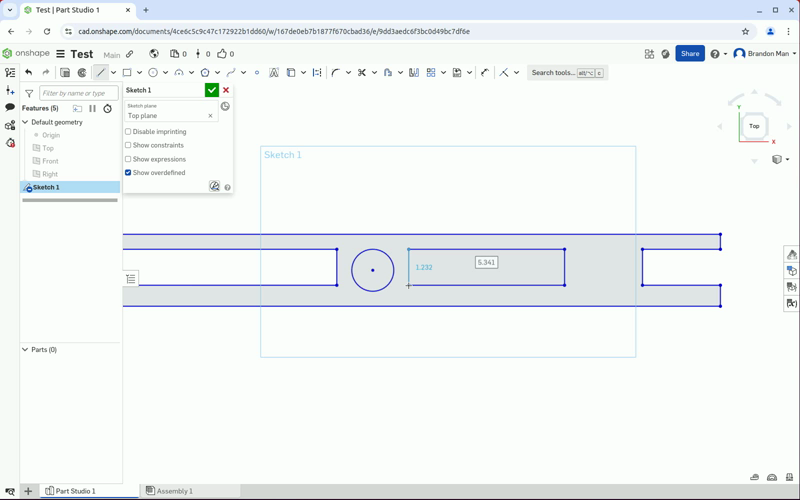
scroll(6)
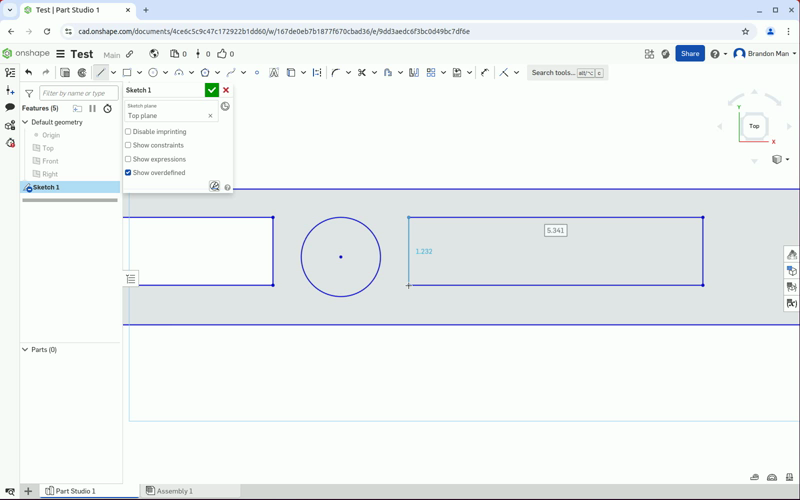
key_up(shift)
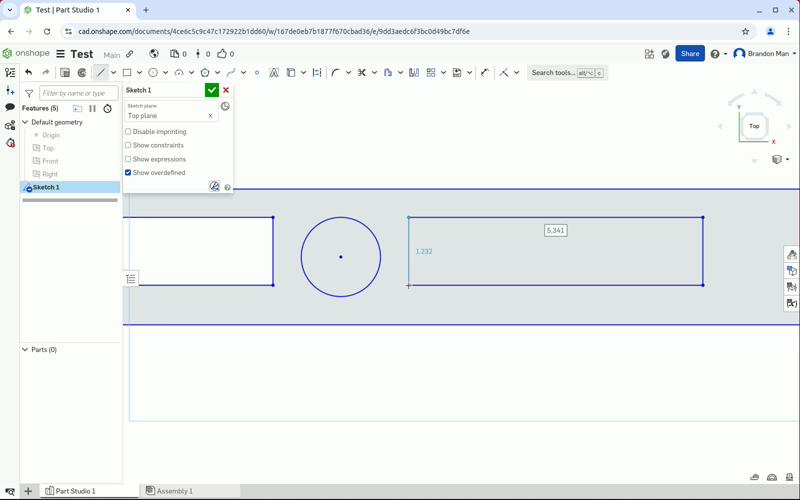
click(408, 285)
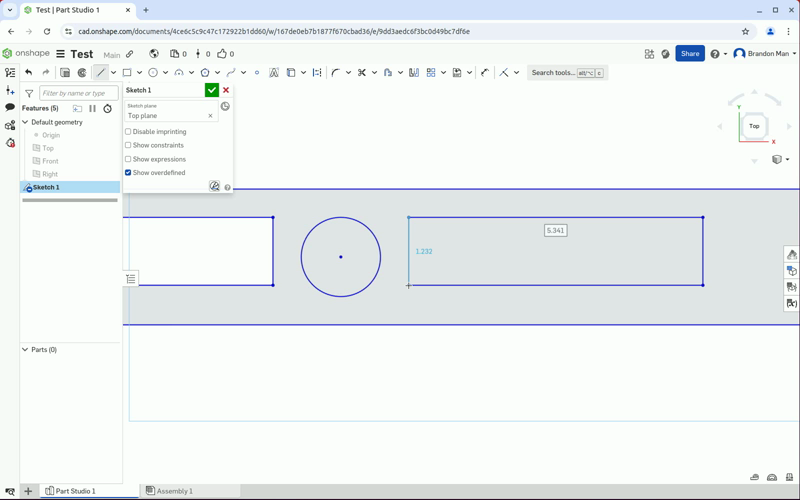
scroll(-6)
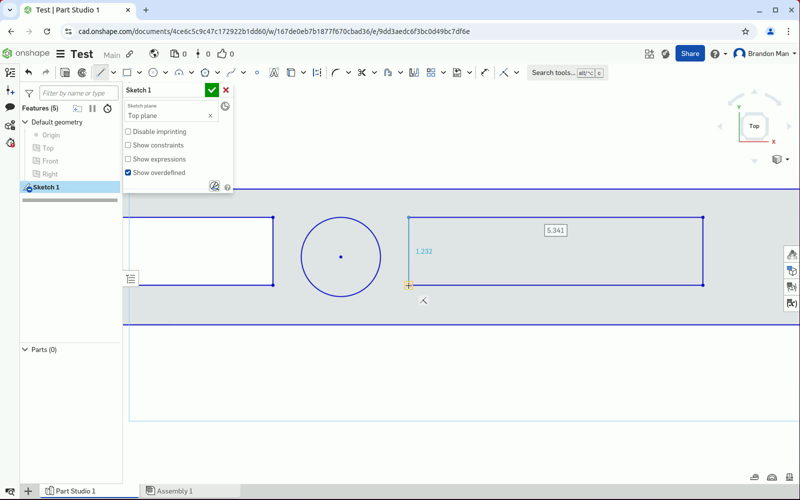
scroll(-6)
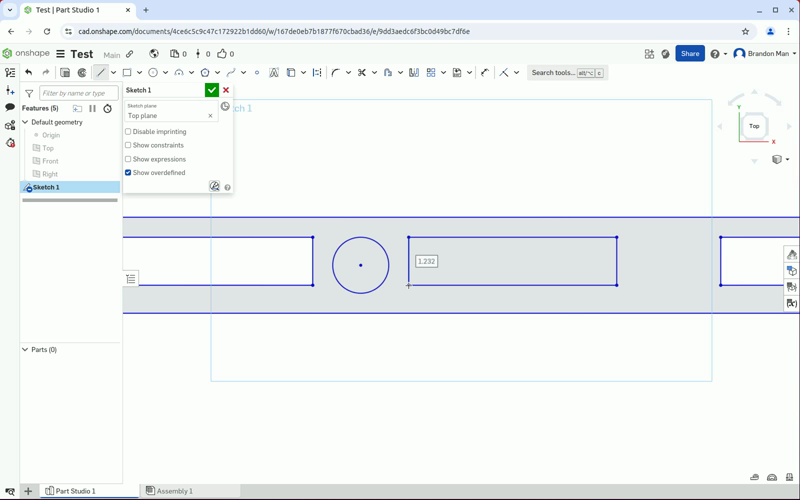
scroll(-6)
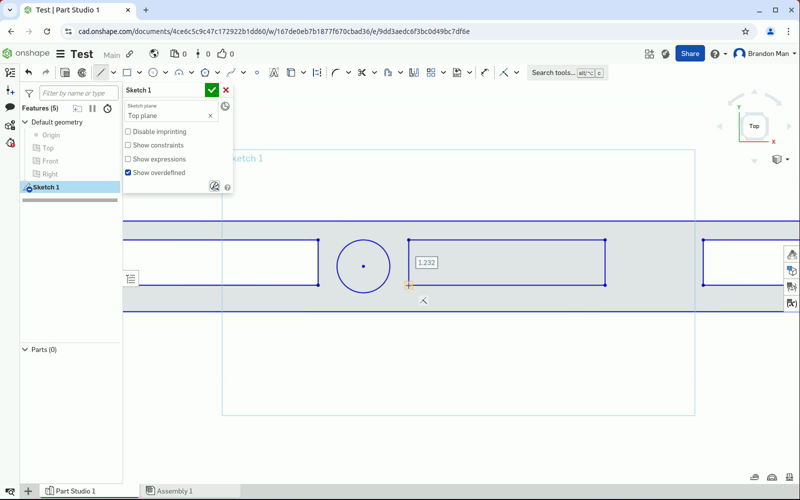
scroll(-6)
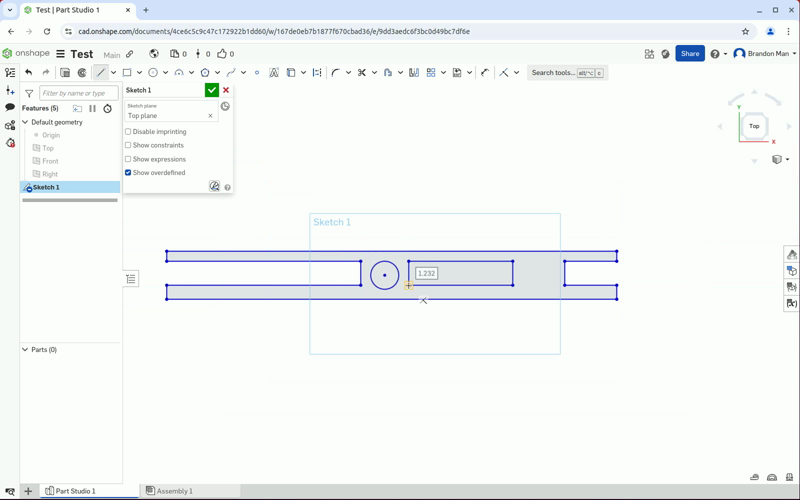
scroll(-6)
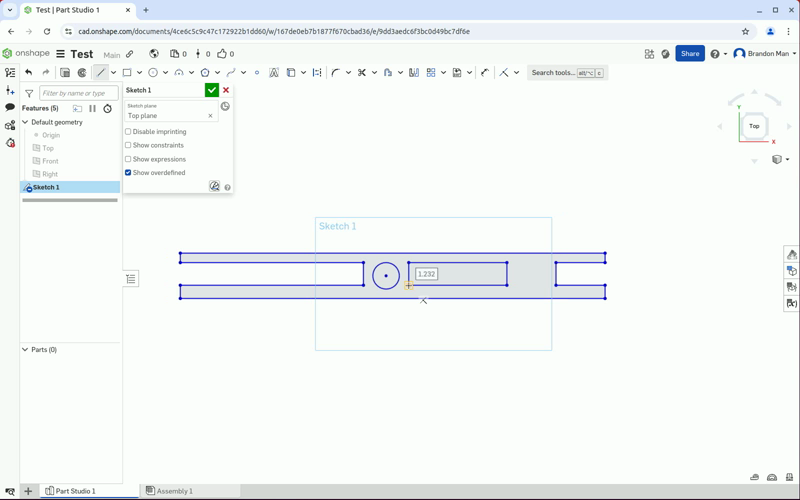
scroll(-6)
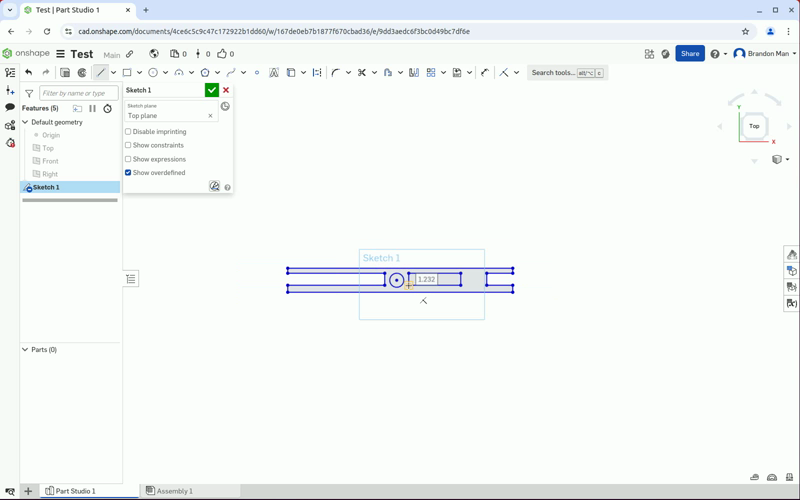
scroll(-6)
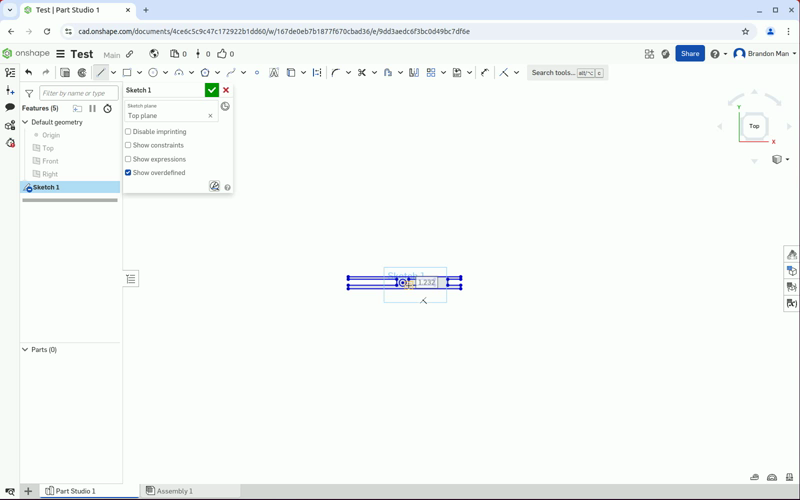
key(esc)
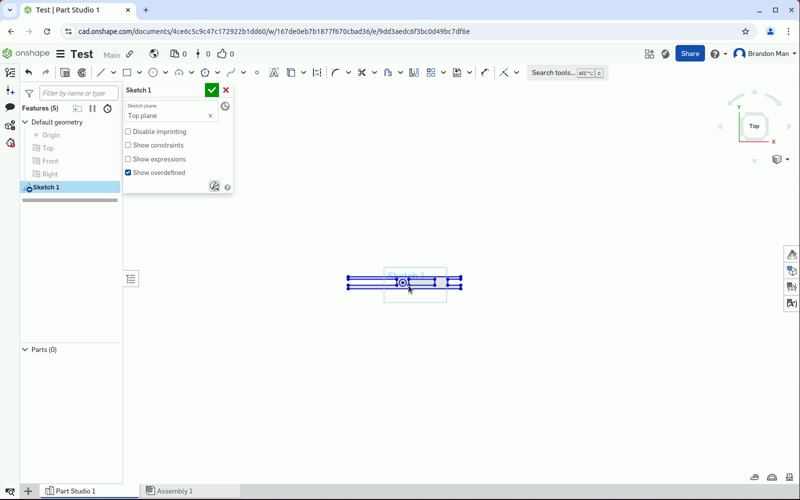
key(c)
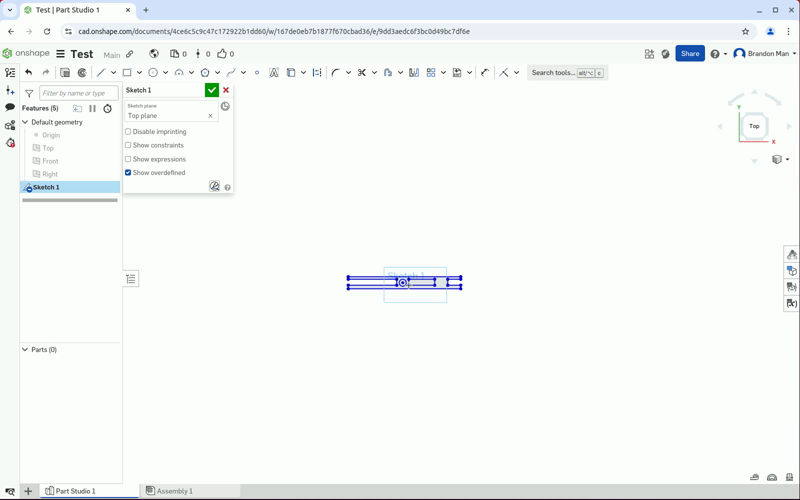
key_down(shift)
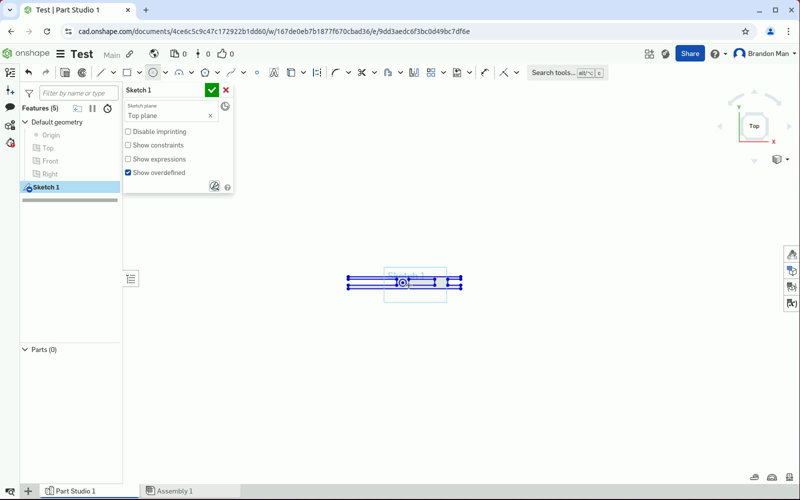
mouse_move(441, 282)
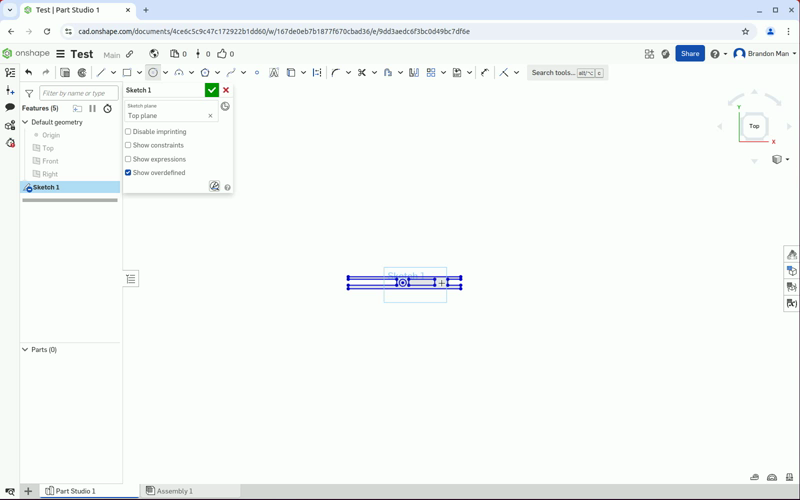
click(441, 282)
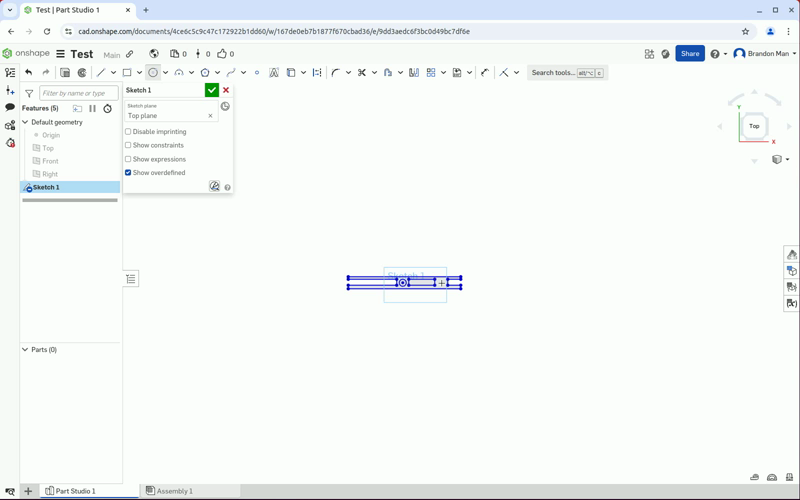
key_up(shift)
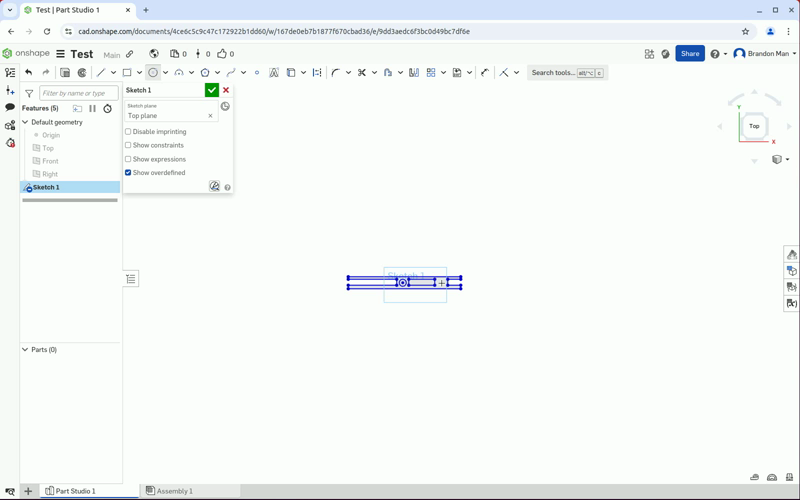
mouse_move(445, 282)
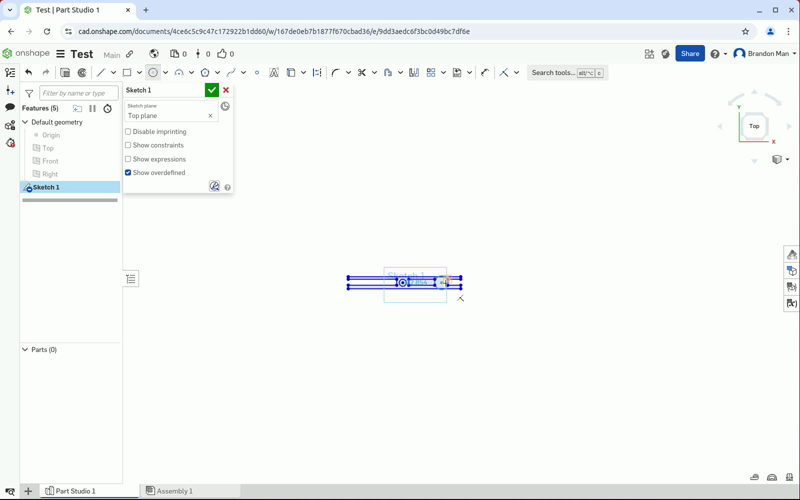
scroll(6)
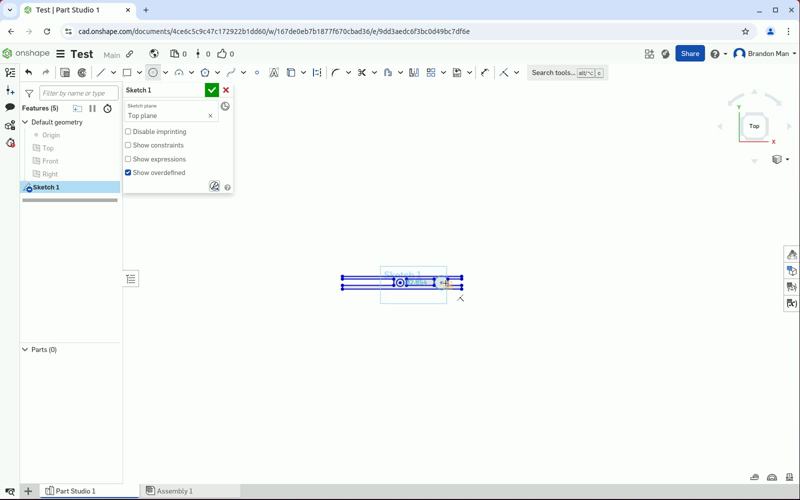
scroll(6)
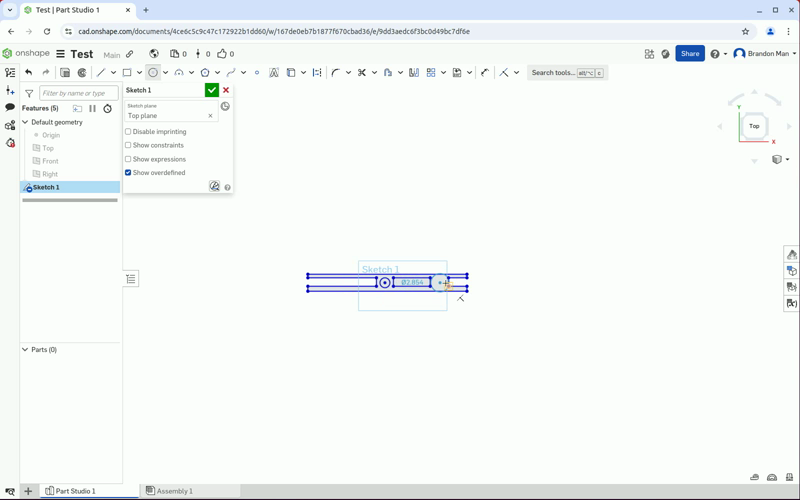
scroll(6)
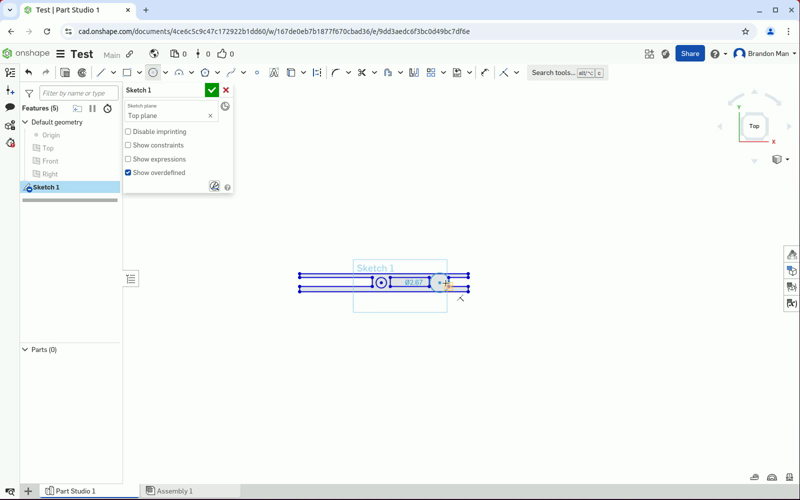
scroll(6)
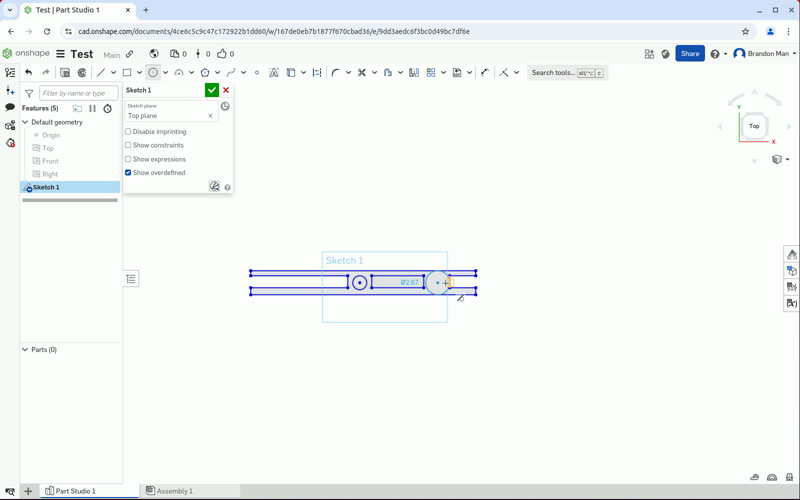
scroll(6)
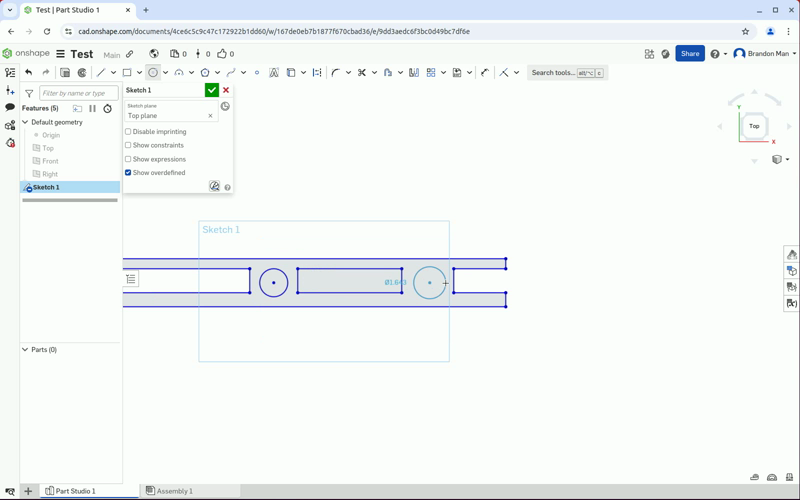
scroll(6)
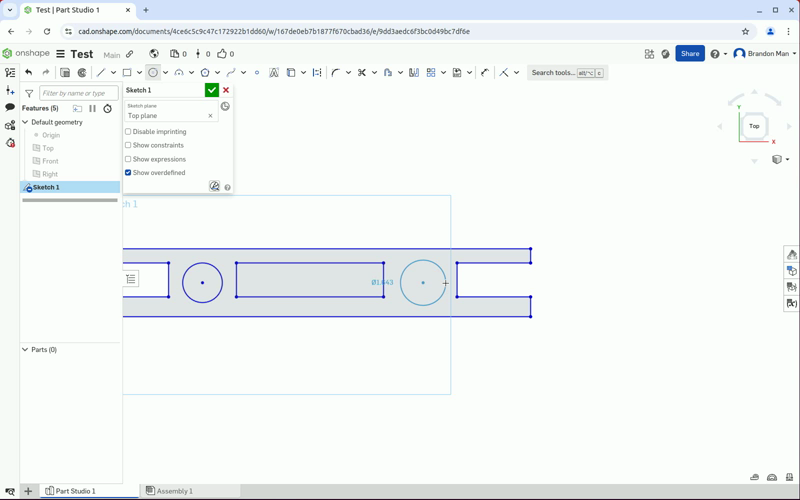
scroll(6)
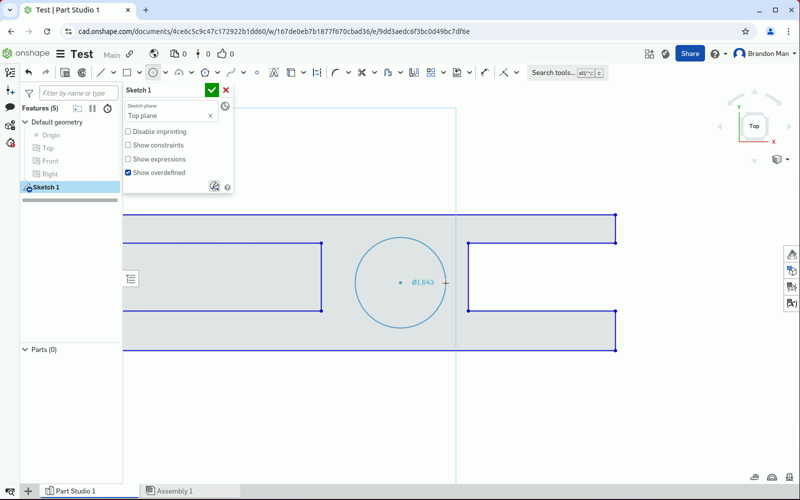
click(445, 282)
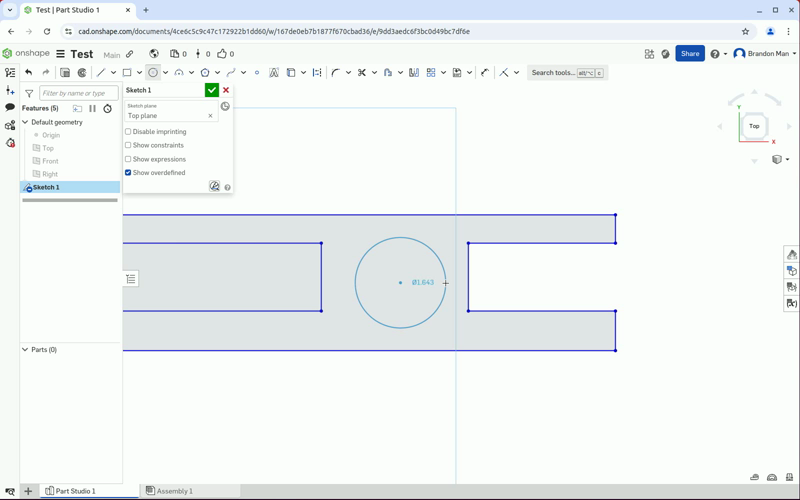
scroll(-6)
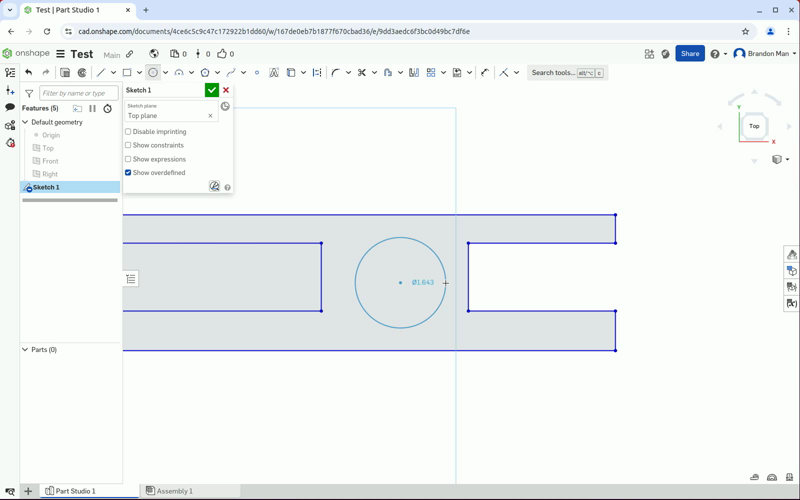
scroll(-6)
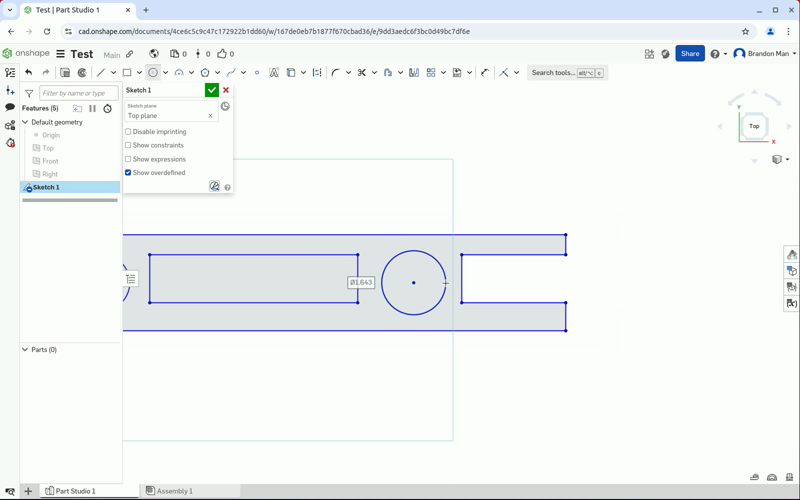
scroll(-6)
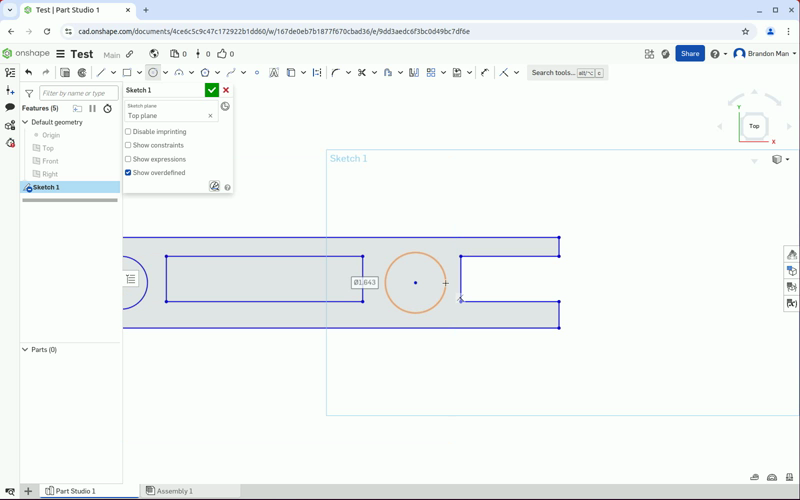
scroll(-6)
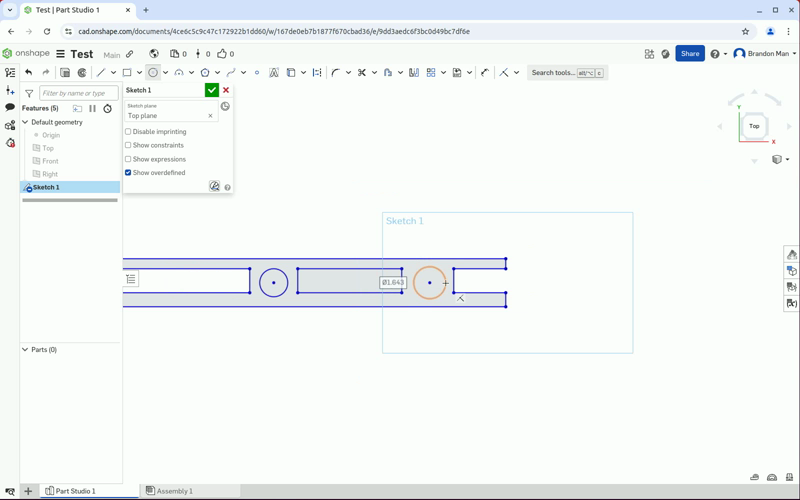
scroll(-6)
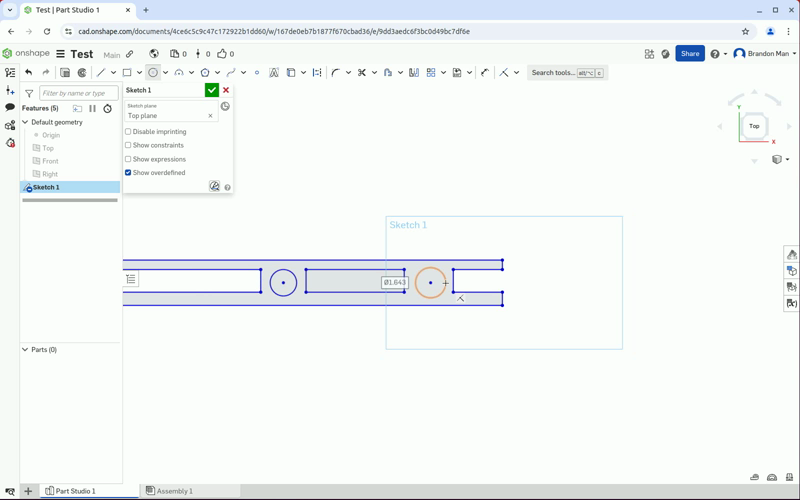
scroll(-6)
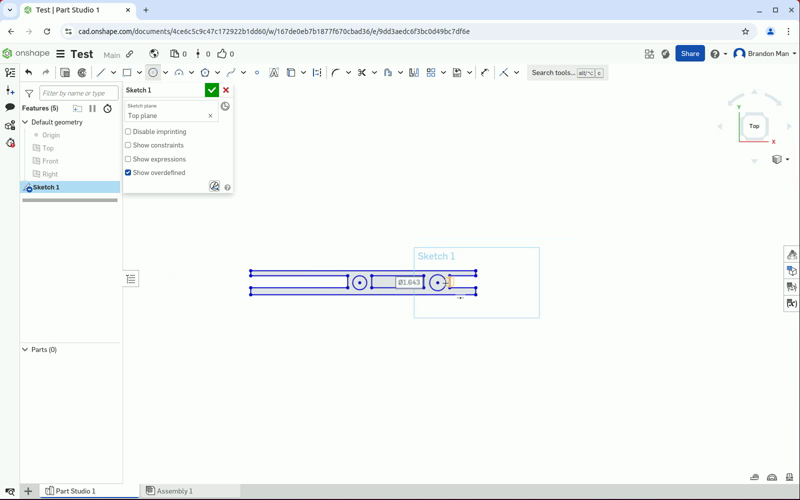
scroll(-6)
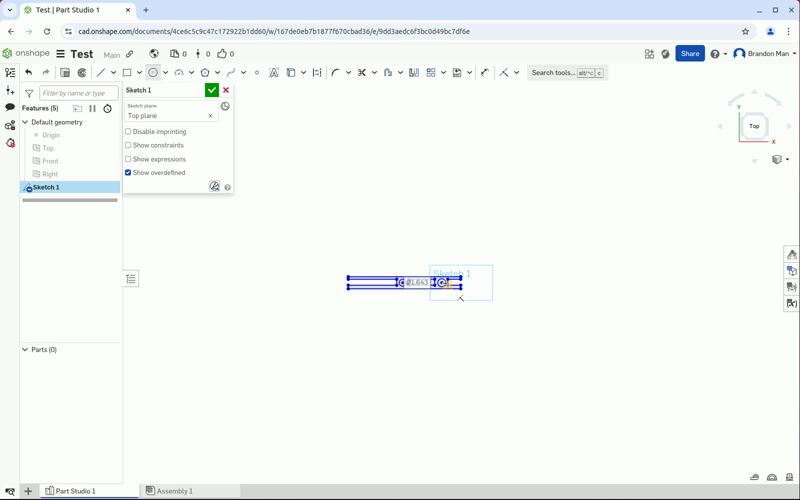
key(esc)
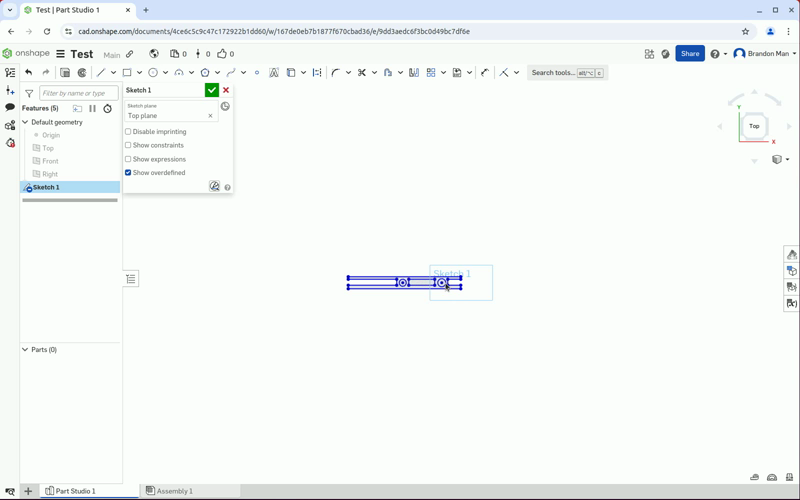
mouse_move(375, 287)
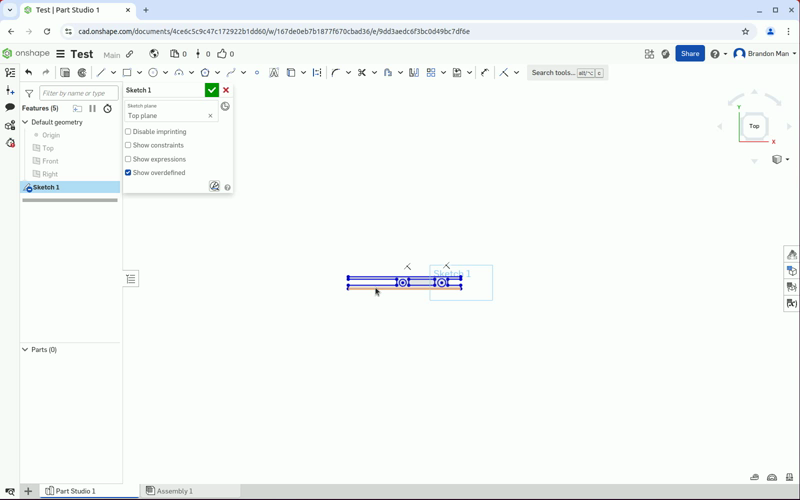
scroll(6)
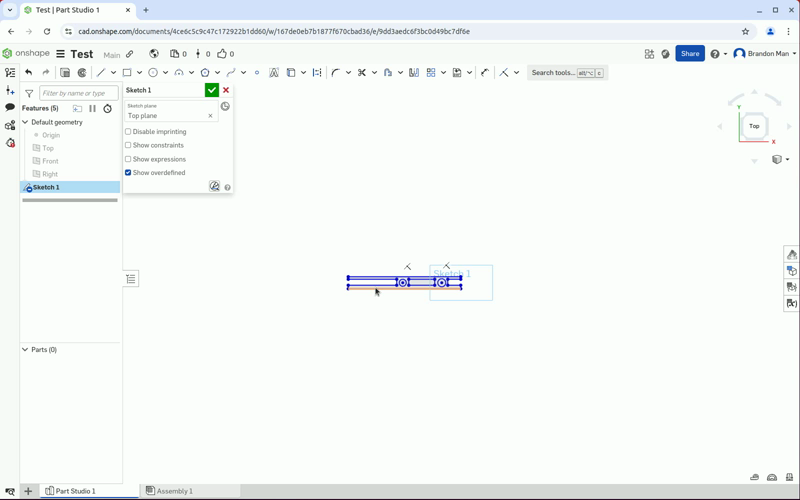
scroll(6)
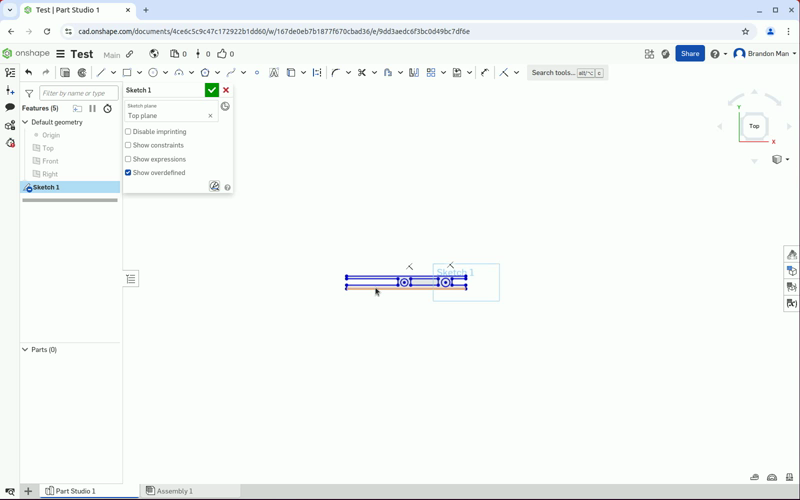
scroll(6)
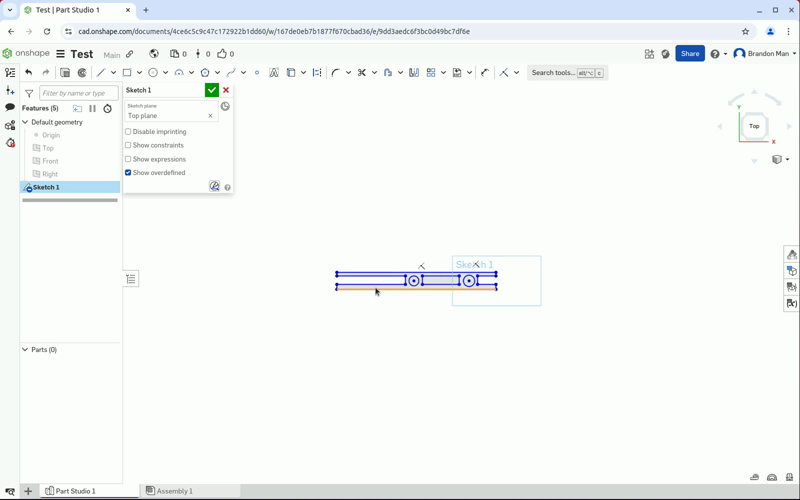
scroll(6)
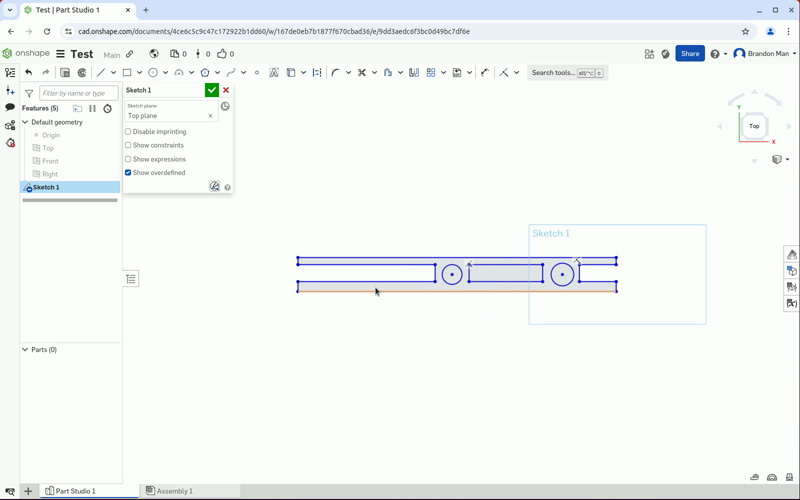
scroll(6)
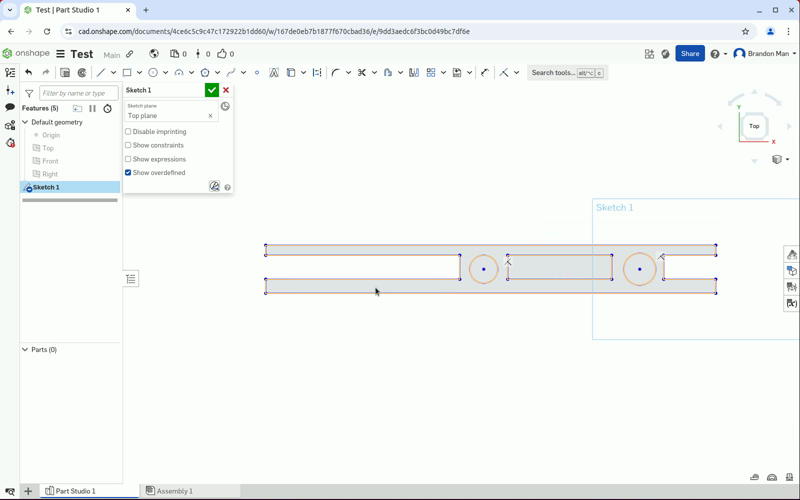
scroll(6)
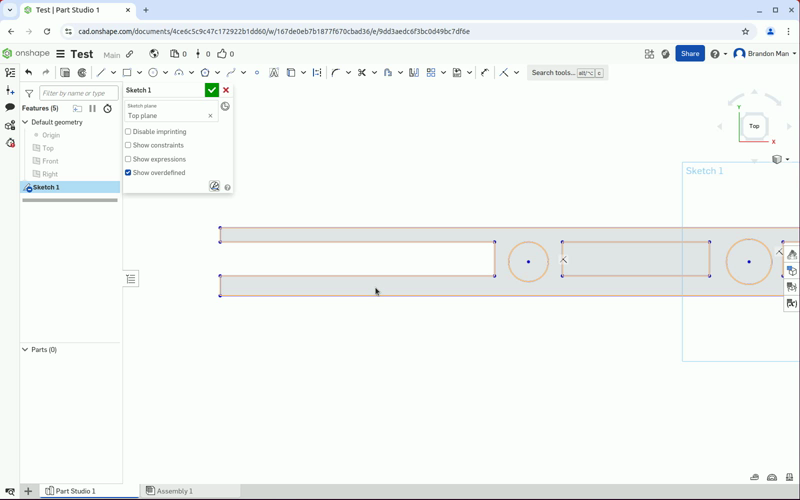
scroll(6)
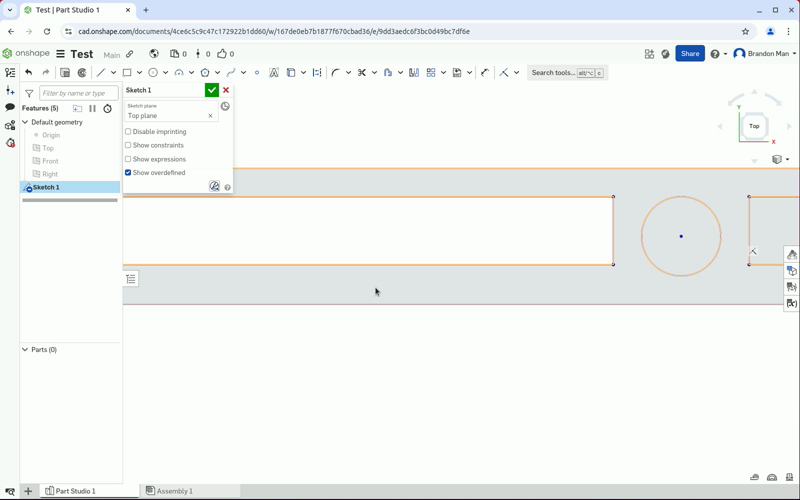
click(375, 287)
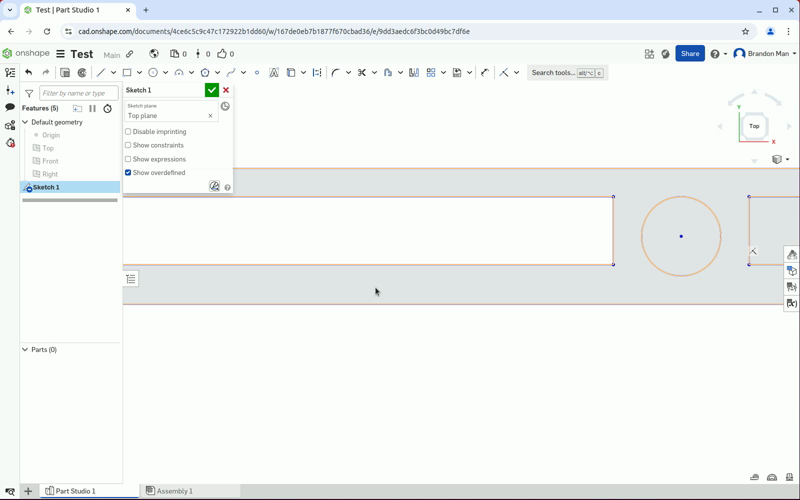
scroll(-6)
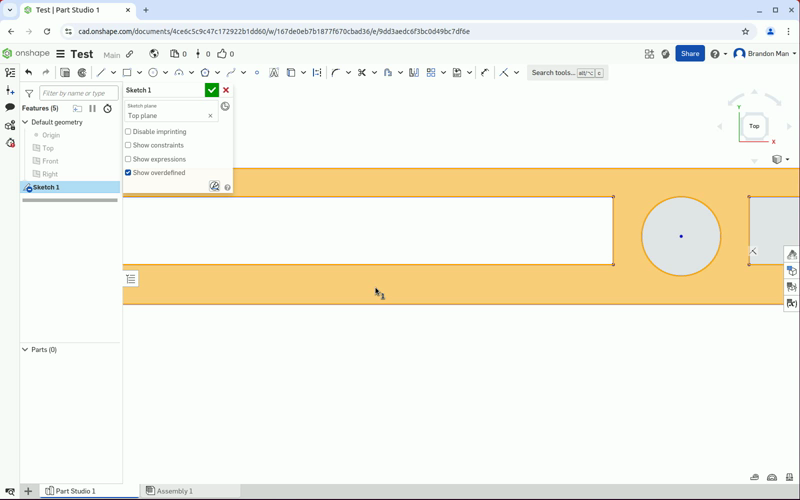
scroll(-6)
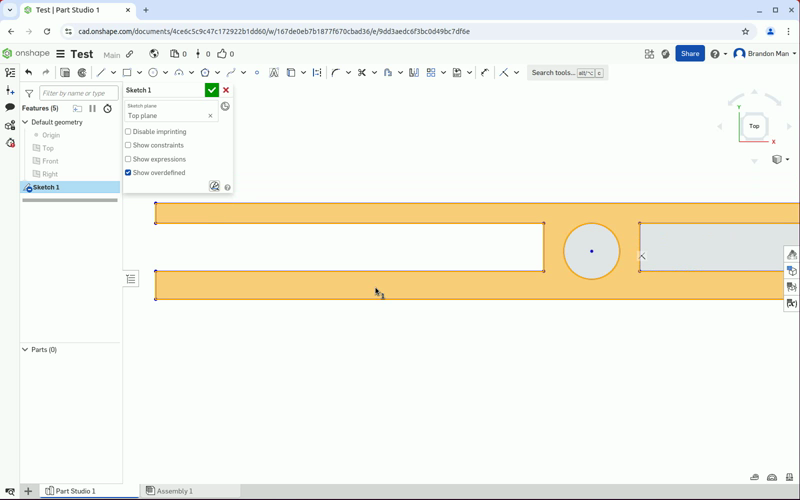
scroll(-6)
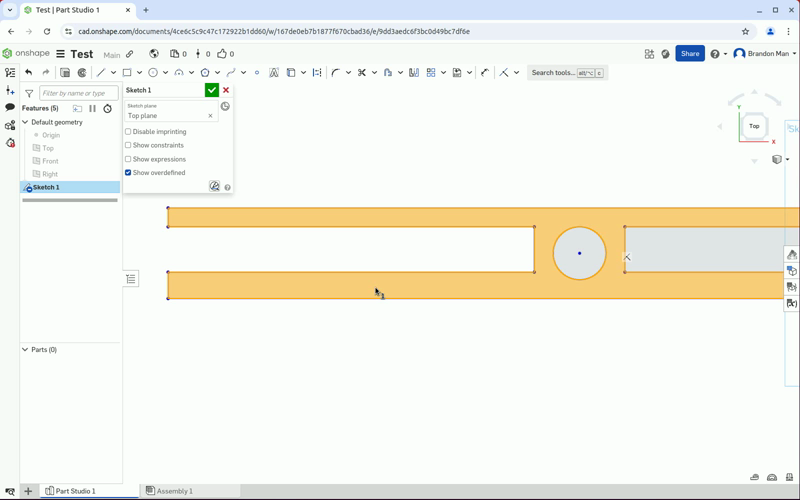
scroll(-6)
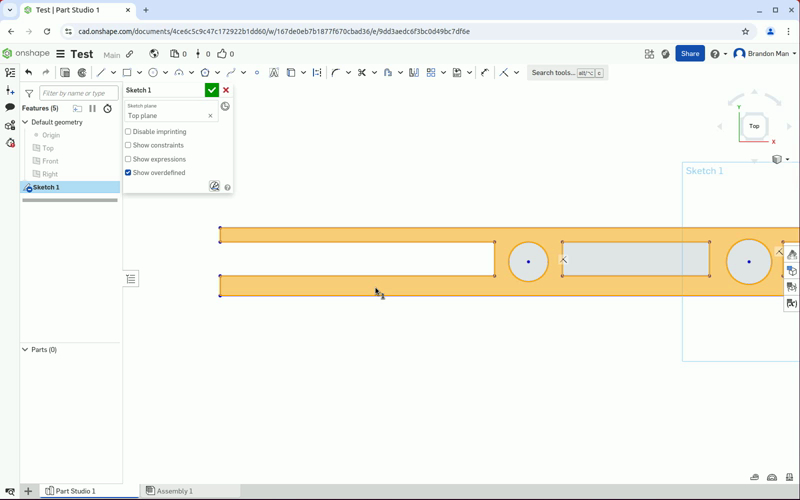
scroll(-6)
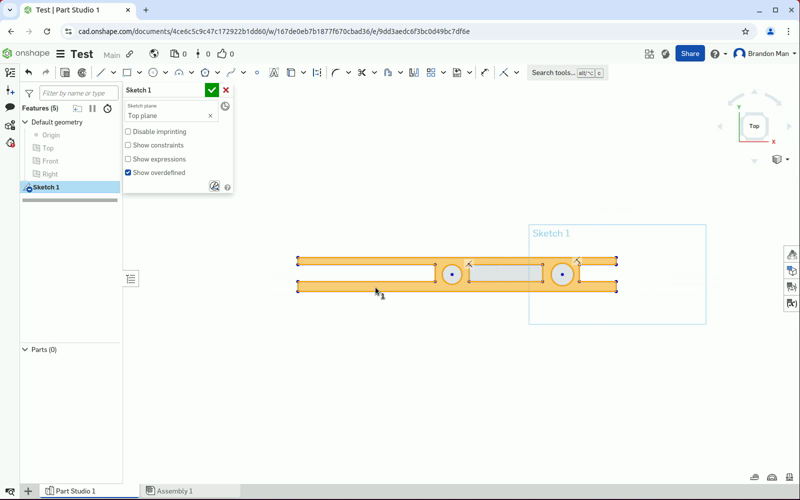
scroll(-6)
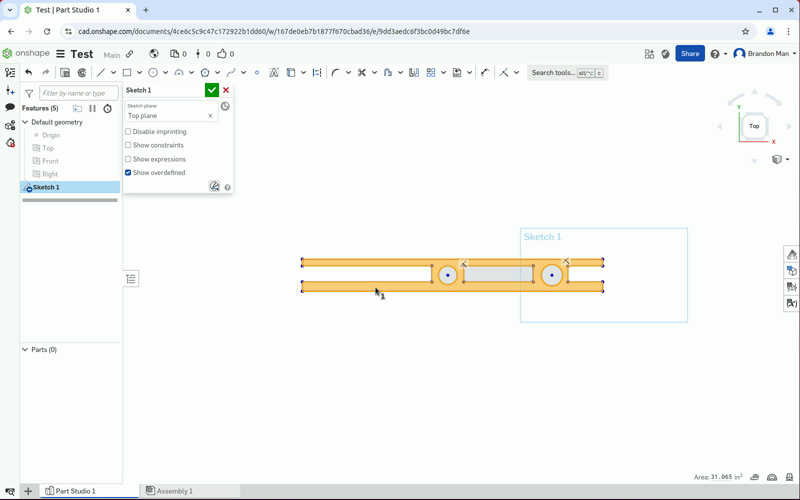
scroll(-6)
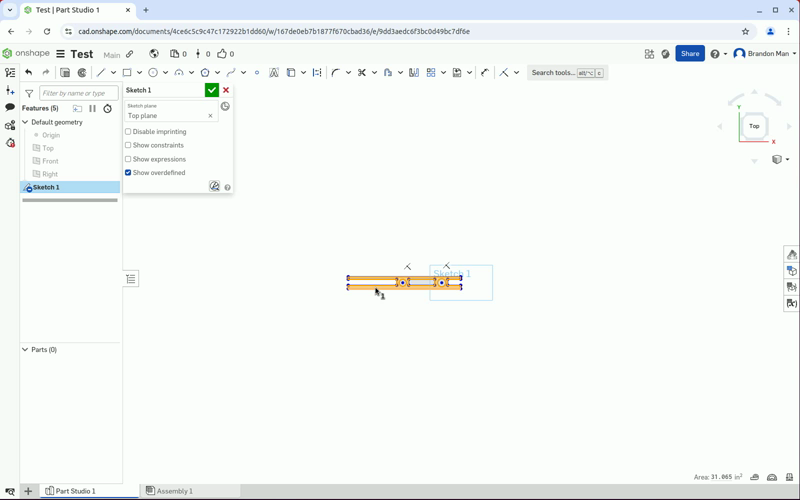
mouse_move(73, 352)
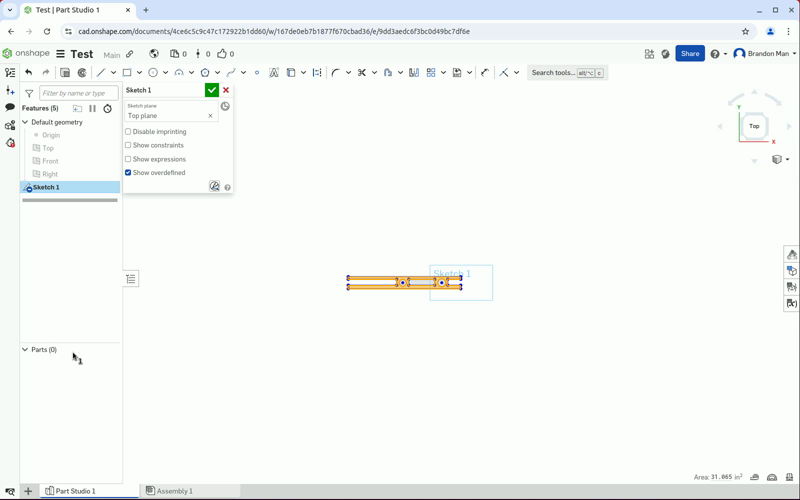
key(shift+y)
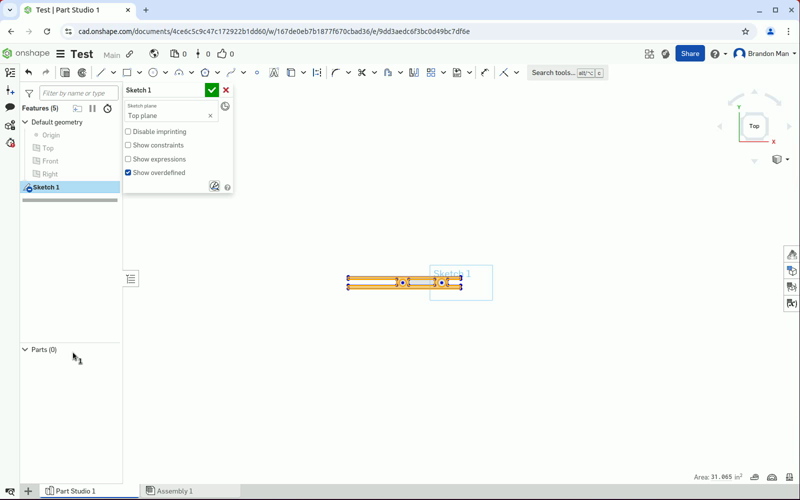
key(shift+e)
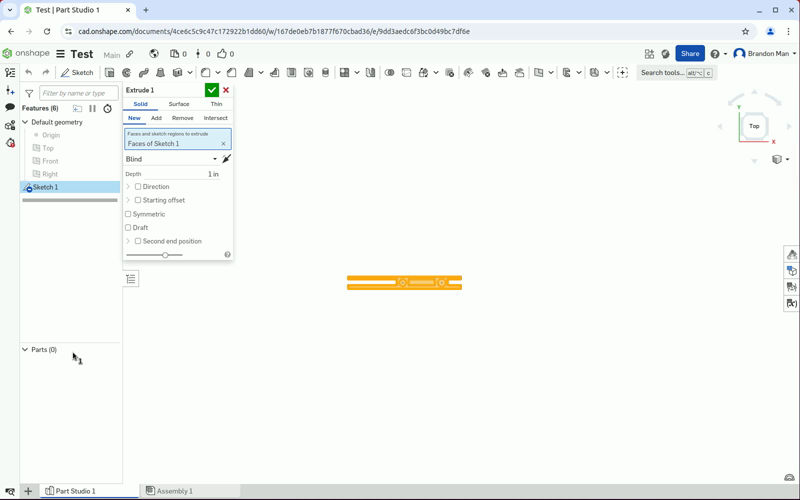
mouse_move(143, 106)
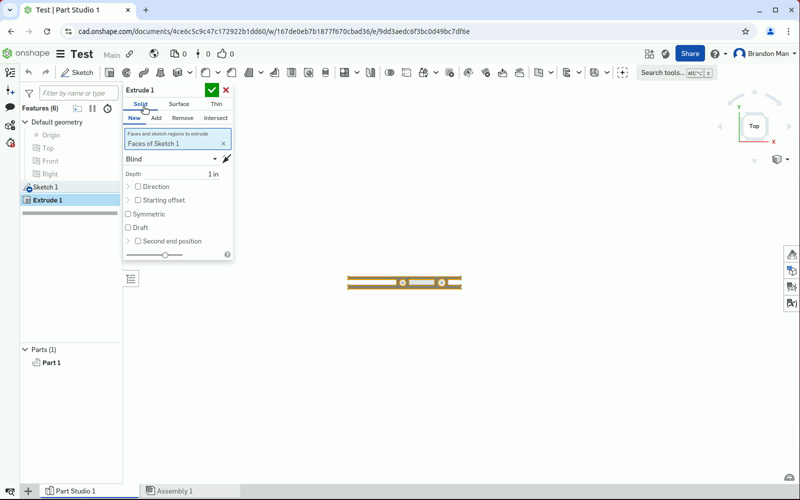
click(143, 106)
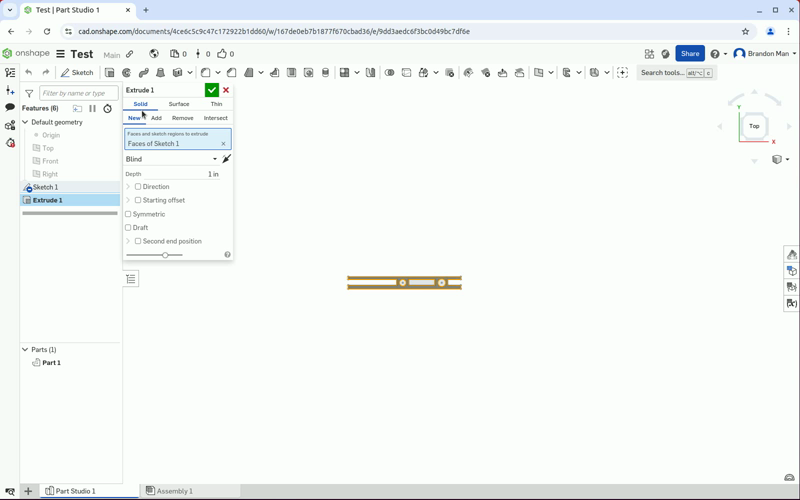
mouse_move(137, 120)
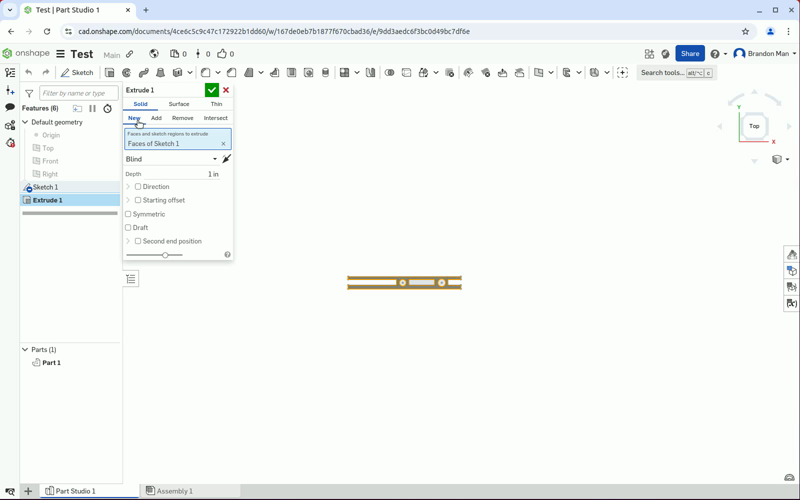
click(137, 120)
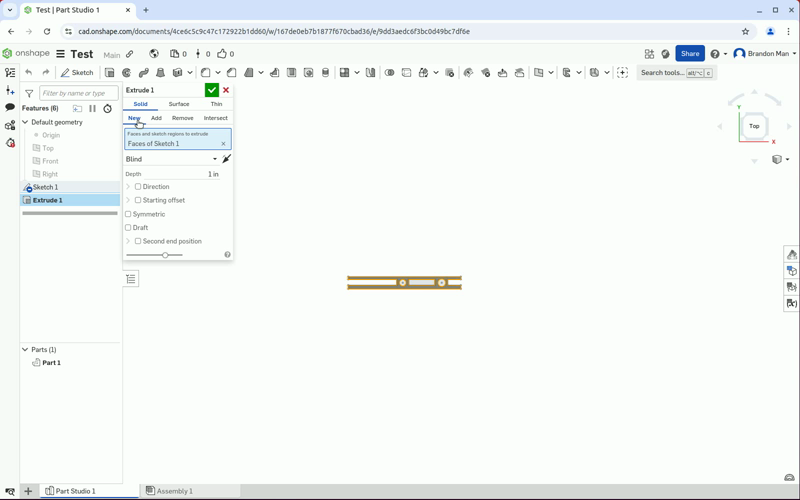
key(tab, 4)
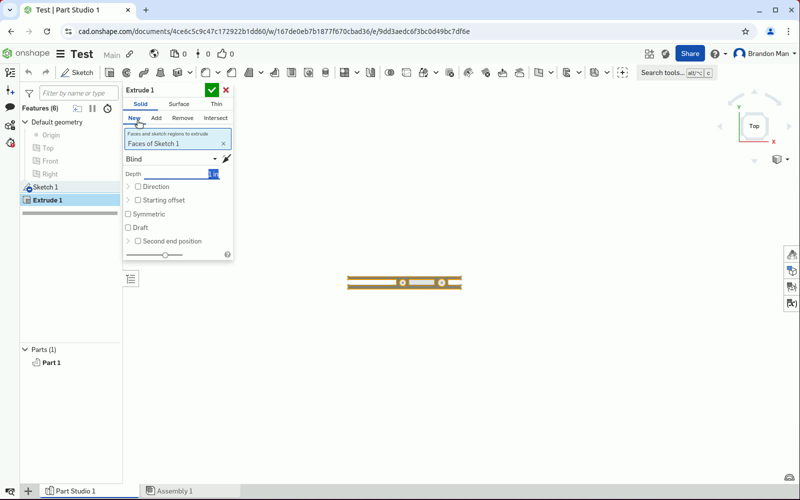
text(0.481)
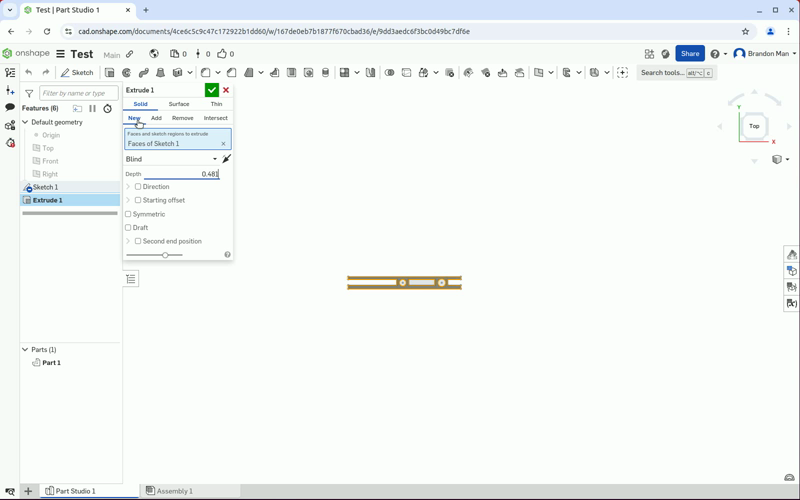
key(enter)
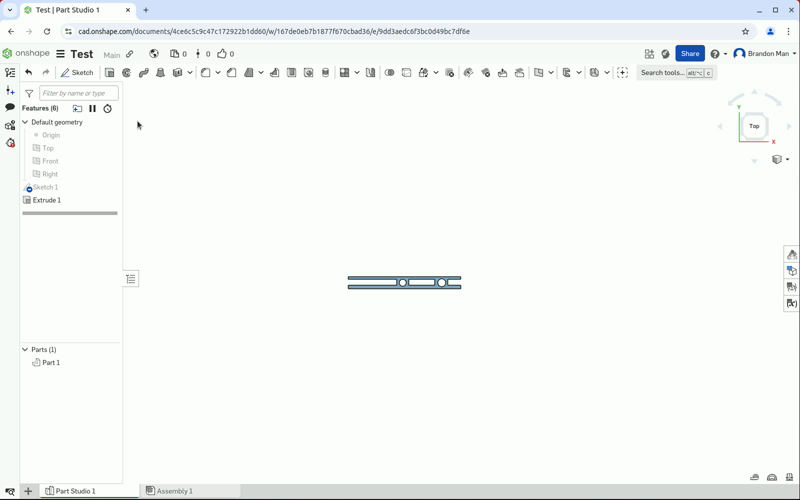
key(shift+h)
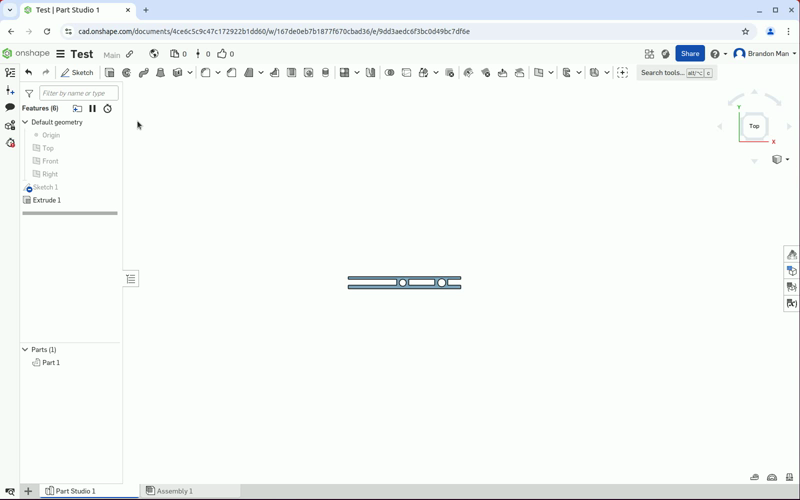
key(shift+h)
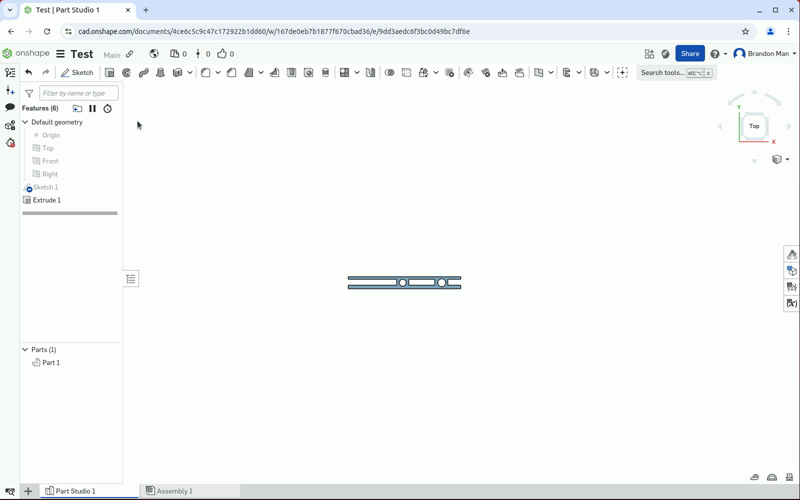
mouse_move(73, 189)
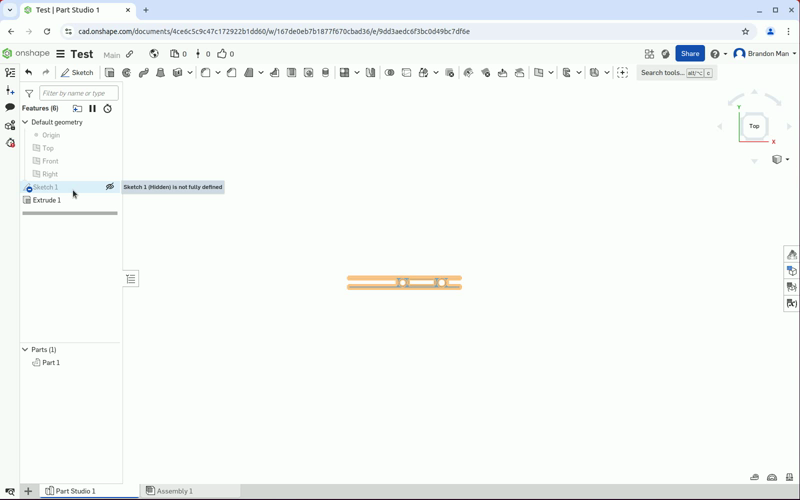
click(73, 189)
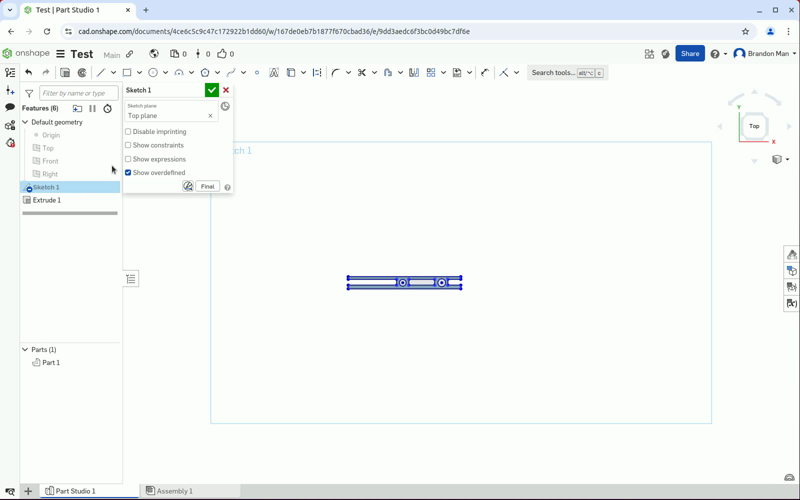
mouse_move(229, 92)
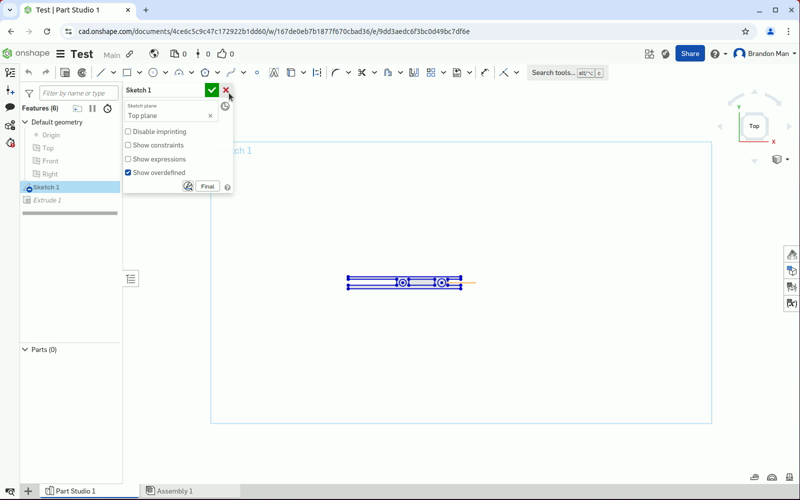
click(229, 92)
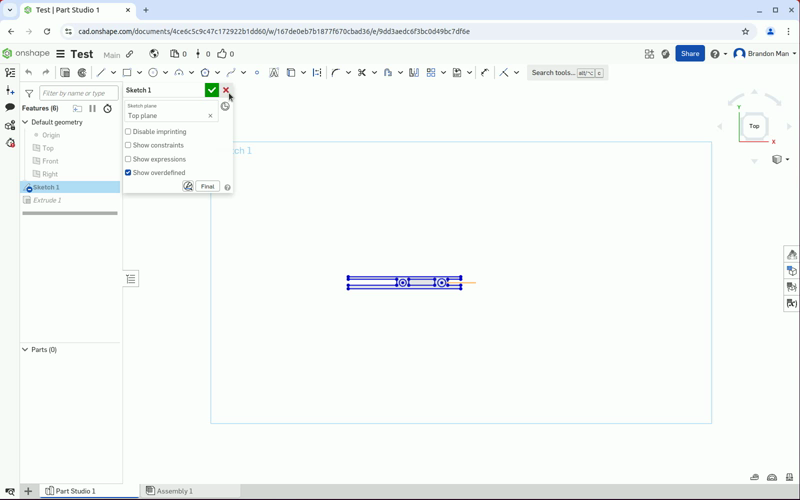
key(shift+s)
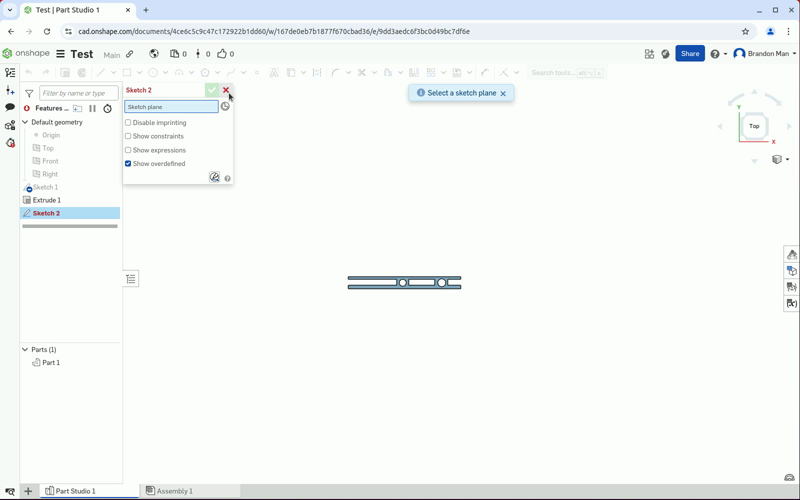
mouse_move(73, 150)
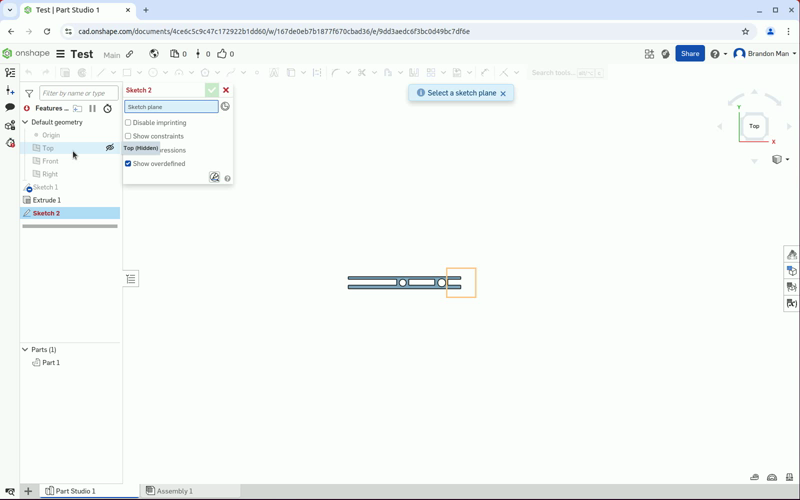
click(73, 150)
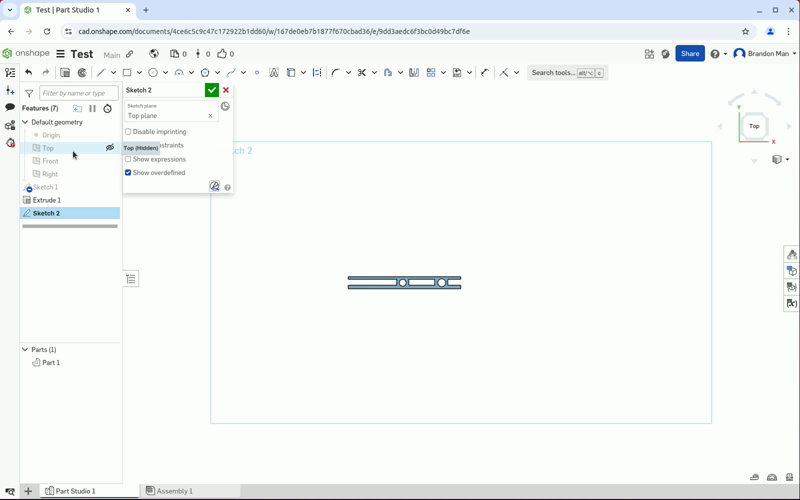
mouse_move(73, 352)
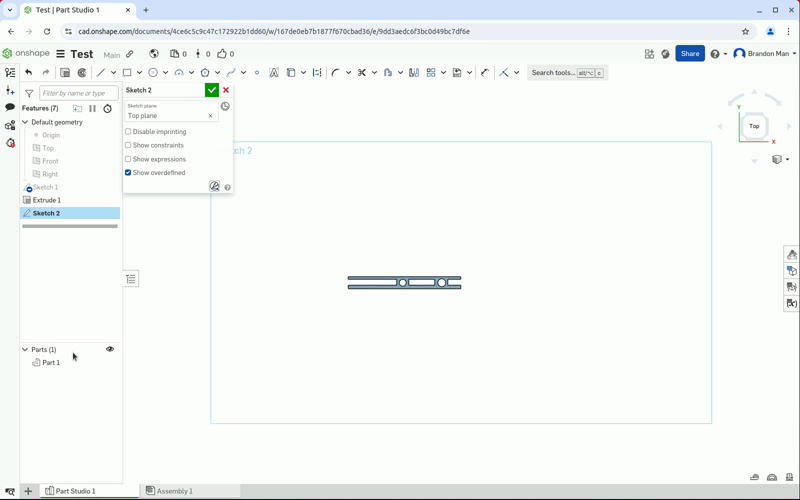
key(y)
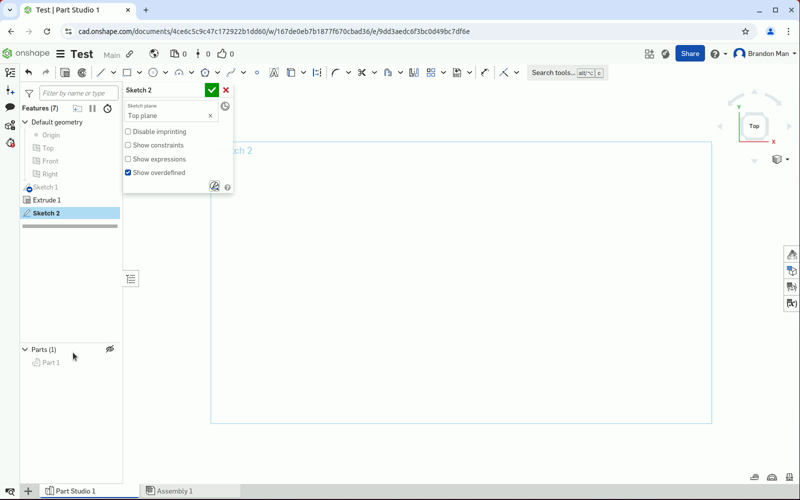
key(l)
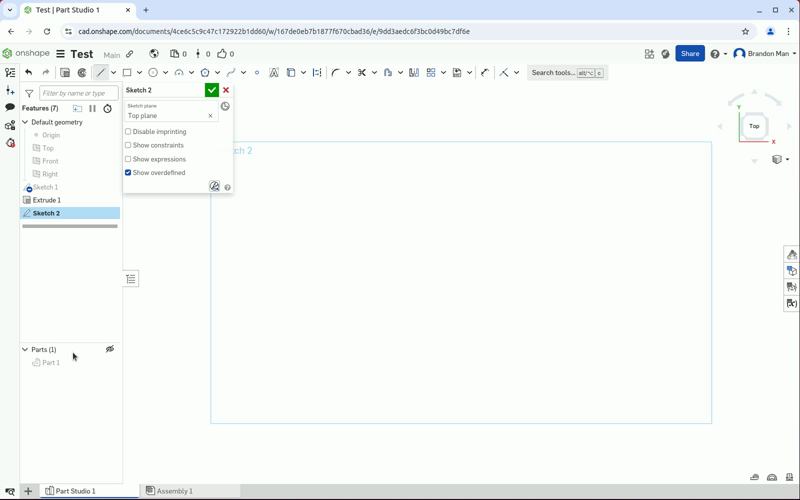
key_down(shift)
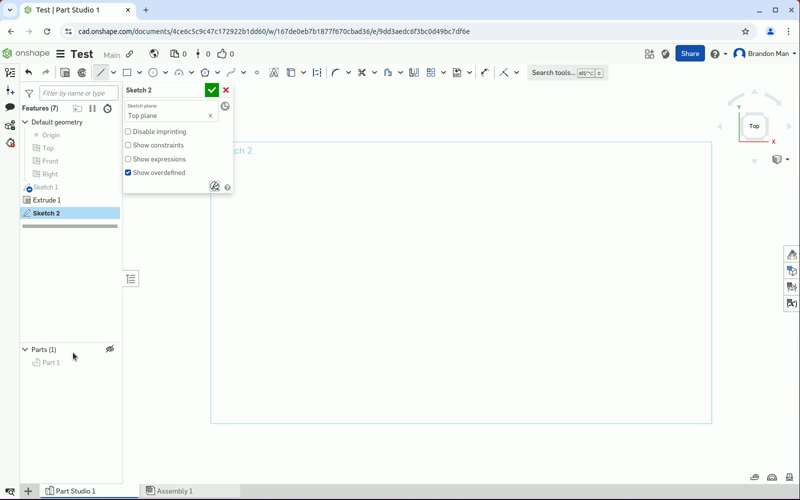
mouse_move(460, 288)
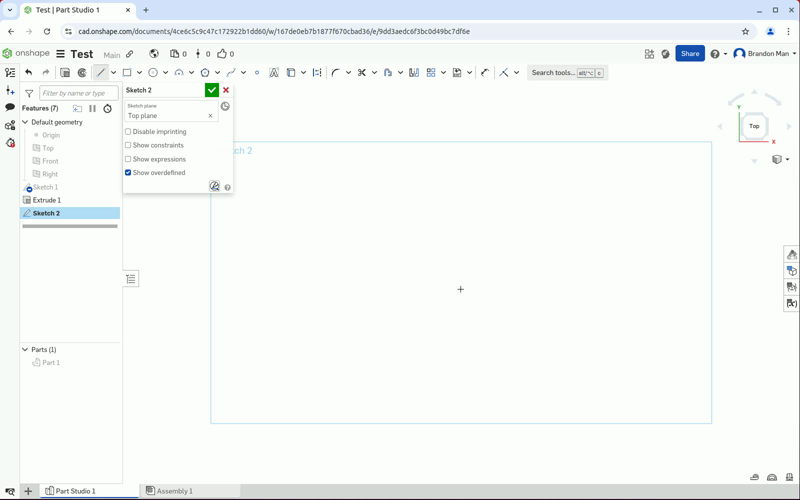
click(460, 288)
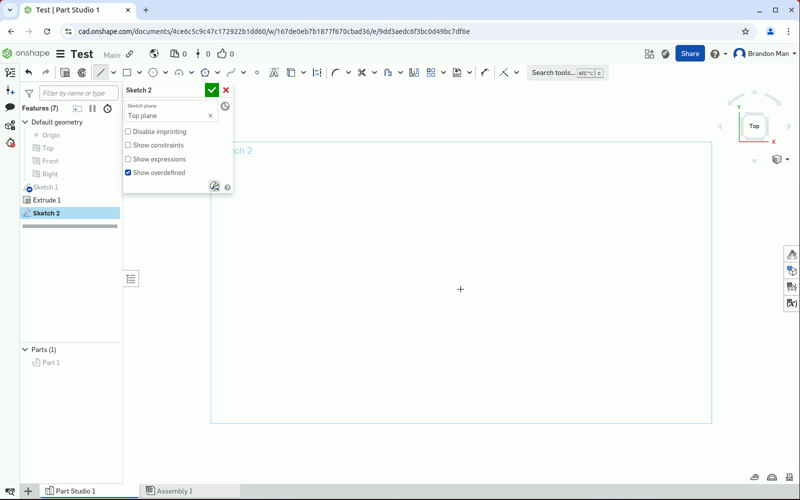
key_up(shift)
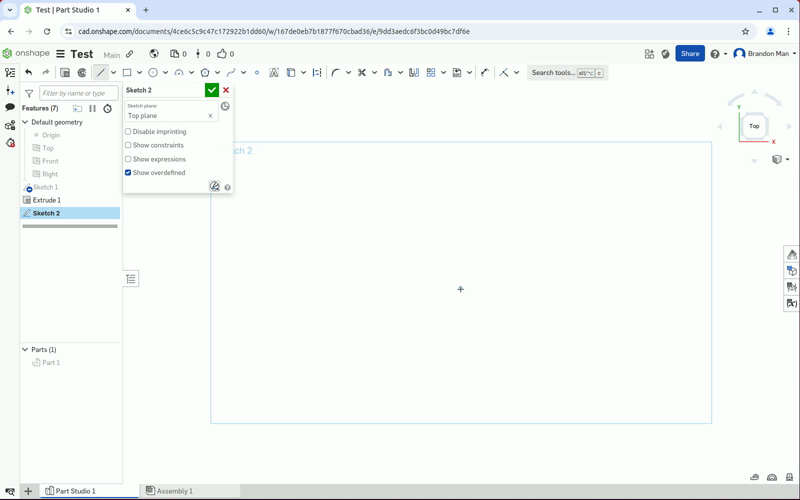
key_down(shift)
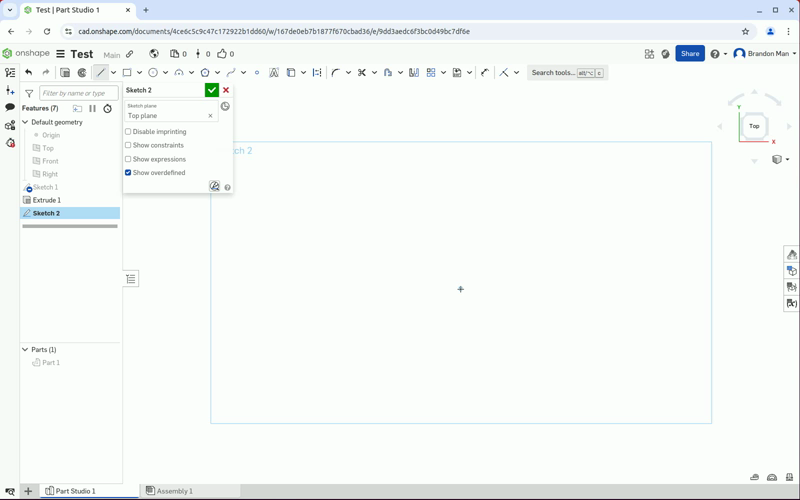
mouse_move(573, 288)
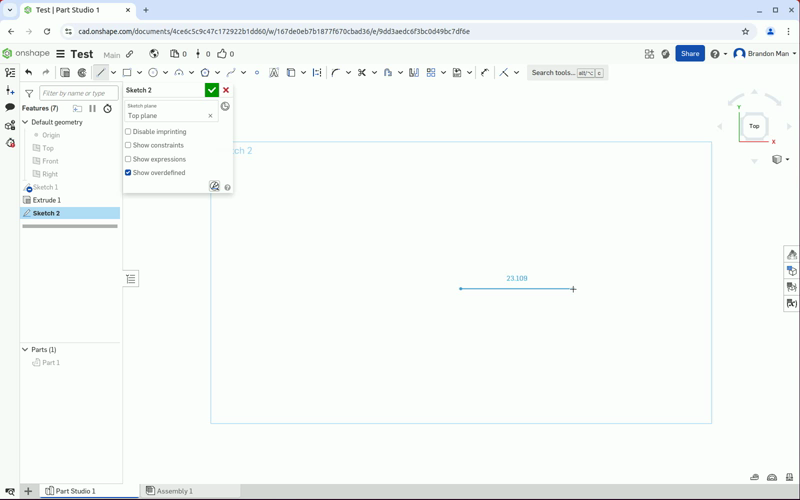
click(573, 288)
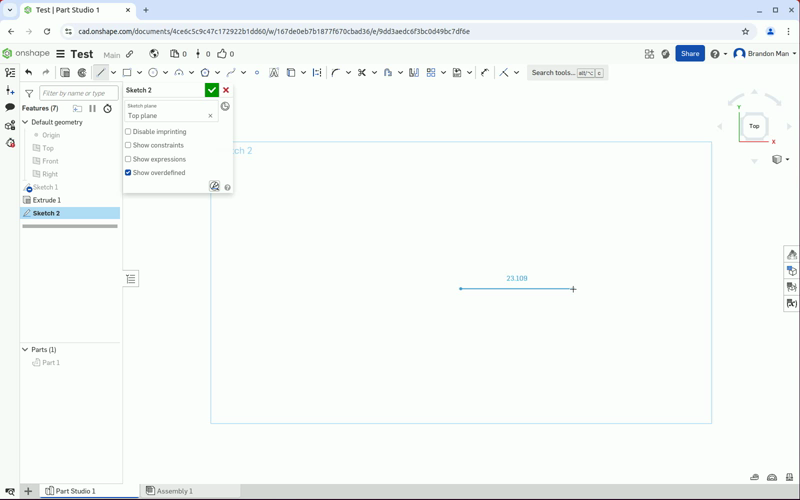
key_up(shift)
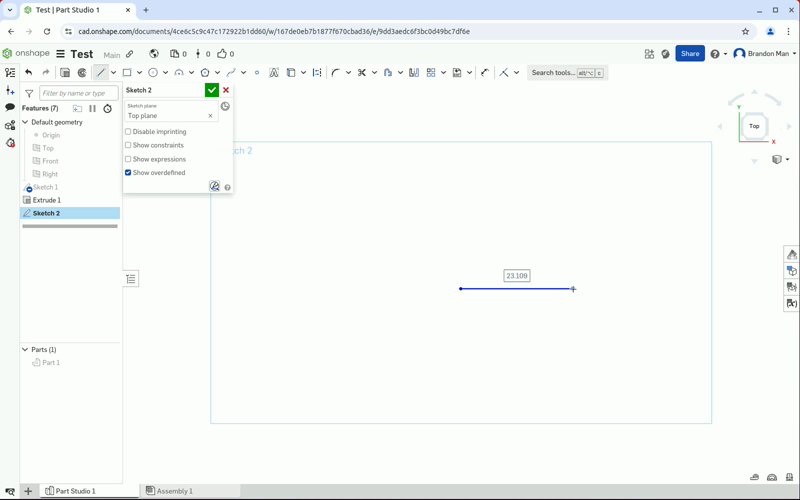
key_down(shift)
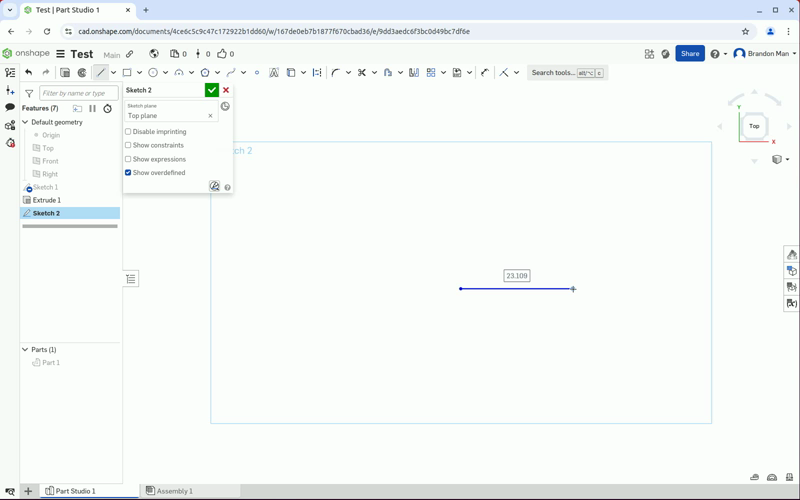
mouse_move(589, 288)
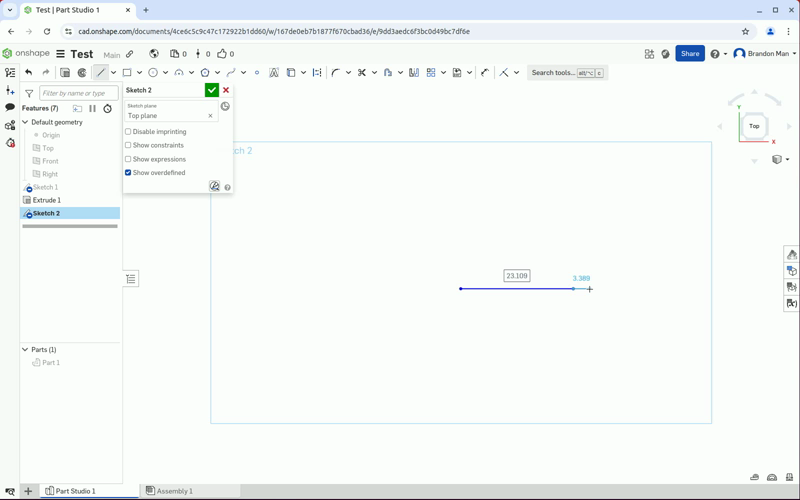
mouse_move(573, 285)
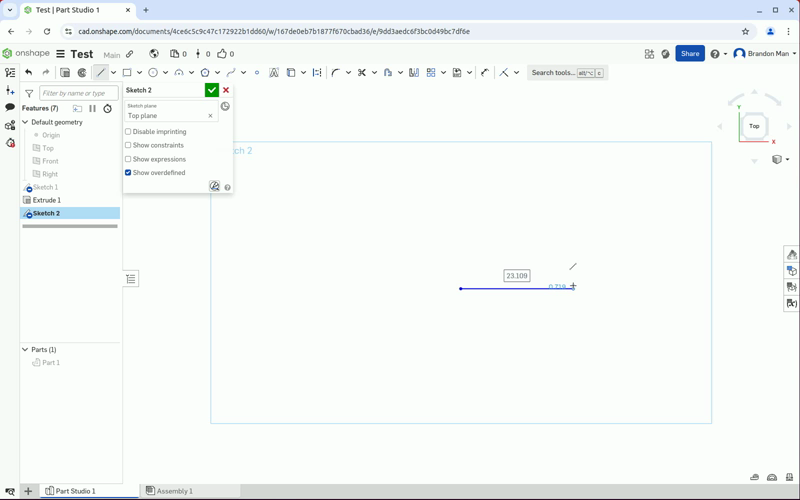
scroll(6)
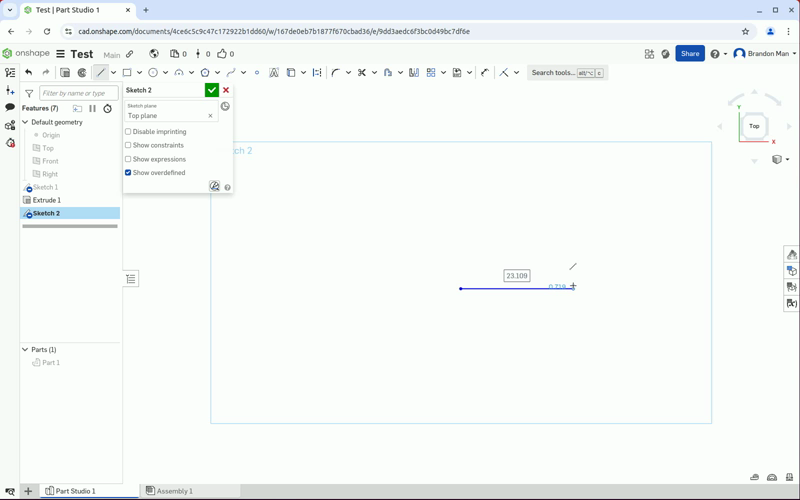
scroll(6)
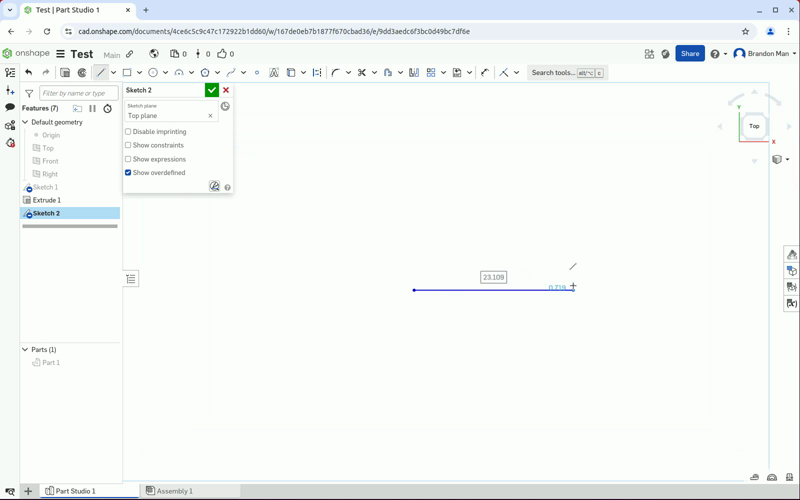
scroll(6)
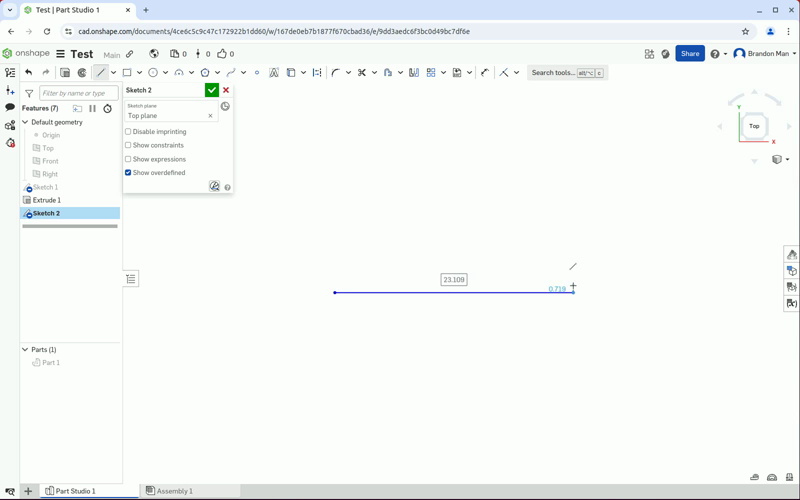
scroll(6)
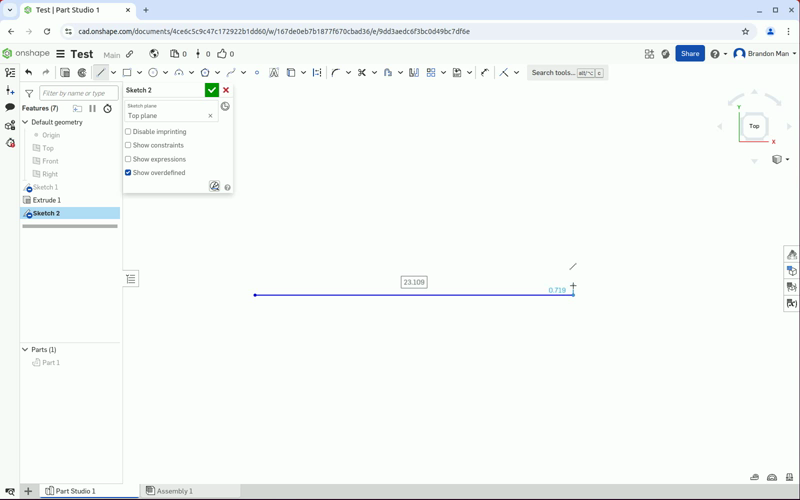
scroll(6)
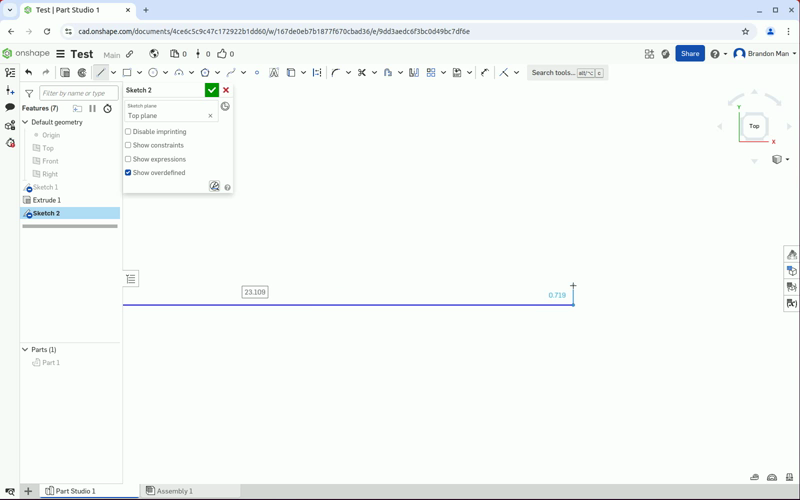
scroll(6)
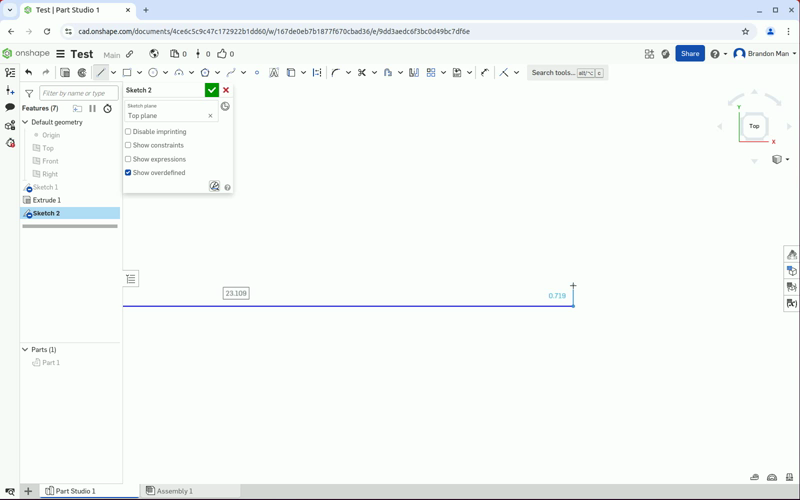
scroll(6)
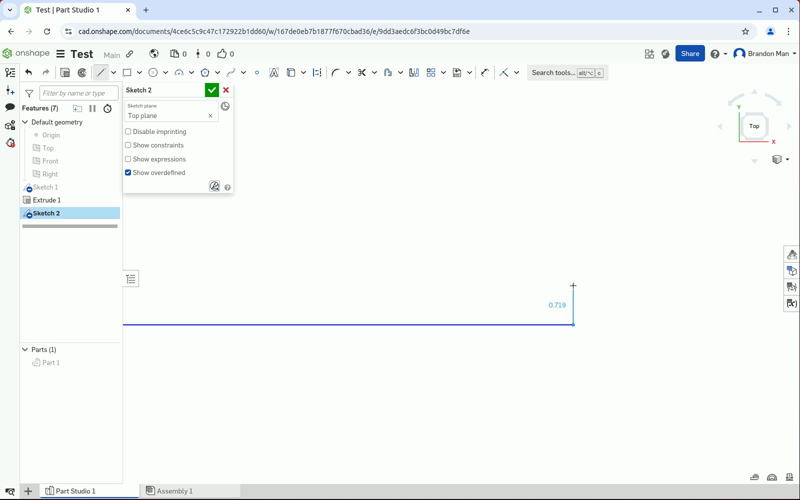
click(573, 285)
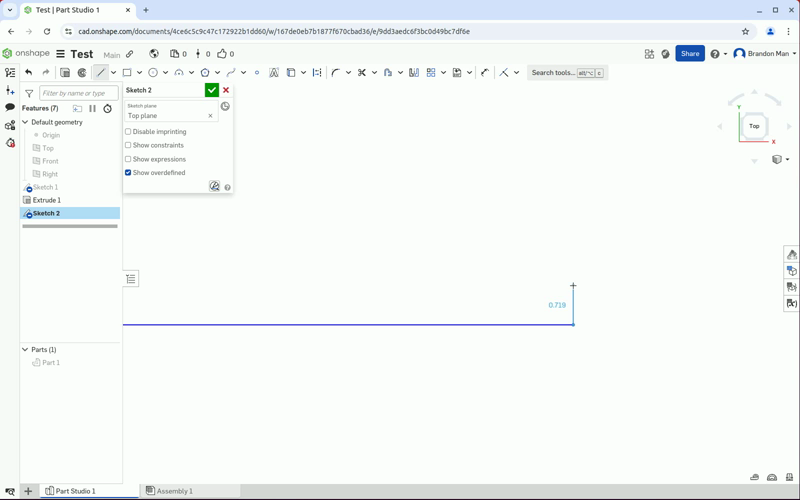
scroll(-6)
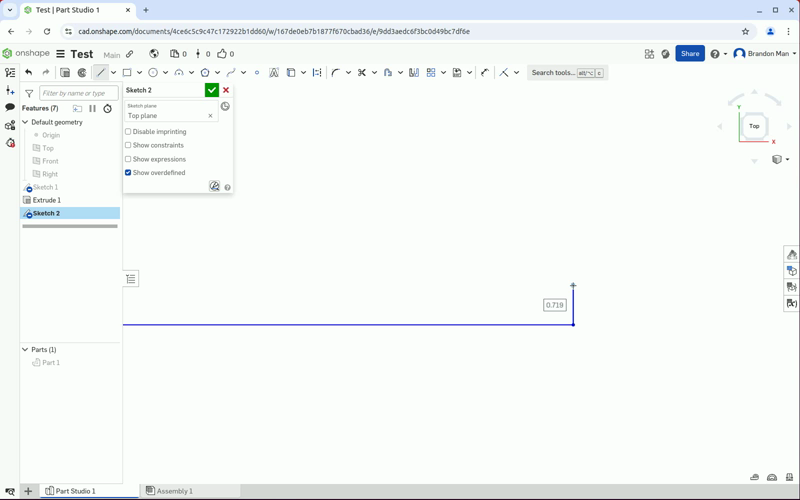
scroll(-6)
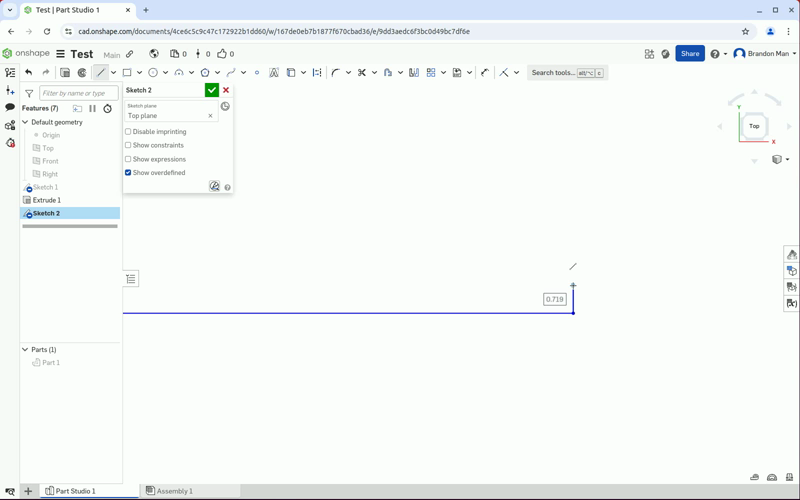
scroll(-6)
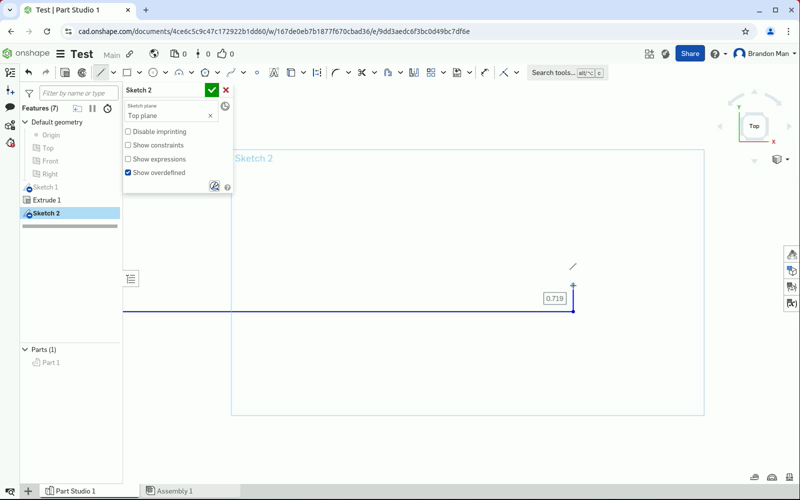
scroll(-6)
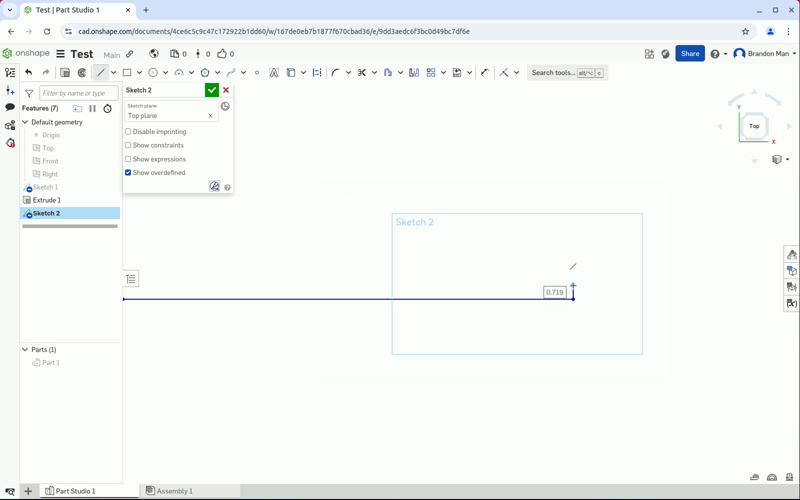
scroll(-6)
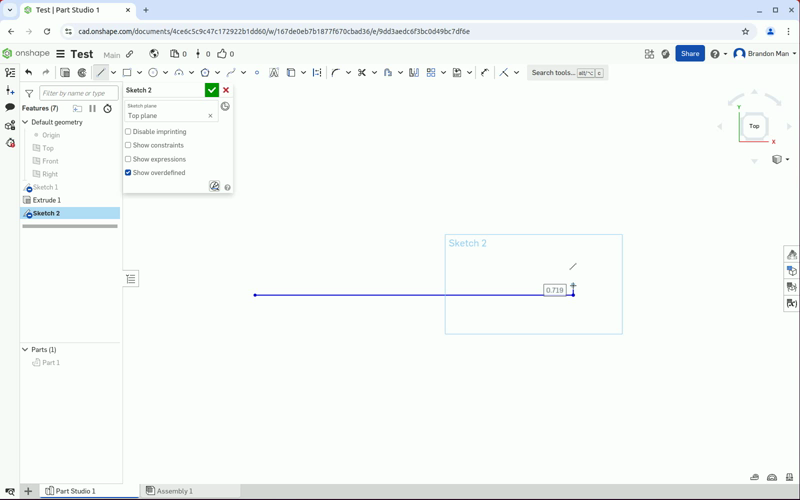
scroll(-6)
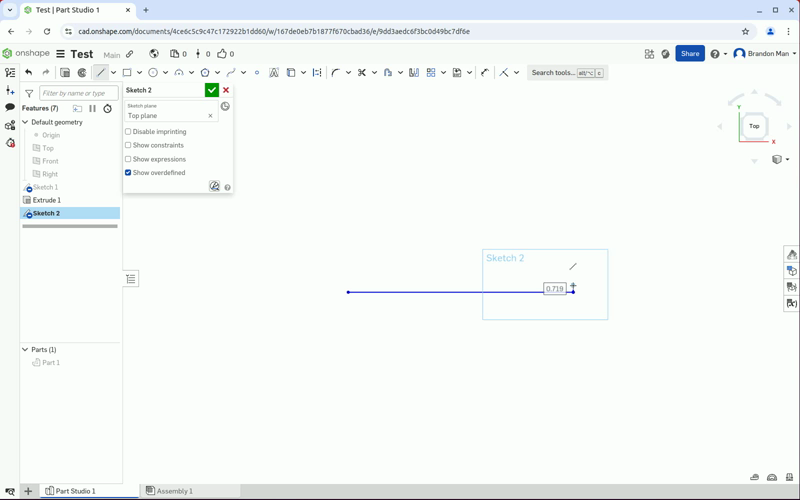
scroll(-6)
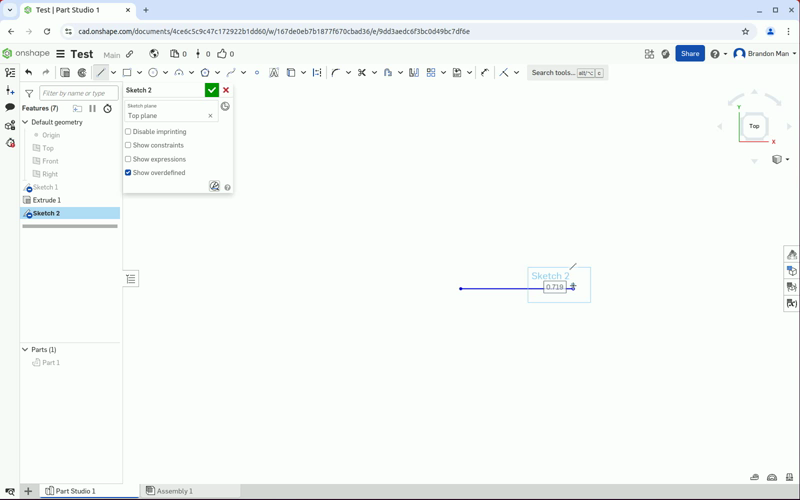
key_up(shift)
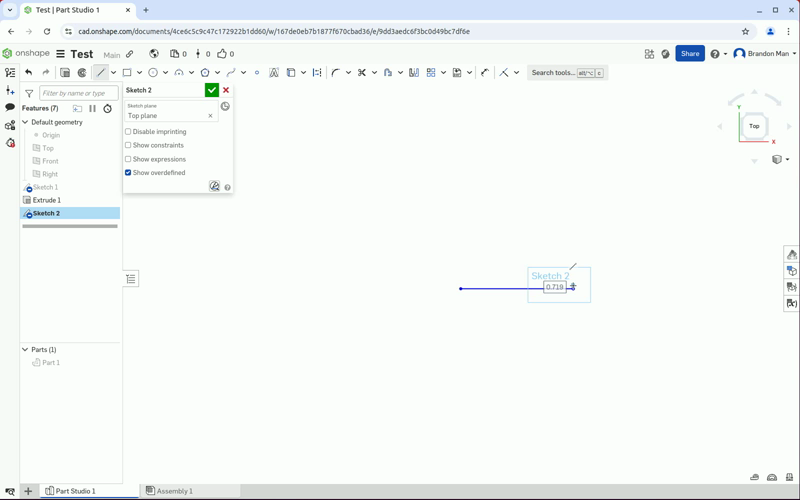
key_down(shift)
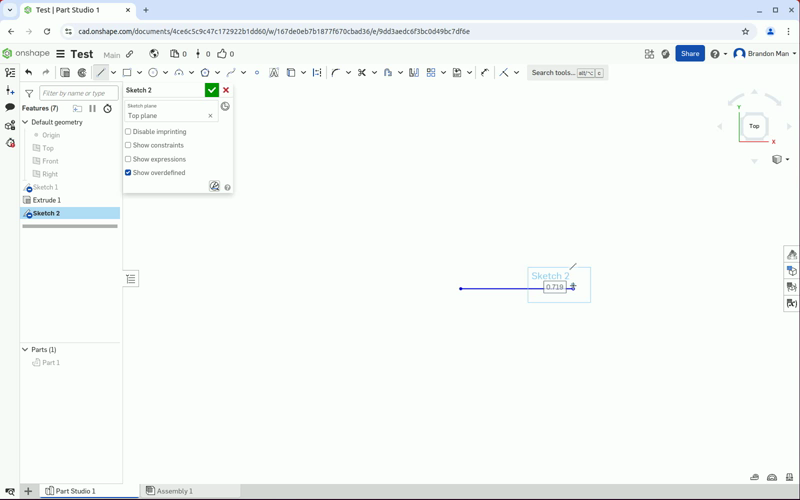
mouse_move(589, 285)
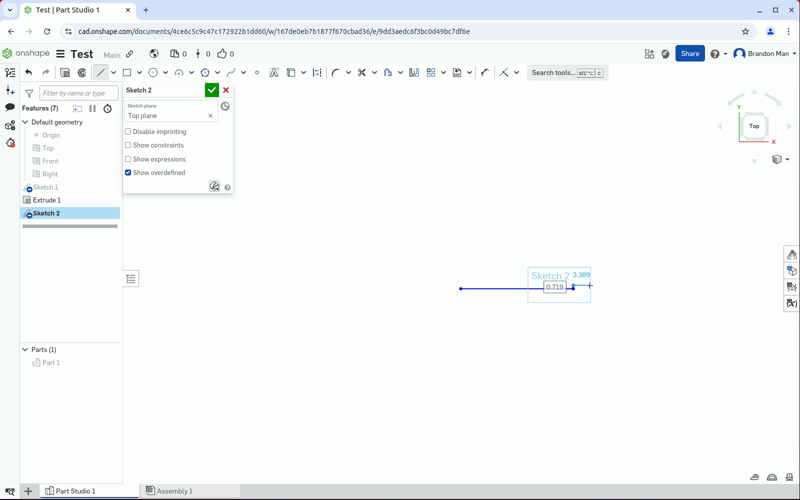
mouse_move(524, 285)
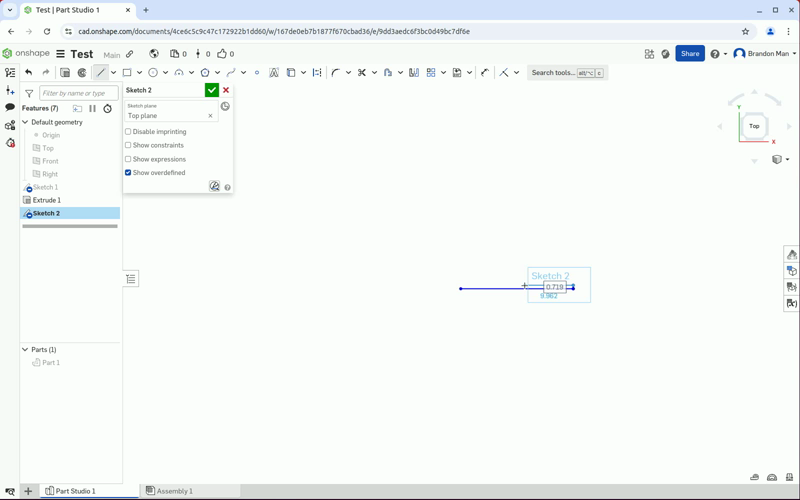
click(524, 285)
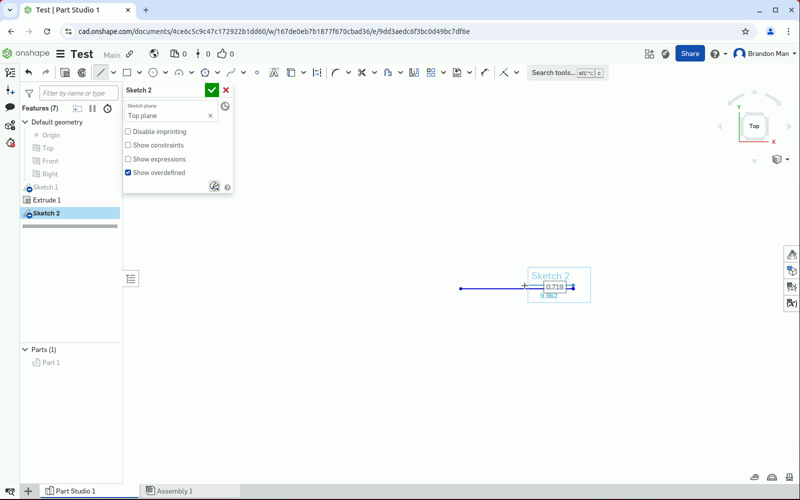
key_up(shift)
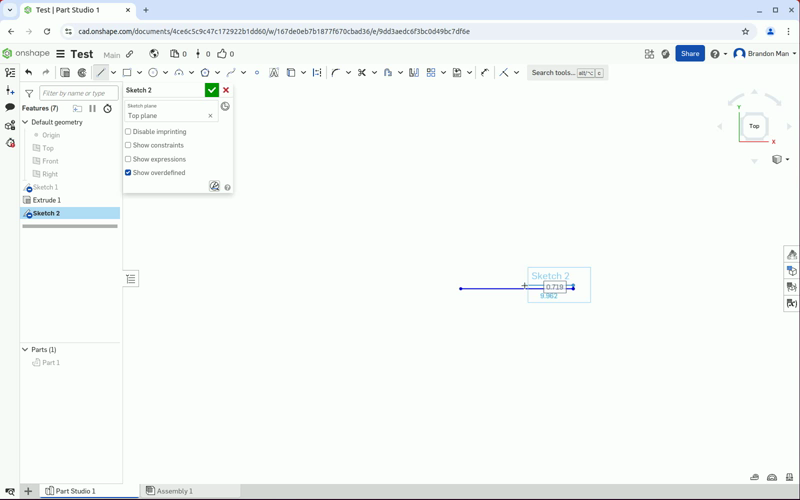
key_down(shift)
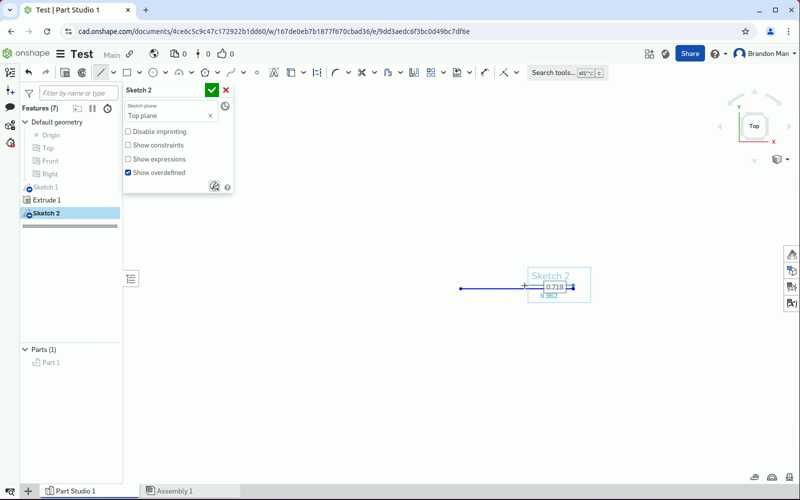
mouse_move(554, 285)
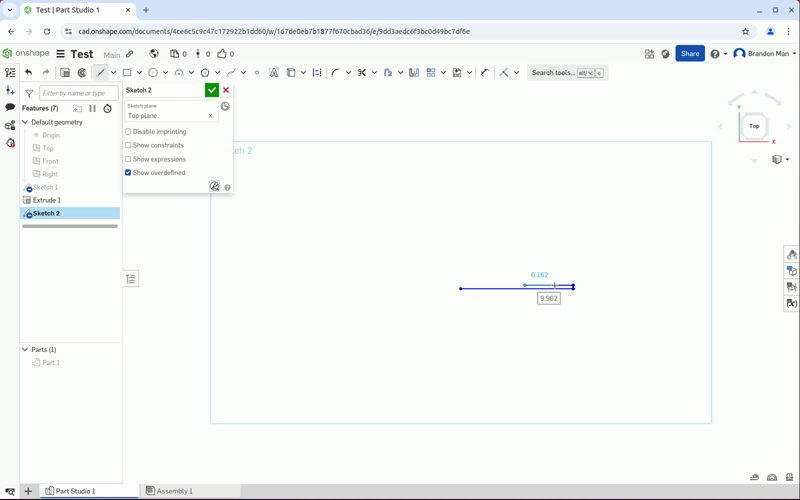
mouse_move(524, 279)
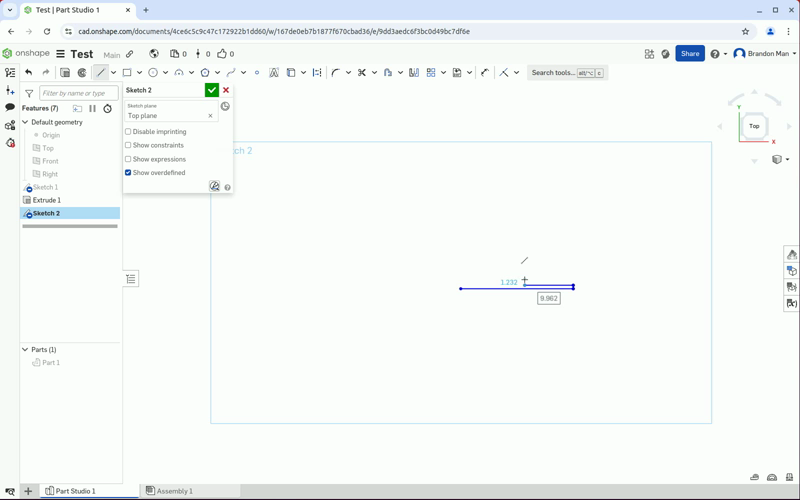
scroll(6)
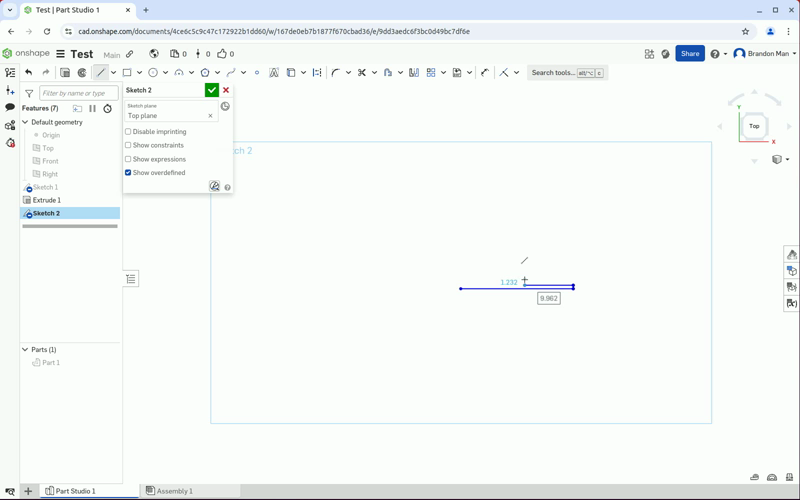
scroll(6)
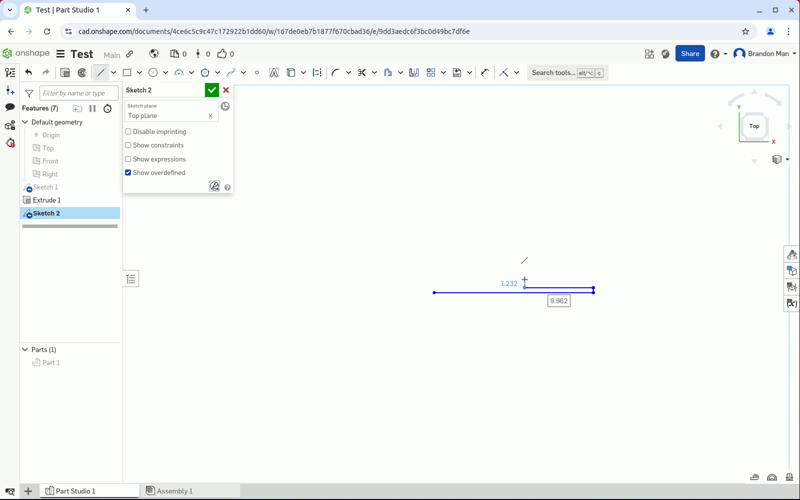
scroll(6)
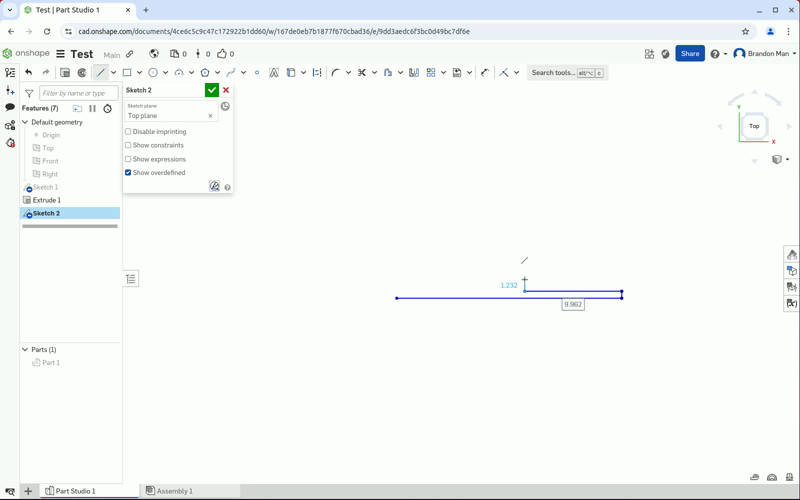
scroll(6)
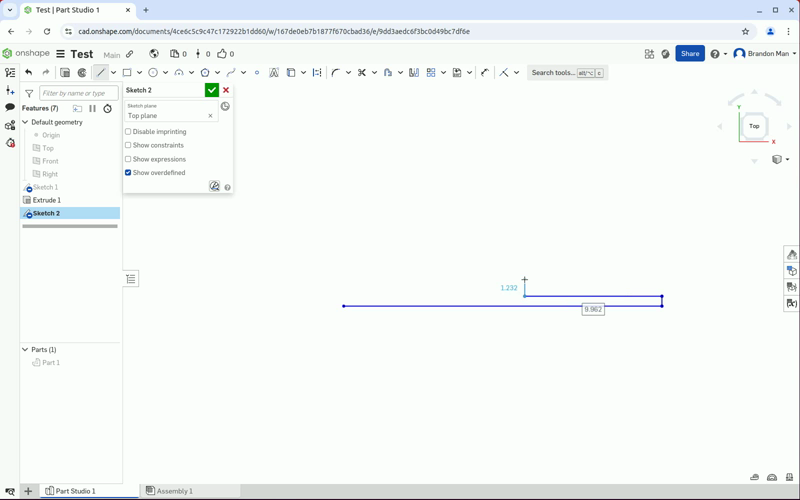
scroll(6)
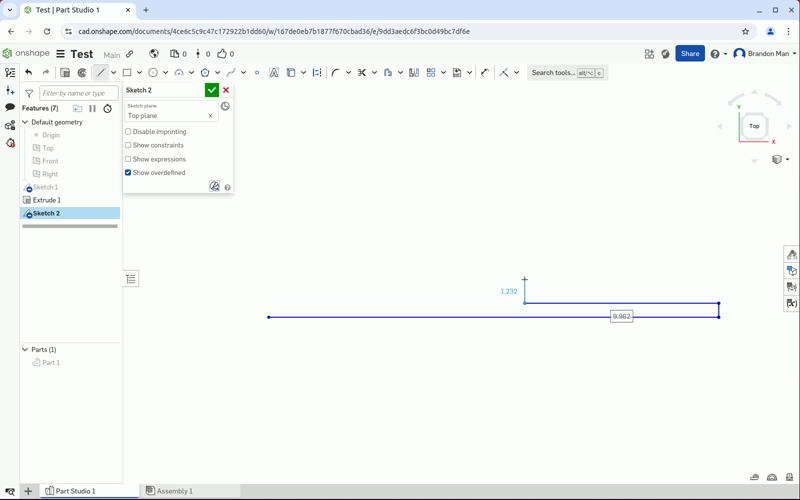
scroll(6)
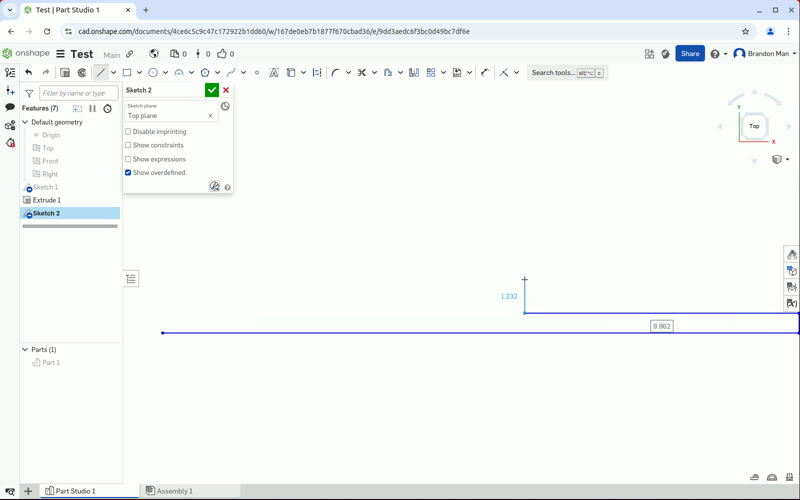
scroll(6)
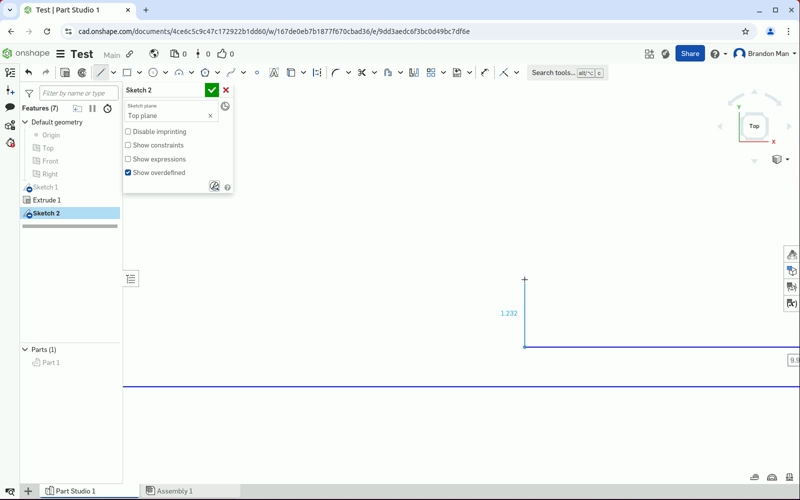
click(524, 279)
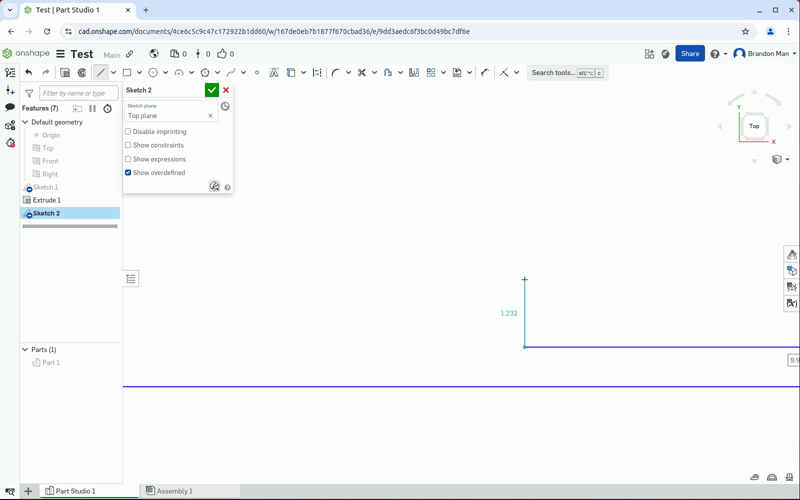
scroll(-6)
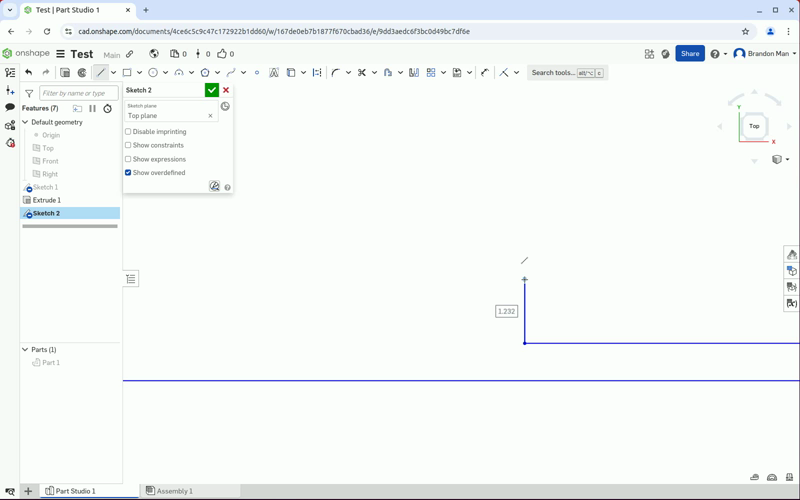
scroll(-6)
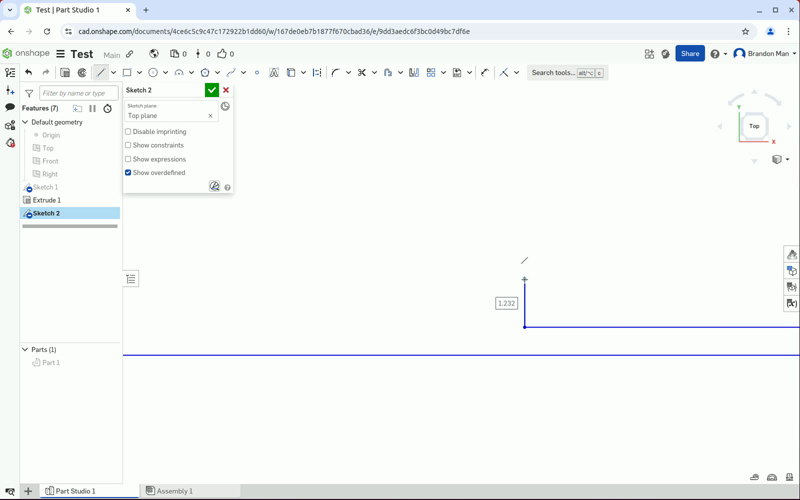
scroll(-6)
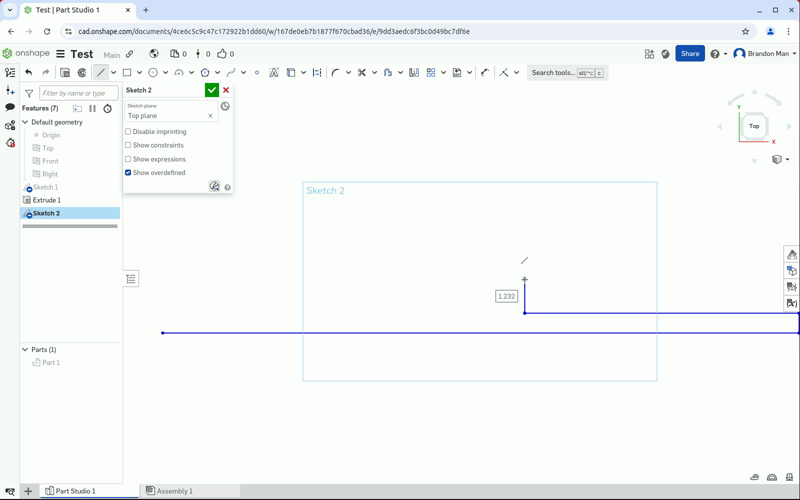
scroll(-6)
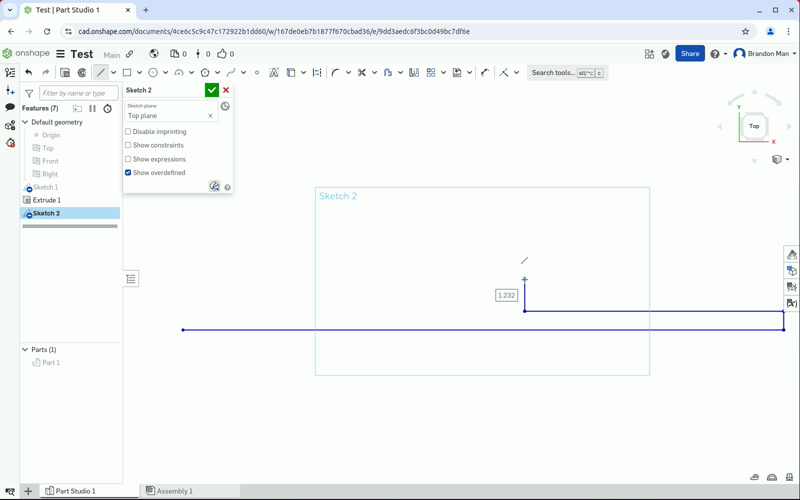
scroll(-6)
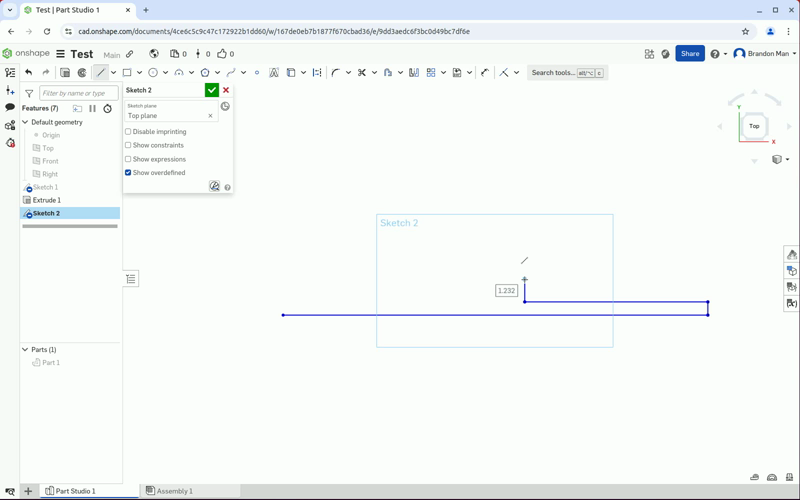
scroll(-6)
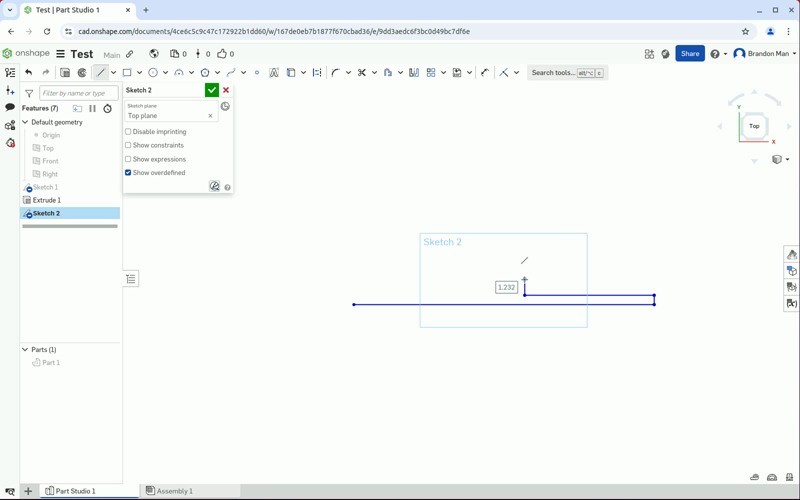
scroll(-6)
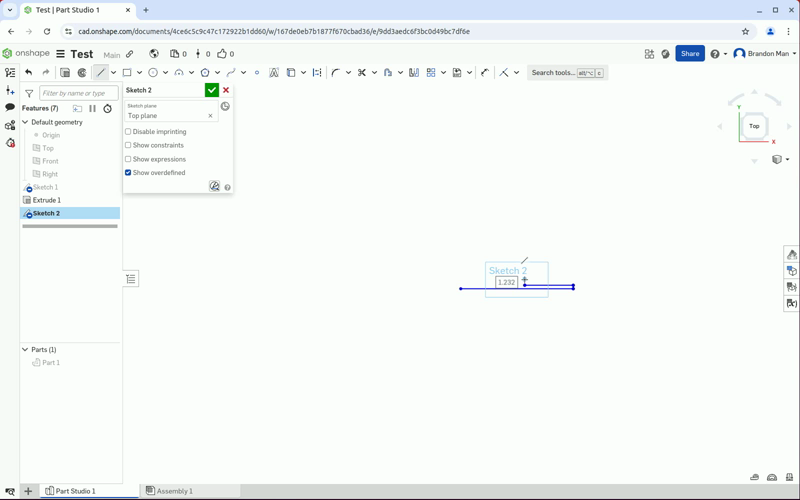
key_up(shift)
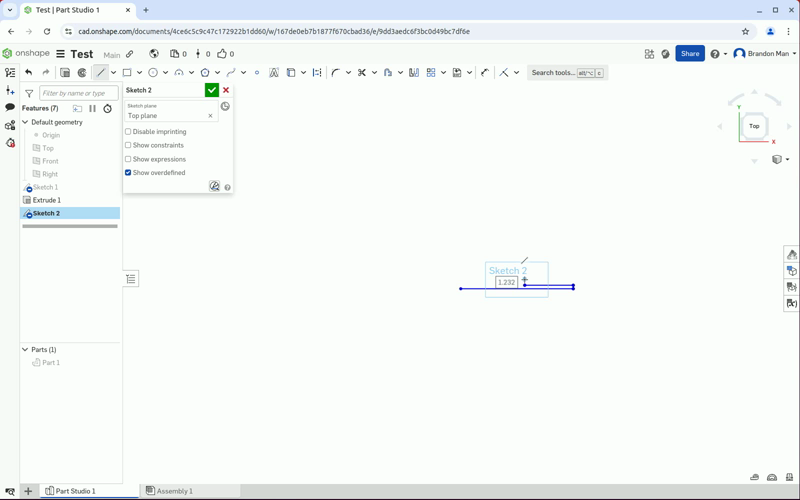
key_down(shift)
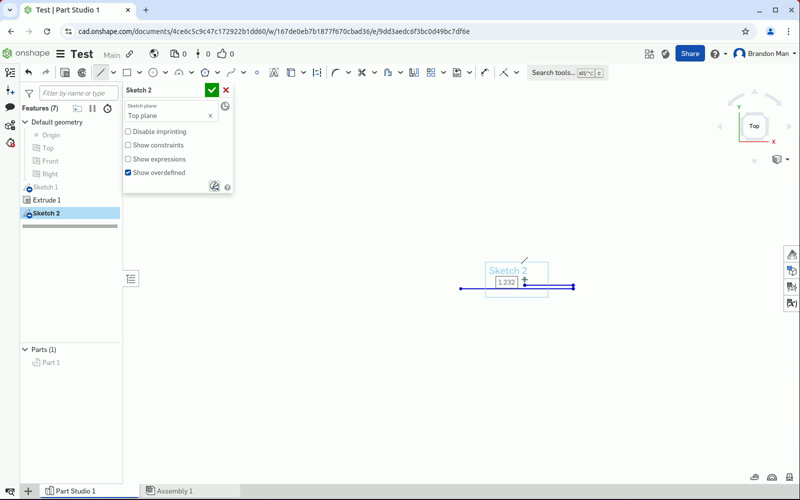
mouse_move(554, 279)
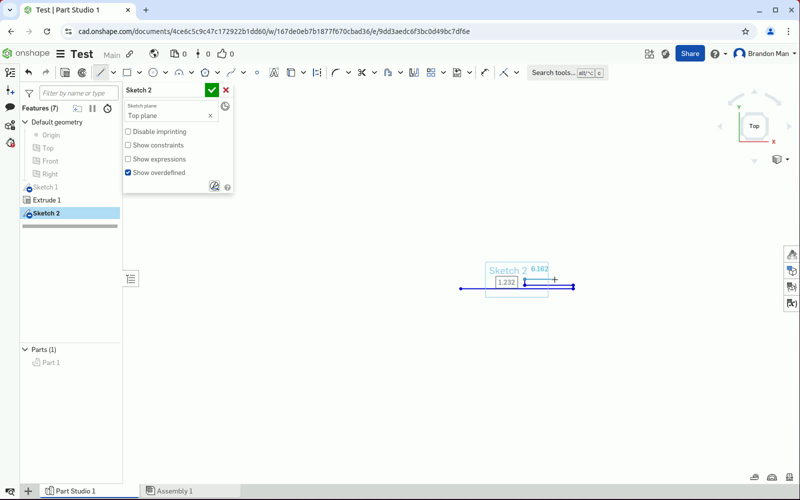
mouse_move(573, 279)
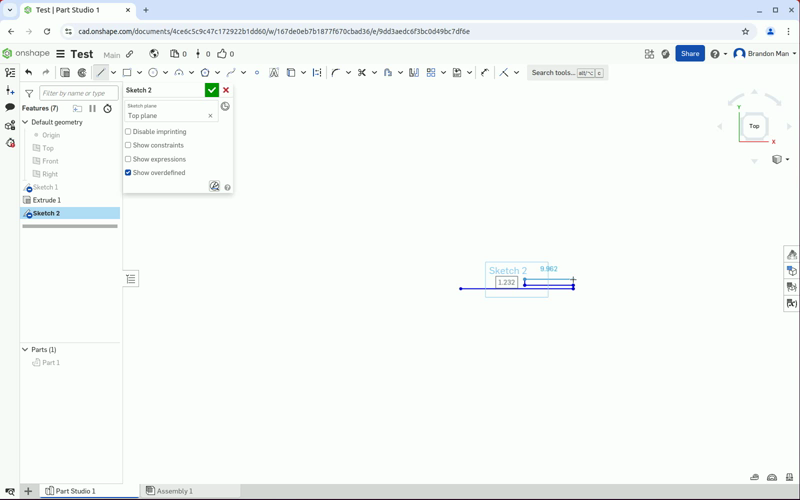
click(573, 279)
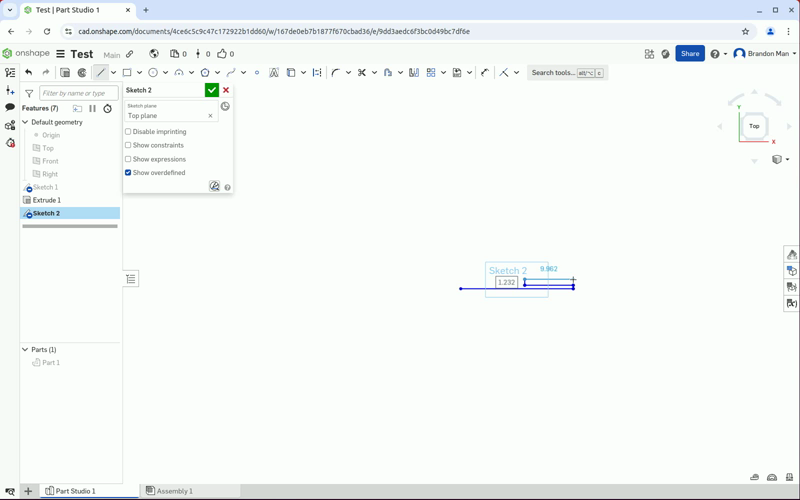
key_up(shift)
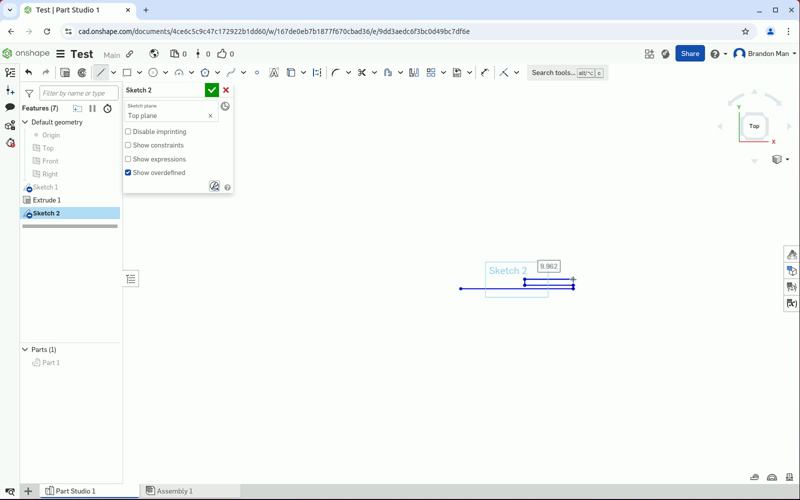
key_down(shift)
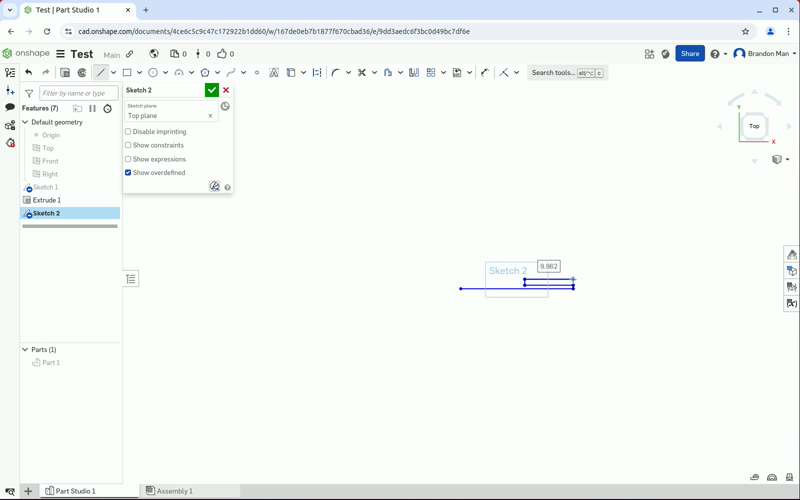
mouse_move(589, 279)
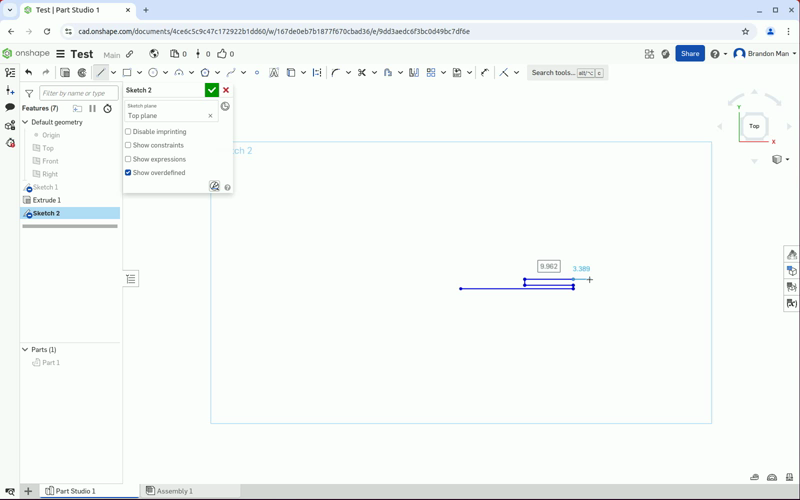
mouse_move(573, 276)
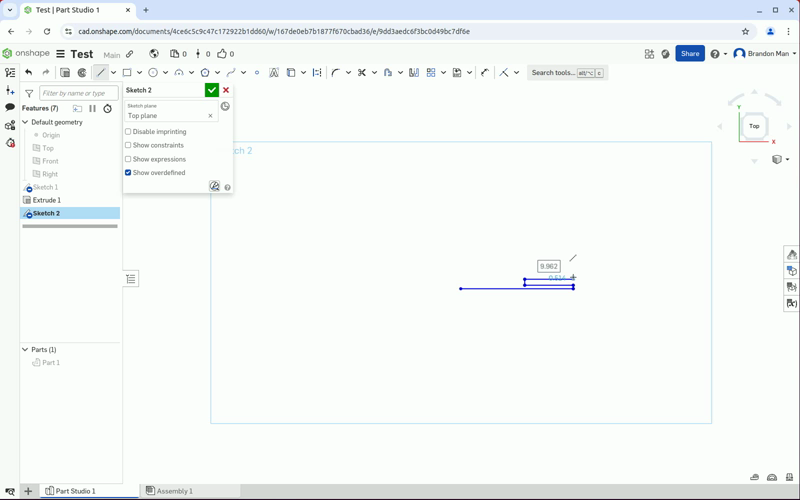
scroll(6)
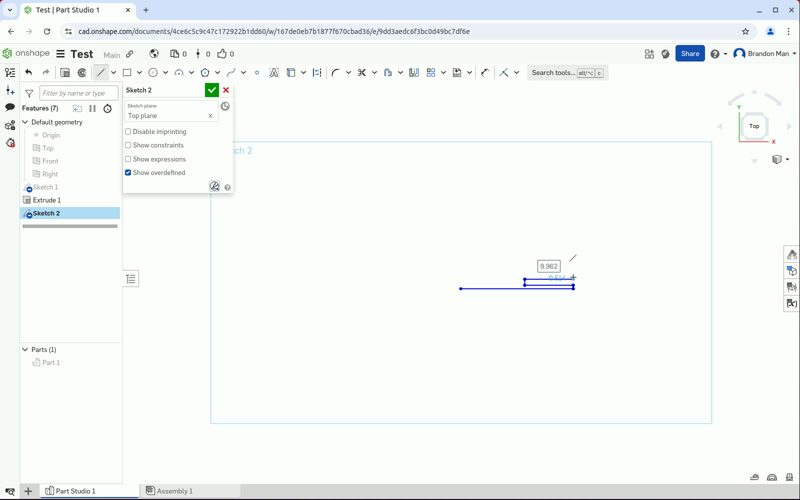
scroll(6)
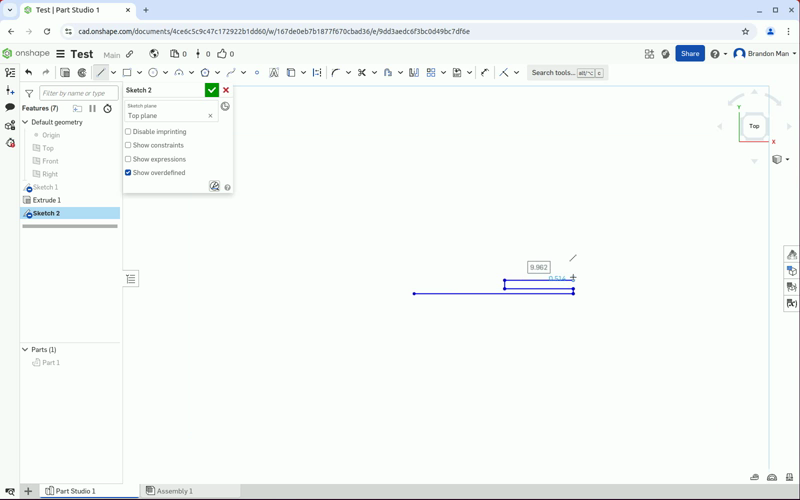
scroll(6)
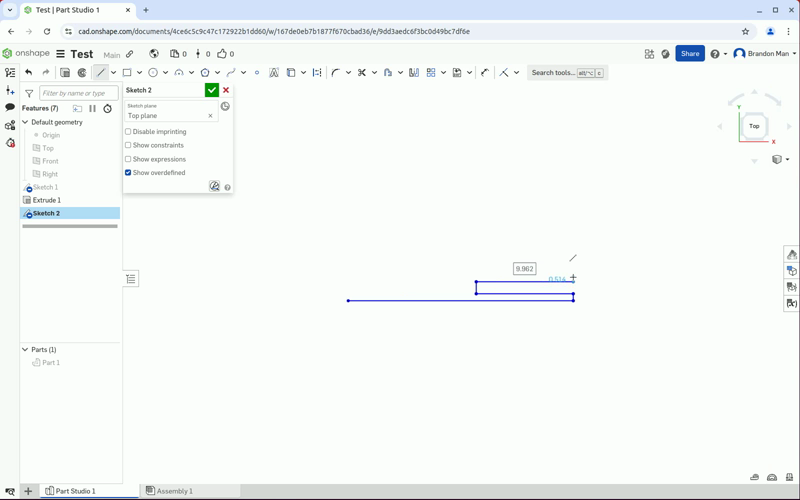
scroll(6)
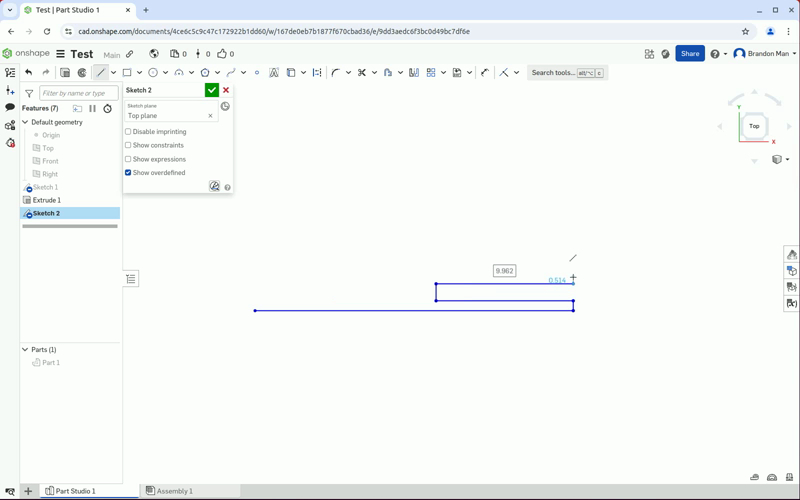
scroll(6)
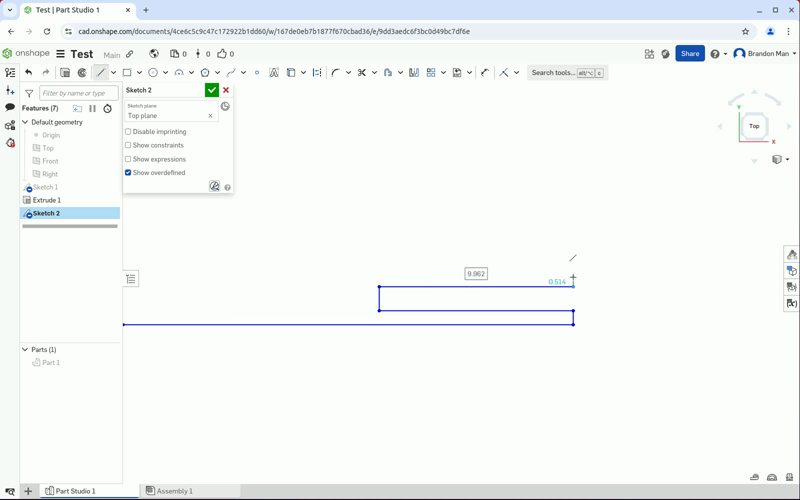
scroll(6)
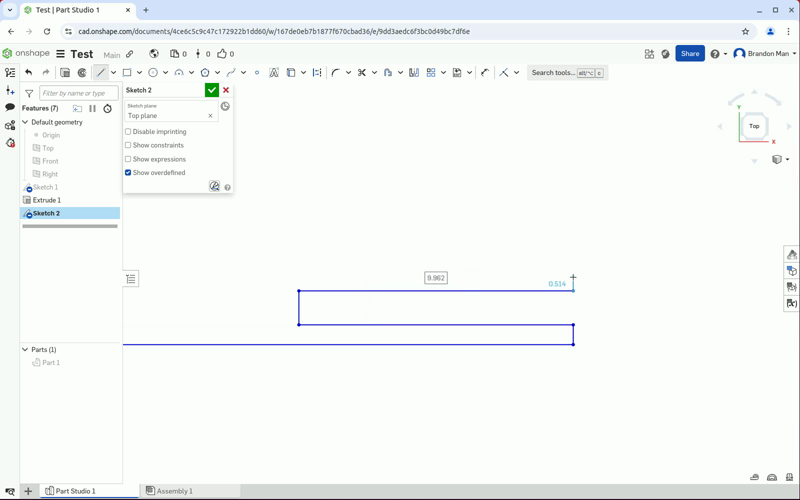
scroll(6)
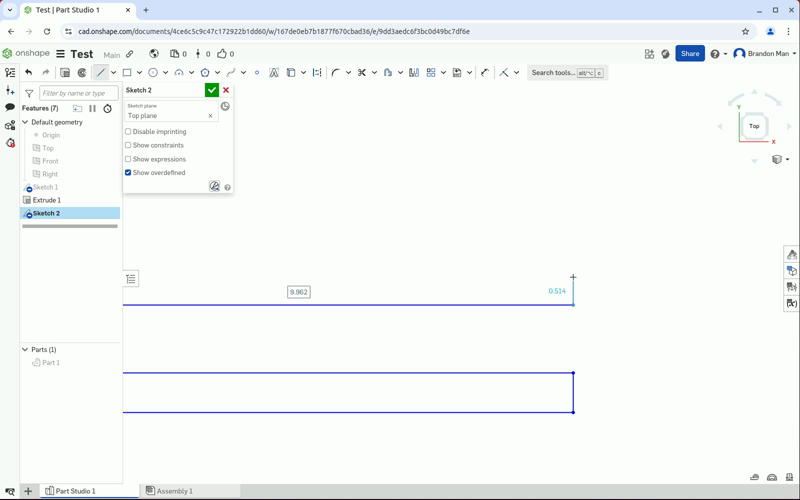
click(573, 276)
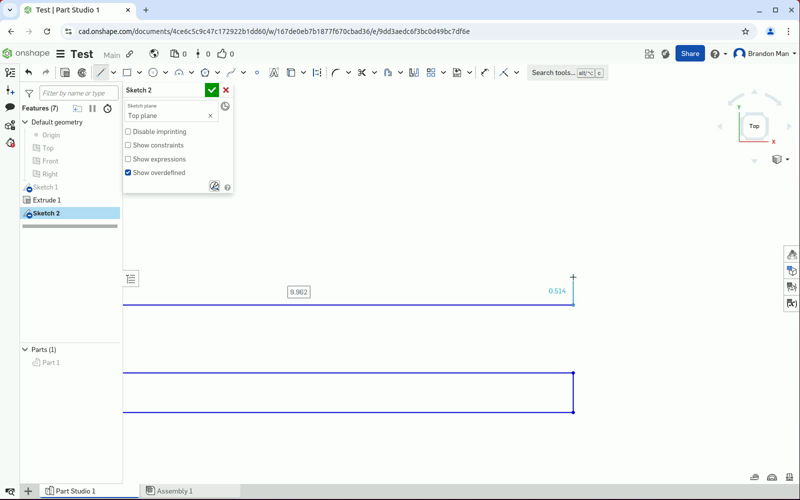
scroll(-6)
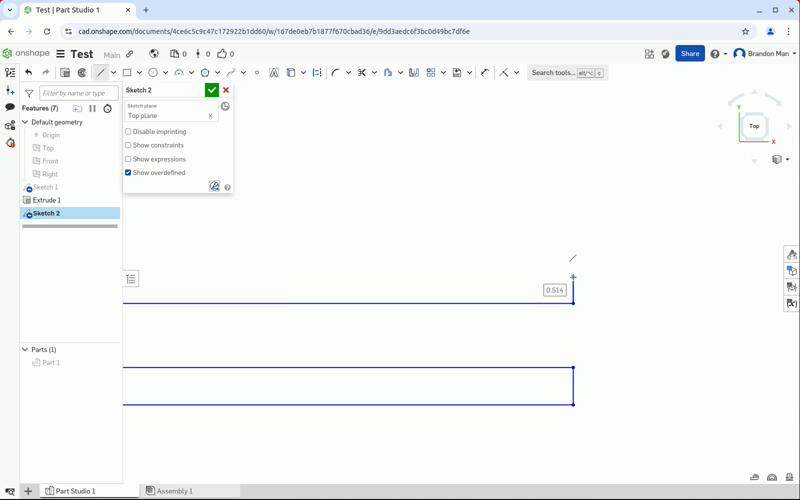
scroll(-6)
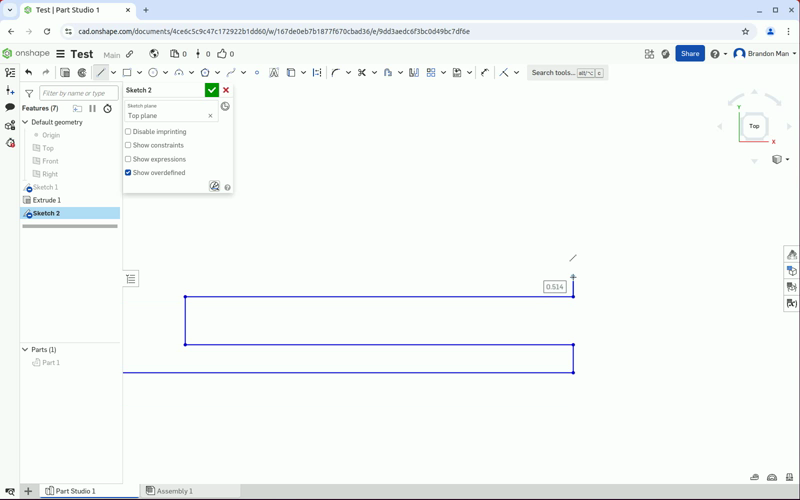
scroll(-6)
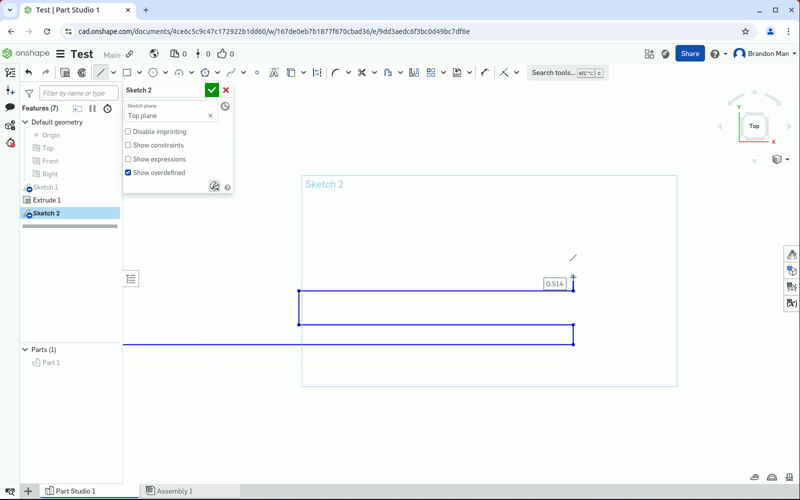
scroll(-6)
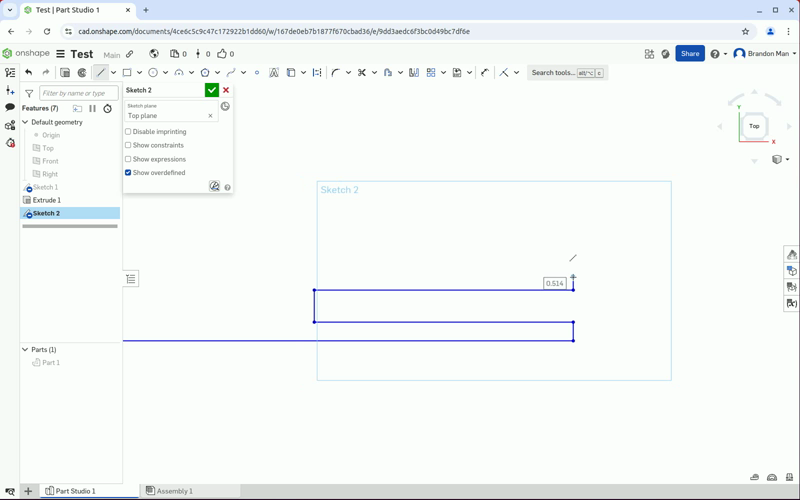
scroll(-6)
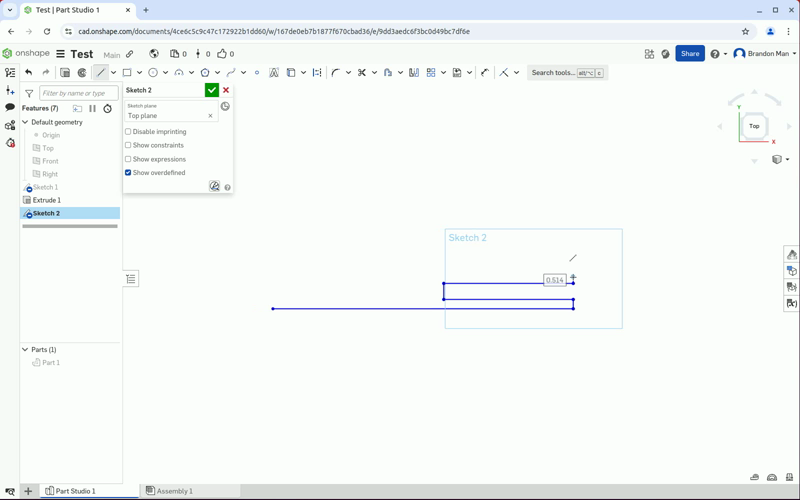
scroll(-6)
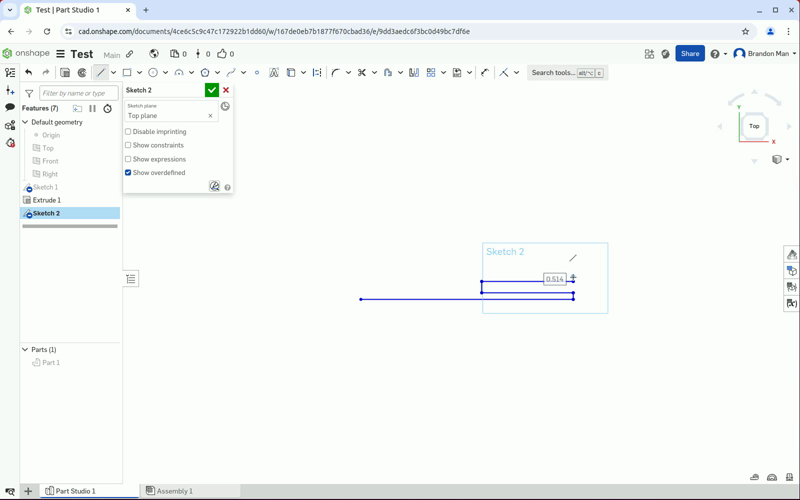
scroll(-6)
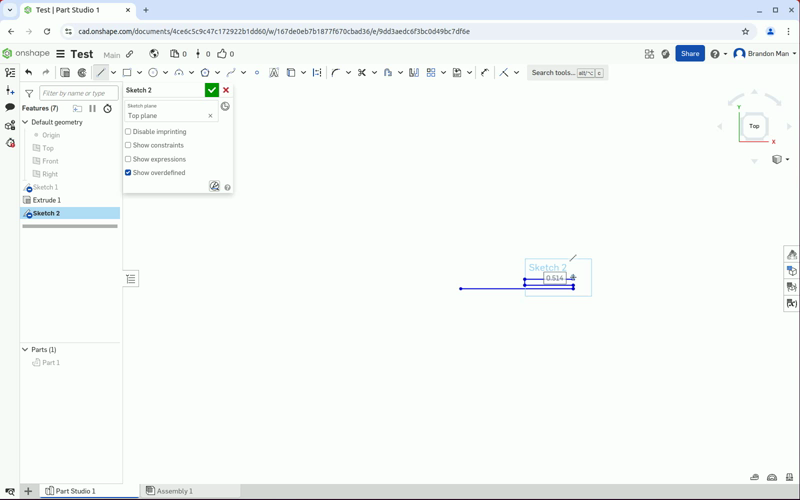
key_up(shift)
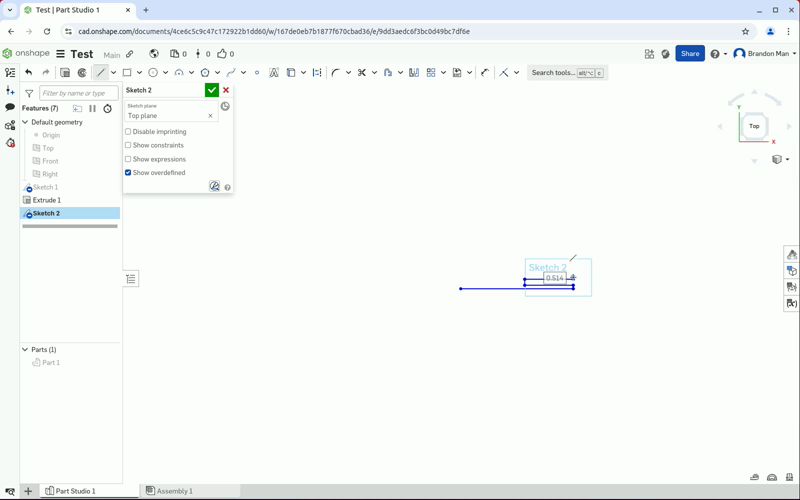
key_down(shift)
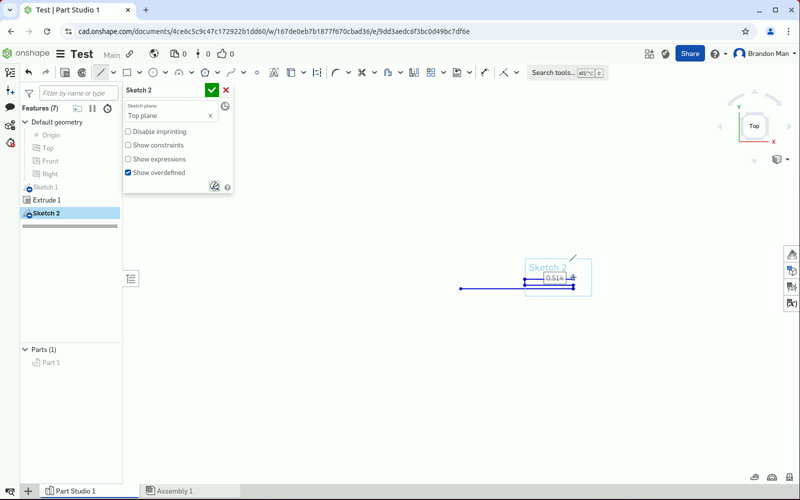
mouse_move(460, 276)
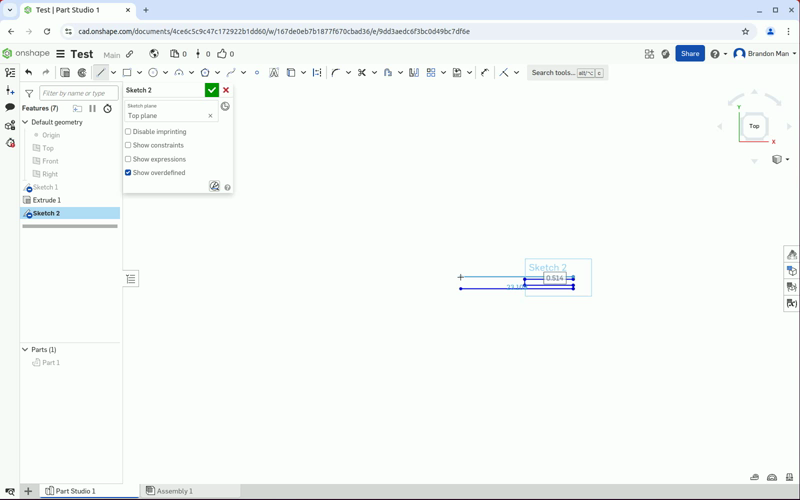
click(460, 276)
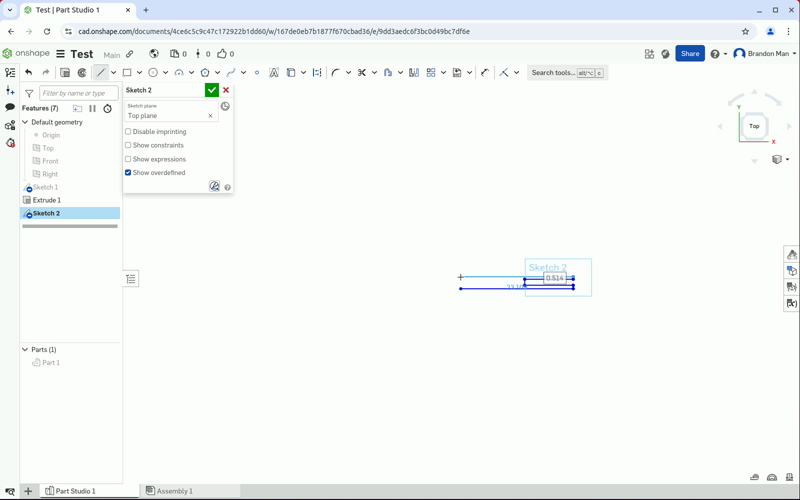
key_up(shift)
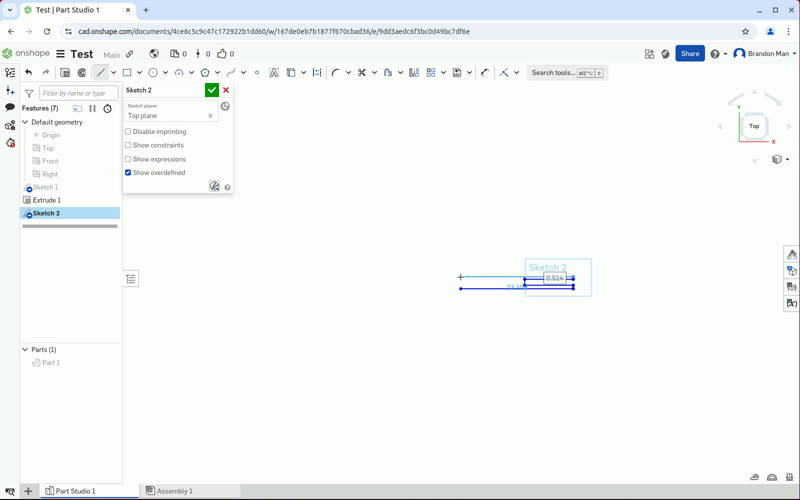
key_down(shift)
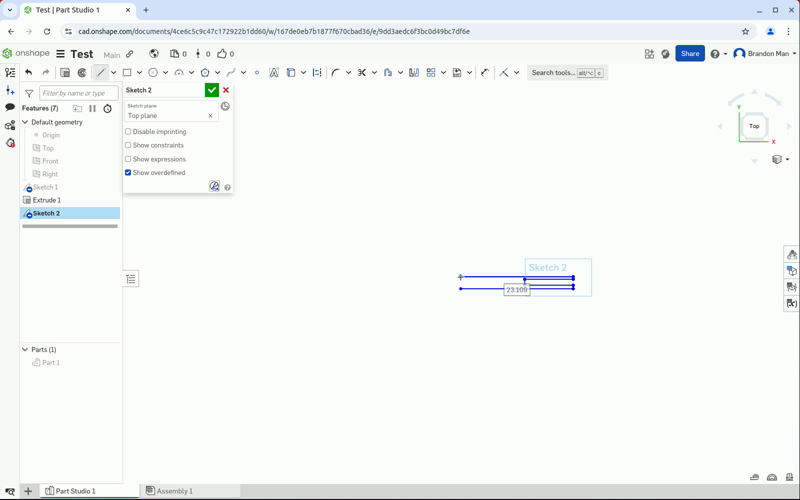
mouse_move(490, 276)
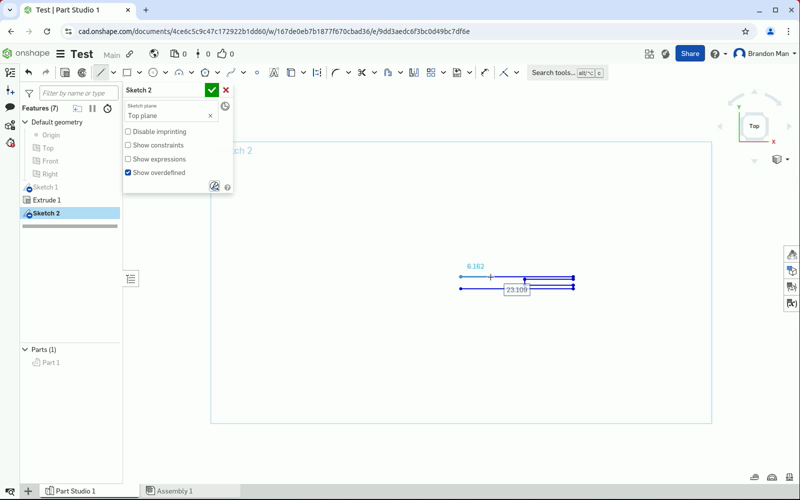
mouse_move(460, 279)
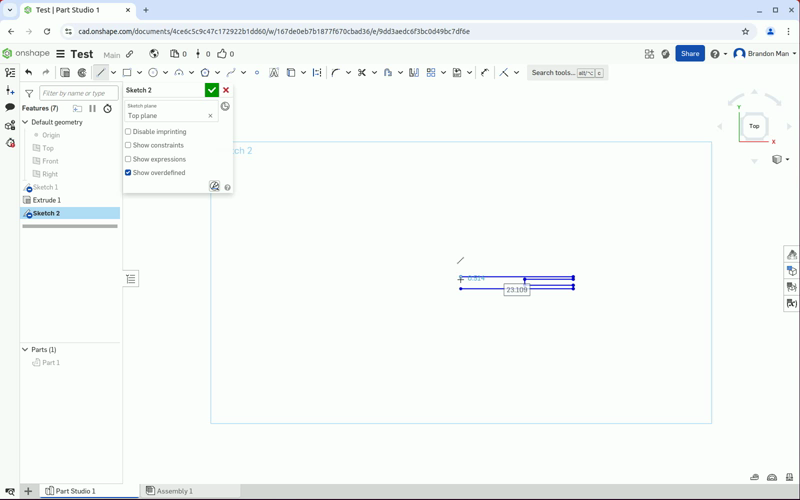
scroll(6)
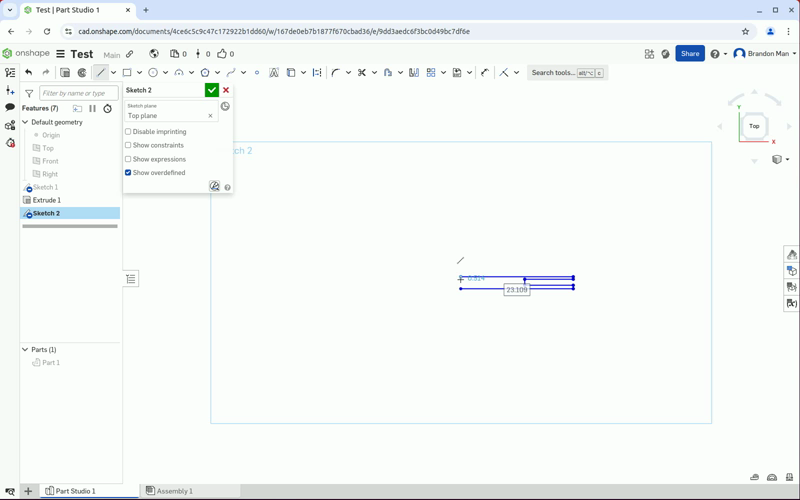
scroll(6)
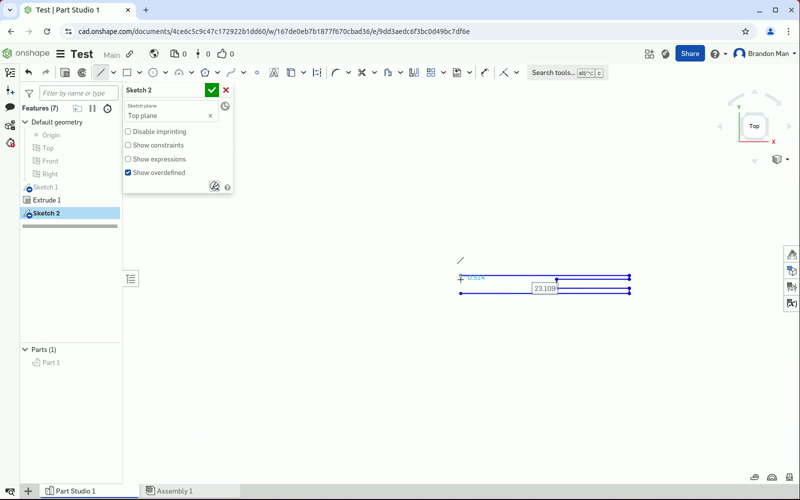
scroll(6)
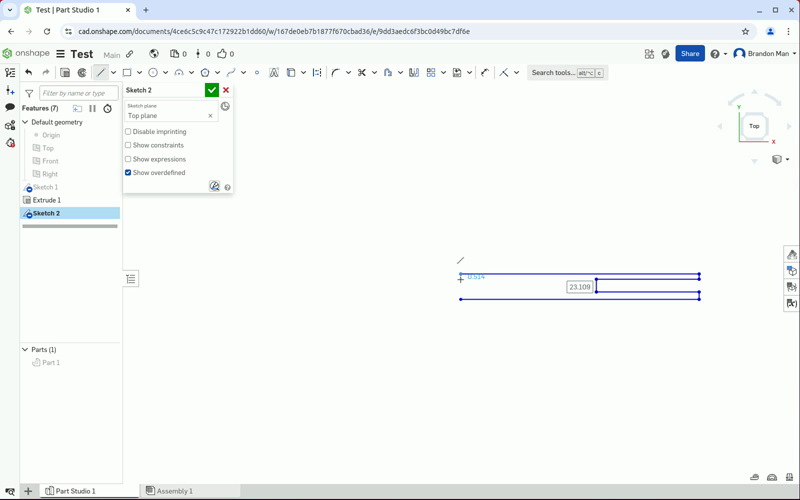
scroll(6)
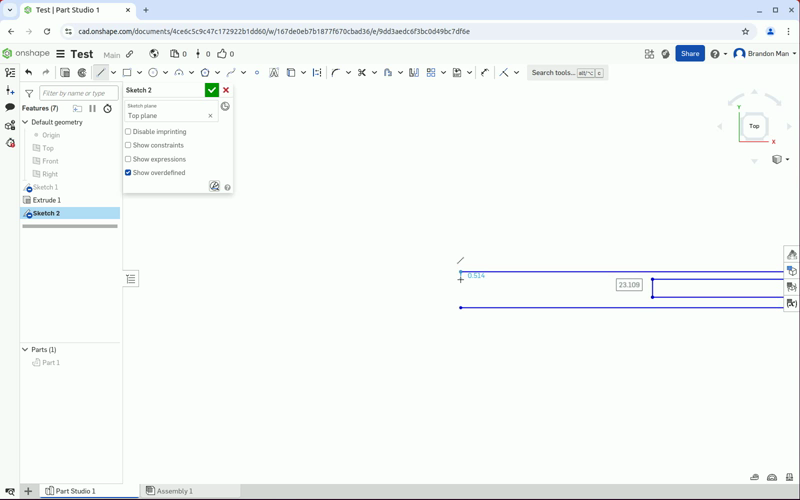
scroll(6)
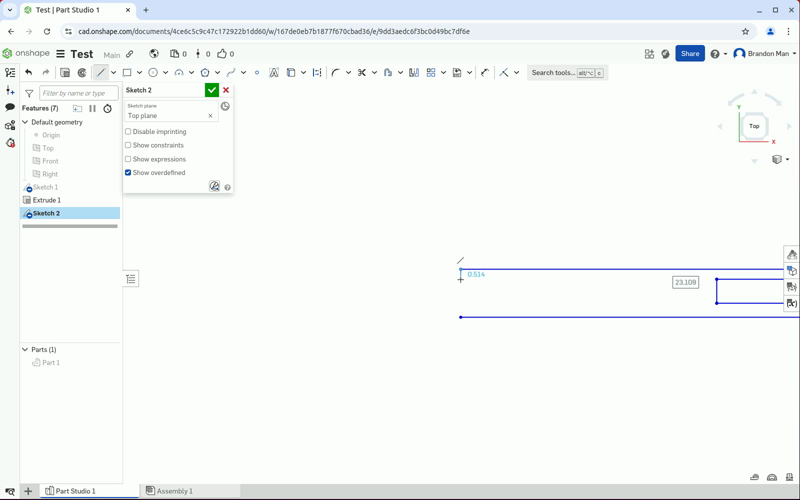
scroll(6)
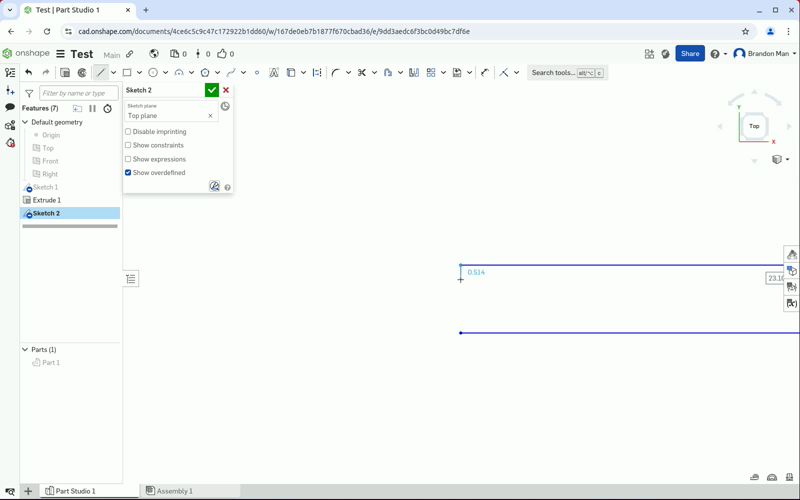
scroll(6)
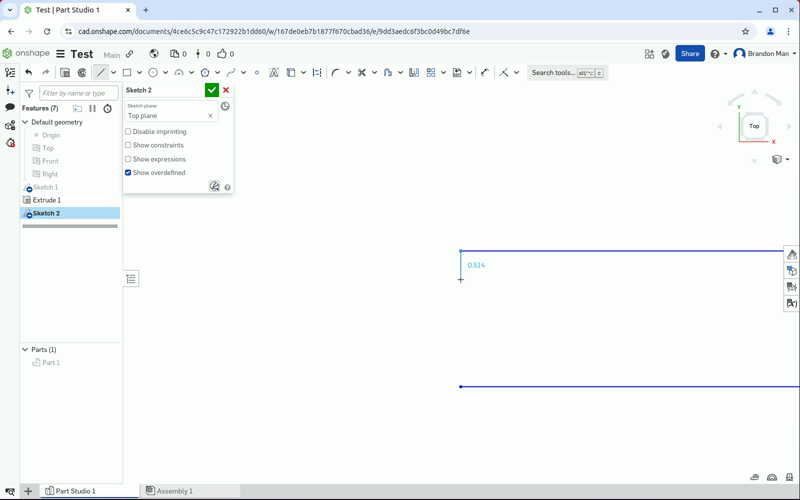
click(460, 279)
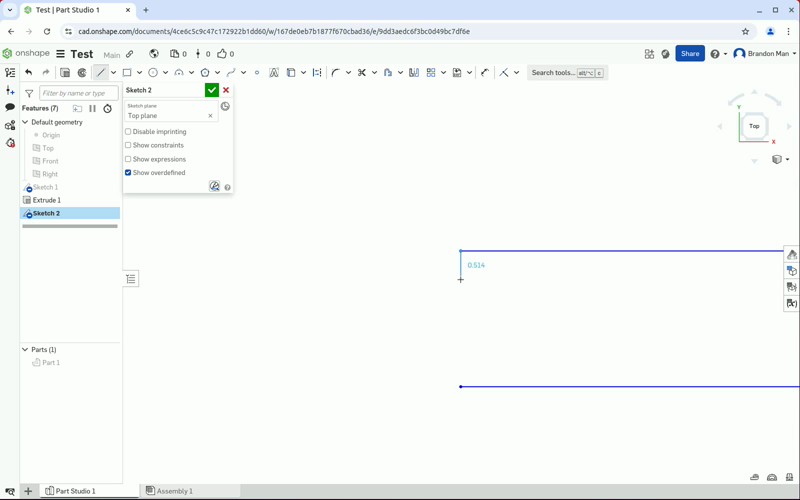
scroll(-6)
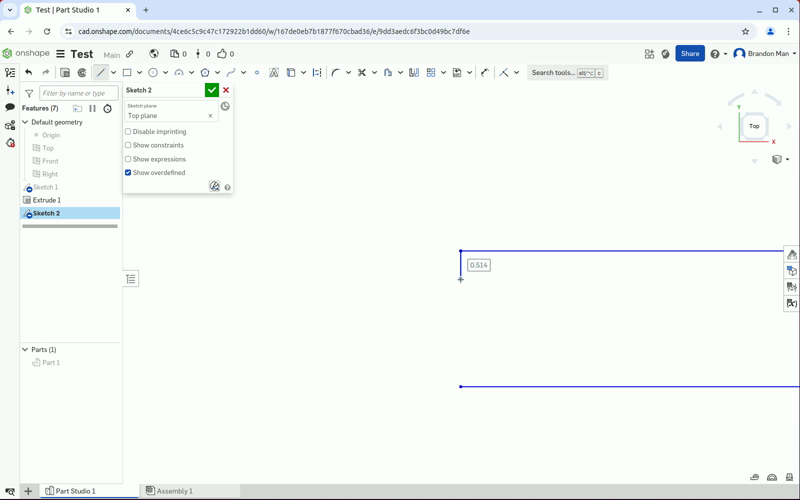
scroll(-6)
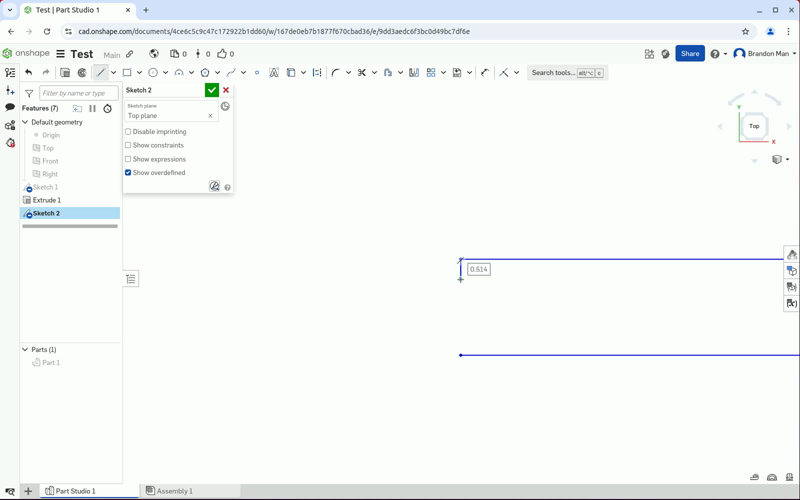
scroll(-6)
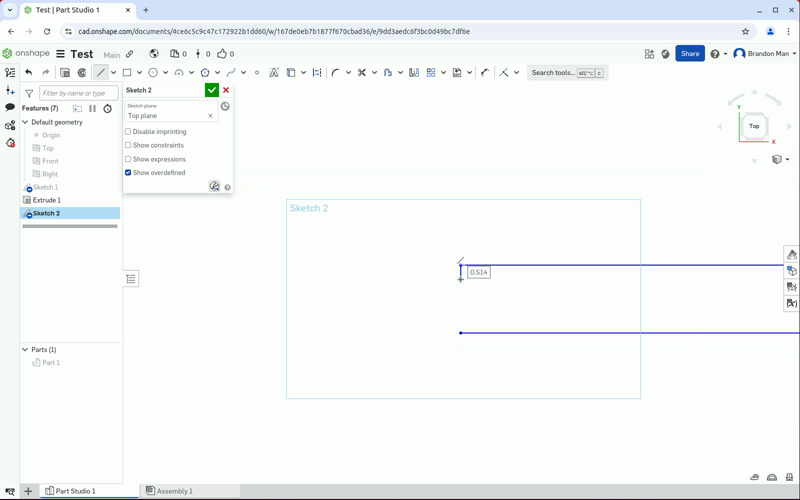
scroll(-6)
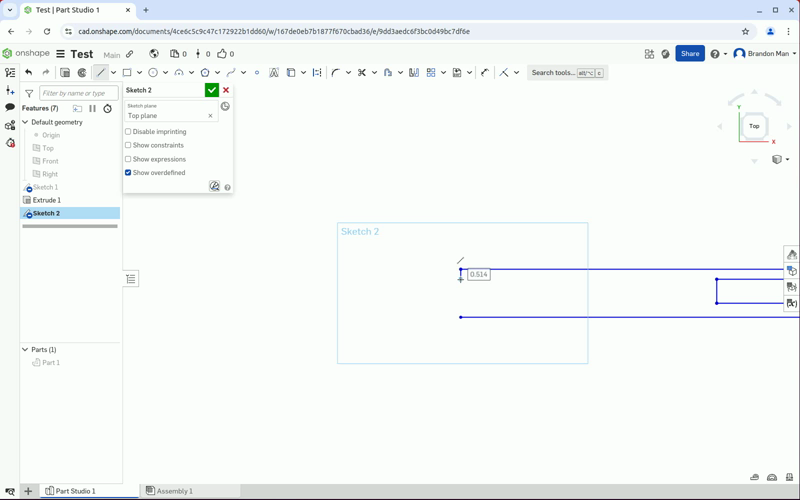
scroll(-6)
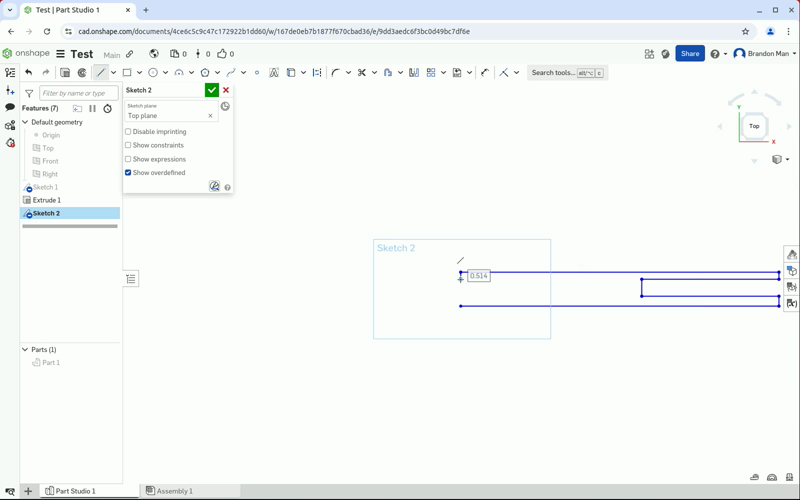
scroll(-6)
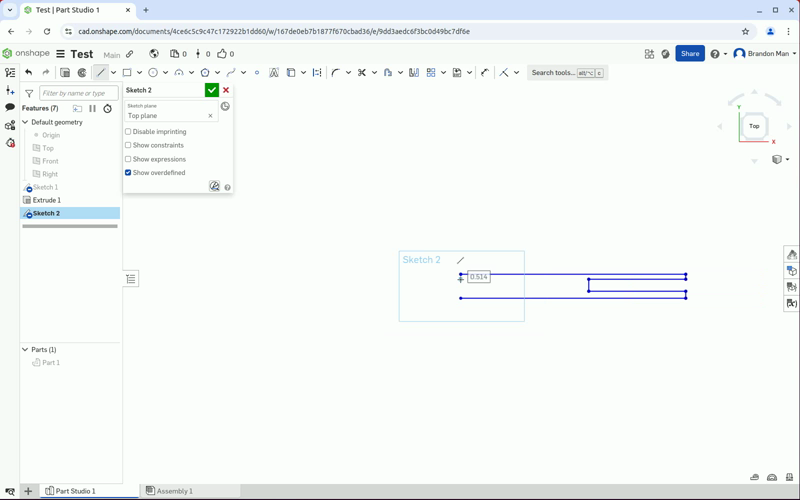
scroll(-6)
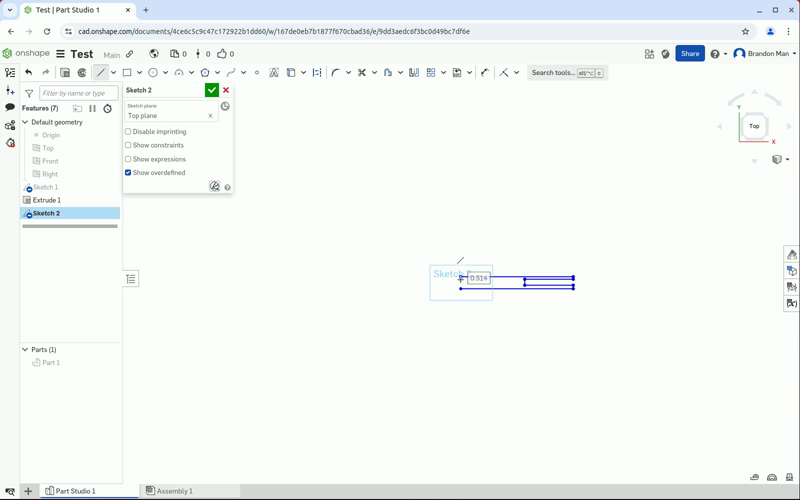
key_up(shift)
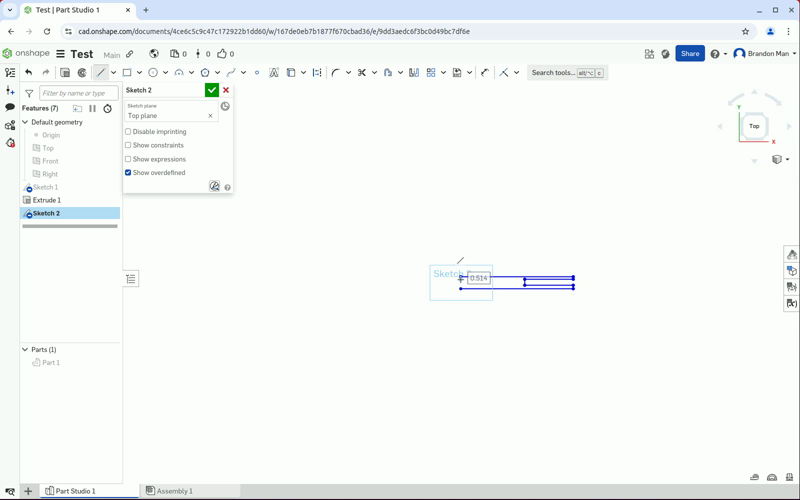
key_down(shift)
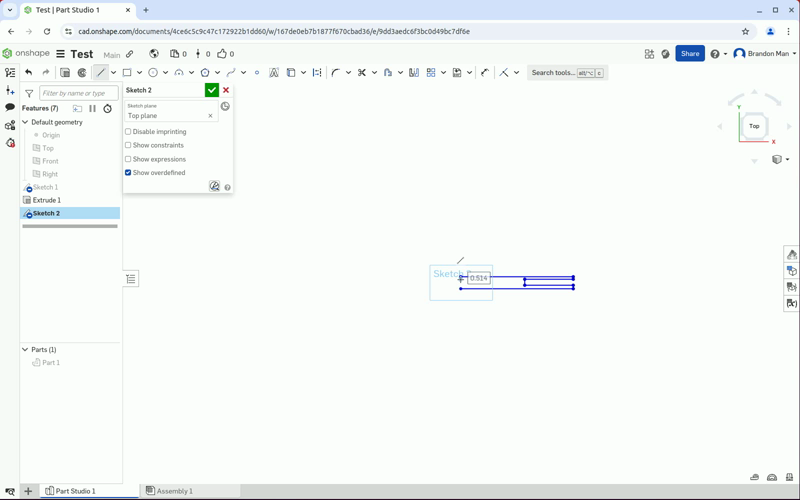
mouse_move(490, 279)
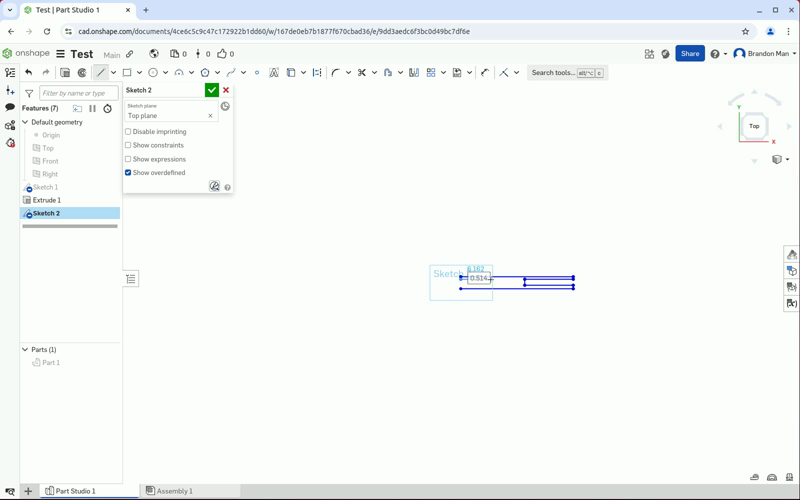
mouse_move(473, 279)
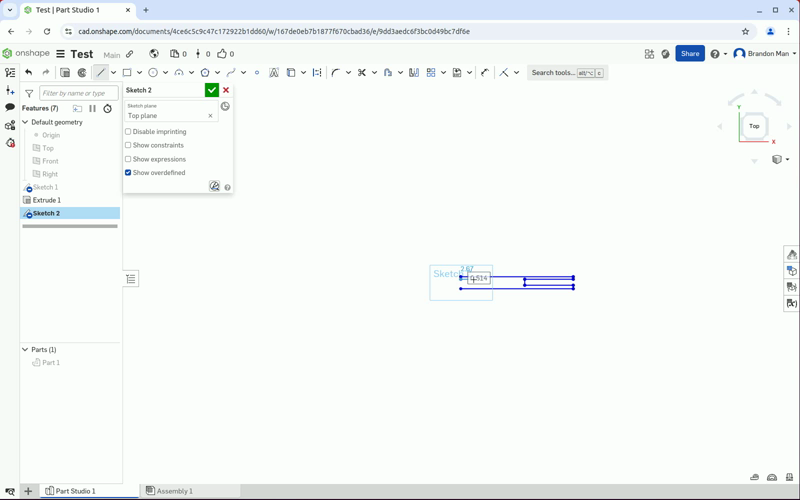
click(473, 279)
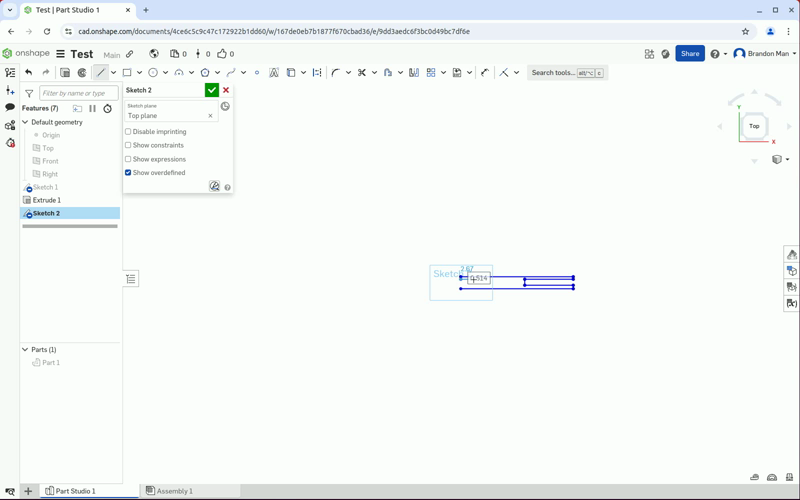
key_up(shift)
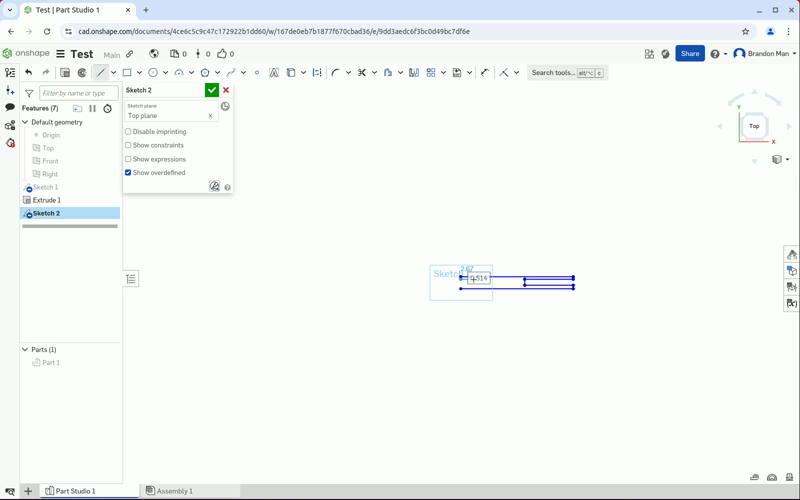
key_down(shift)
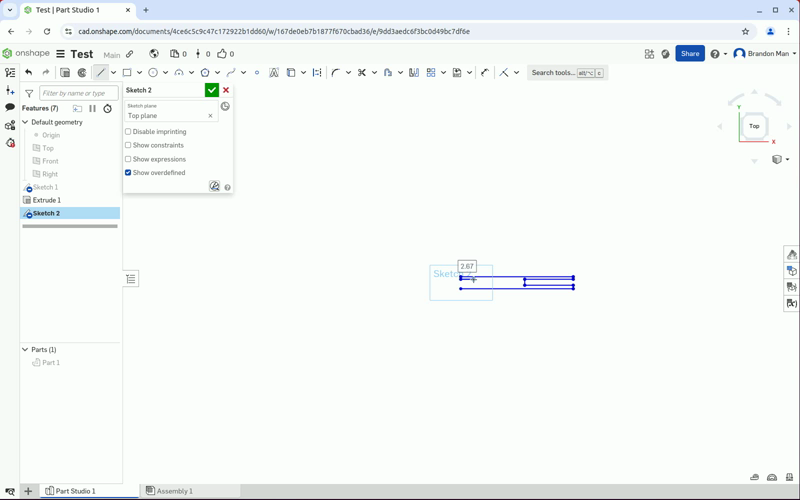
mouse_move(503, 279)
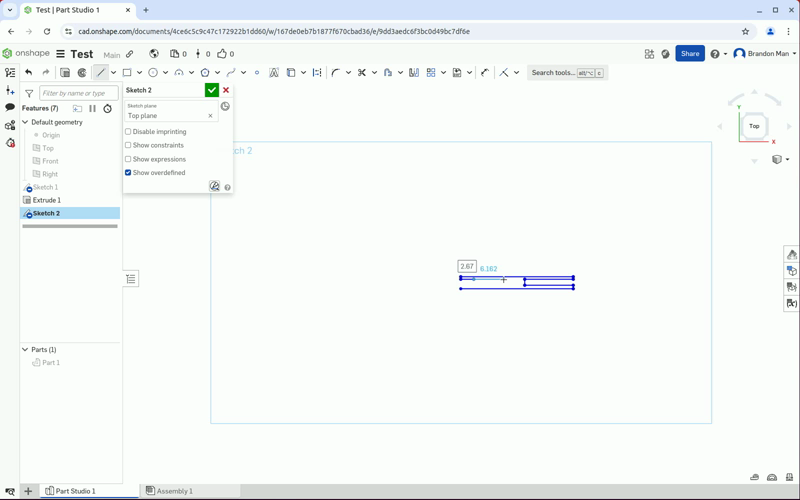
mouse_move(473, 285)
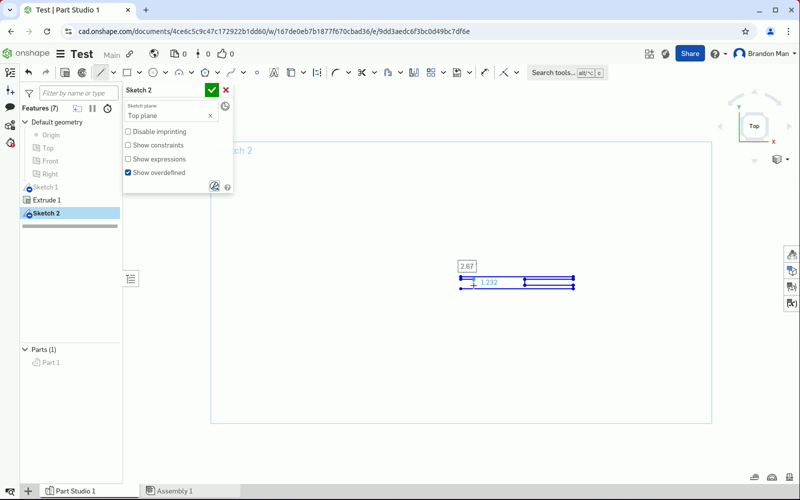
scroll(6)
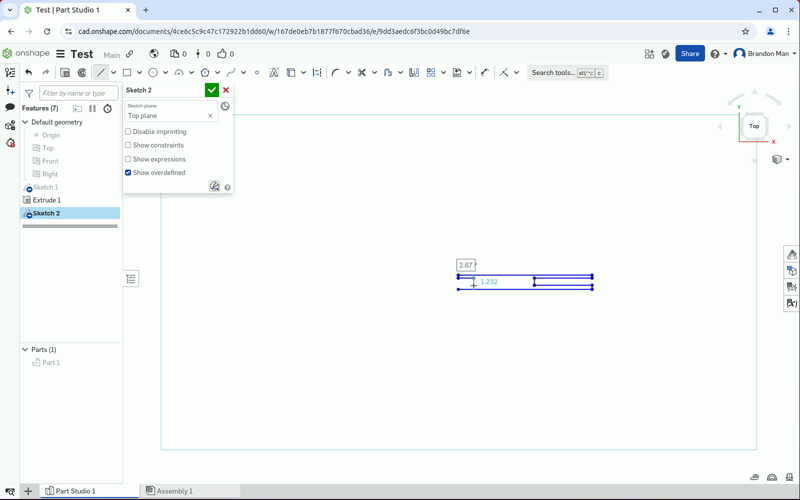
scroll(6)
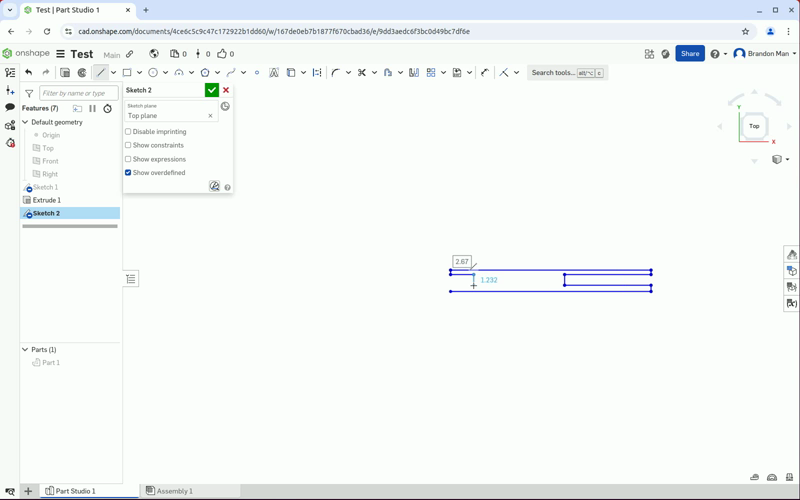
scroll(6)
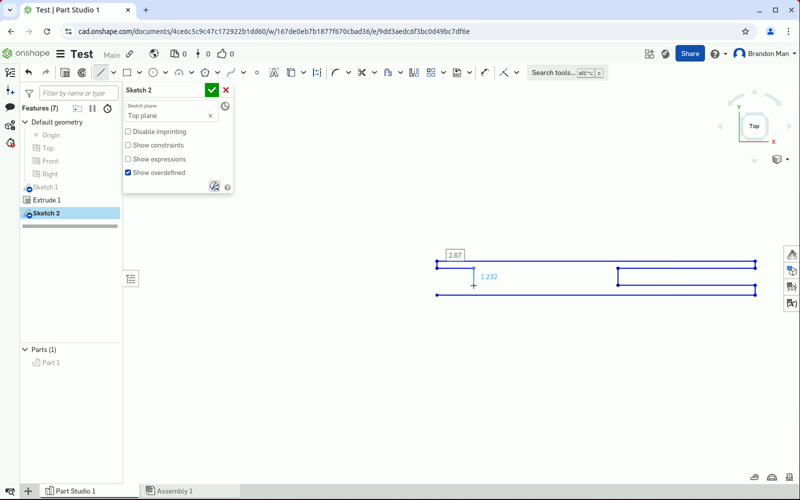
scroll(6)
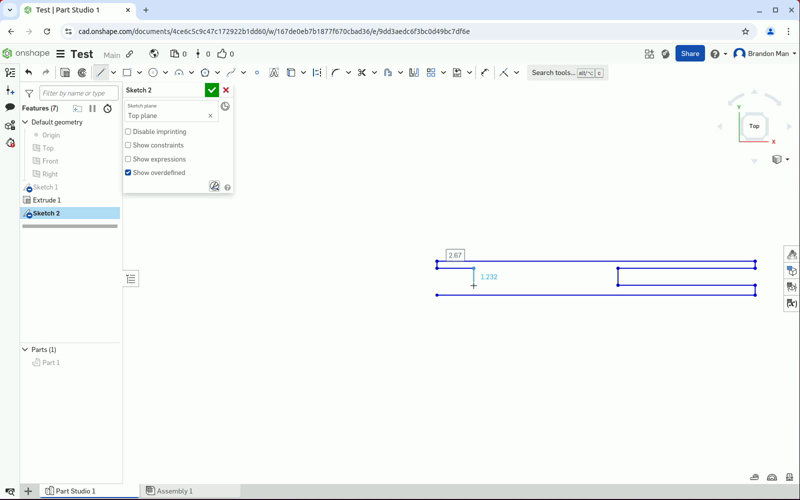
scroll(6)
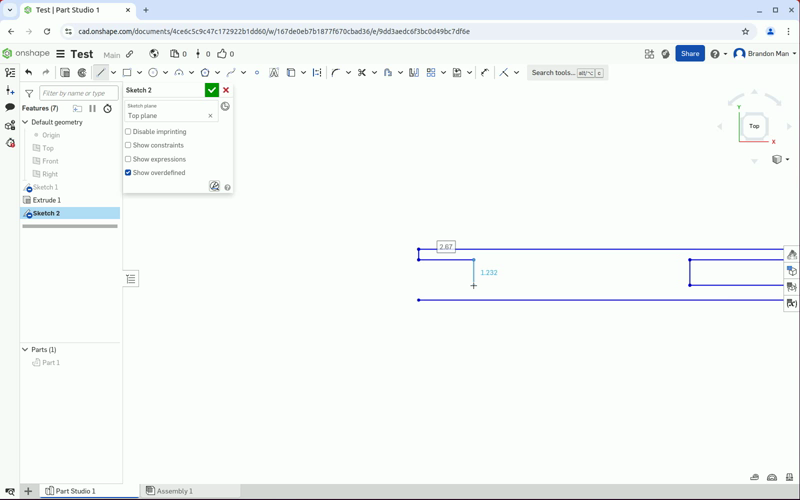
scroll(6)
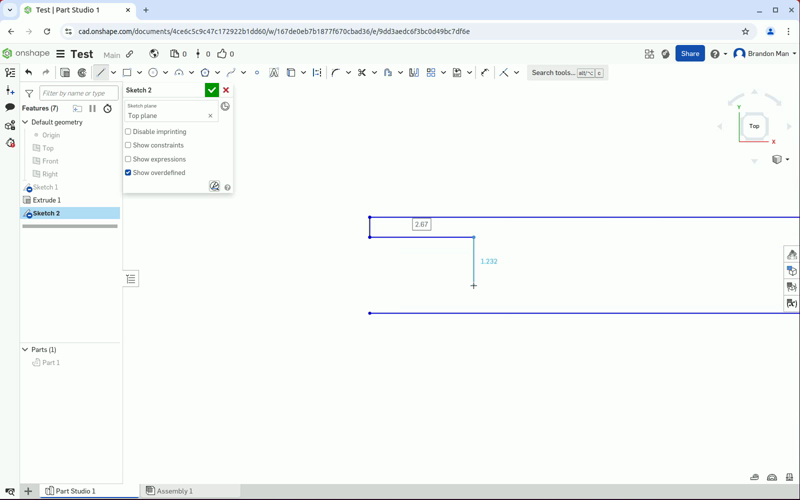
scroll(6)
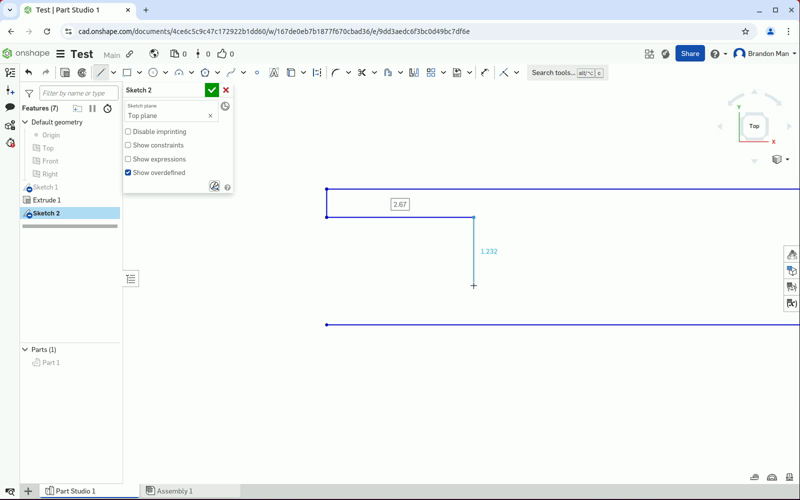
click(473, 285)
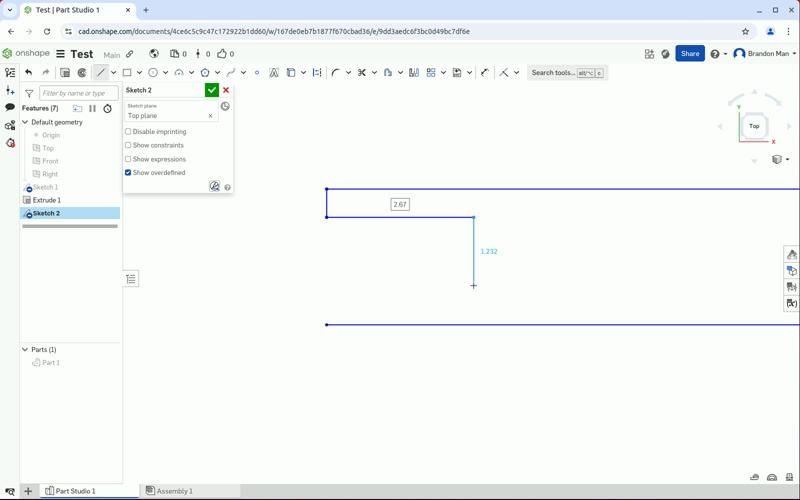
scroll(-6)
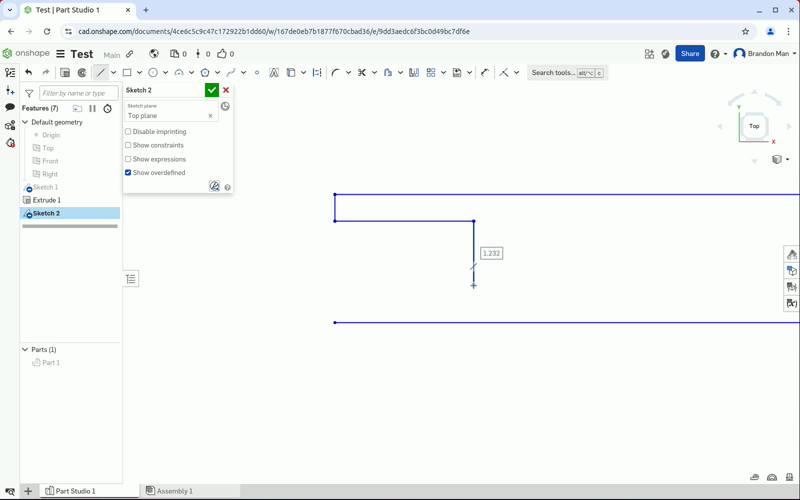
scroll(-6)
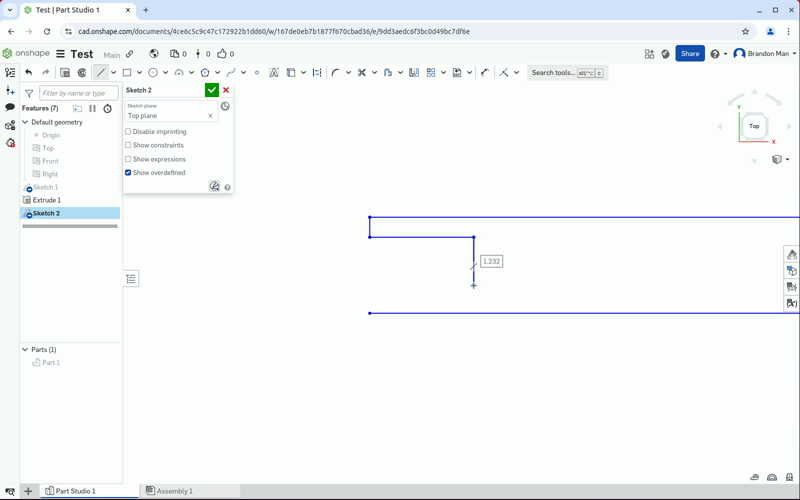
scroll(-6)
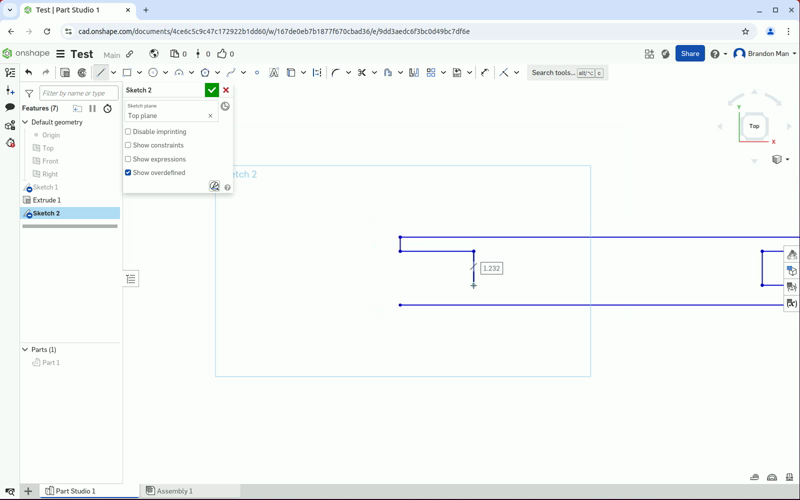
scroll(-6)
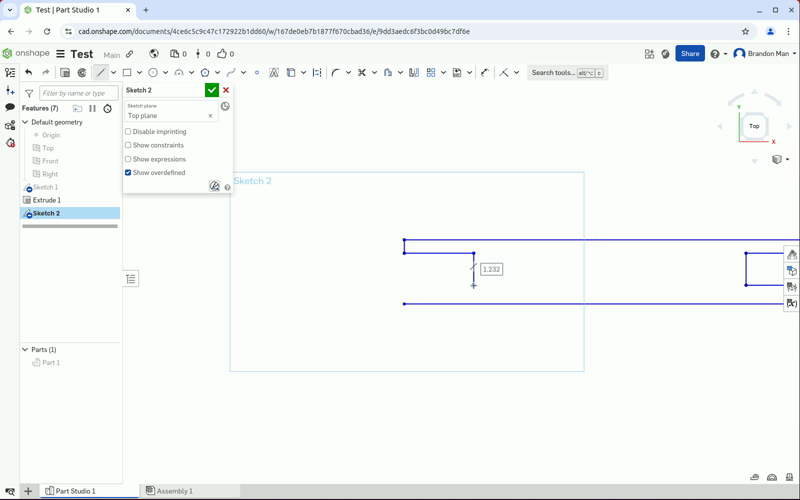
scroll(-6)
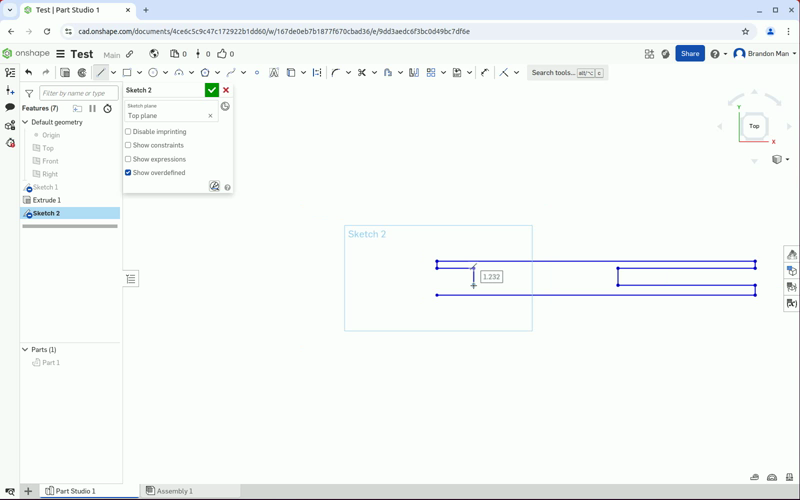
scroll(-6)
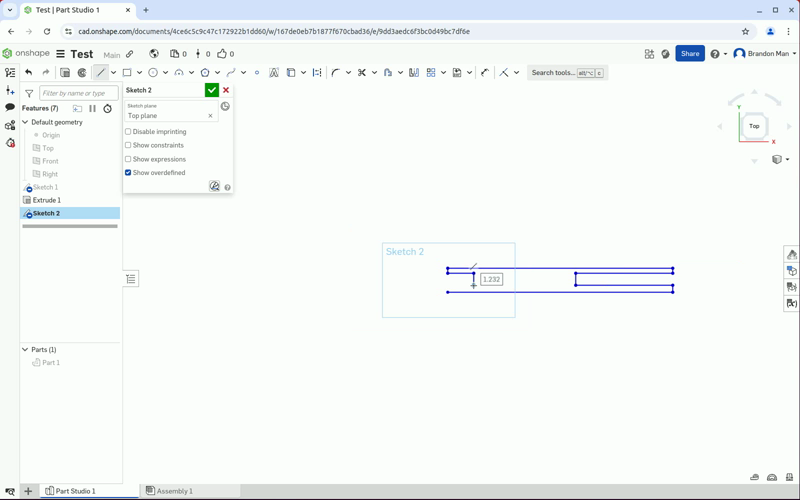
scroll(-6)
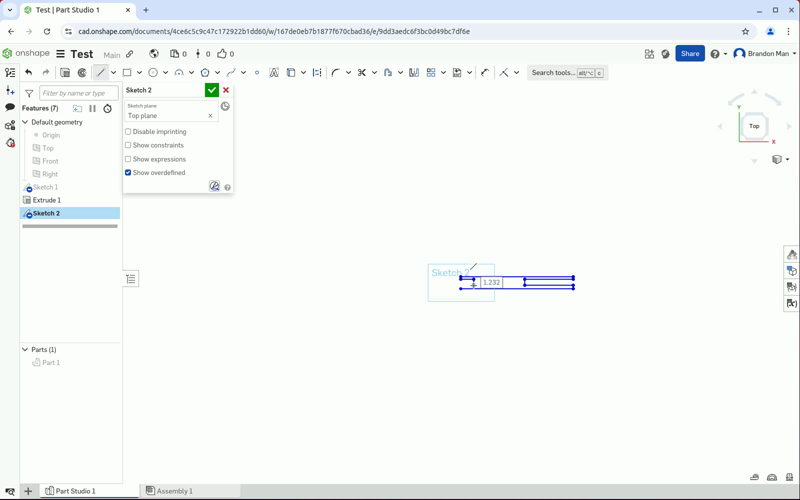
key_up(shift)
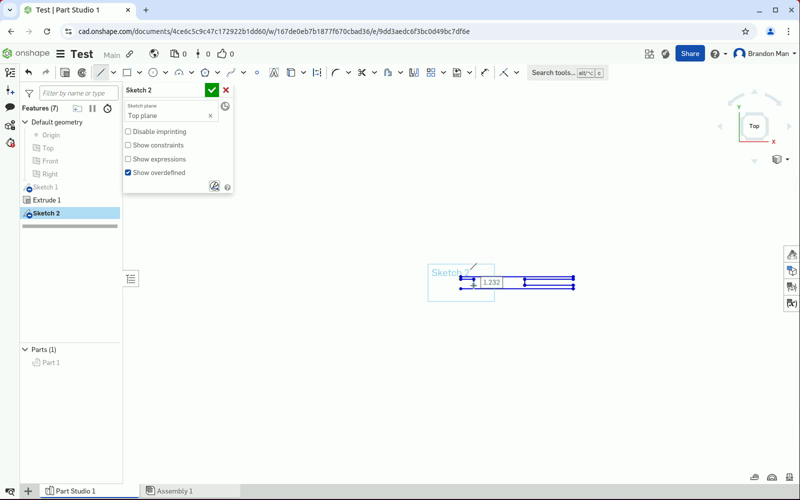
key_down(shift)
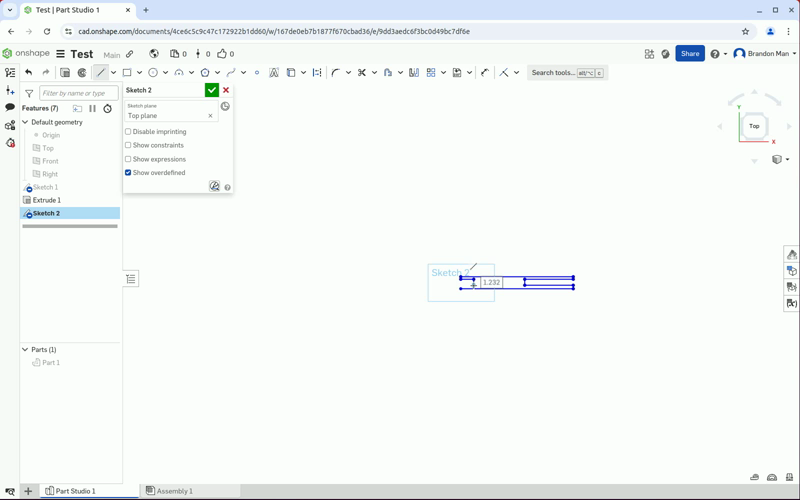
mouse_move(503, 285)
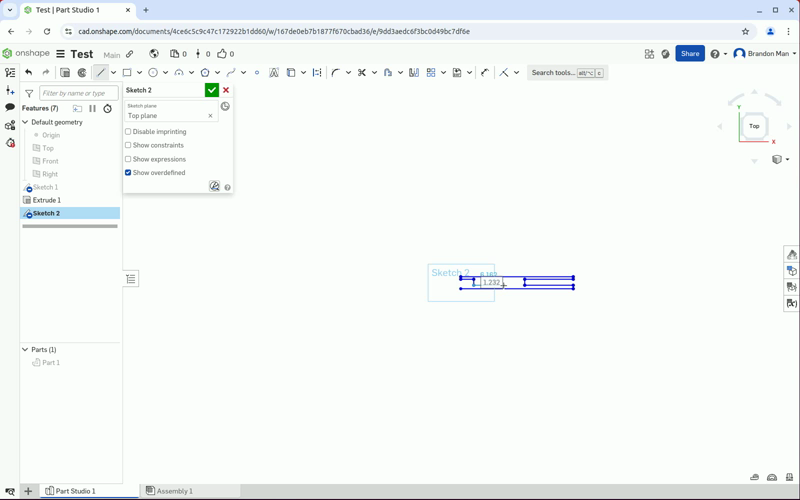
mouse_move(460, 285)
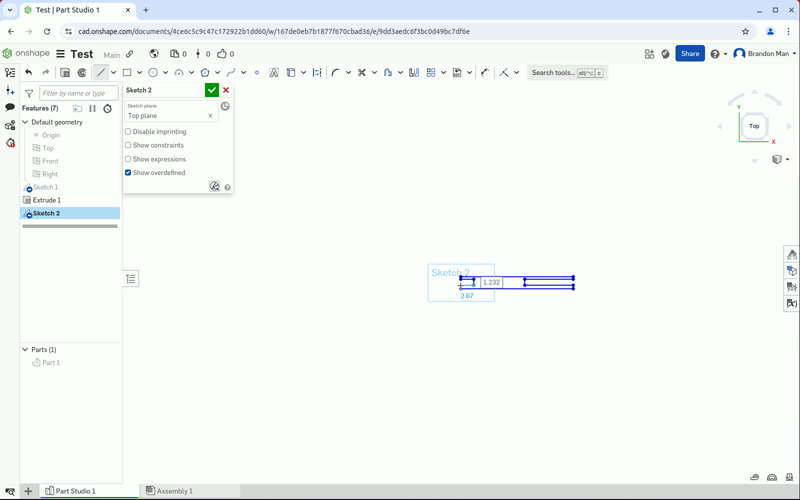
scroll(6)
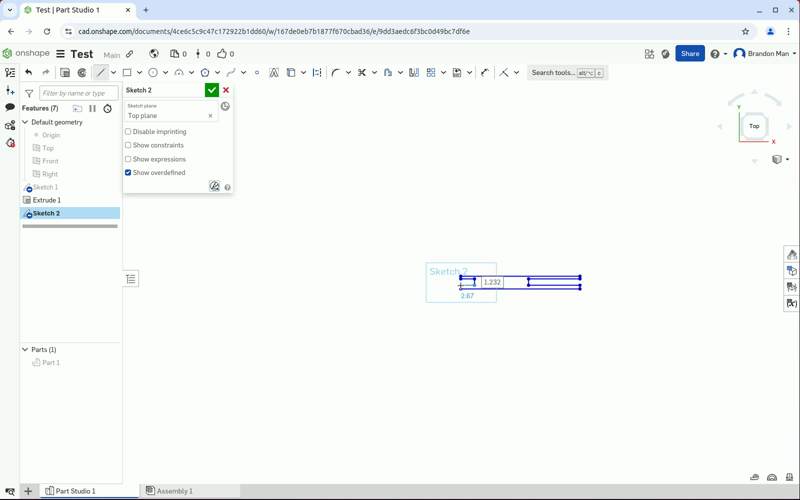
scroll(6)
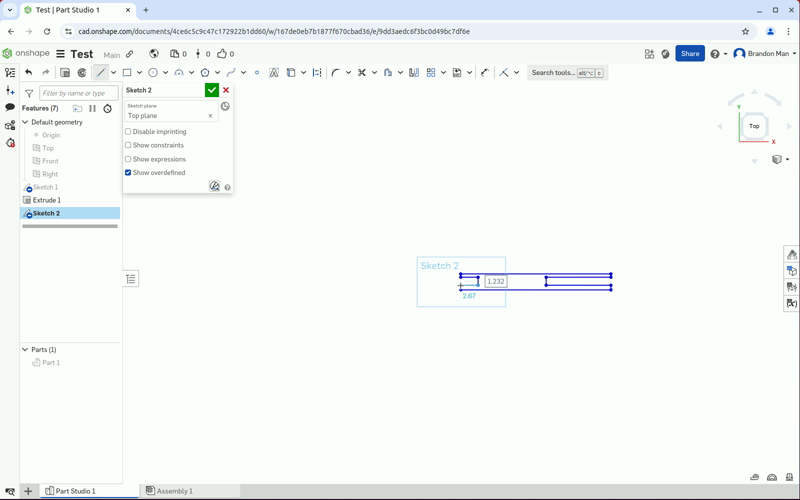
scroll(6)
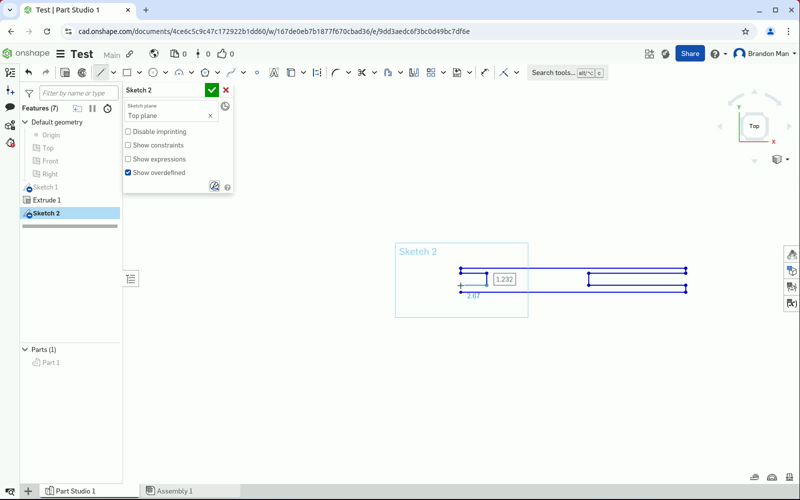
scroll(6)
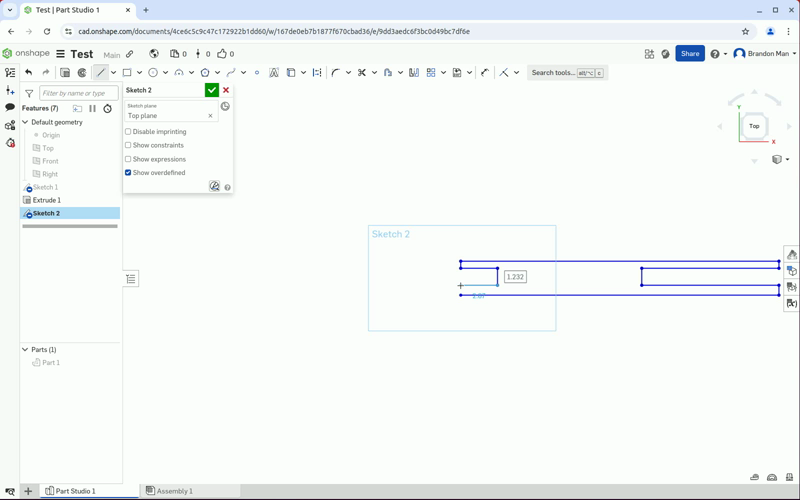
scroll(6)
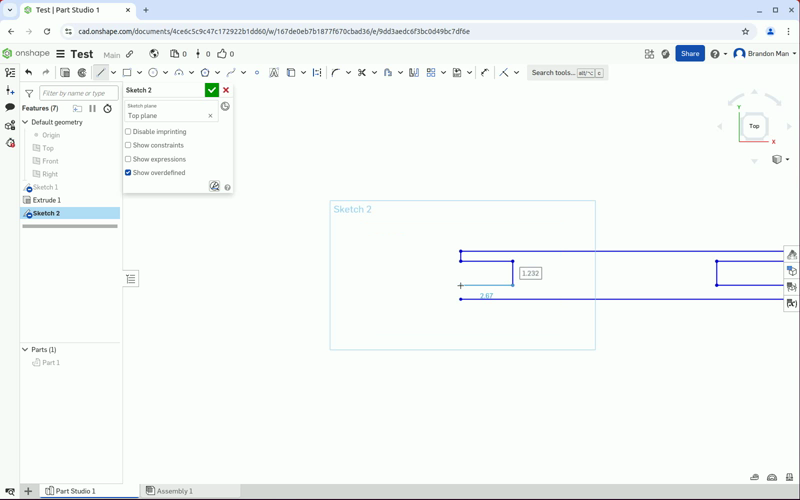
scroll(6)
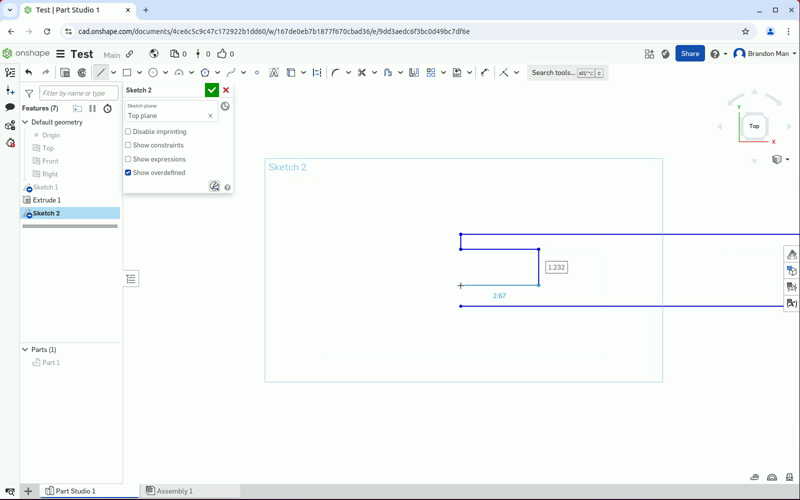
scroll(6)
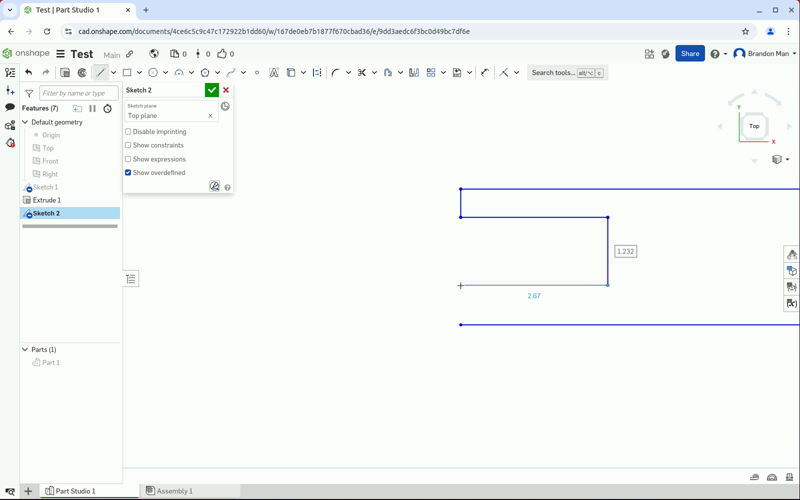
click(460, 285)
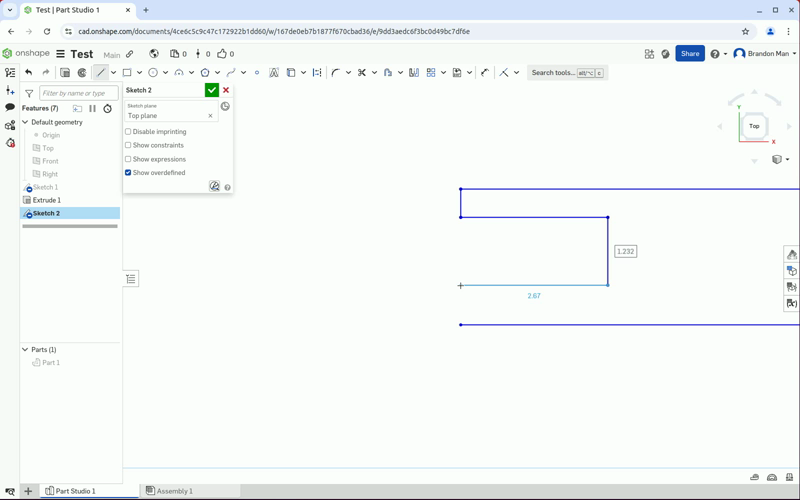
scroll(-6)
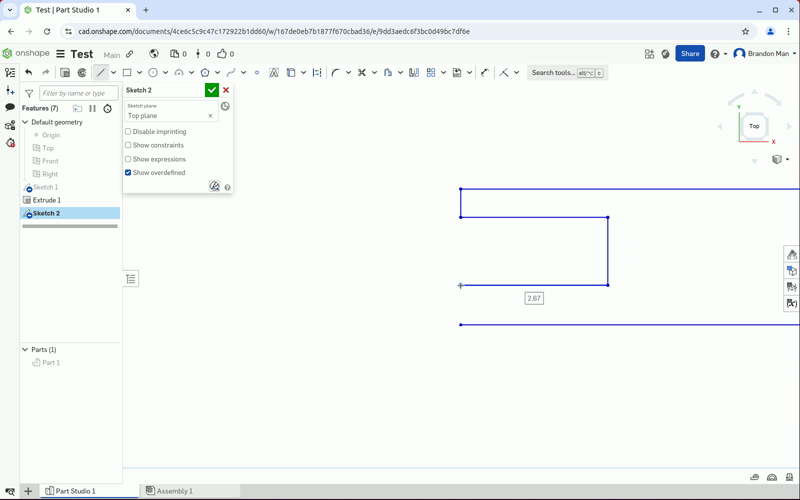
scroll(-6)
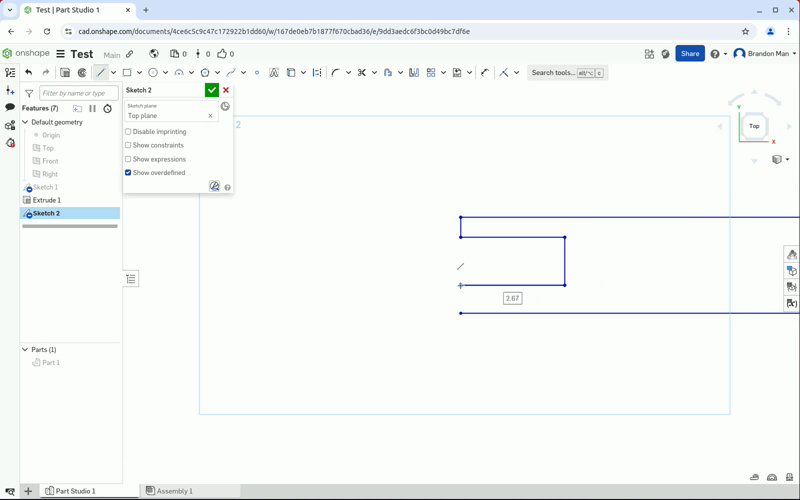
scroll(-6)
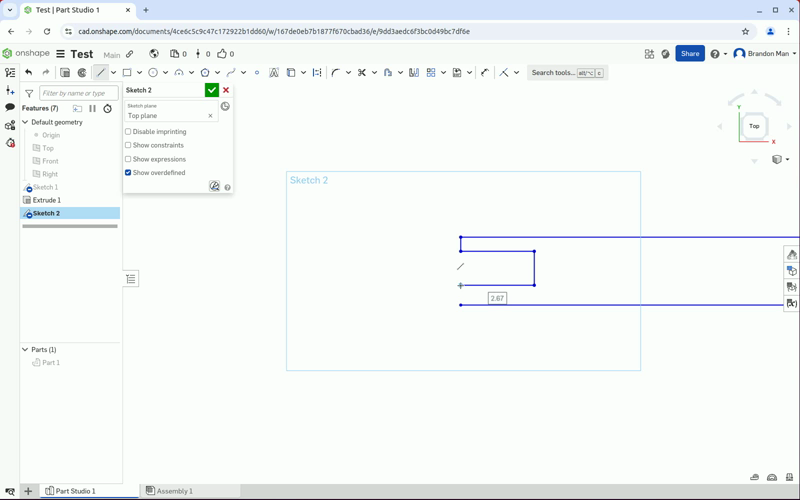
scroll(-6)
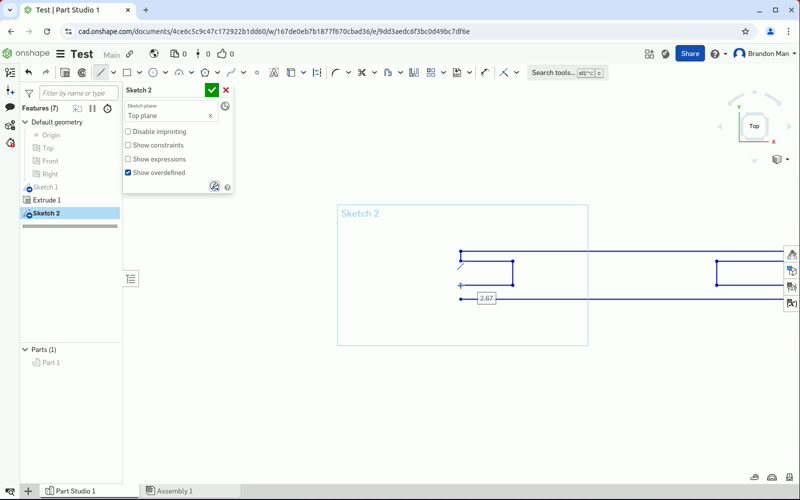
scroll(-6)
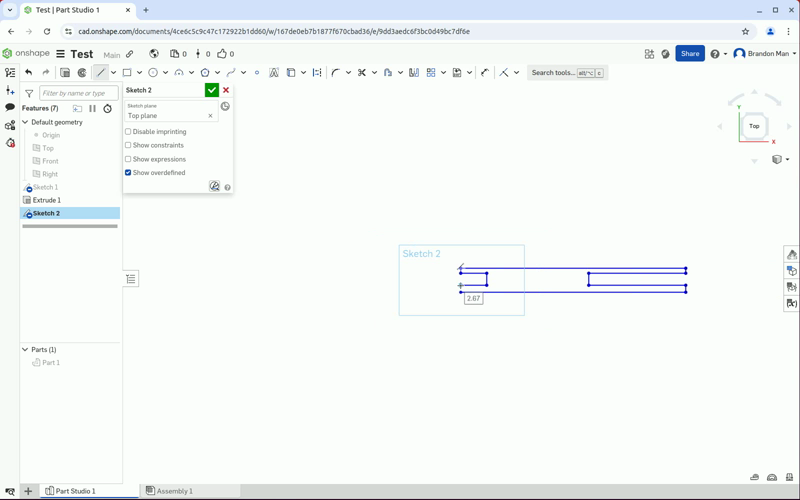
scroll(-6)
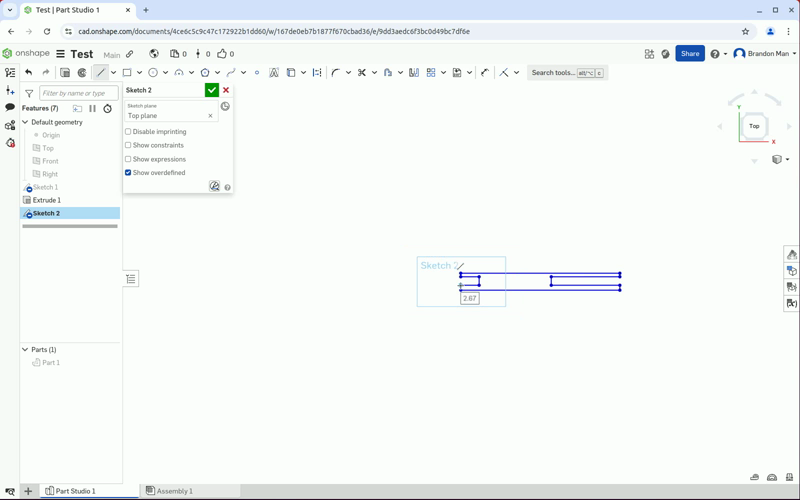
scroll(-6)
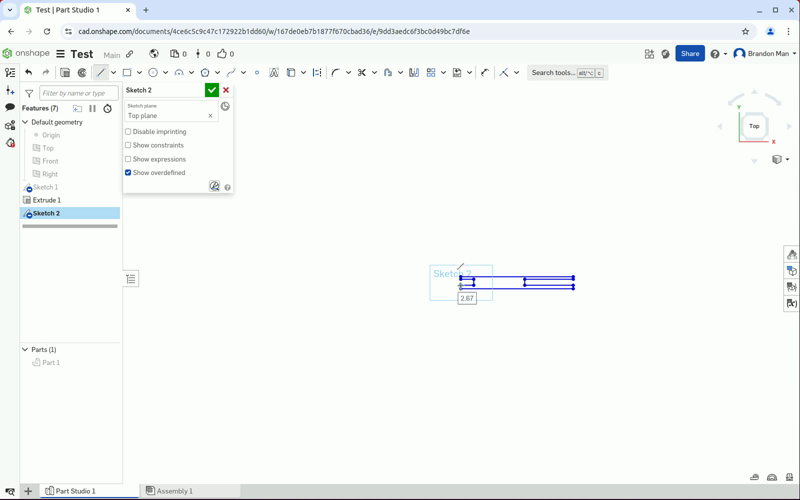
key_up(shift)
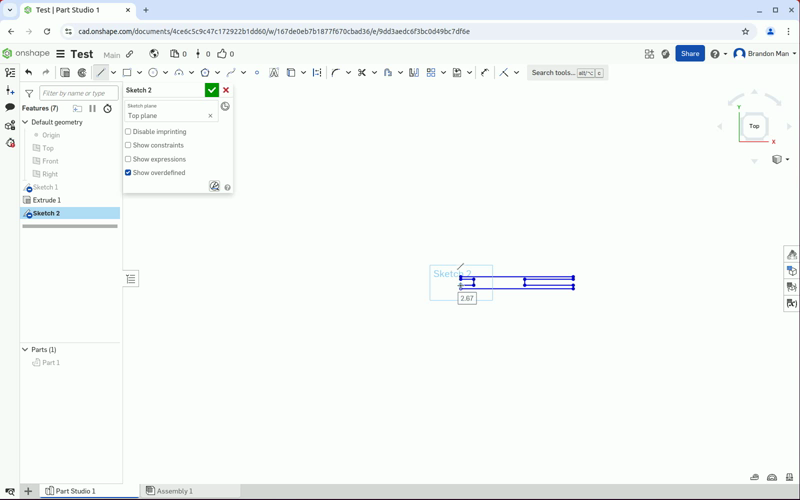
mouse_move(490, 285)
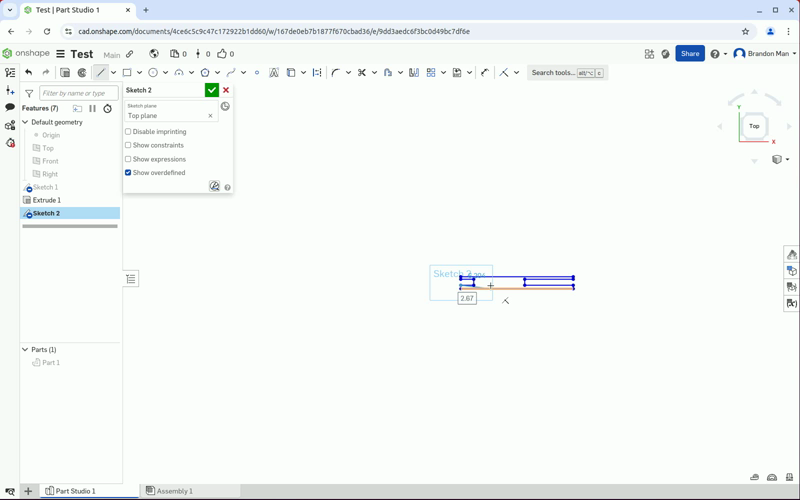
key_down(shift)
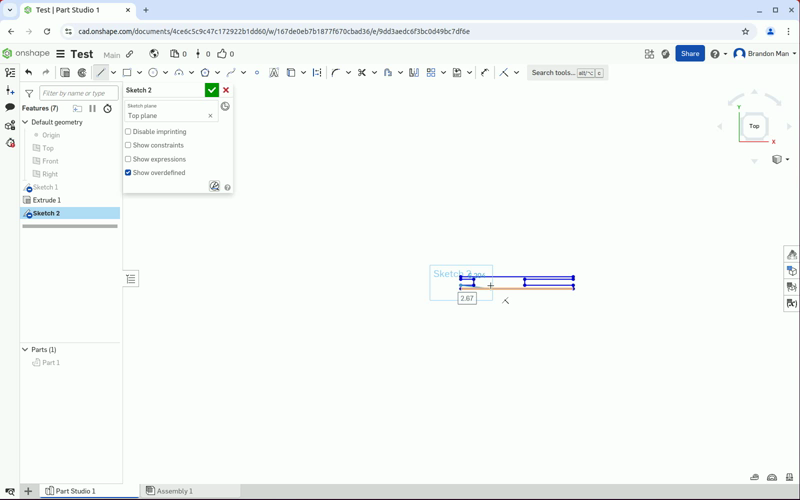
mouse_move(460, 288)
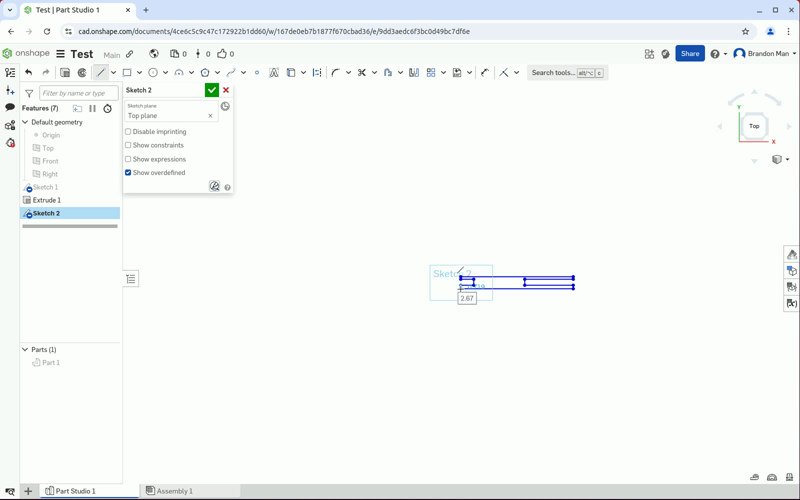
scroll(6)
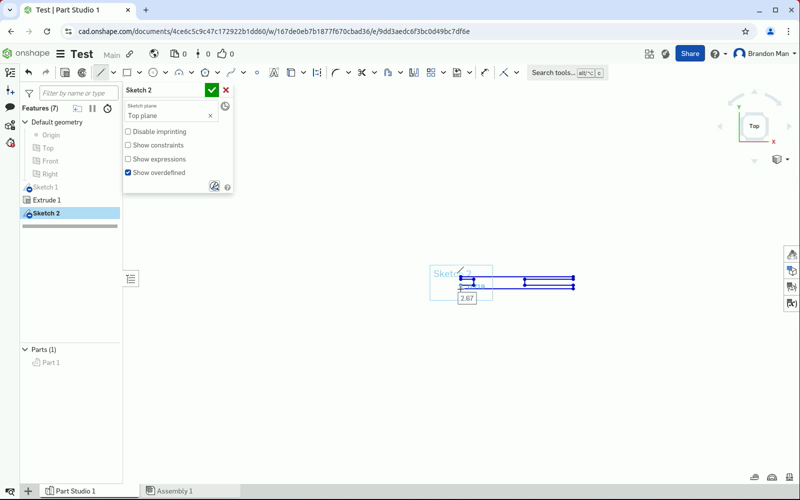
scroll(6)
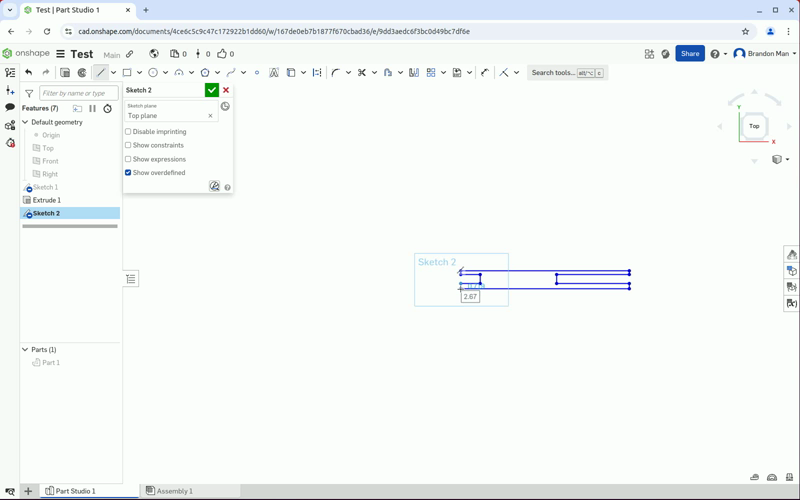
scroll(6)
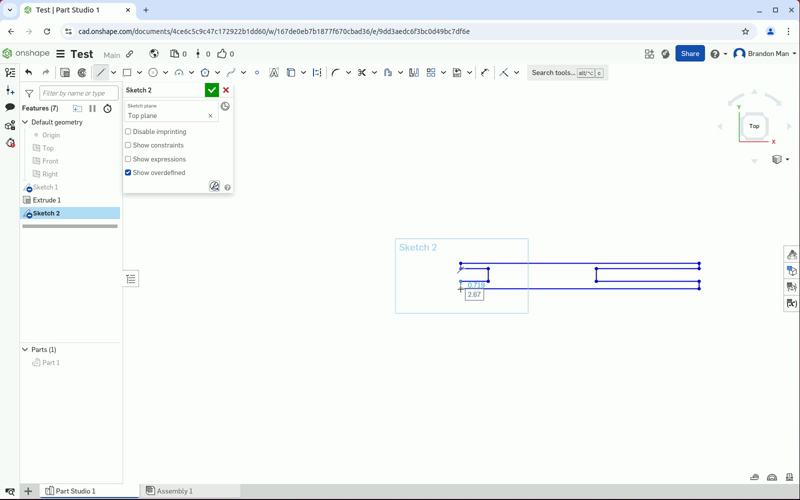
scroll(6)
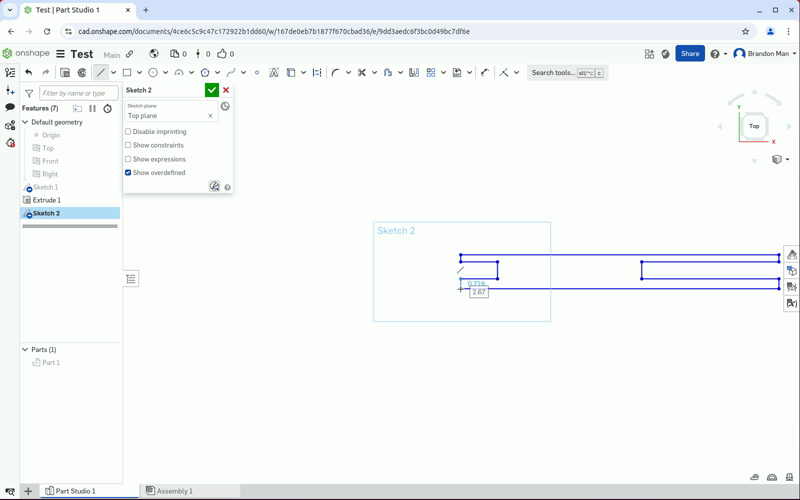
scroll(6)
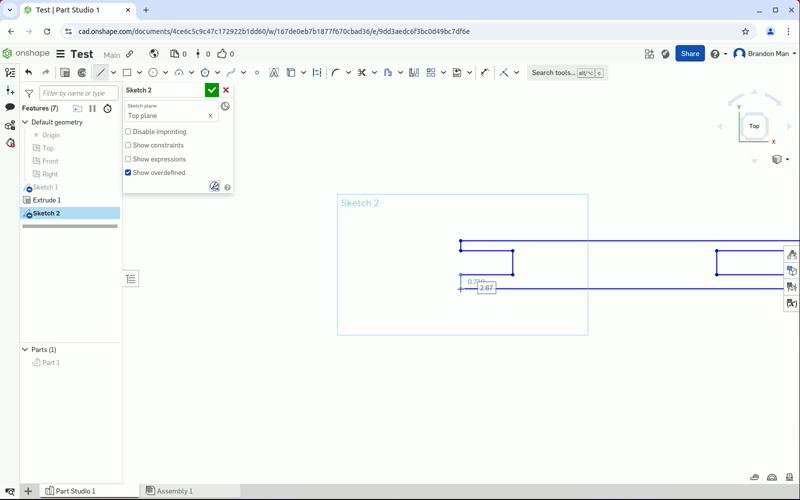
scroll(6)
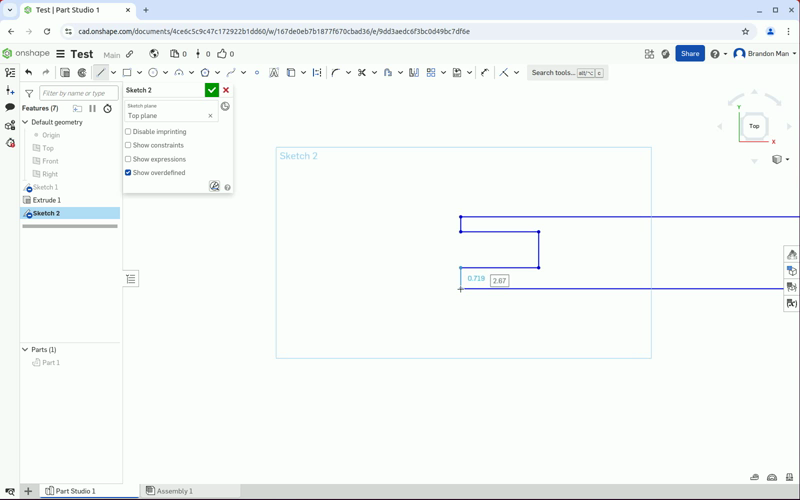
scroll(6)
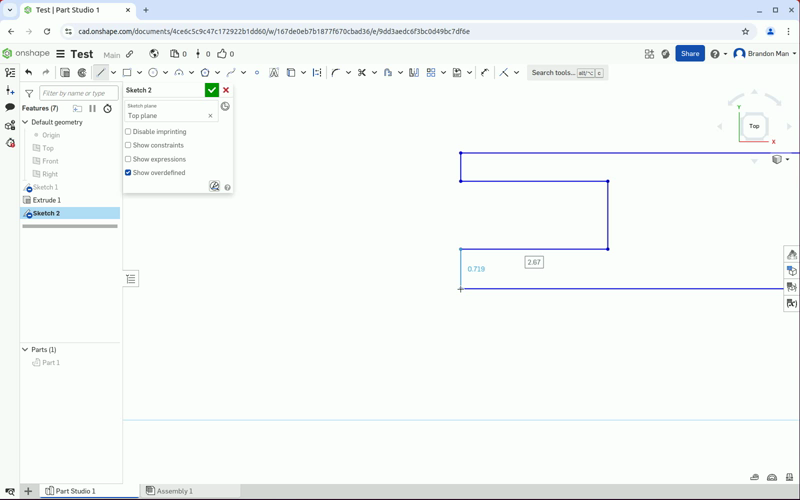
key_up(shift)
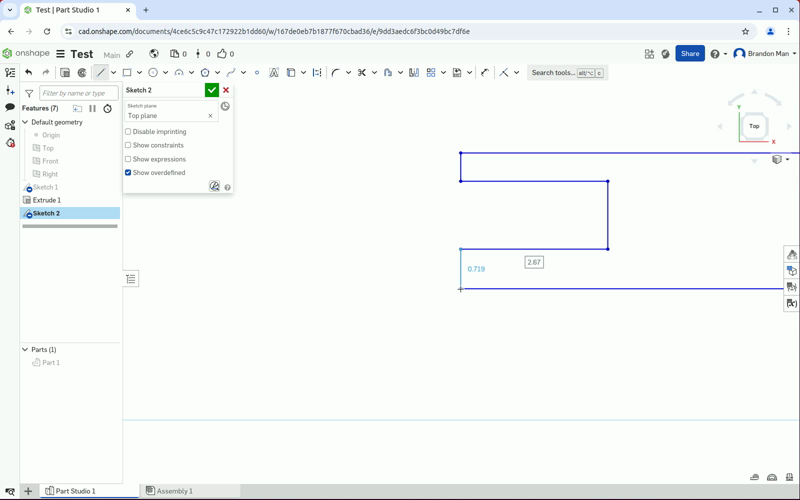
click(460, 288)
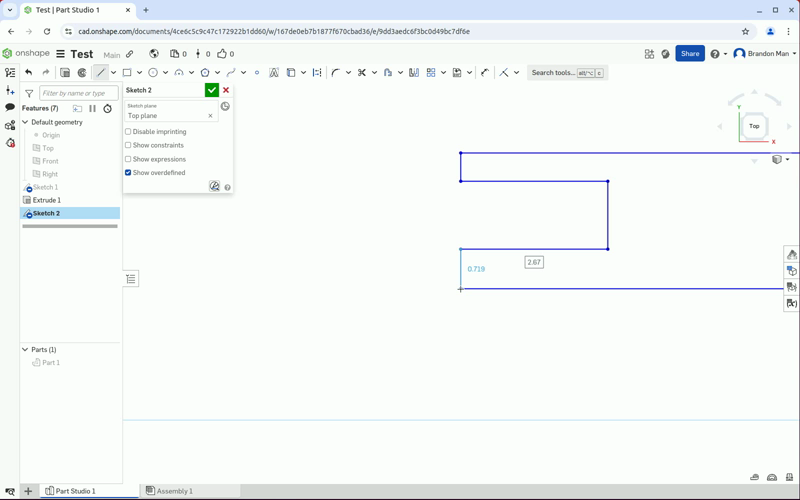
scroll(-6)
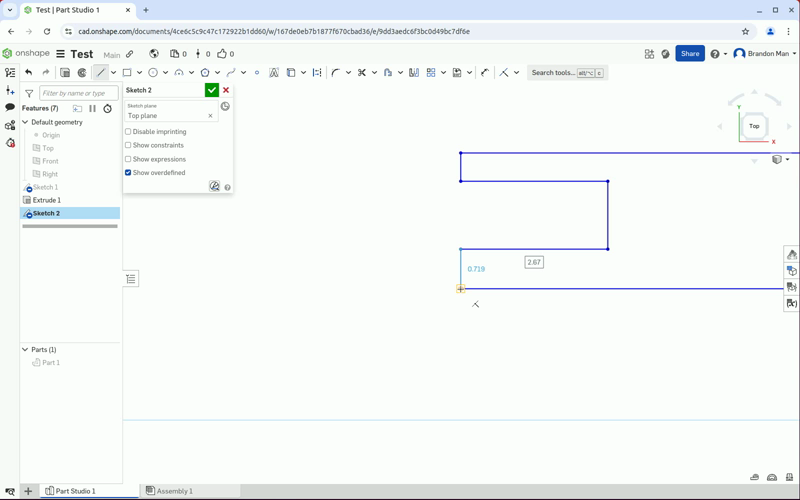
scroll(-6)
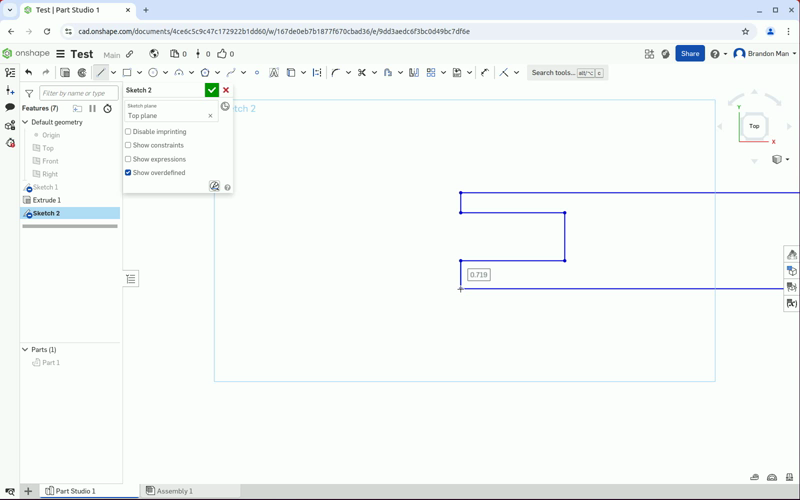
scroll(-6)
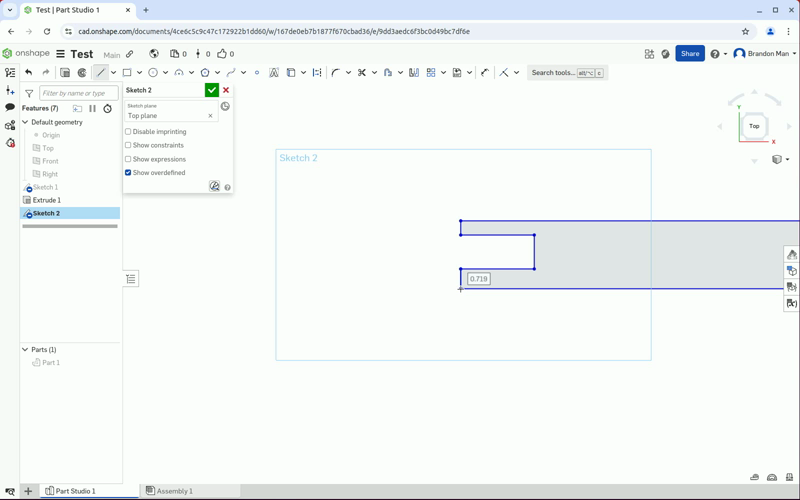
scroll(-6)
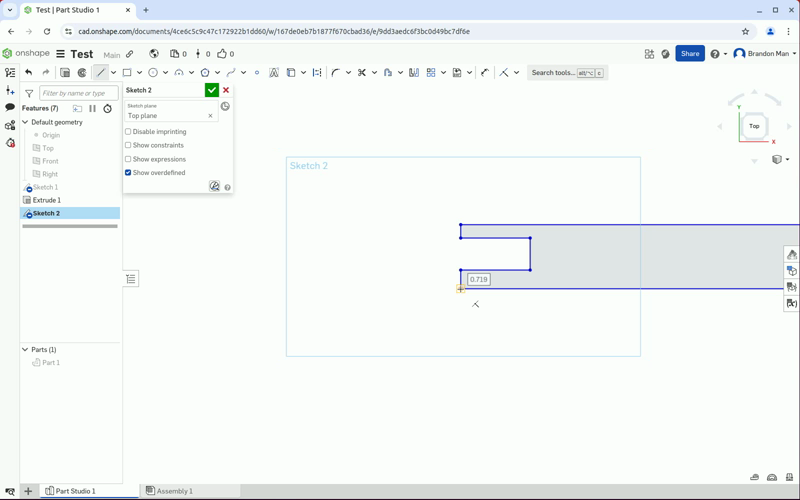
scroll(-6)
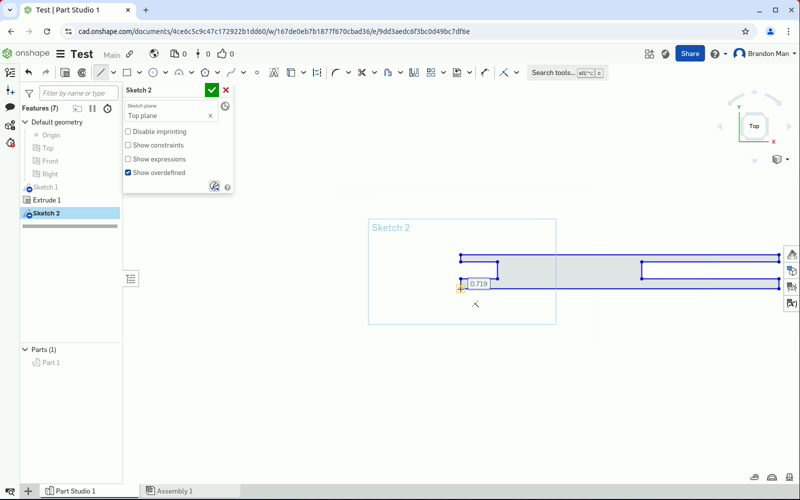
scroll(-6)
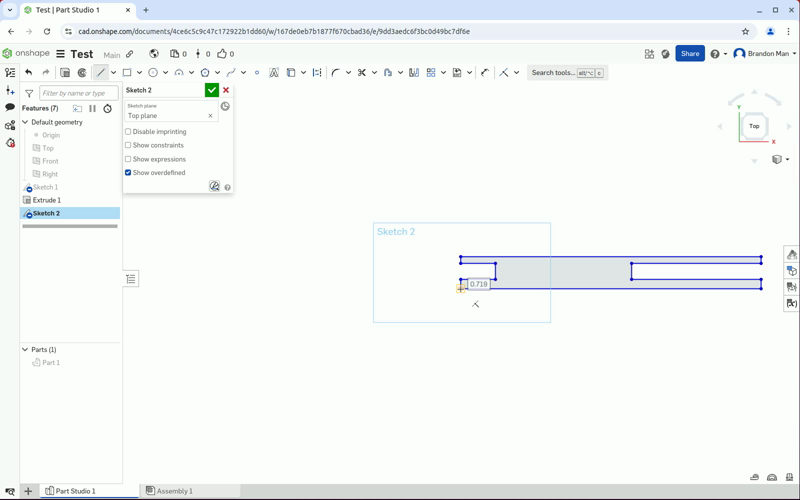
scroll(-6)
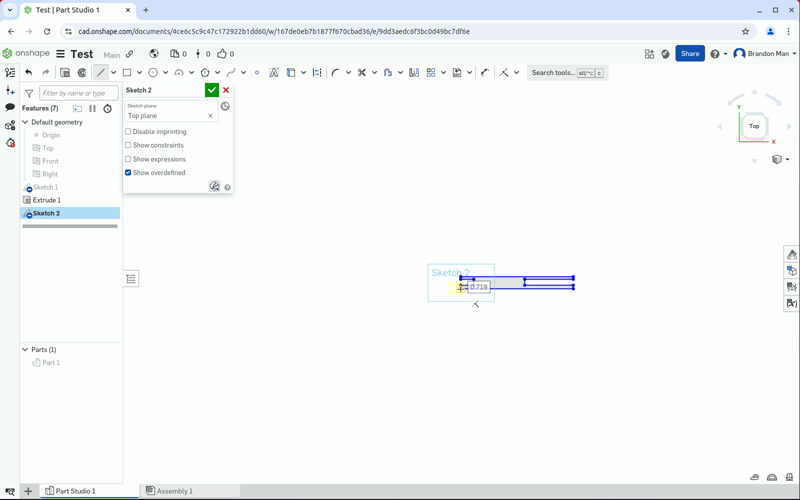
key(esc)
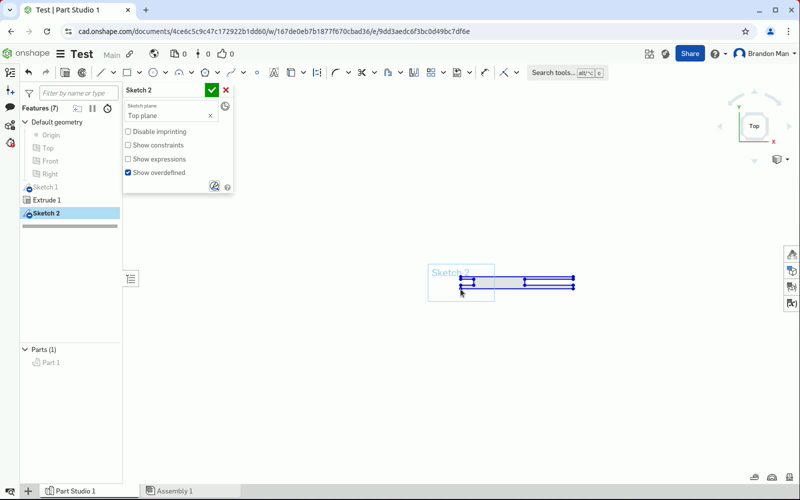
key(c)
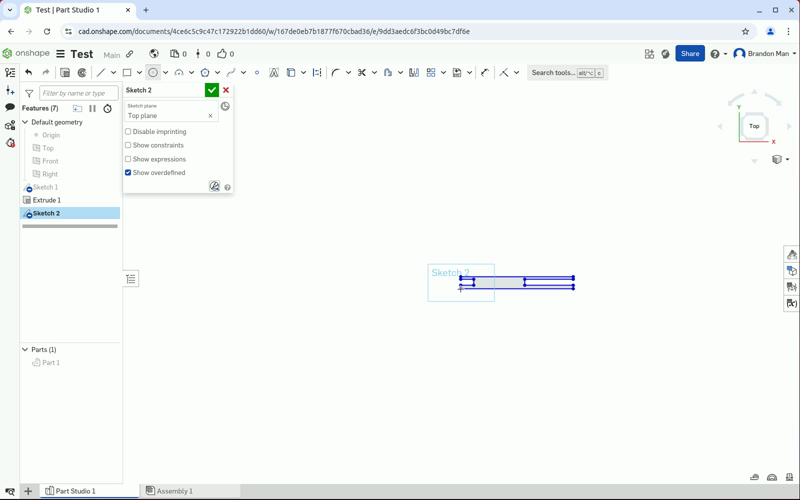
key_down(shift)
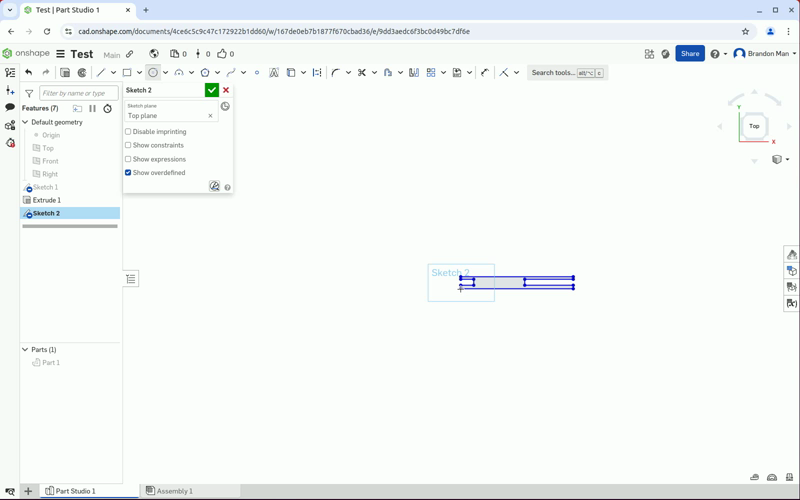
mouse_move(479, 282)
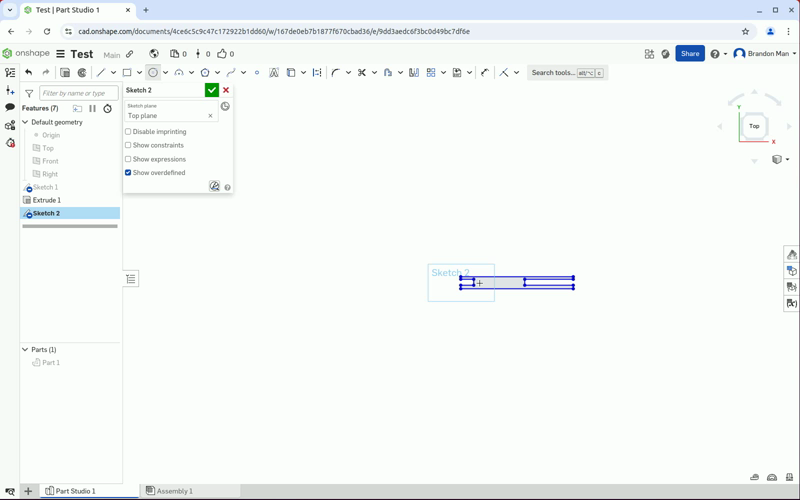
click(479, 282)
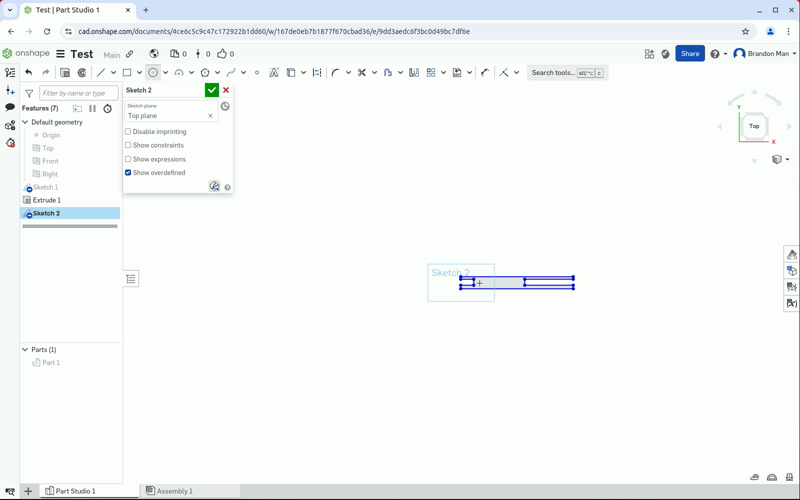
key_up(shift)
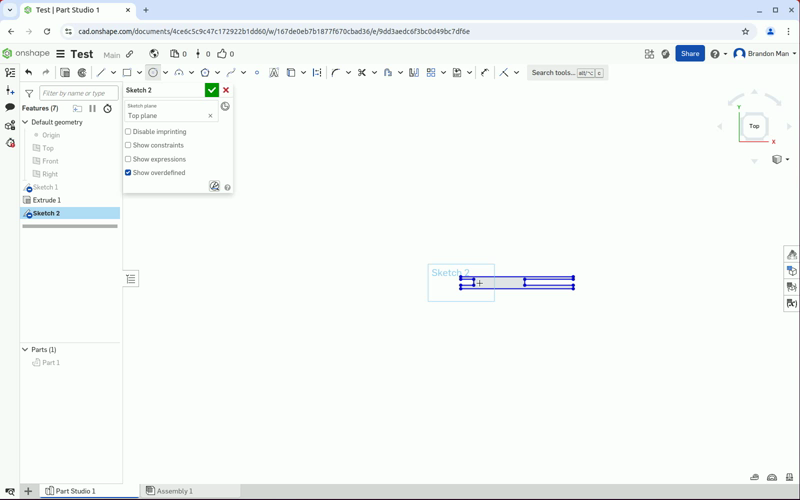
mouse_move(483, 282)
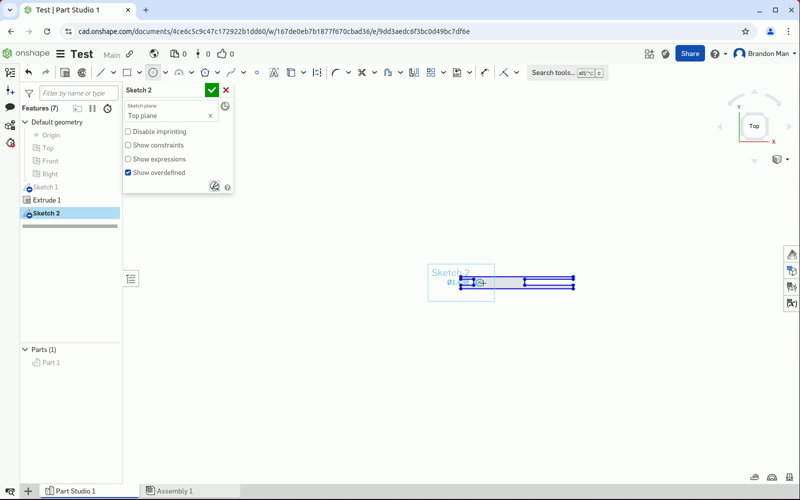
click(483, 282)
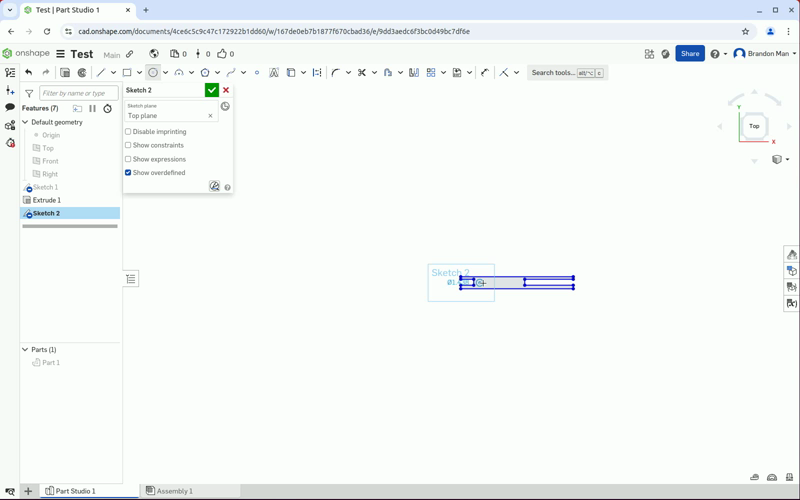
key(esc)
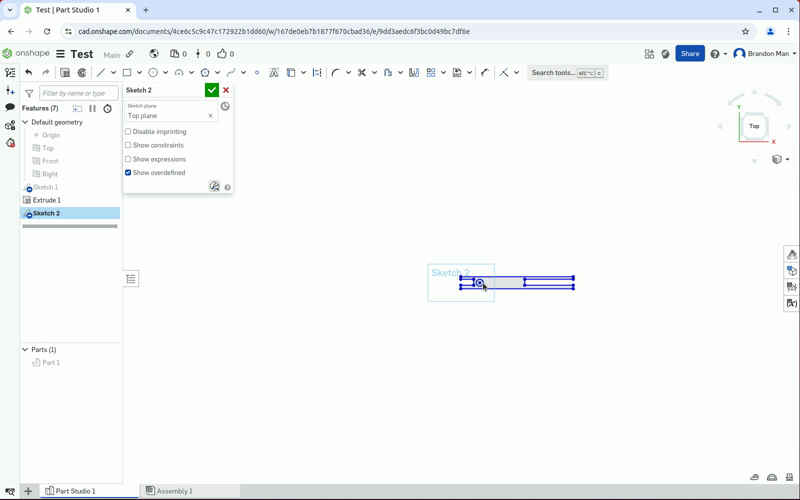
key(l)
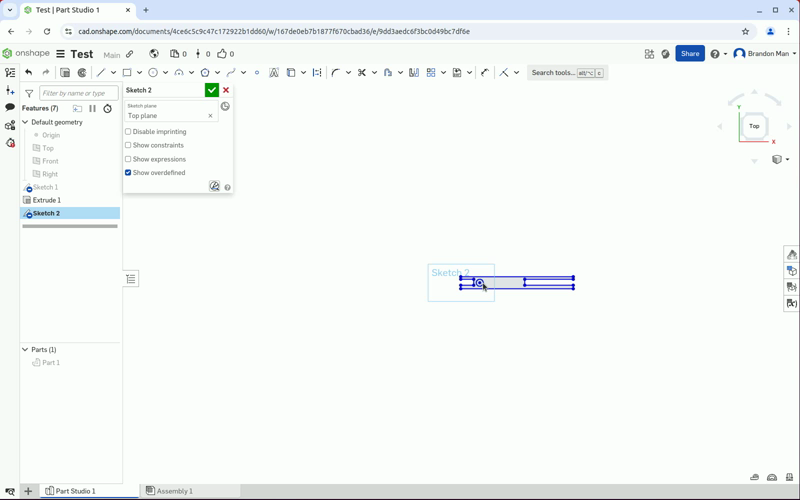
key_down(shift)
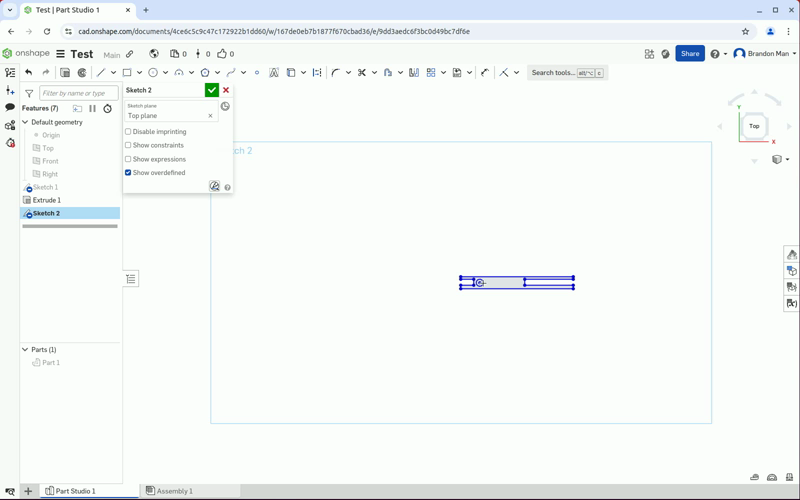
mouse_move(486, 285)
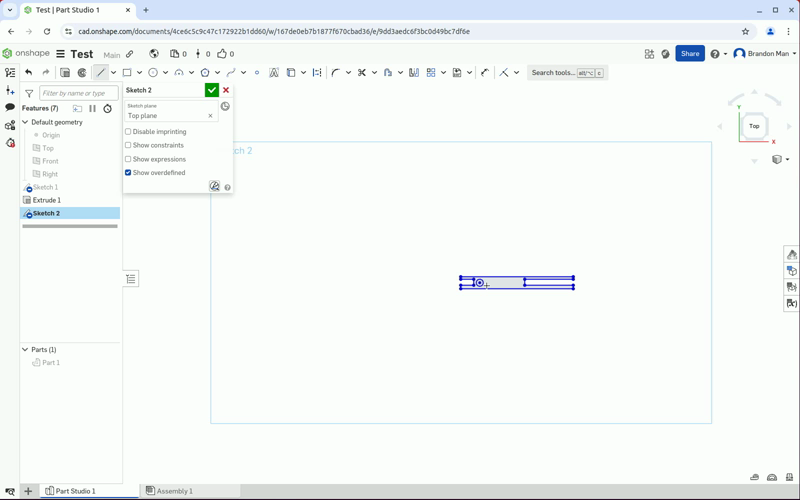
scroll(6)
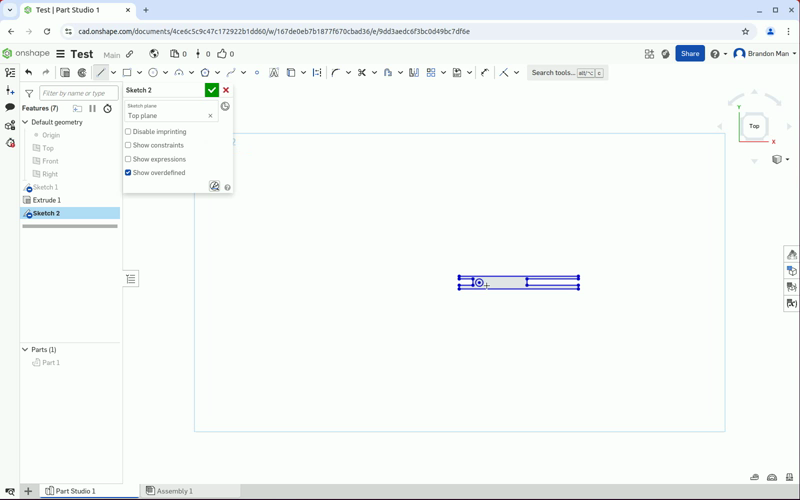
scroll(6)
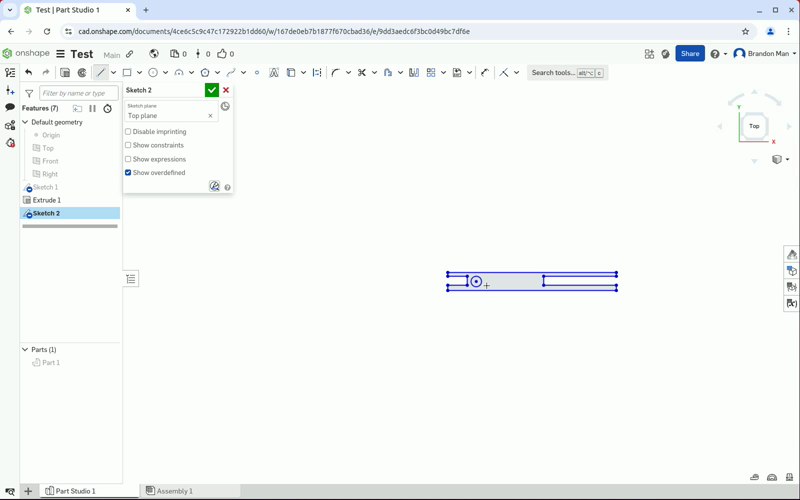
scroll(6)
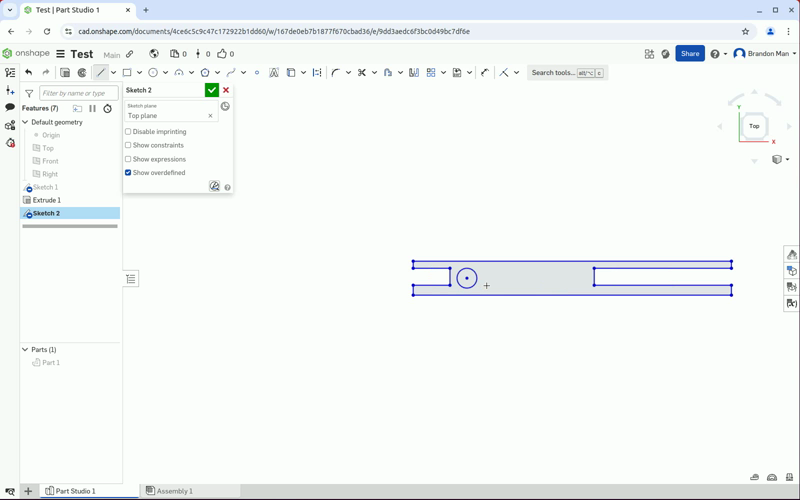
scroll(6)
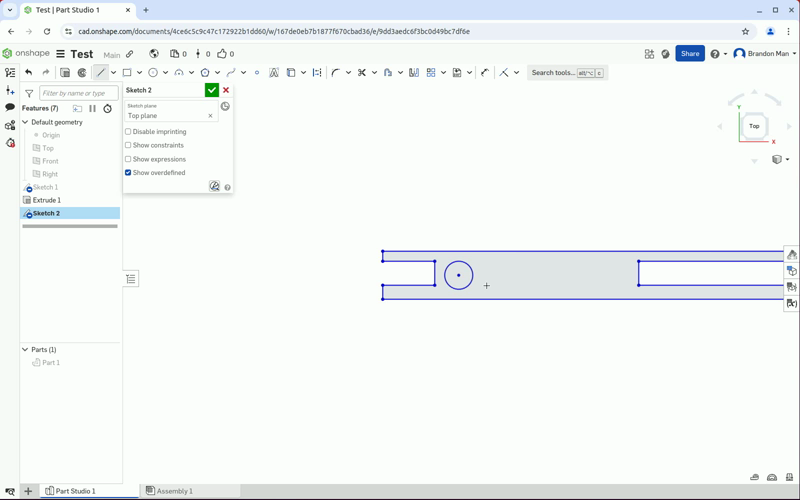
scroll(6)
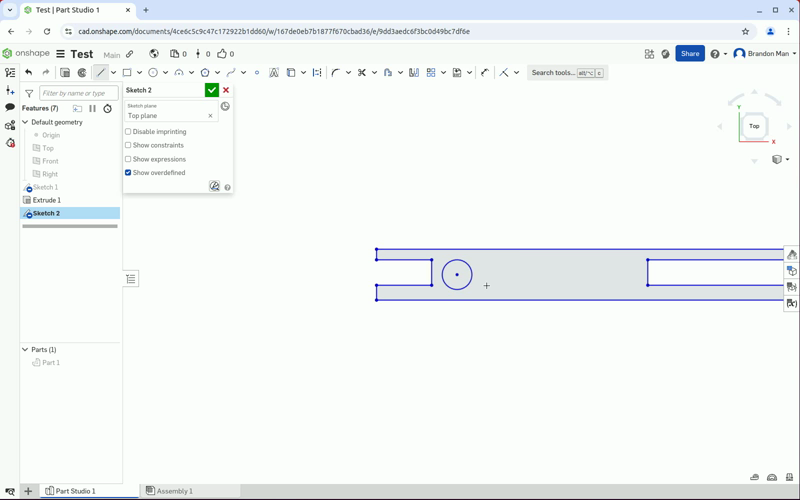
scroll(6)
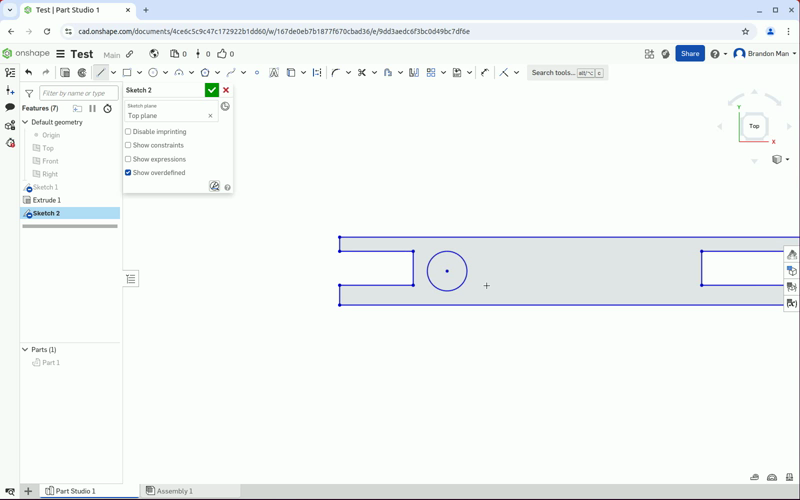
scroll(6)
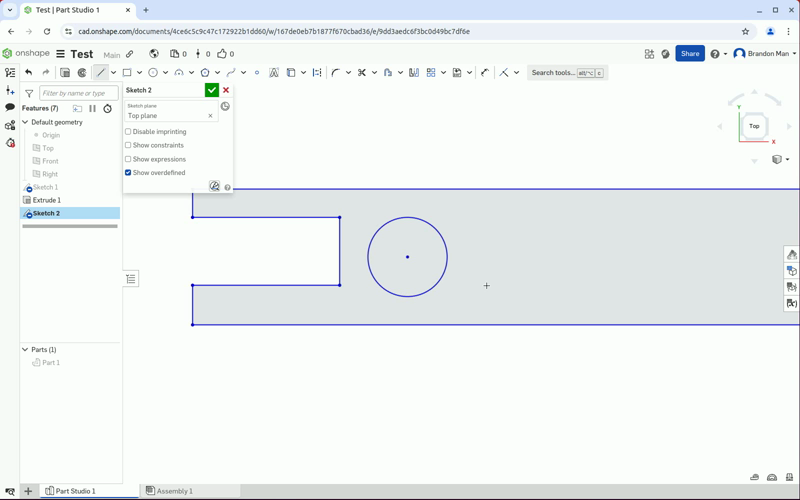
click(486, 285)
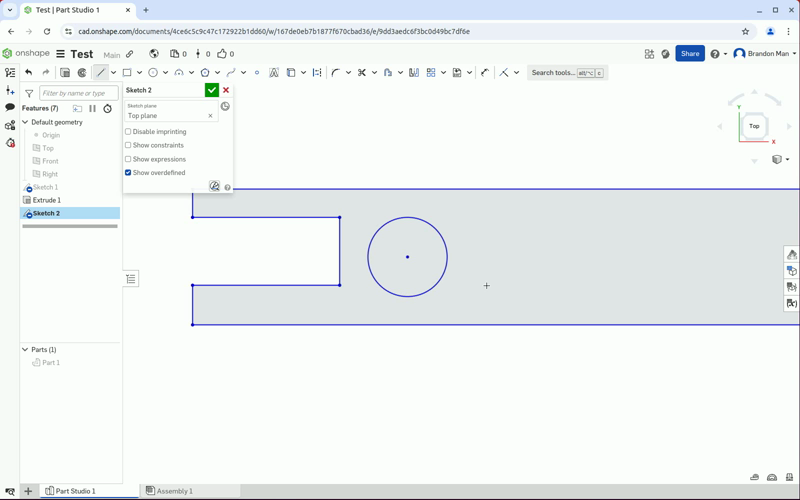
scroll(-6)
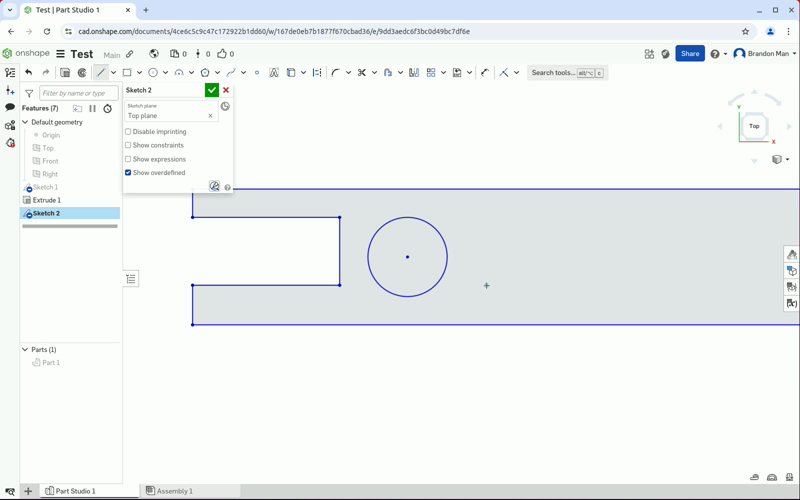
scroll(-6)
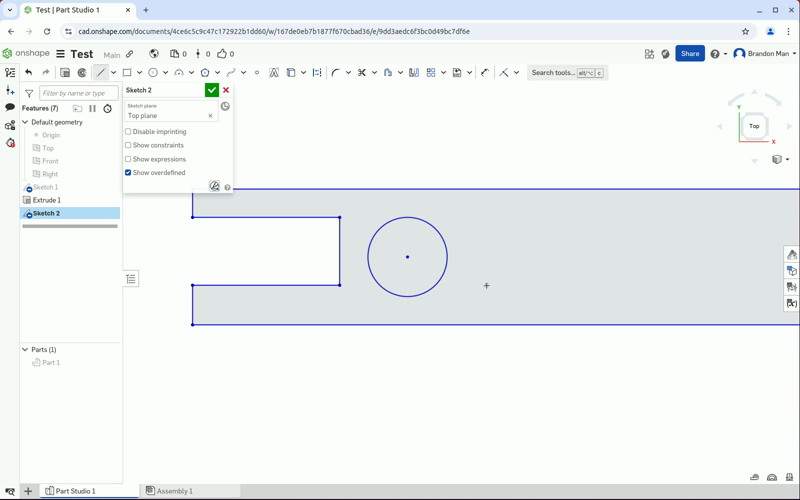
scroll(-6)
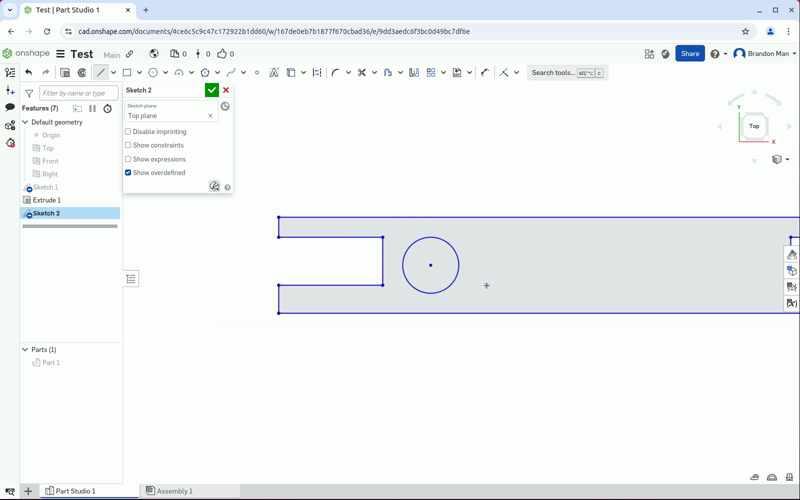
scroll(-6)
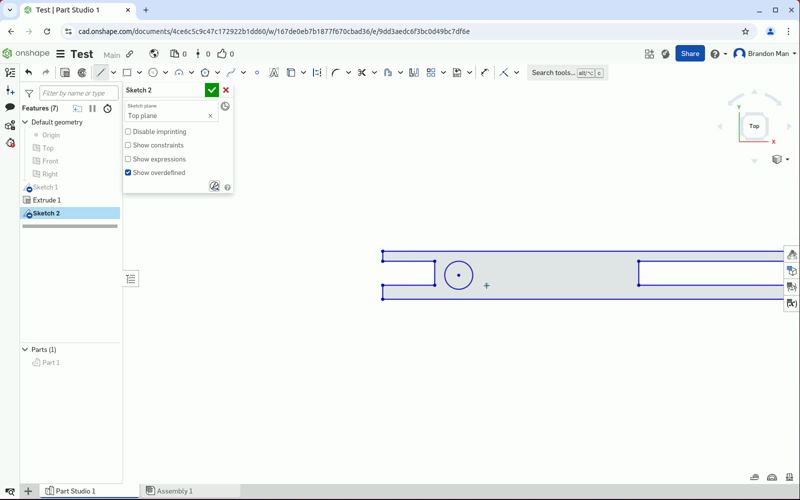
scroll(-6)
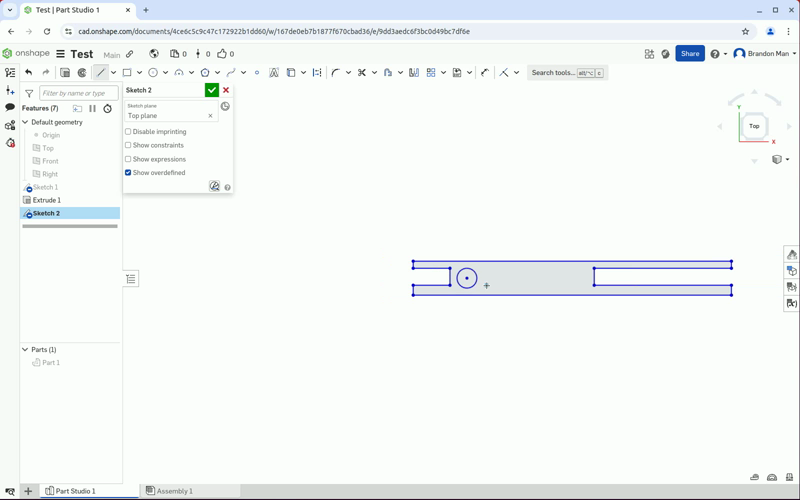
scroll(-6)
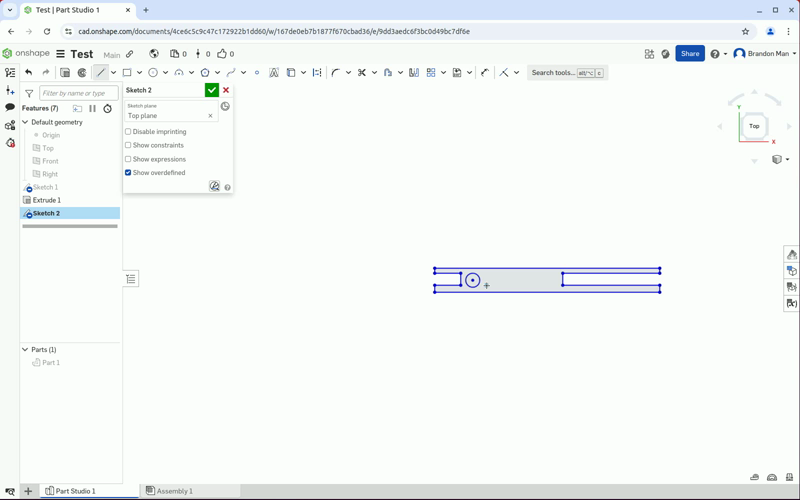
scroll(-6)
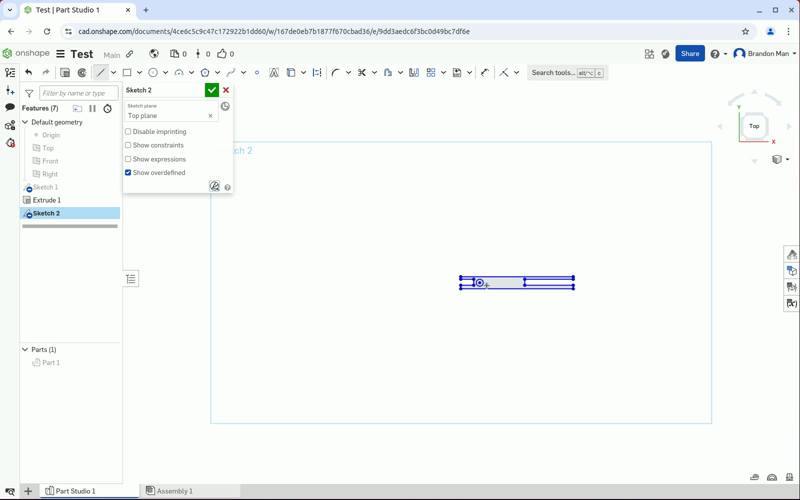
key_up(shift)
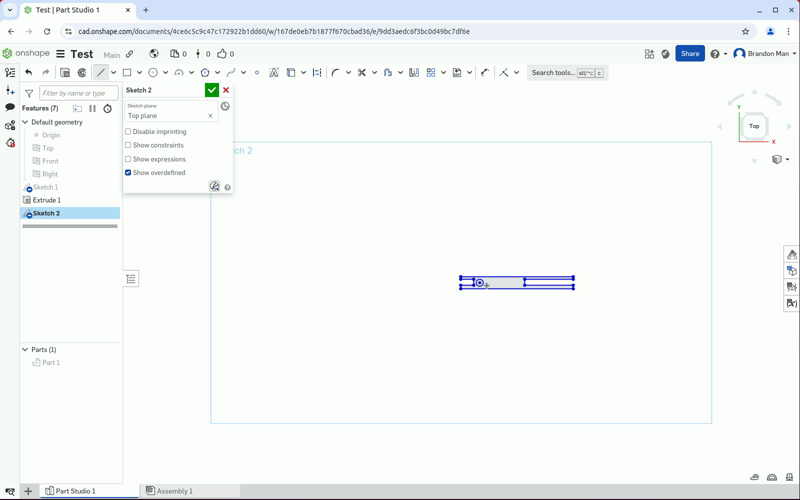
key_down(shift)
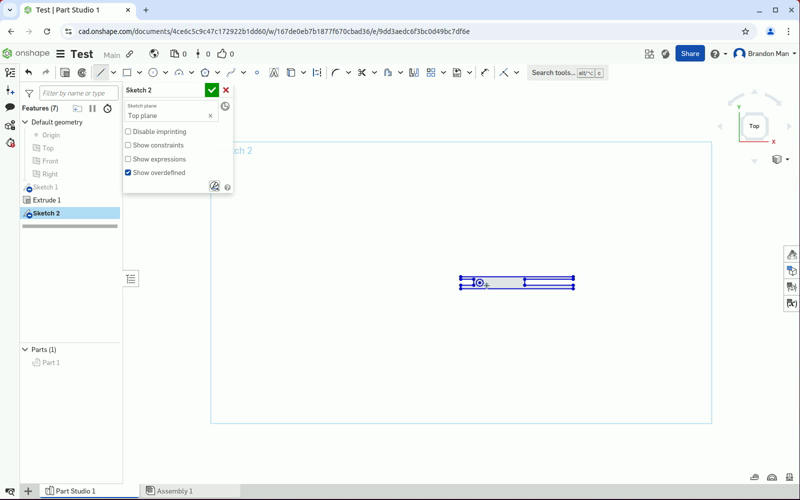
mouse_move(516, 285)
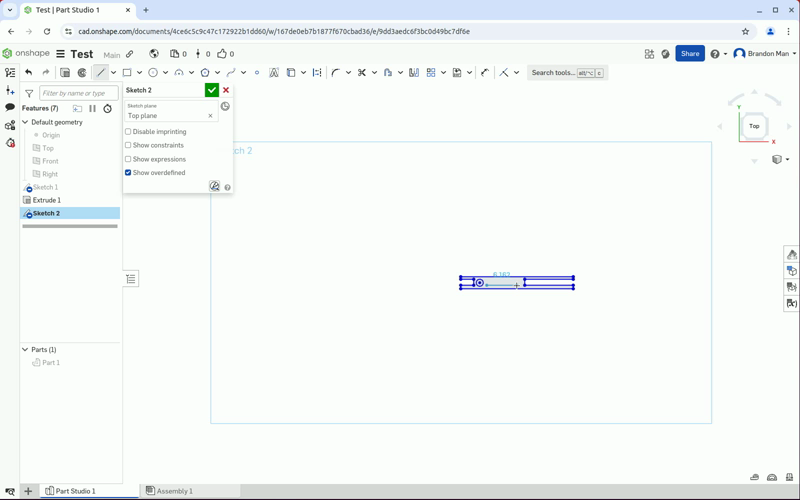
mouse_move(513, 285)
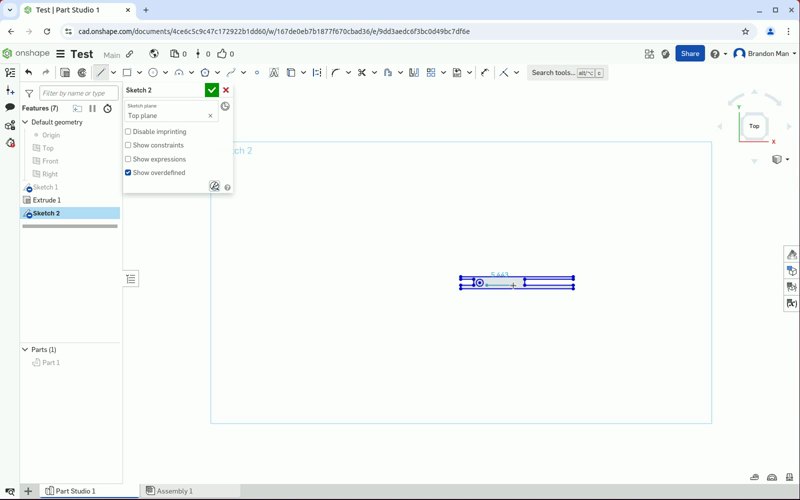
click(513, 285)
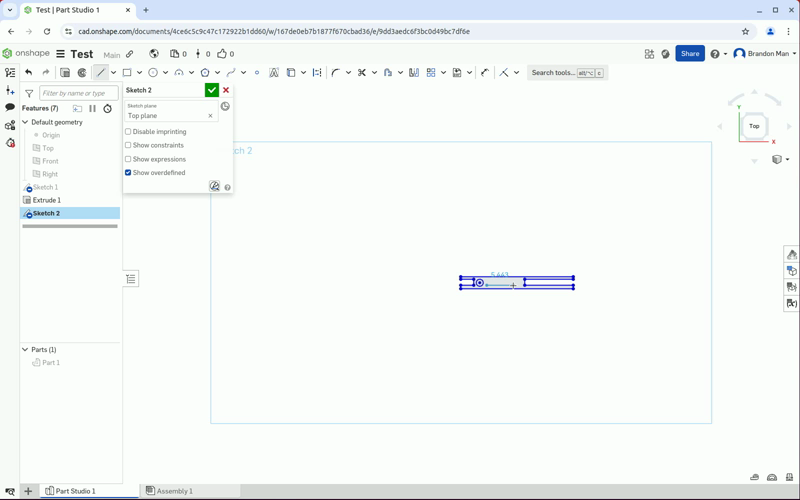
key_up(shift)
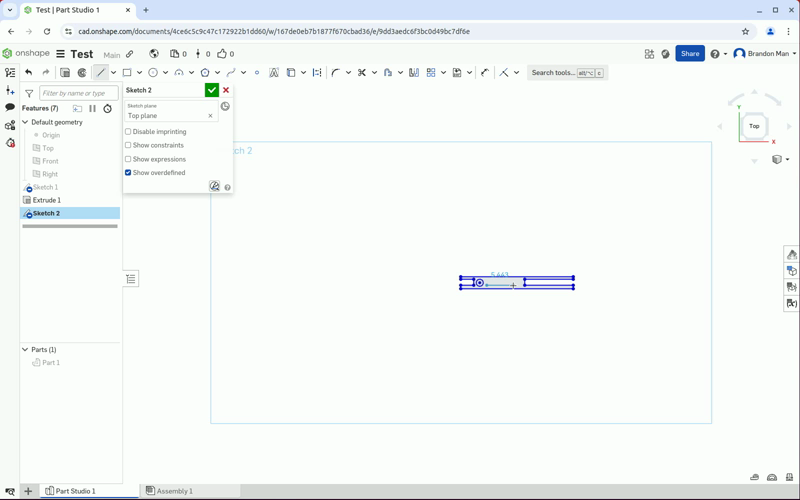
key_down(shift)
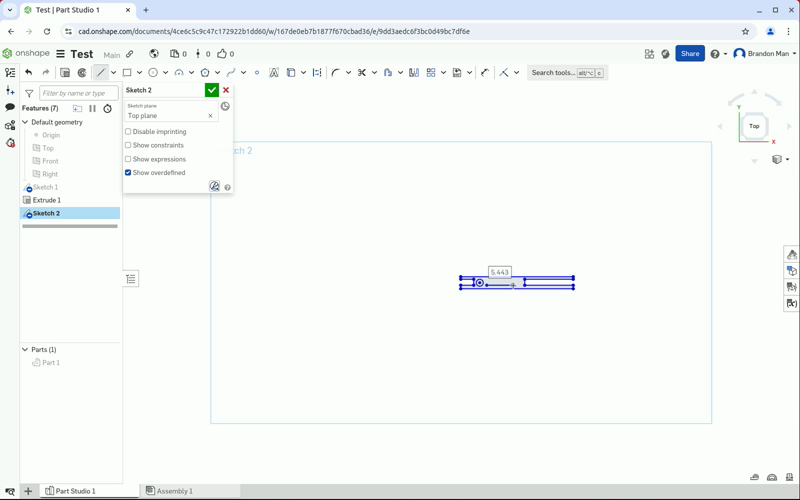
mouse_move(543, 285)
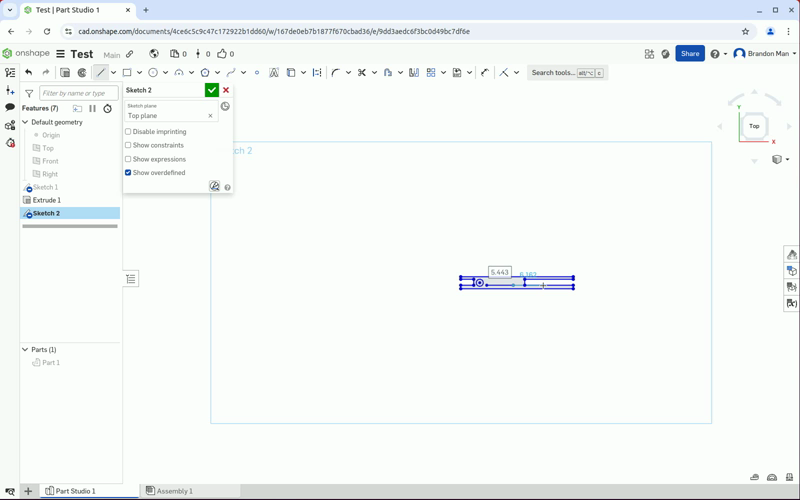
mouse_move(513, 279)
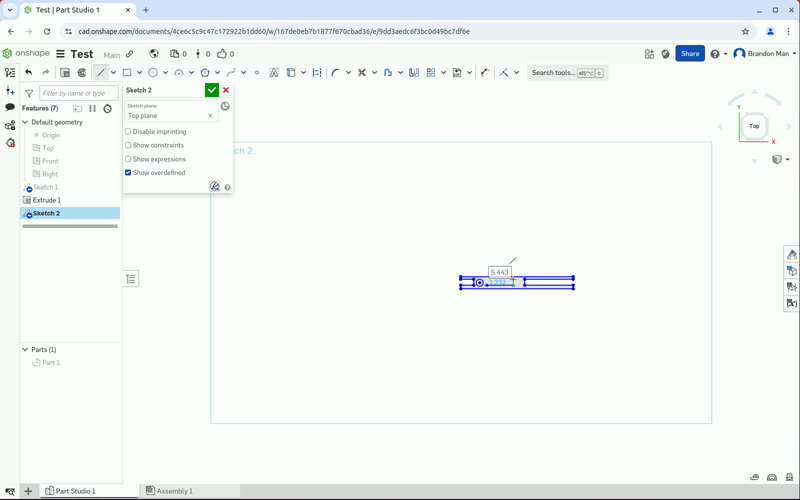
scroll(6)
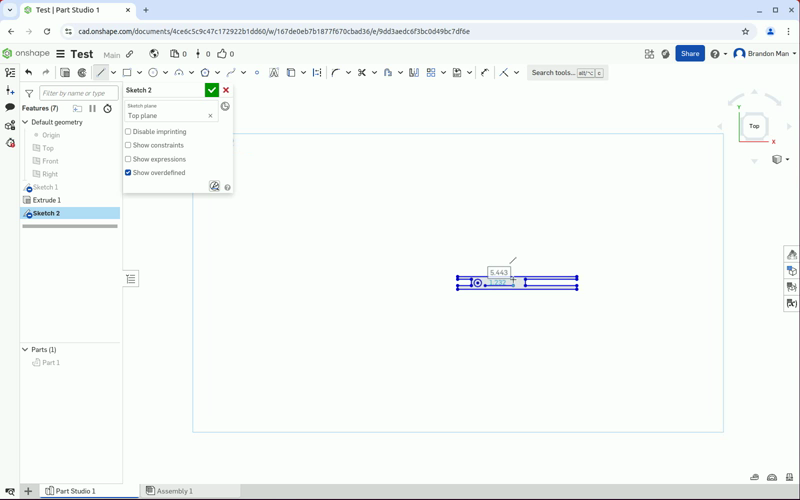
scroll(6)
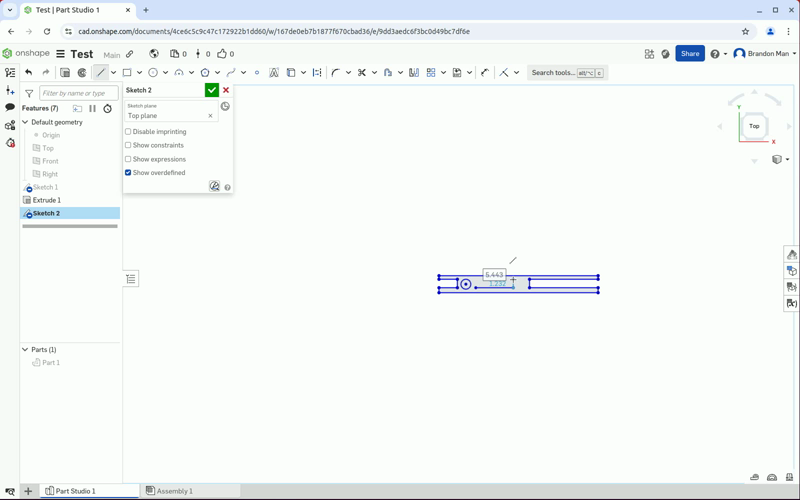
scroll(6)
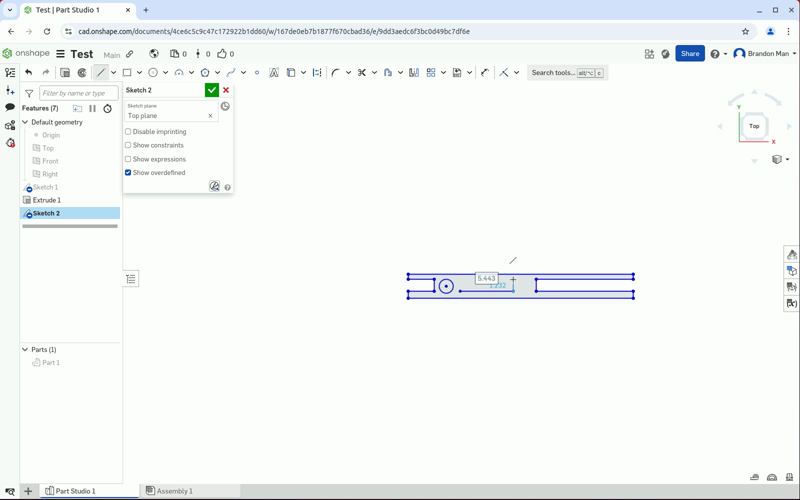
scroll(6)
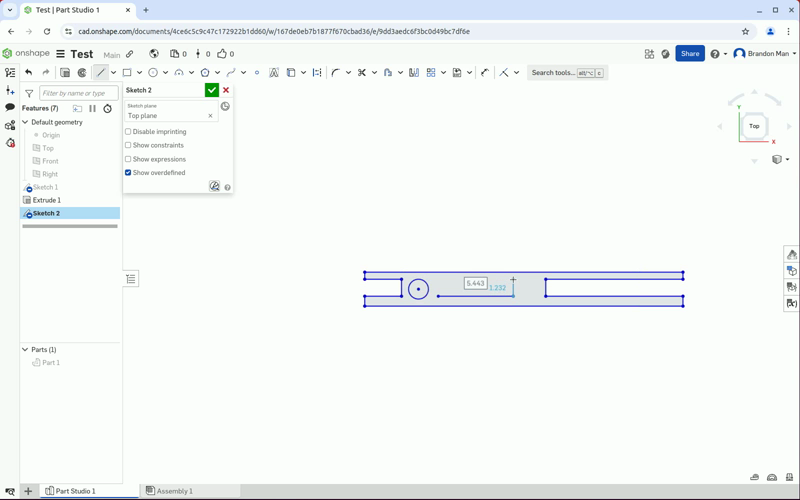
scroll(6)
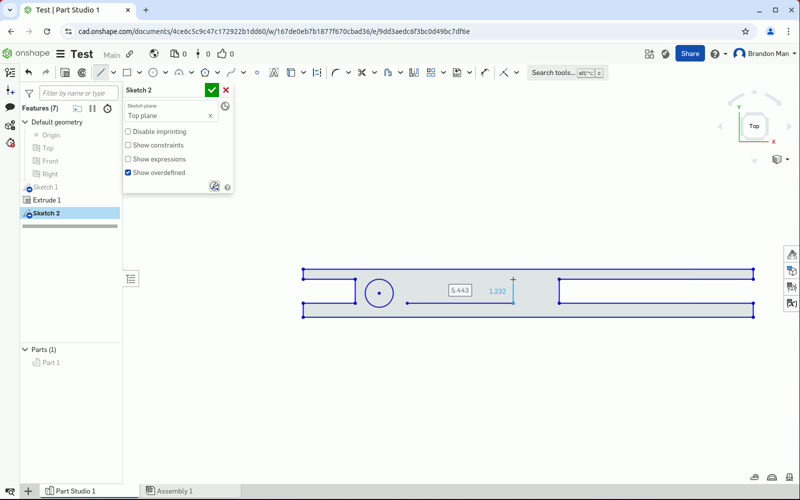
scroll(6)
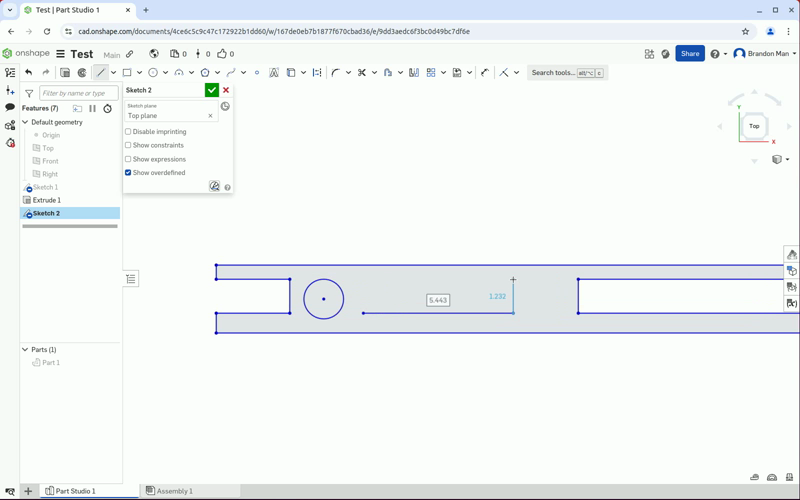
scroll(6)
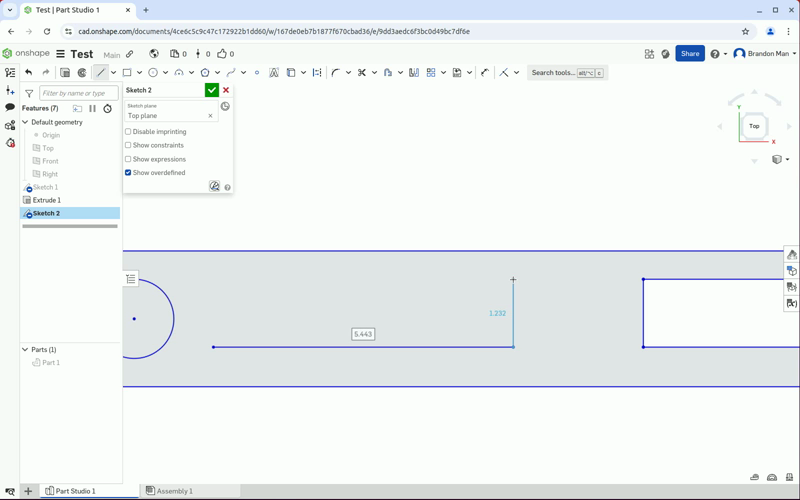
click(513, 279)
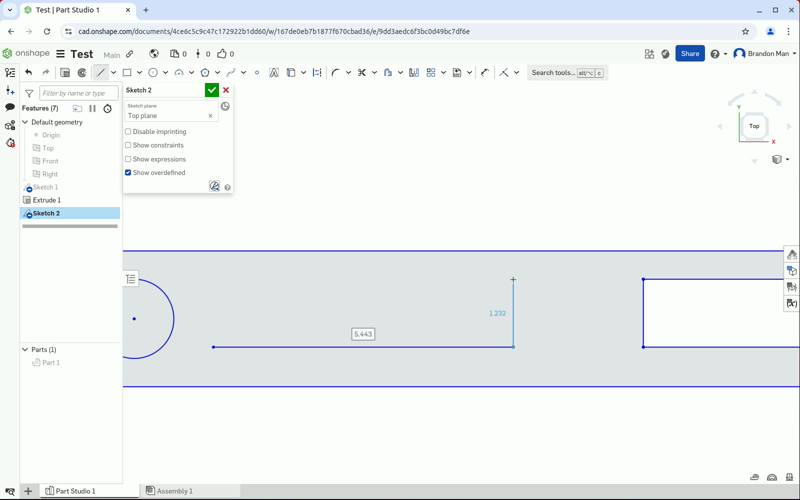
scroll(-6)
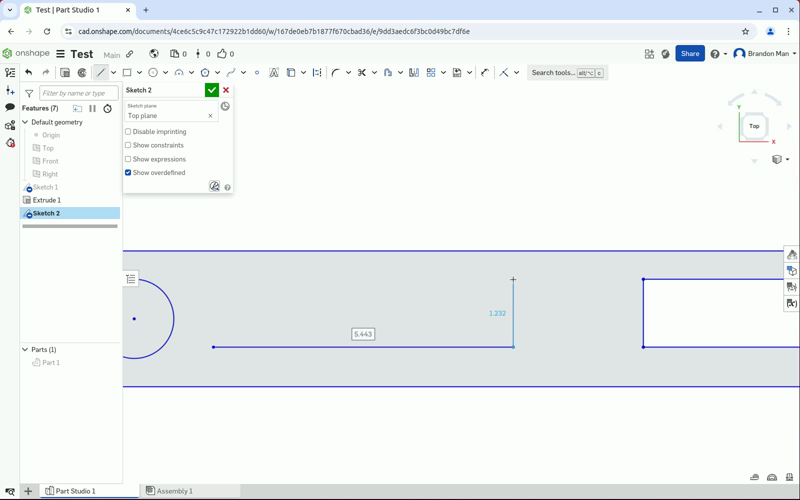
scroll(-6)
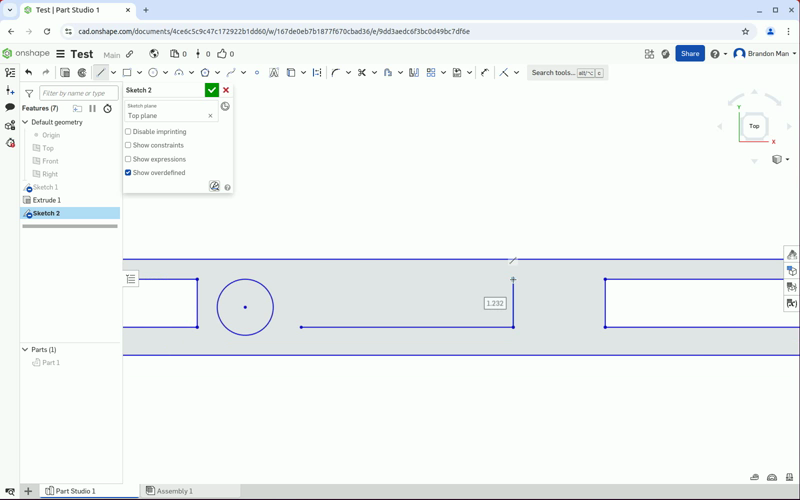
scroll(-6)
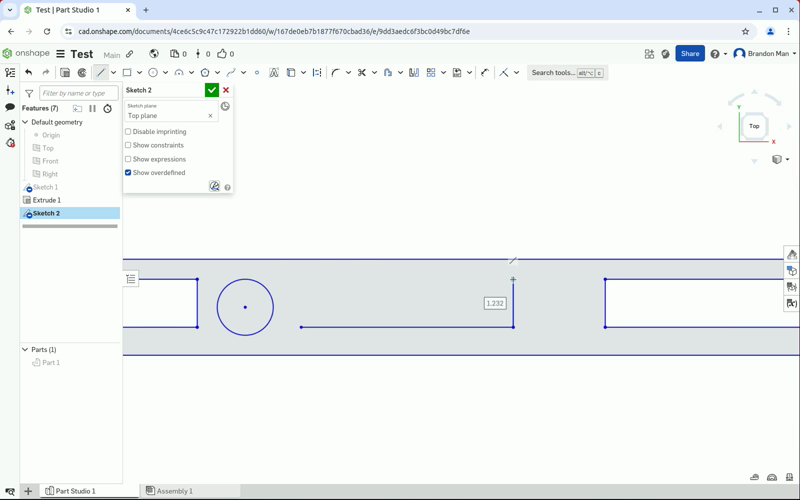
scroll(-6)
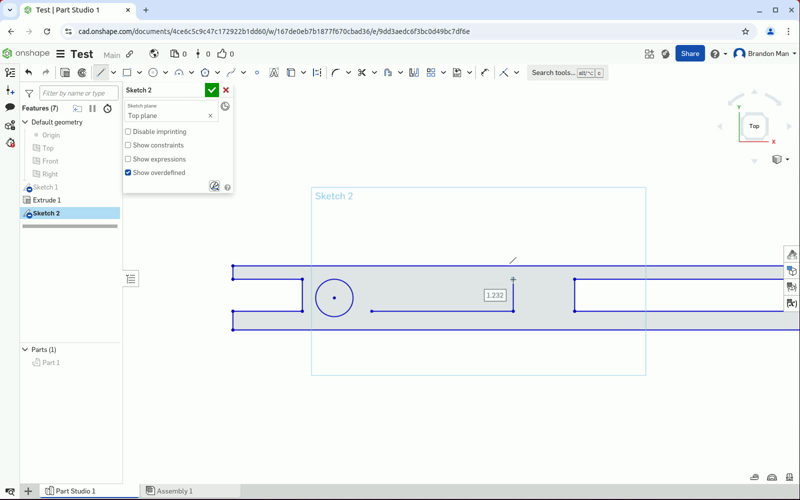
scroll(-6)
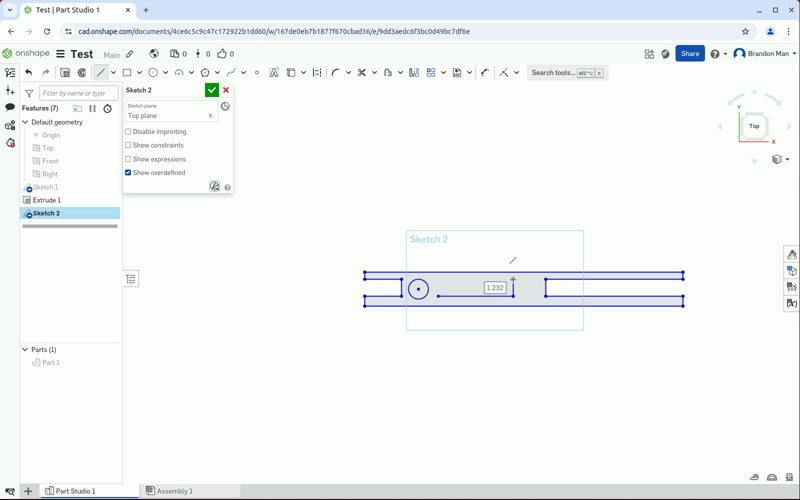
scroll(-6)
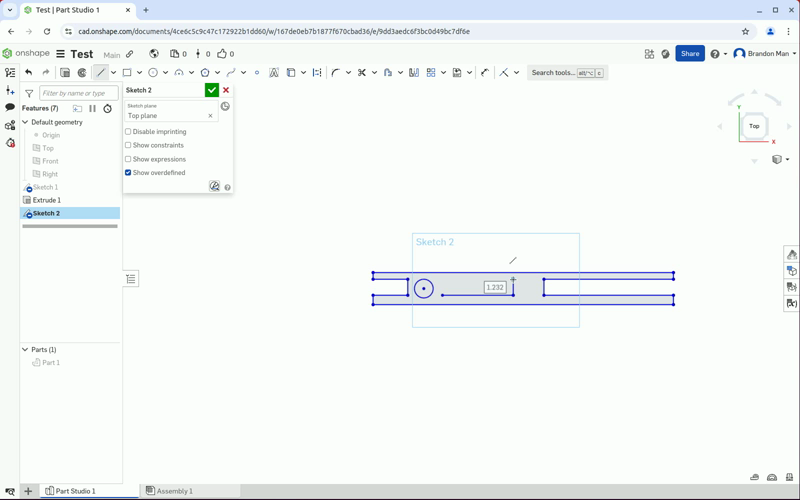
scroll(-6)
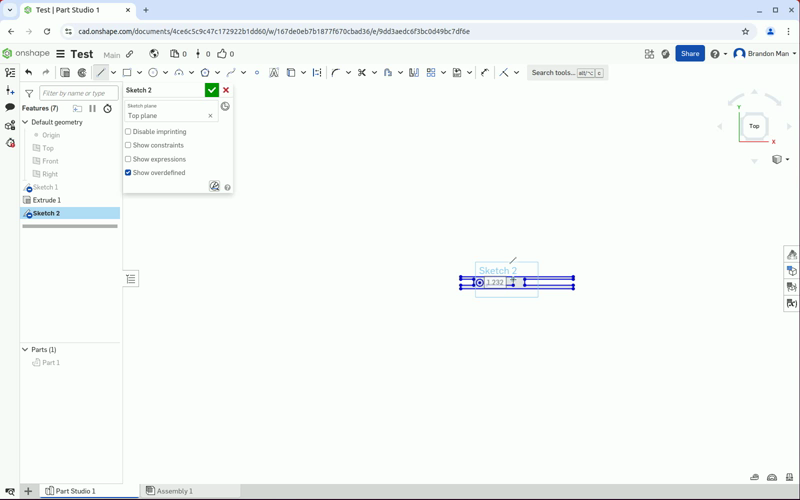
key_up(shift)
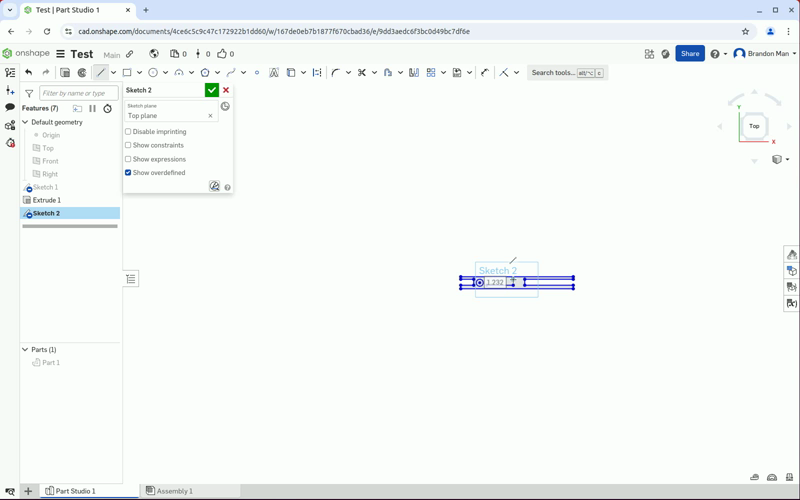
key_down(shift)
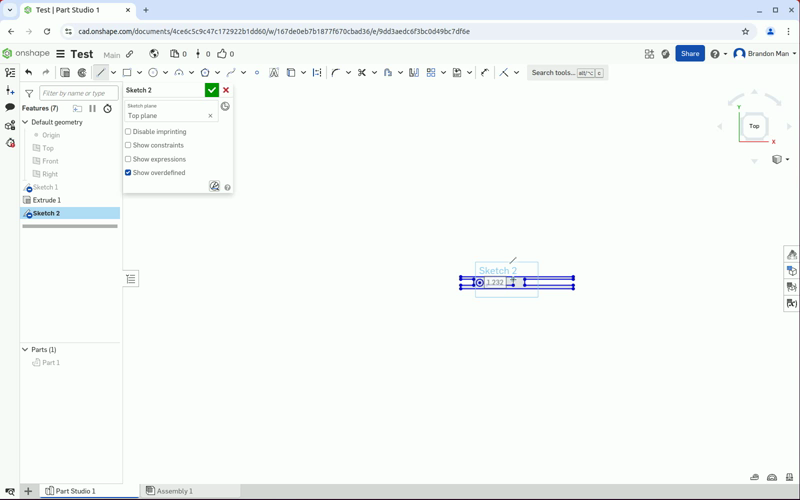
mouse_move(543, 279)
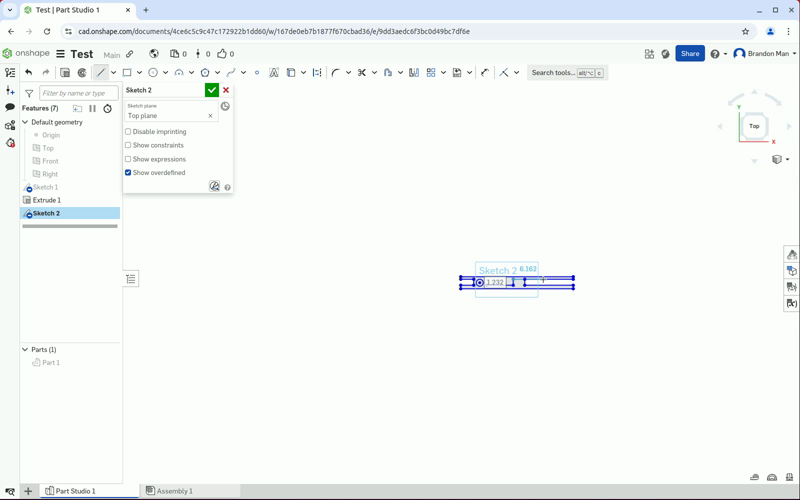
mouse_move(486, 279)
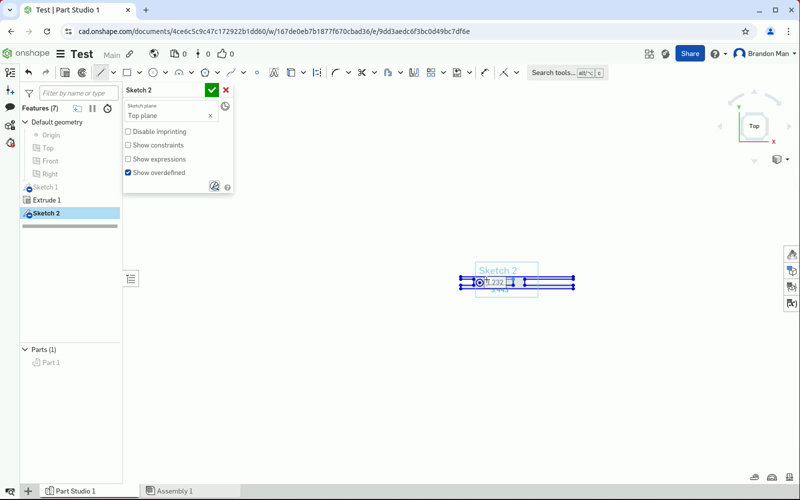
click(486, 279)
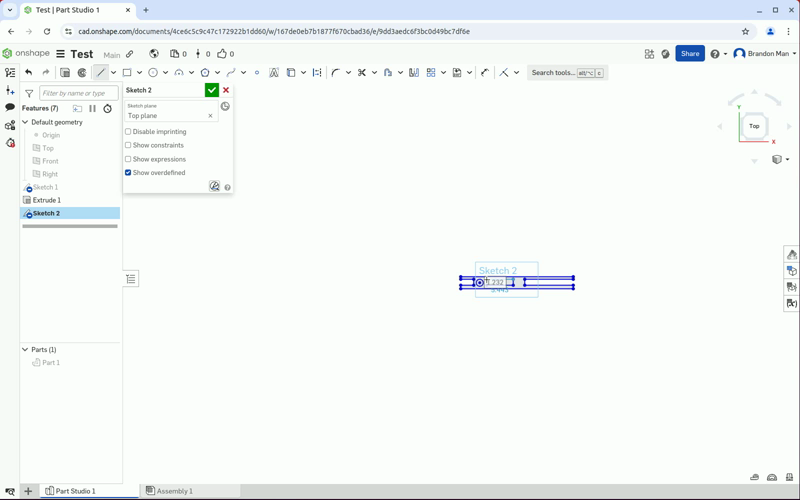
key_up(shift)
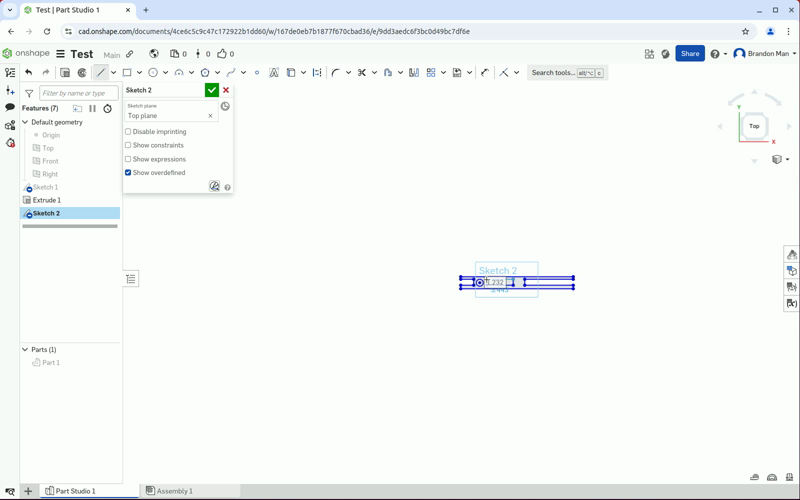
mouse_move(516, 279)
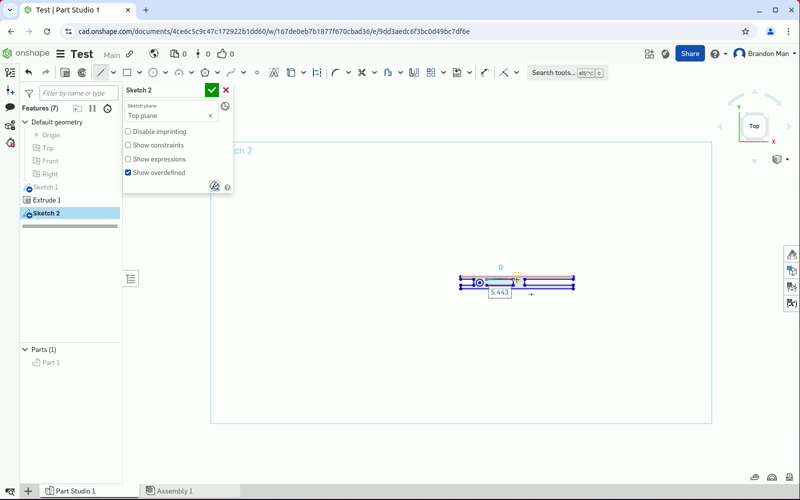
key_down(shift)
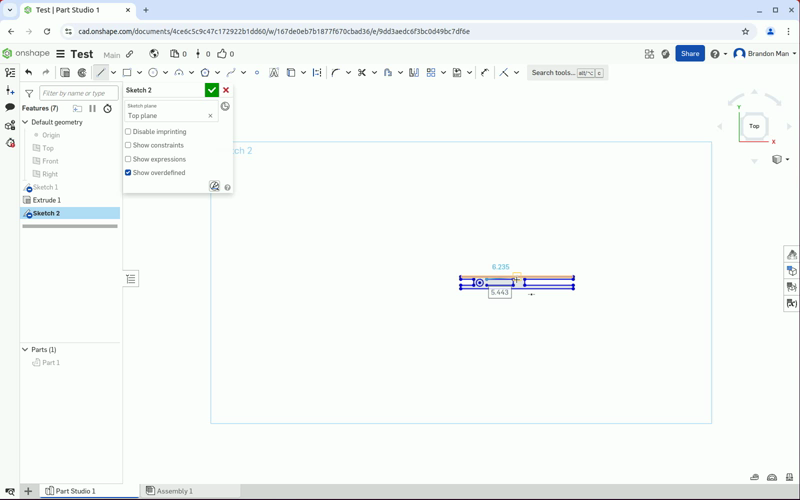
mouse_move(486, 285)
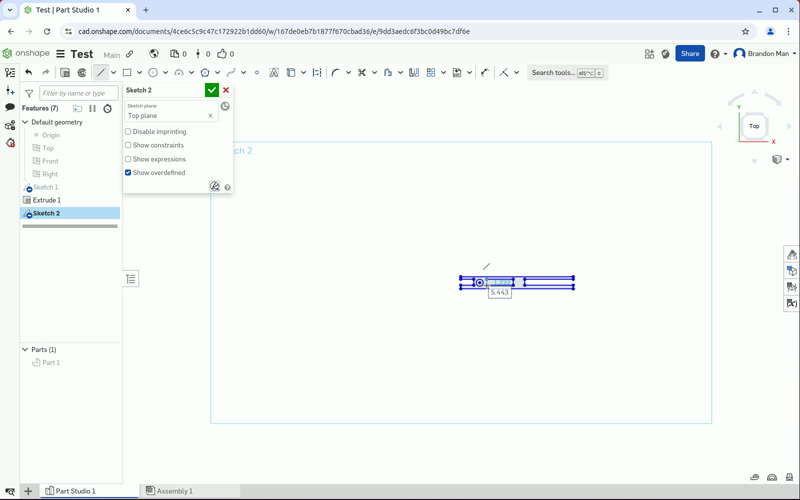
scroll(6)
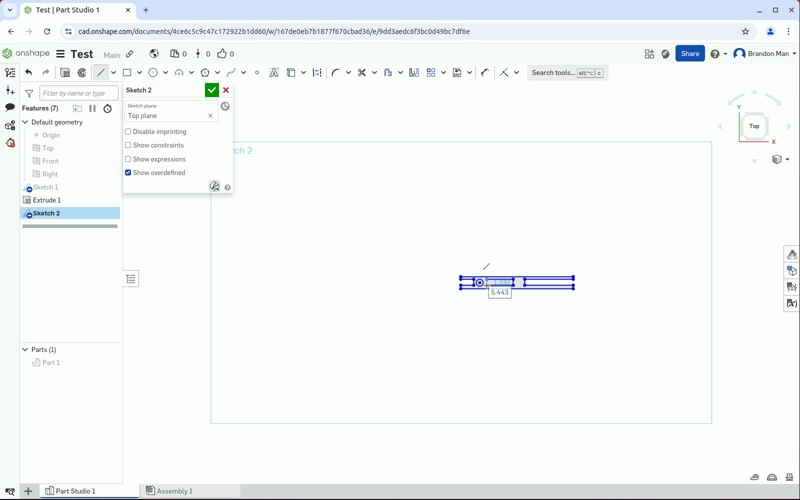
scroll(6)
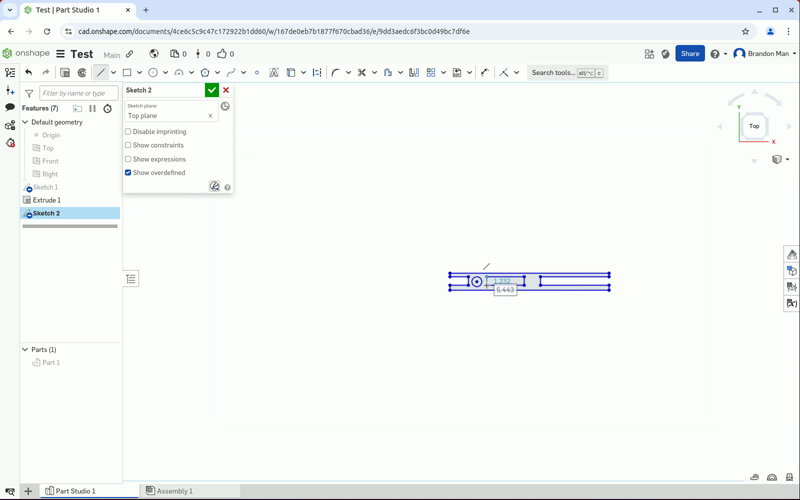
scroll(6)
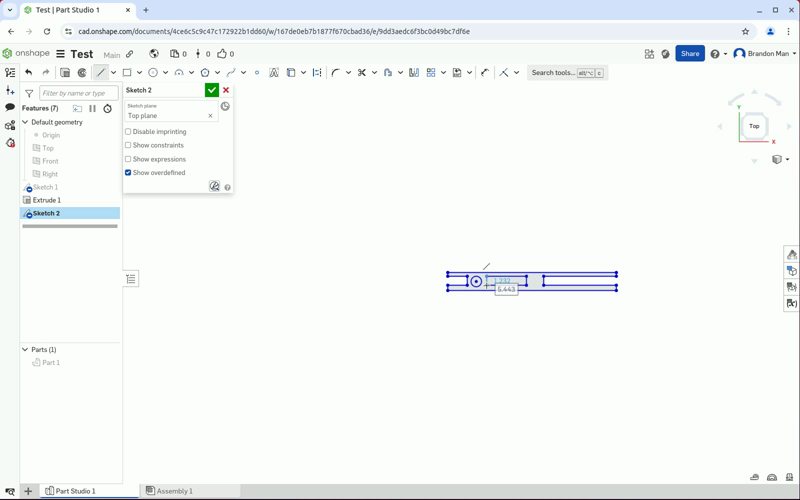
scroll(6)
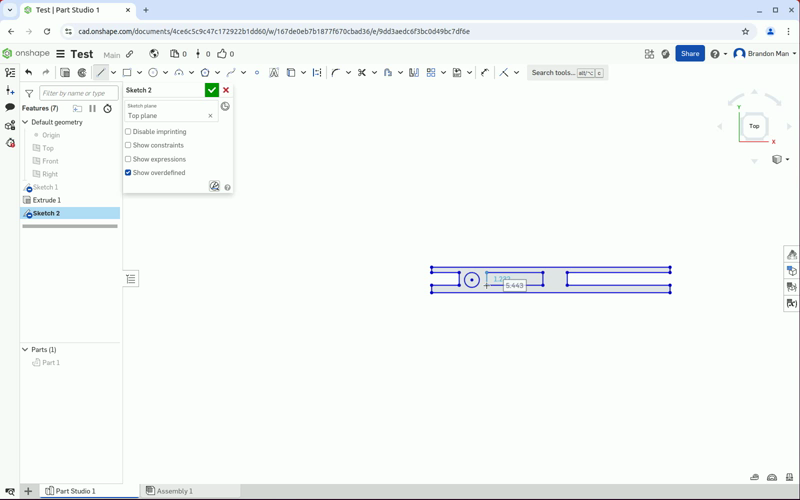
scroll(6)
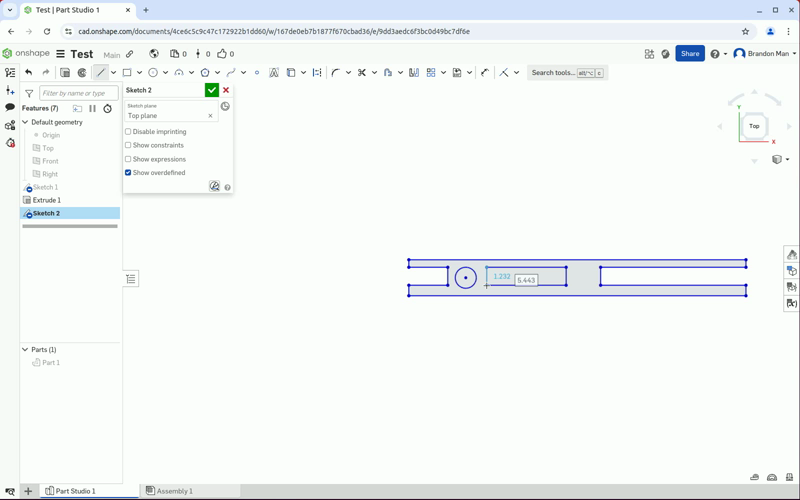
scroll(6)
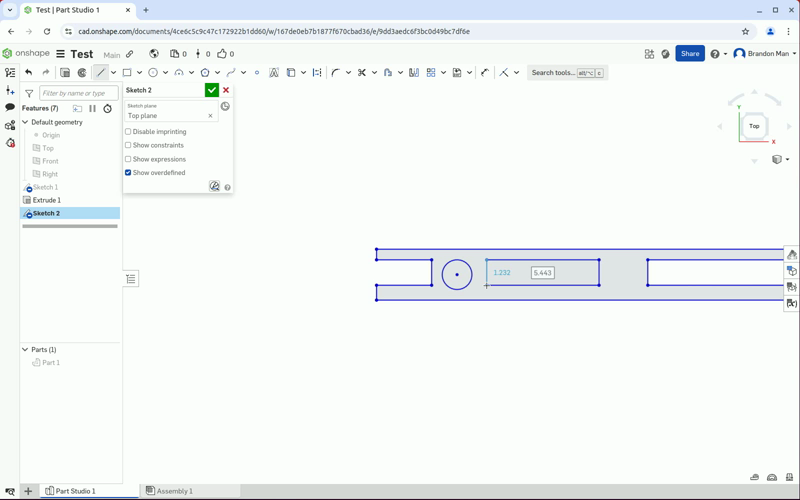
scroll(6)
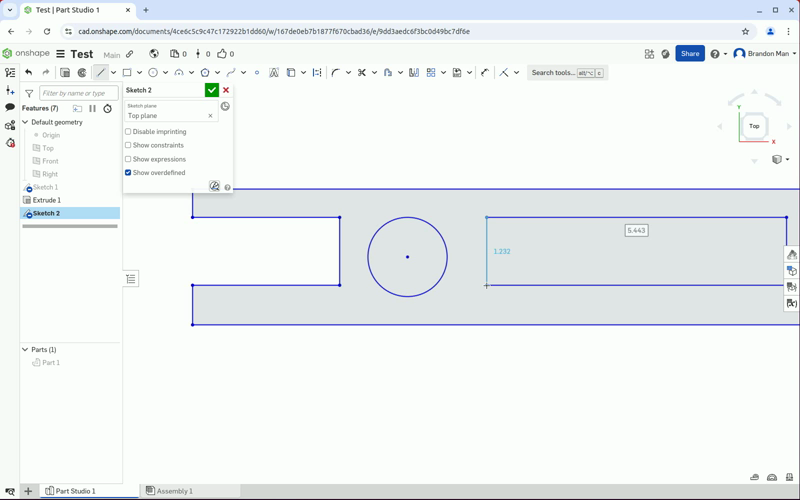
key_up(shift)
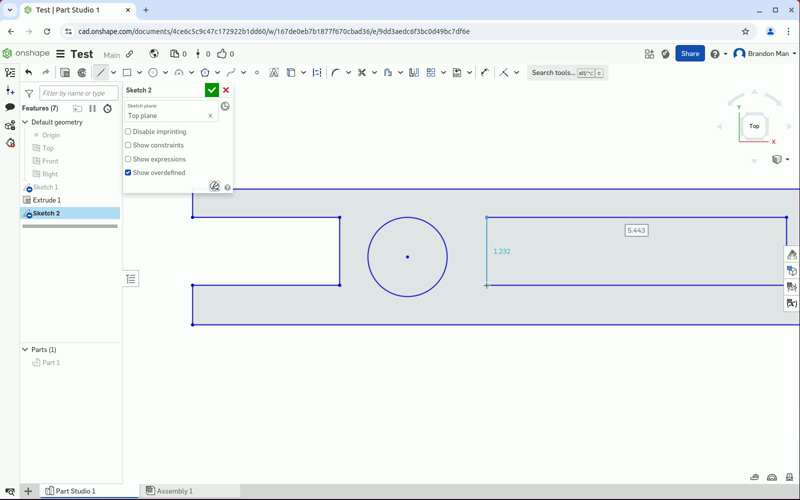
click(486, 285)
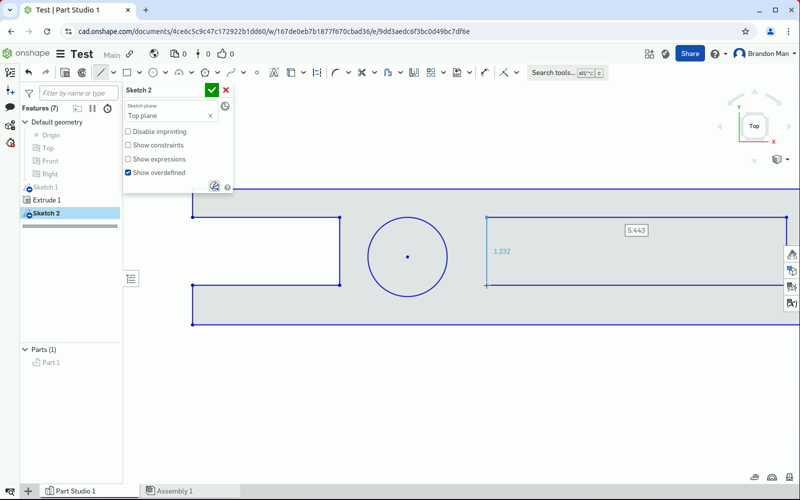
scroll(-6)
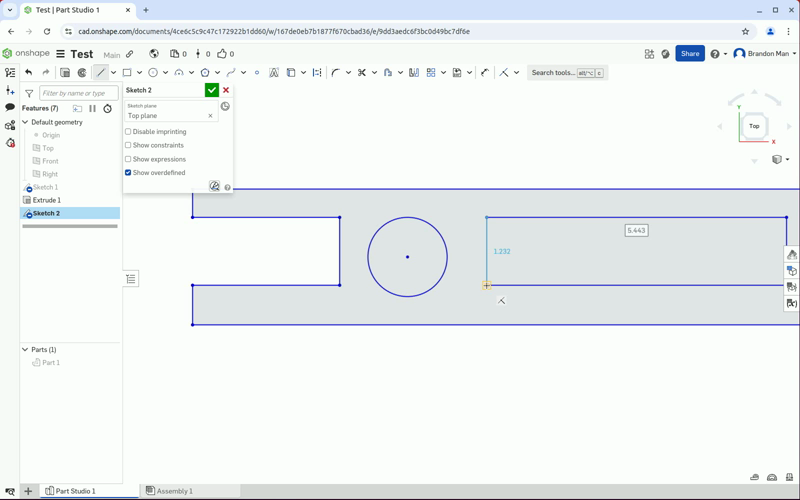
scroll(-6)
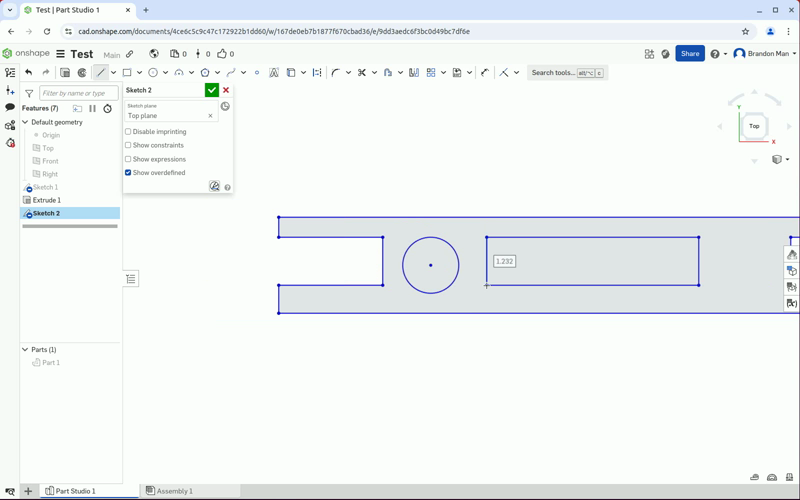
scroll(-6)
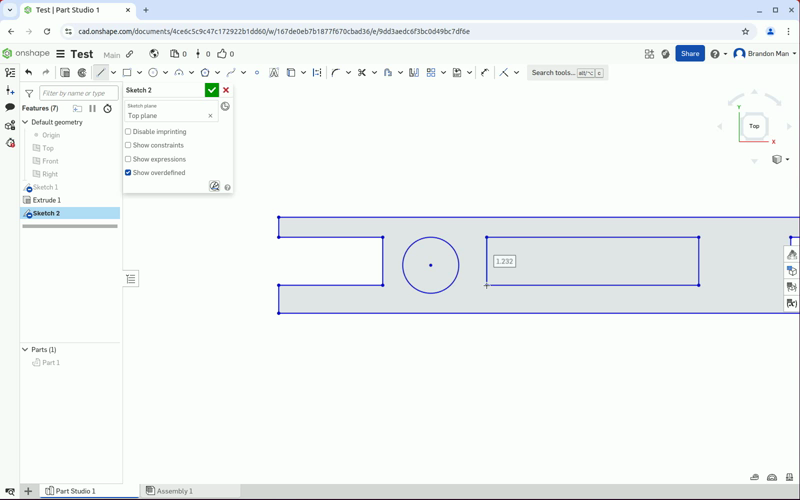
scroll(-6)
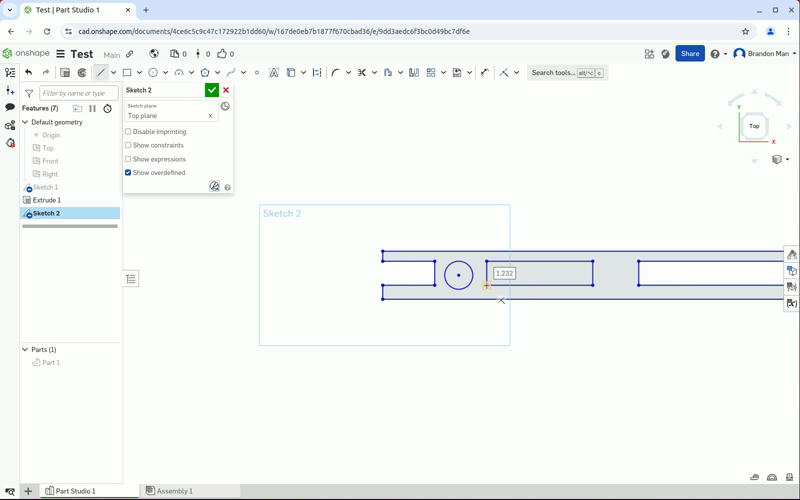
scroll(-6)
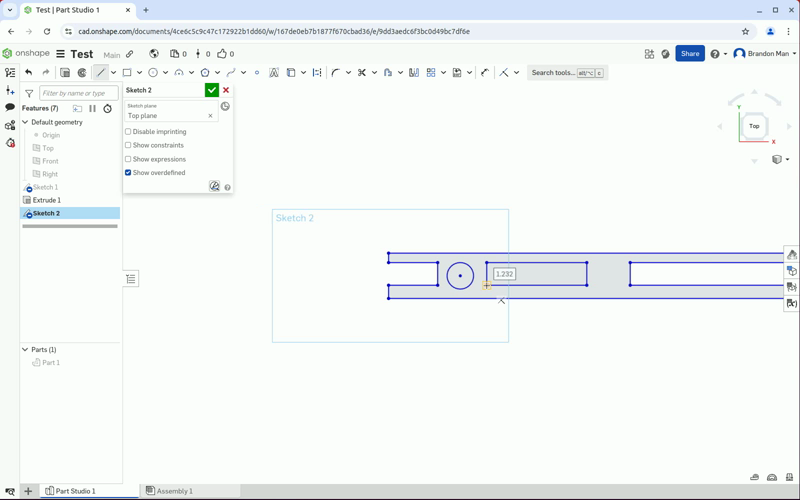
scroll(-6)
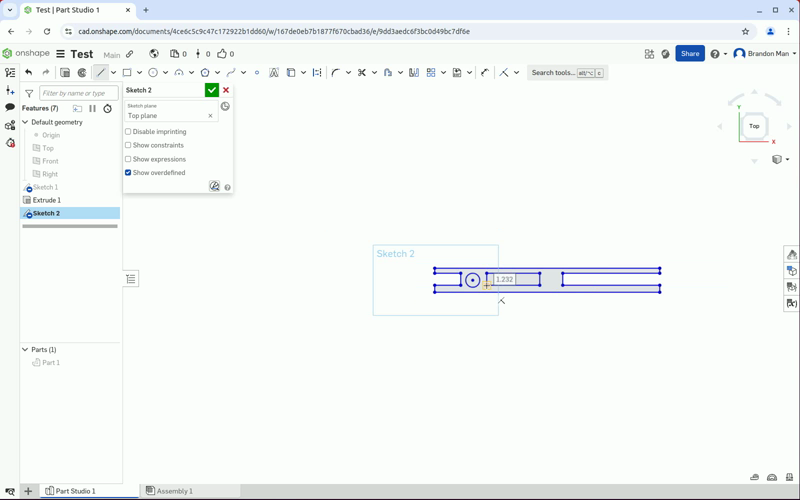
scroll(-6)
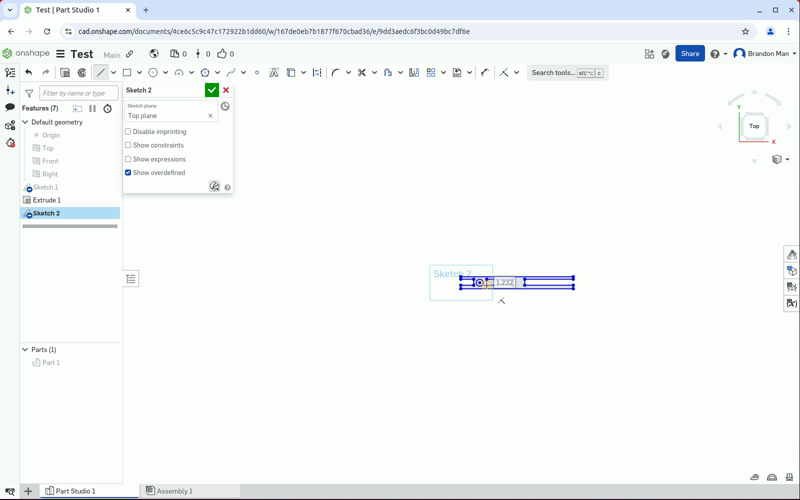
key(esc)
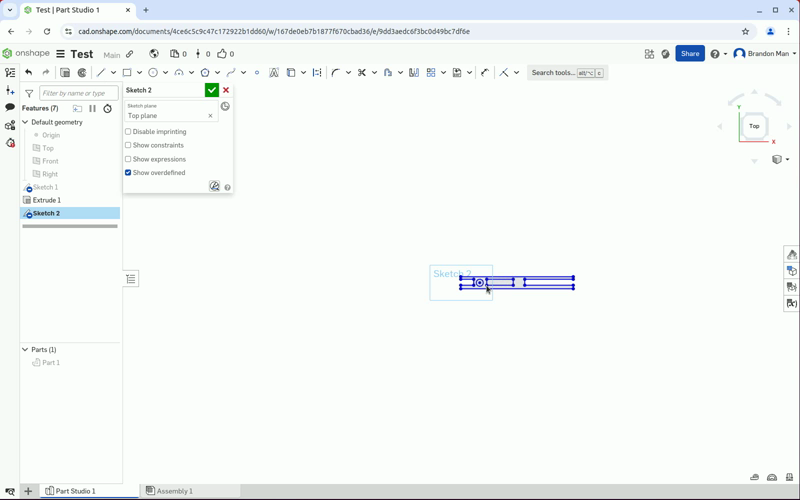
key(c)
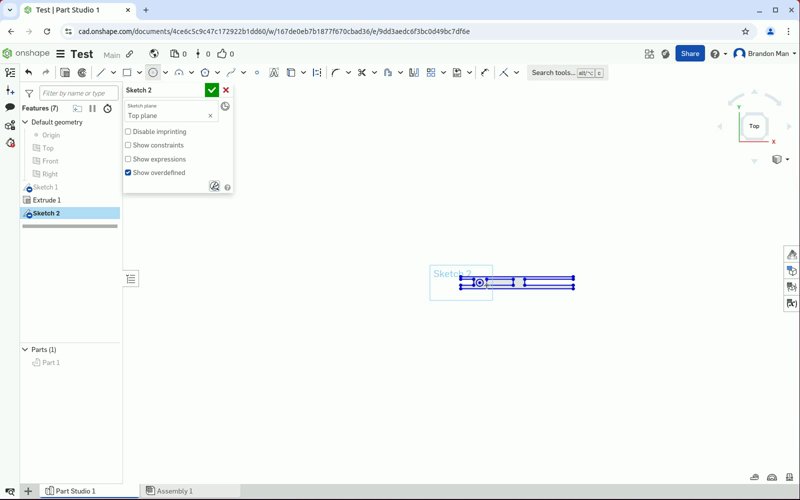
key_down(shift)
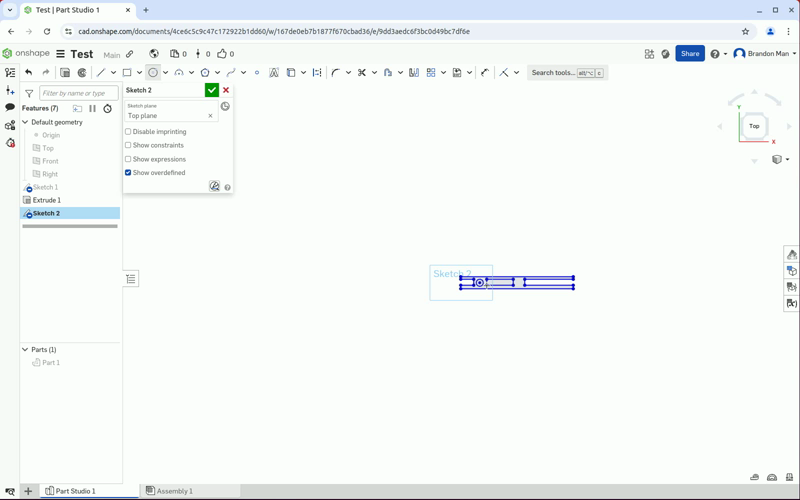
mouse_move(518, 282)
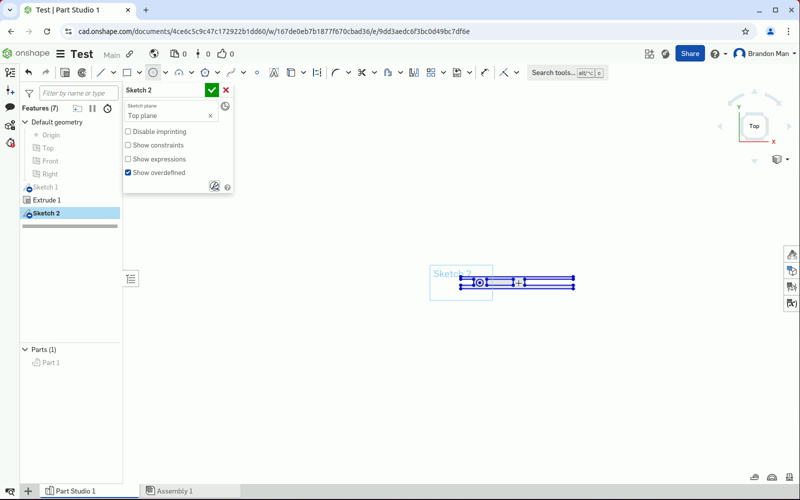
click(518, 282)
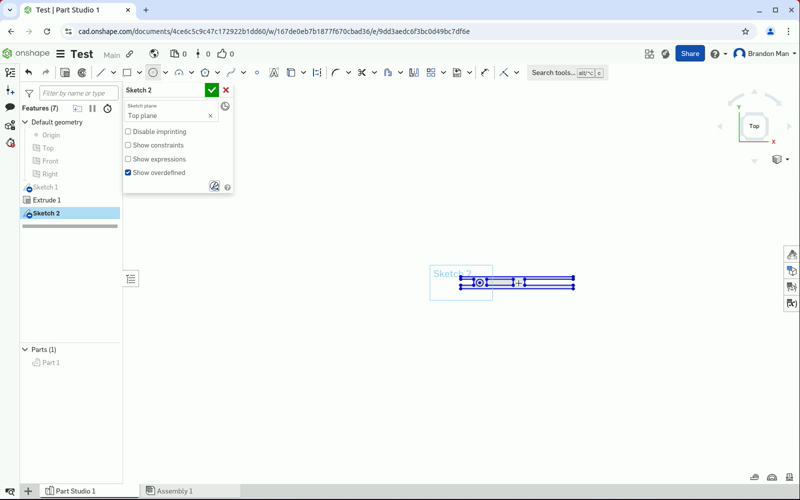
key_up(shift)
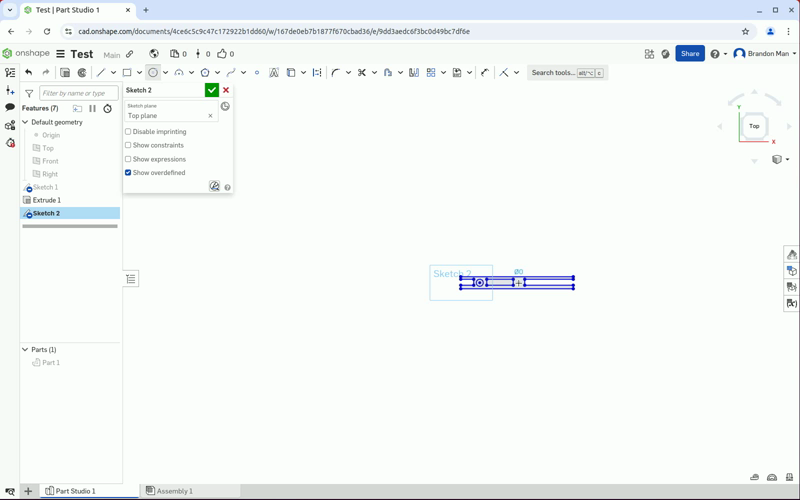
mouse_move(522, 282)
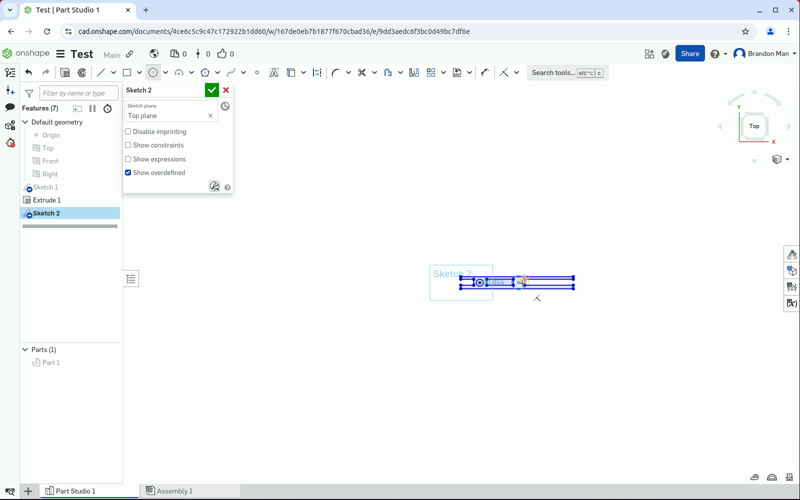
scroll(6)
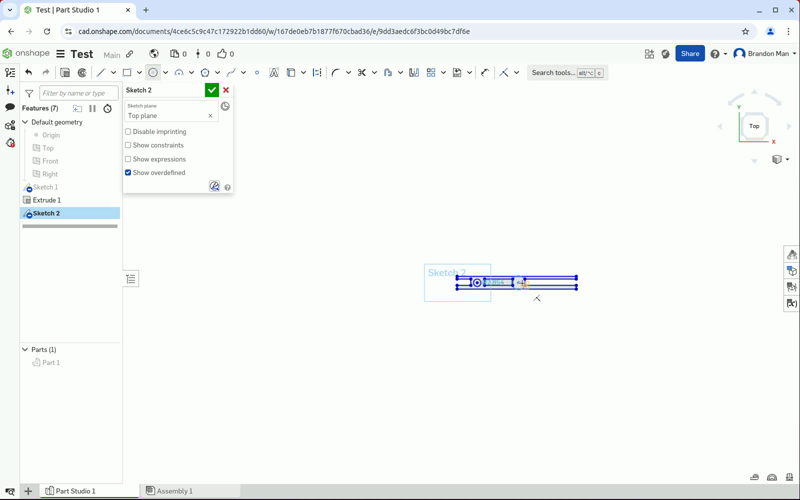
scroll(6)
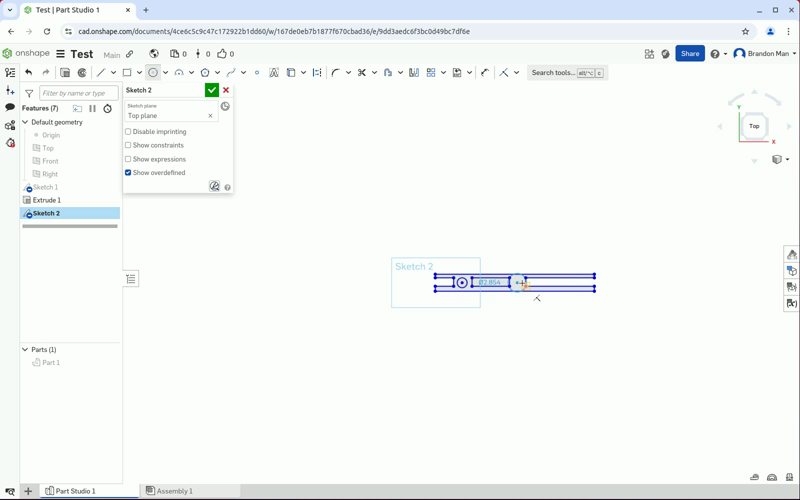
scroll(6)
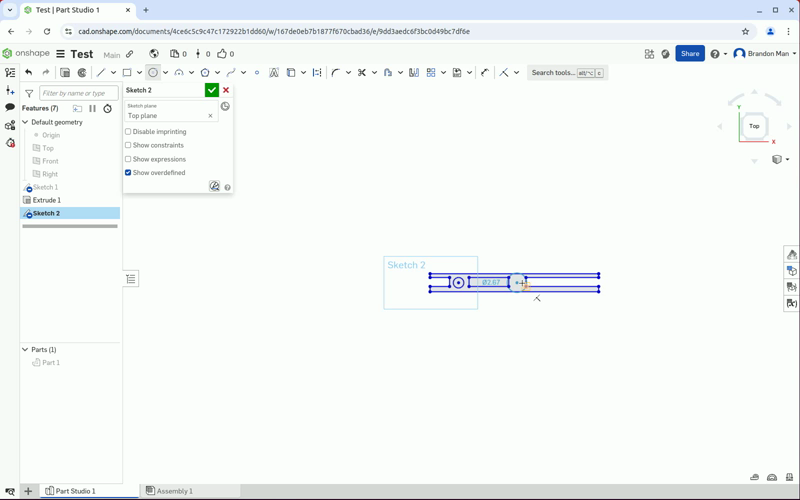
scroll(6)
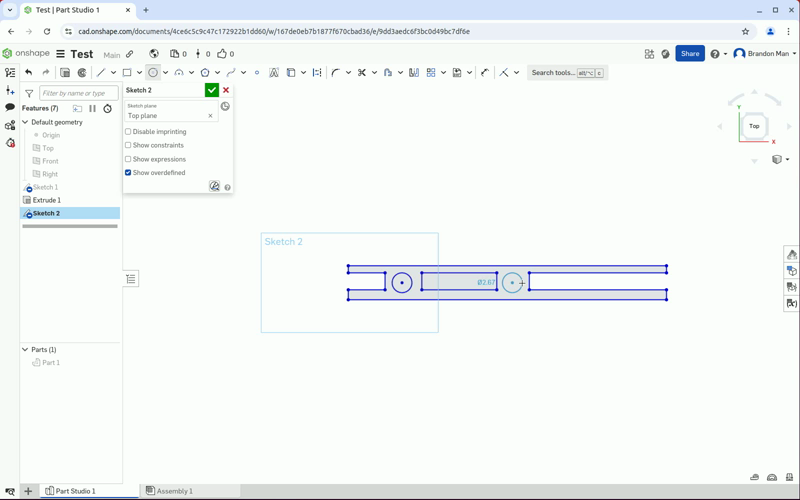
scroll(6)
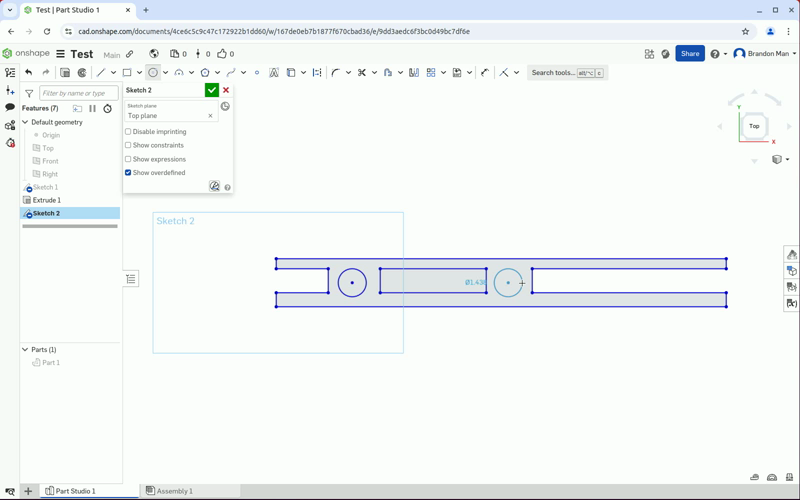
scroll(6)
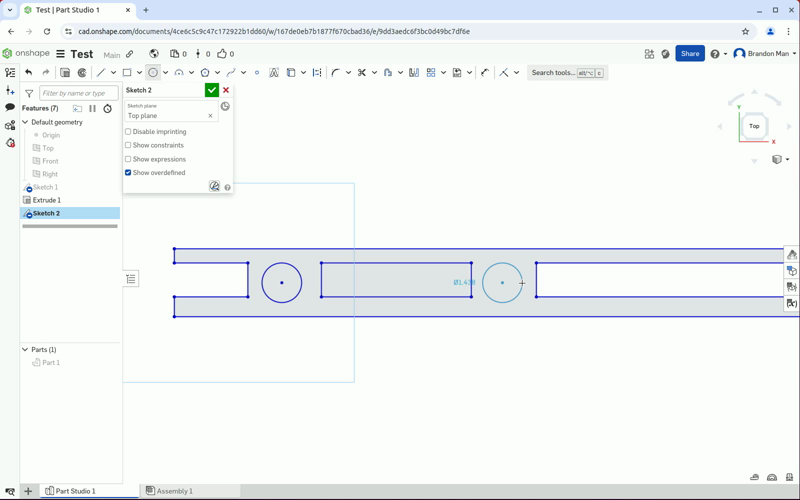
scroll(6)
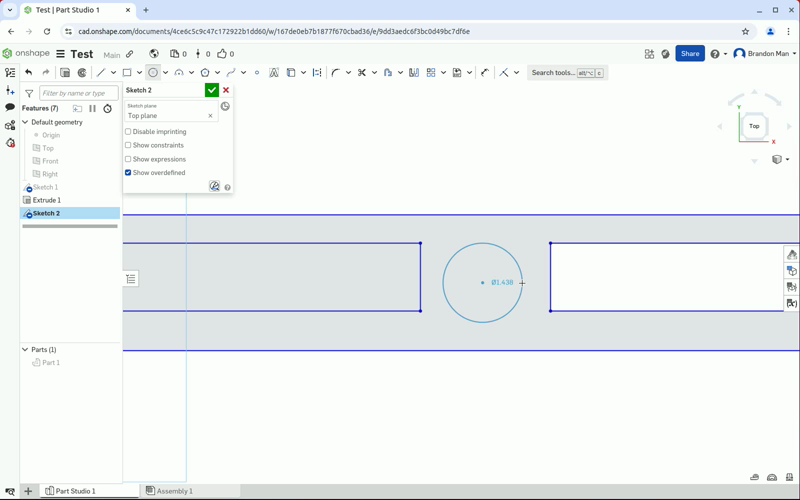
click(522, 282)
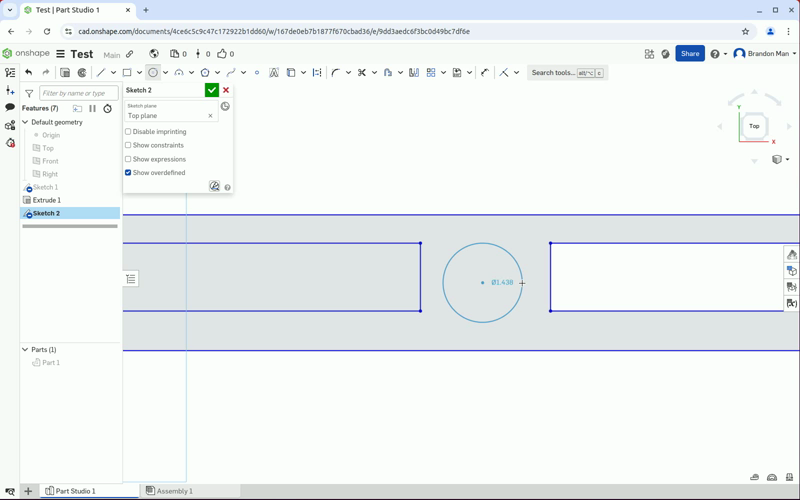
scroll(-6)
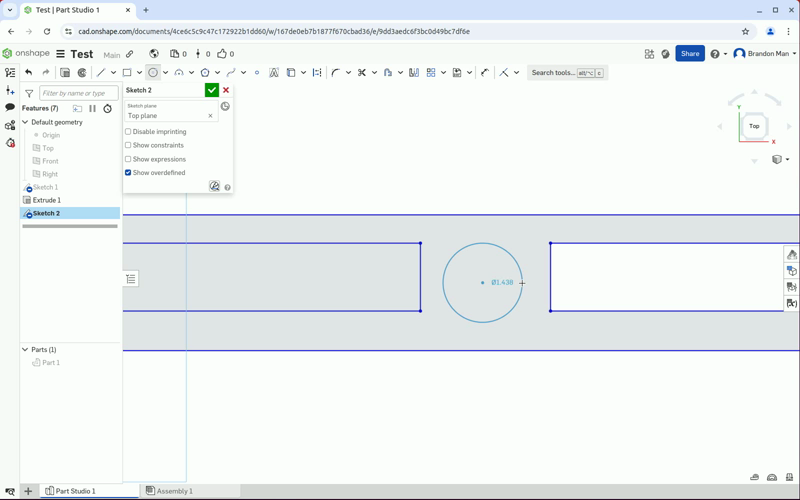
scroll(-6)
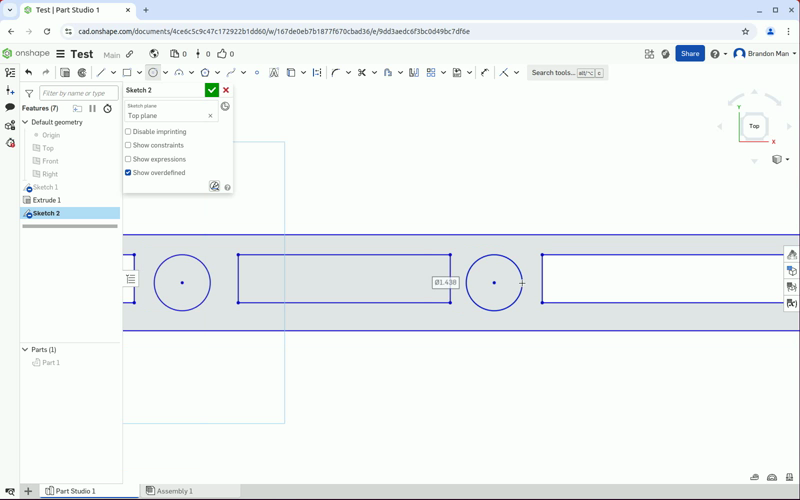
scroll(-6)
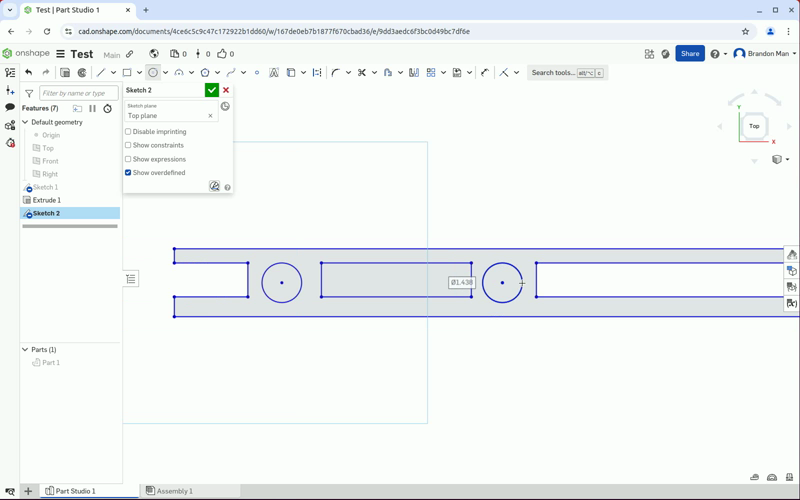
scroll(-6)
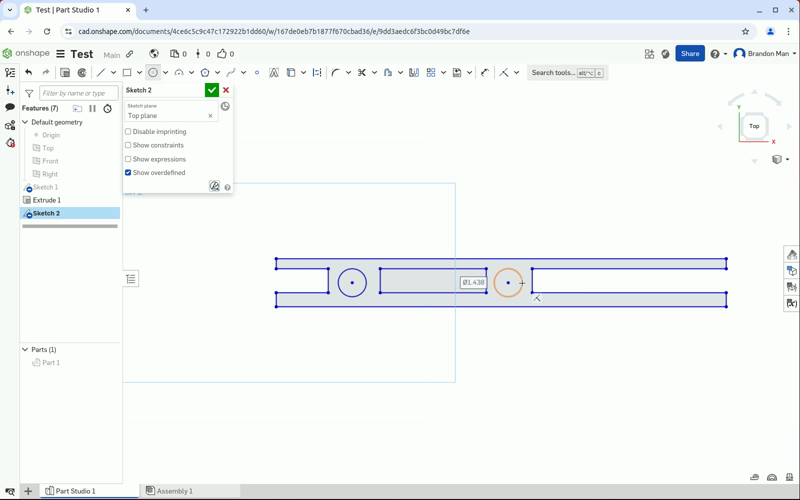
scroll(-6)
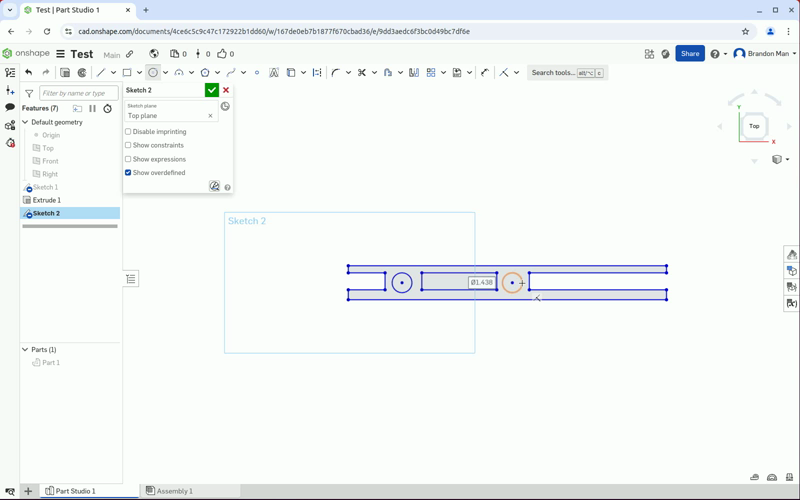
scroll(-6)
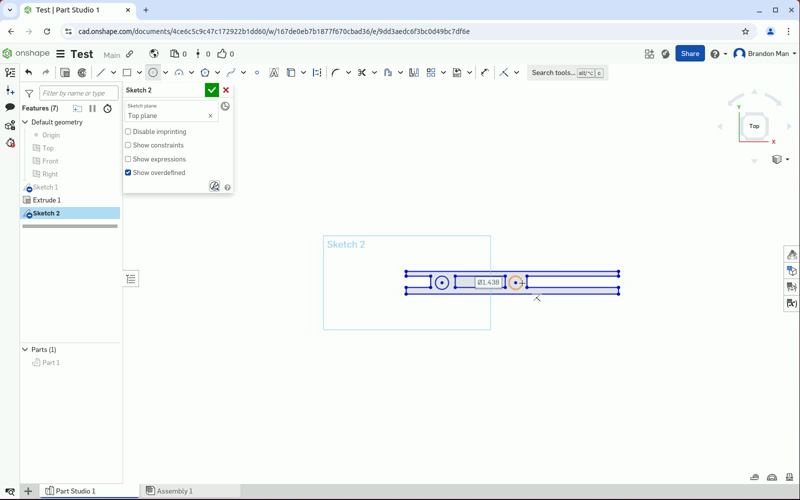
scroll(-6)
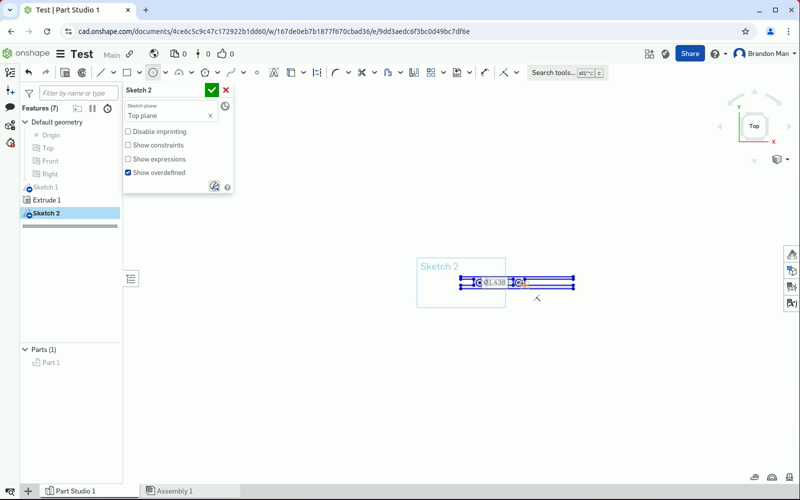
key(esc)
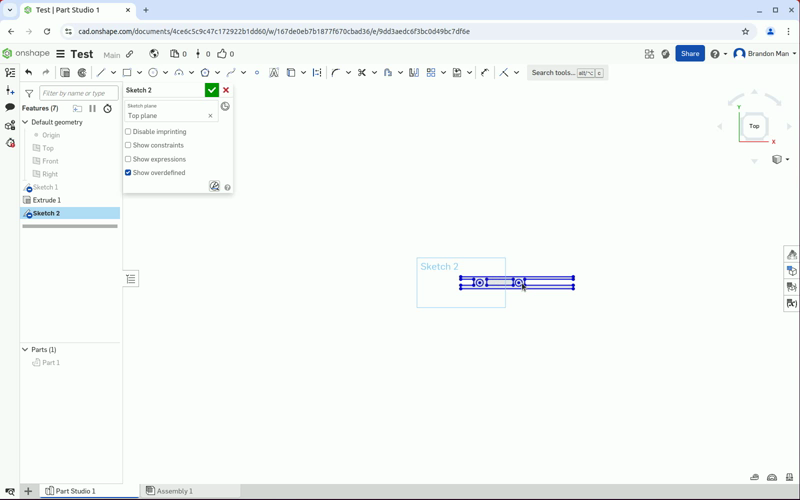
mouse_move(501, 288)
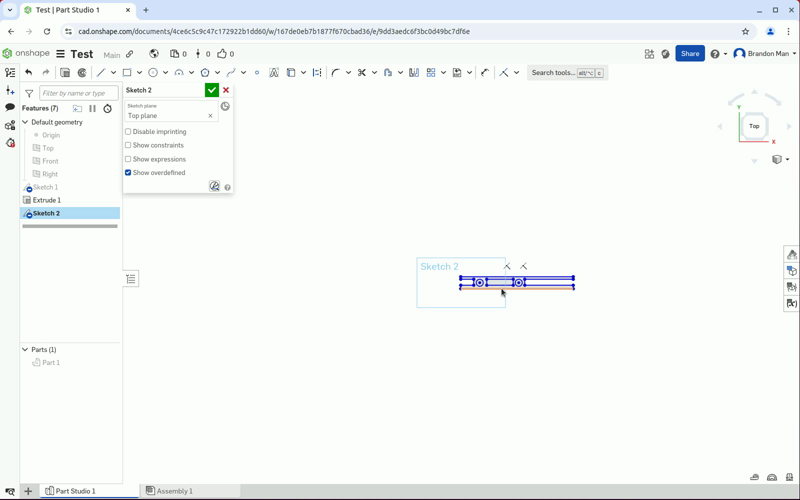
scroll(6)
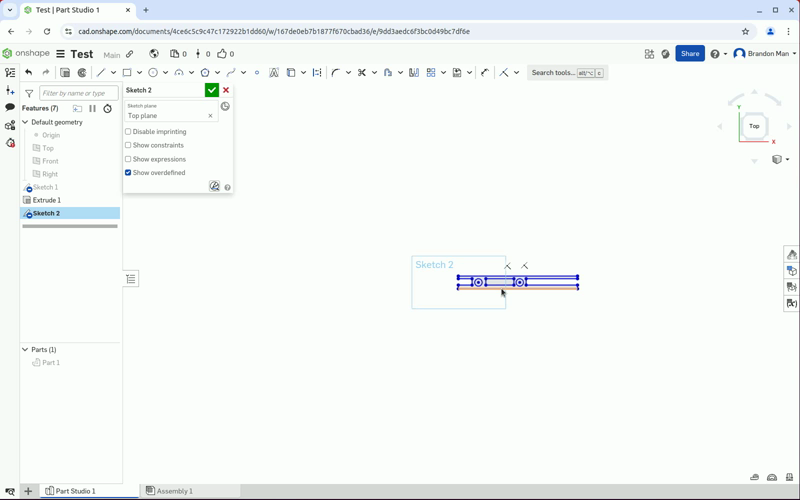
scroll(6)
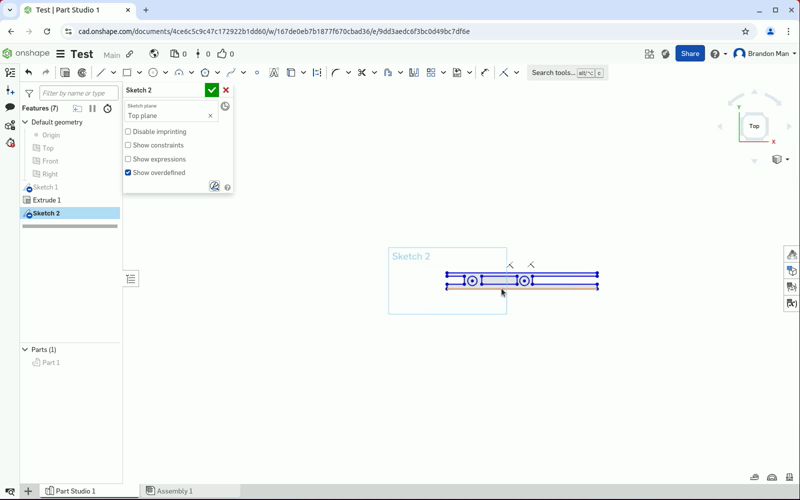
scroll(6)
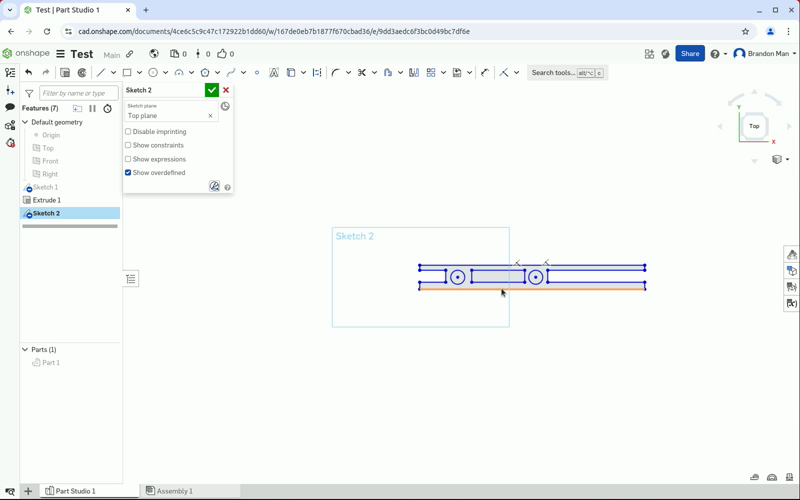
scroll(6)
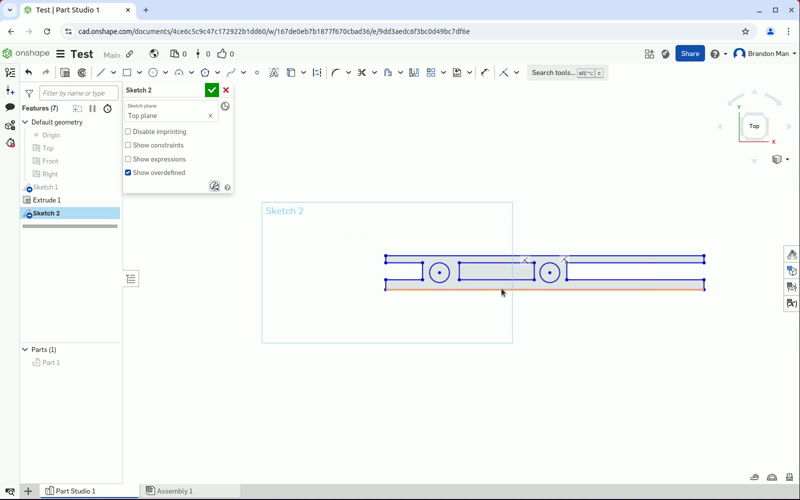
scroll(6)
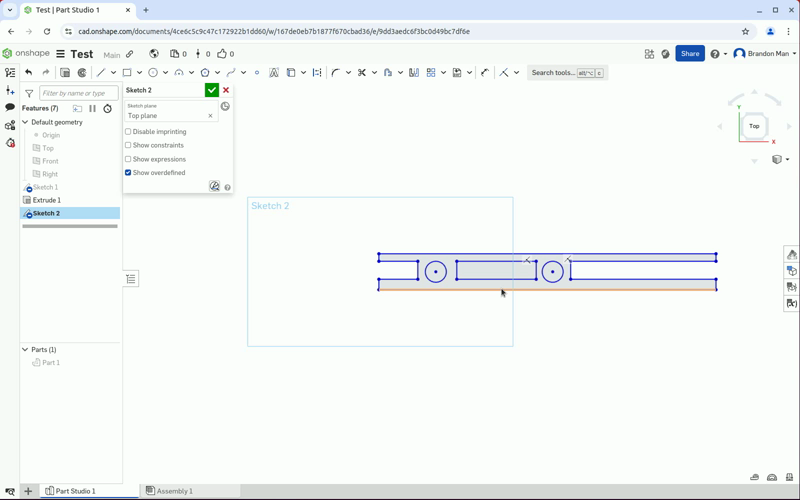
scroll(6)
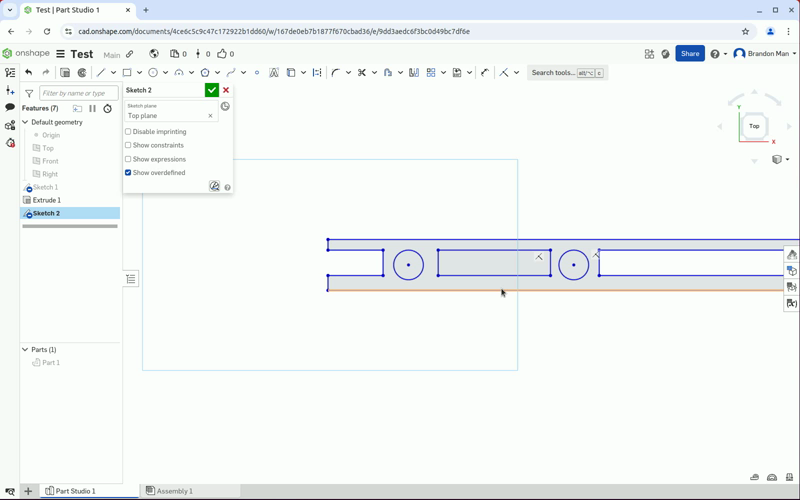
scroll(6)
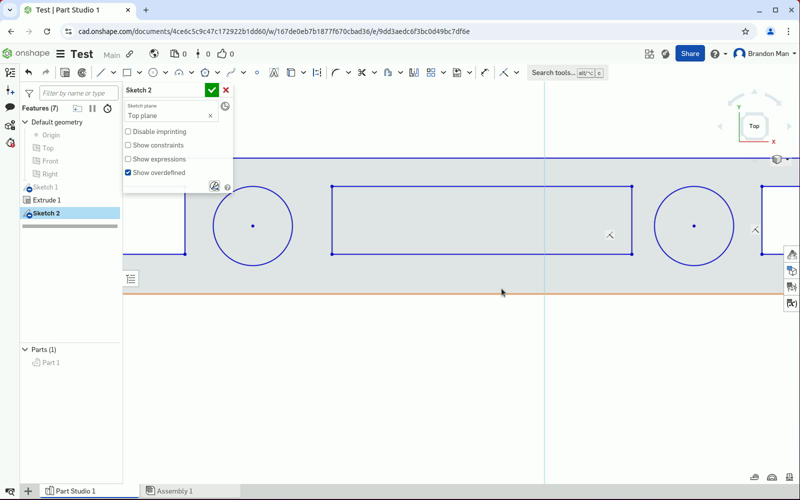
click(501, 288)
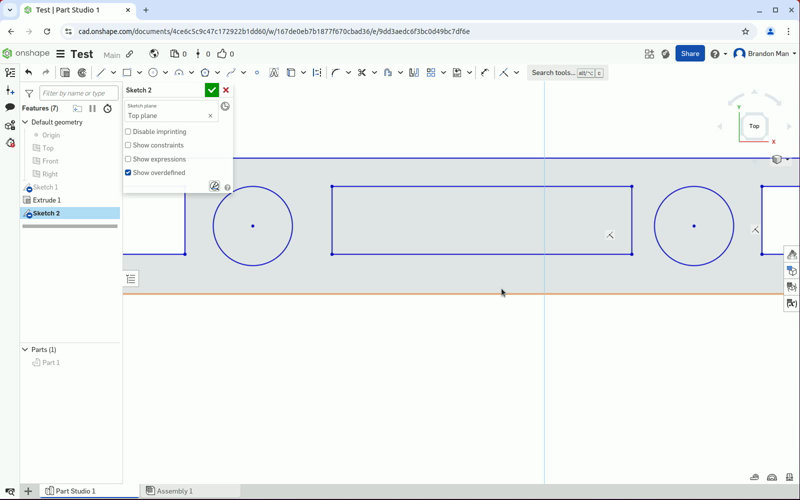
scroll(-6)
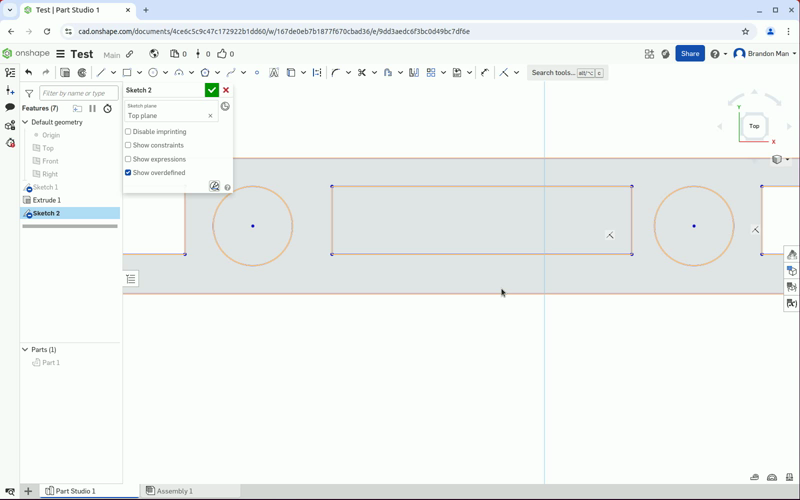
scroll(-6)
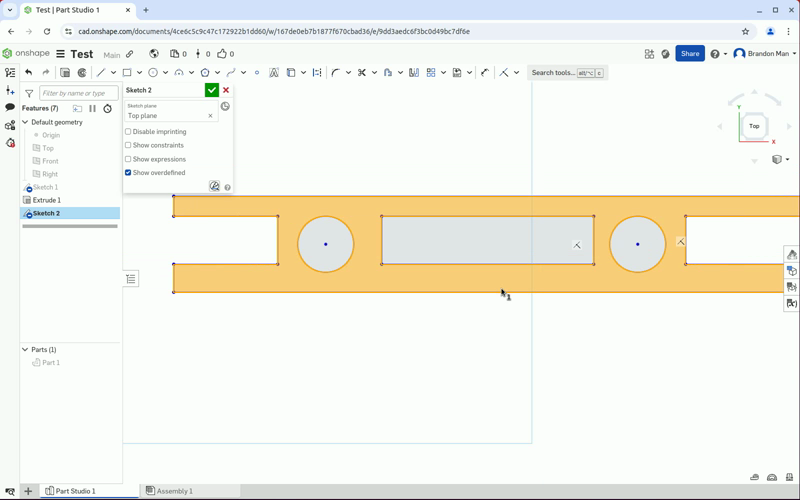
scroll(-6)
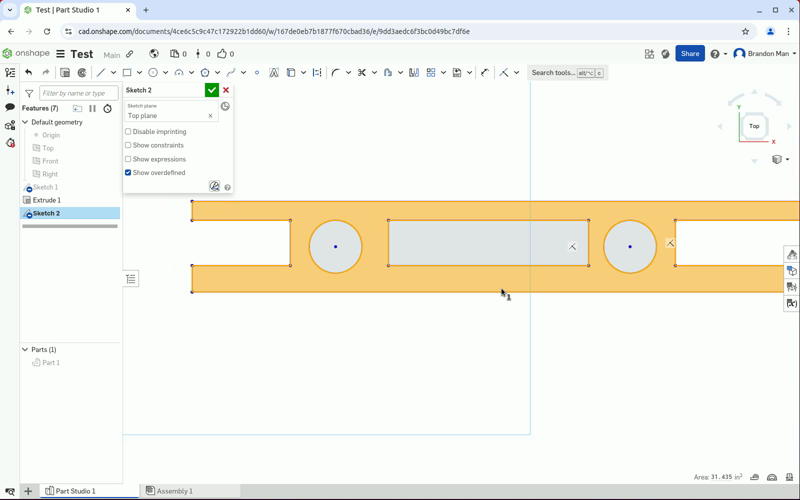
scroll(-6)
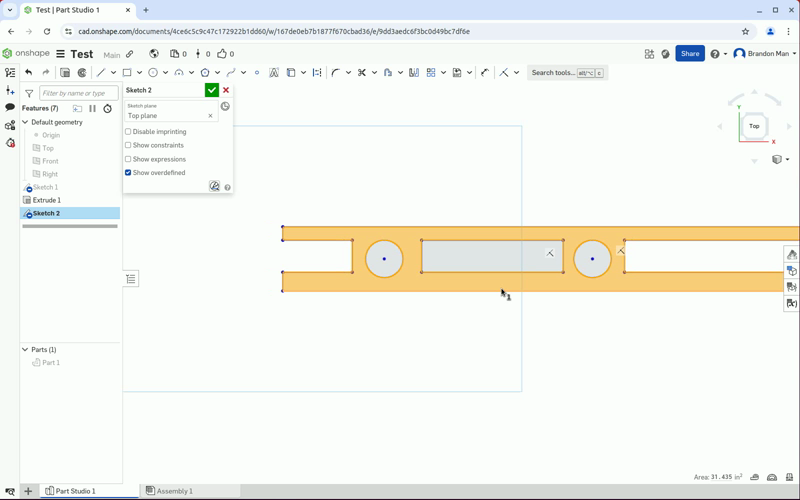
scroll(-6)
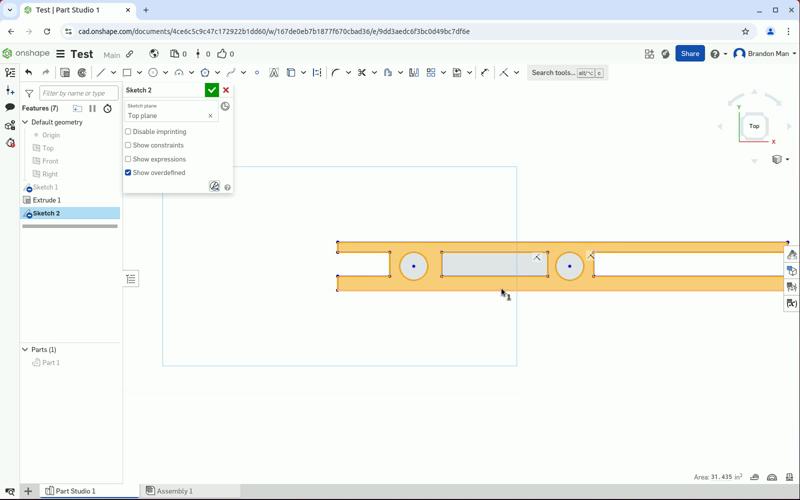
scroll(-6)
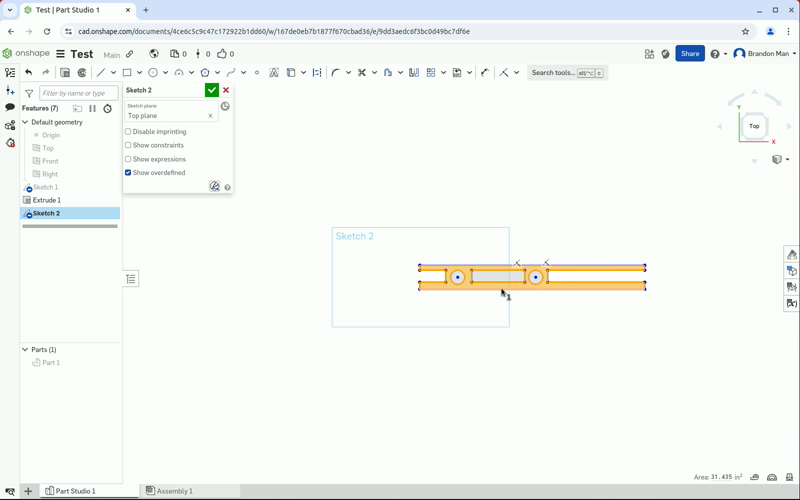
scroll(-6)
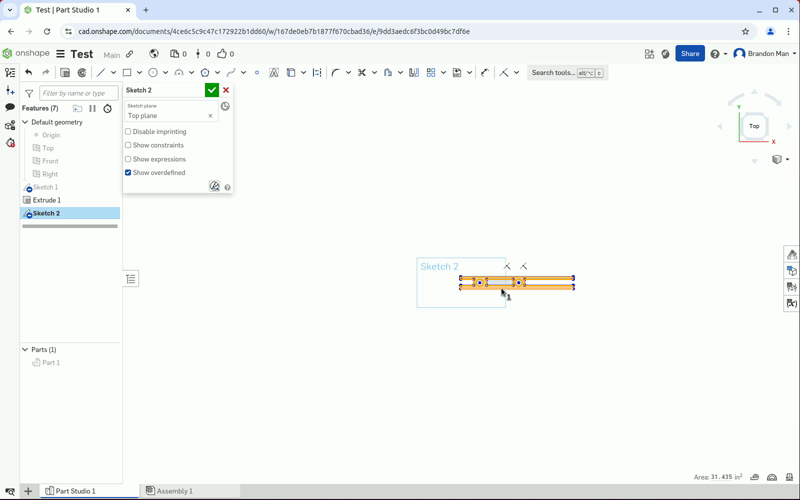
mouse_move(73, 352)
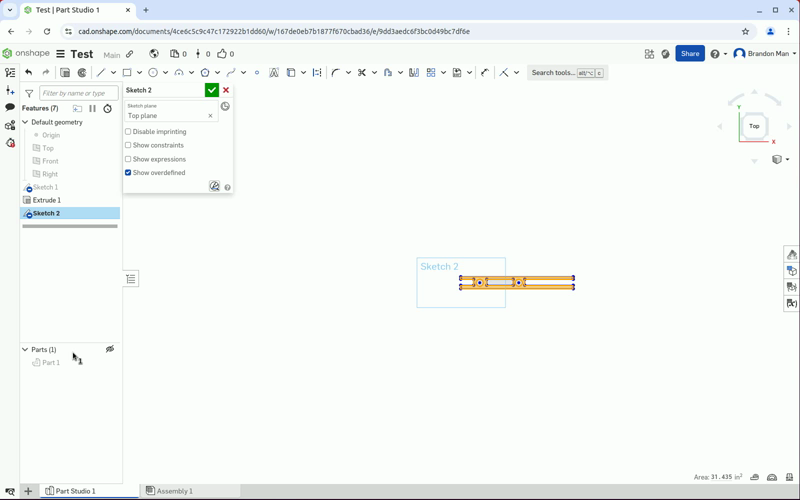
key(shift+y)
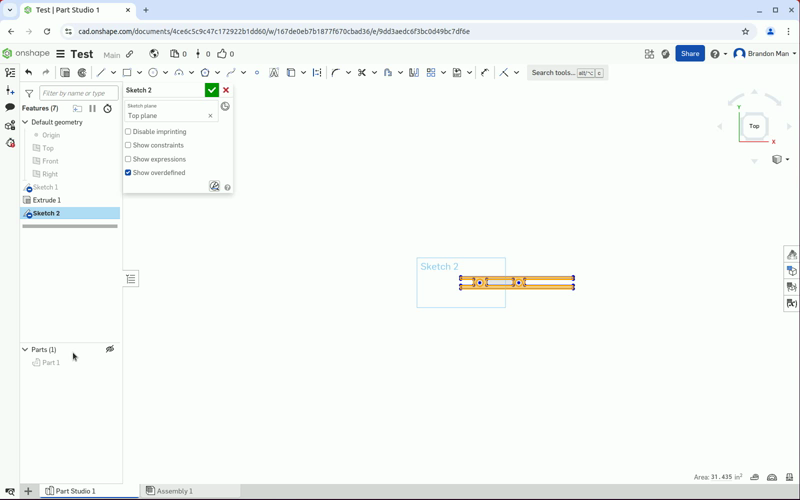
key(shift+e)
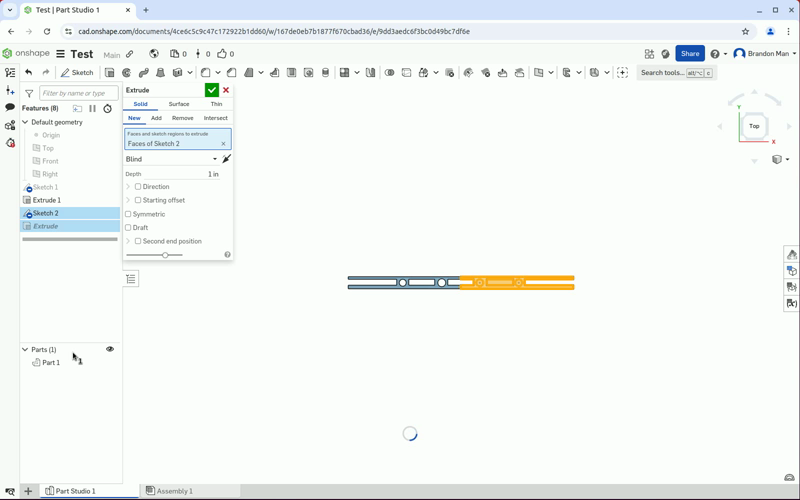
mouse_move(143, 106)
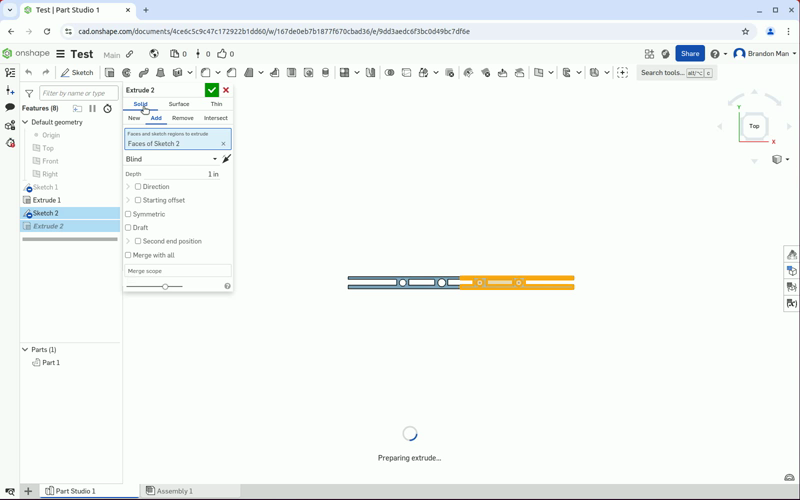
click(143, 106)
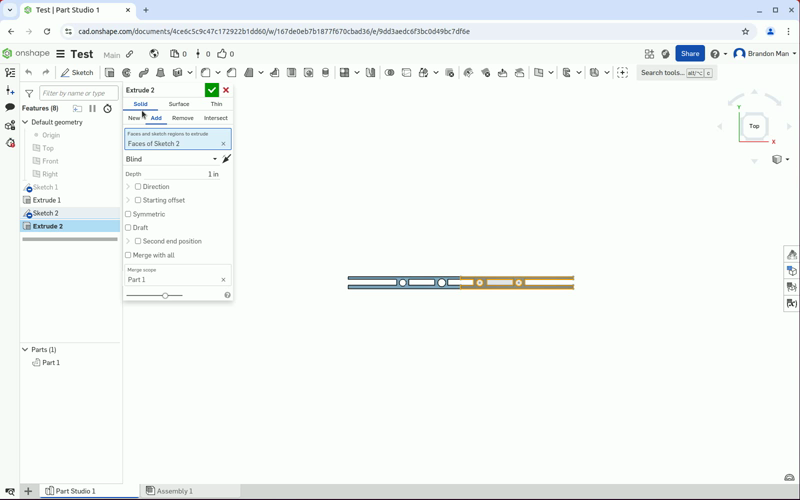
mouse_move(137, 120)
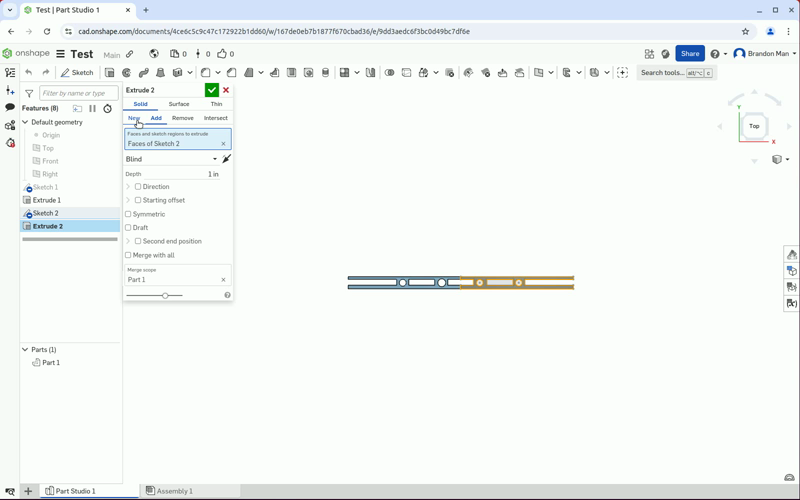
click(137, 120)
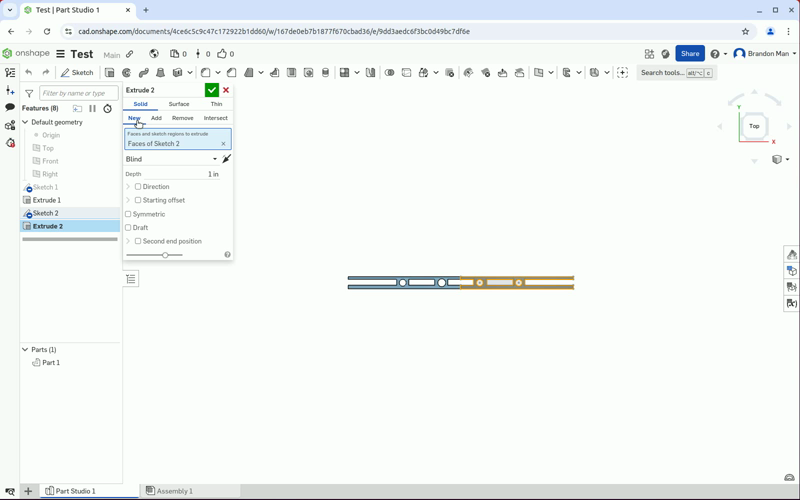
key(tab, 4)
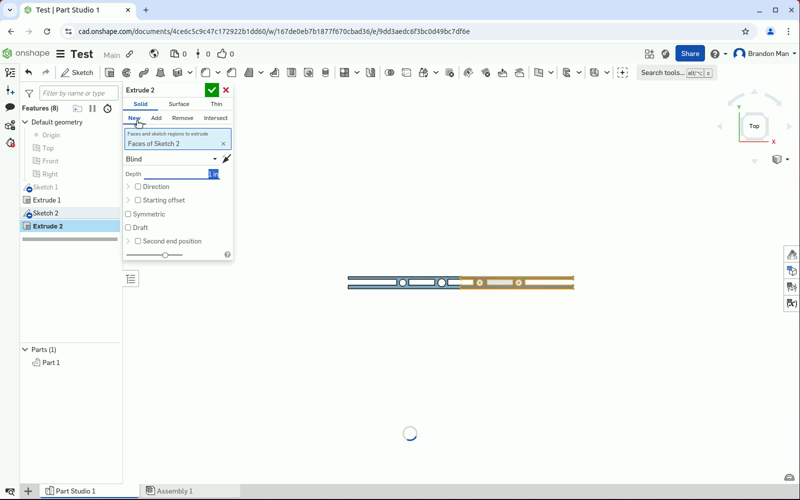
text(0.481)
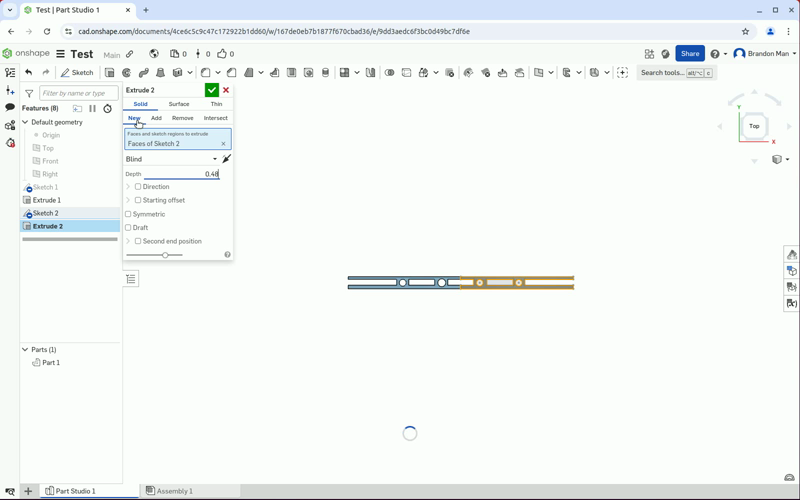
key(enter)
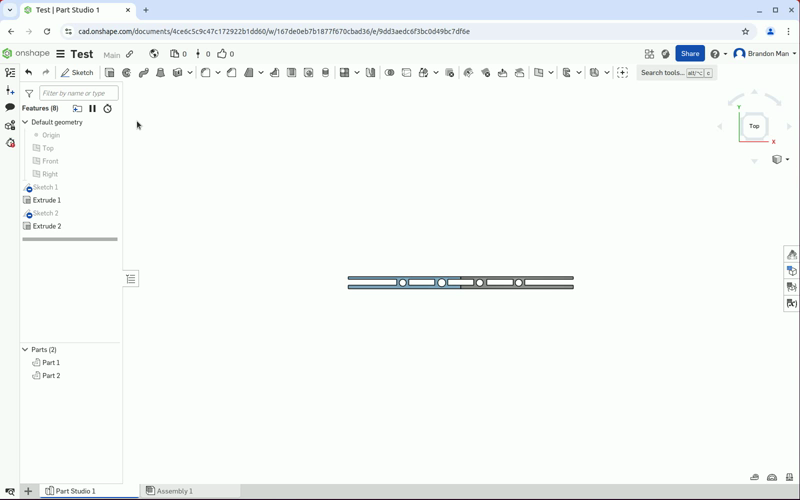
key(shift+h)
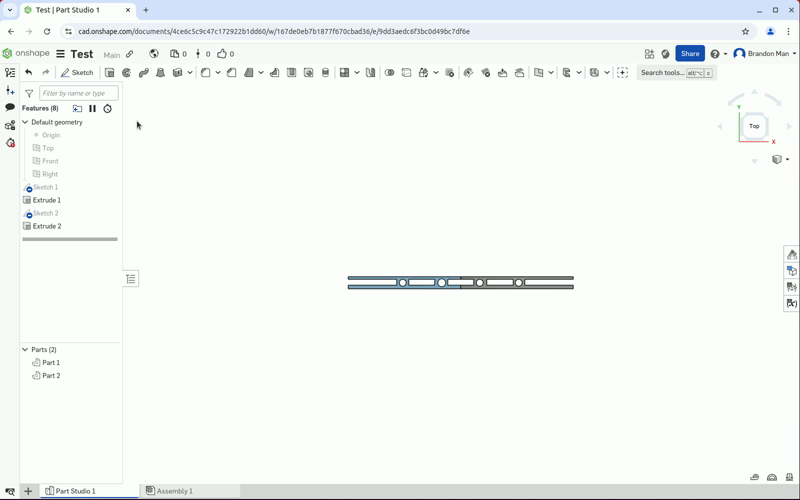
key(shift+h)
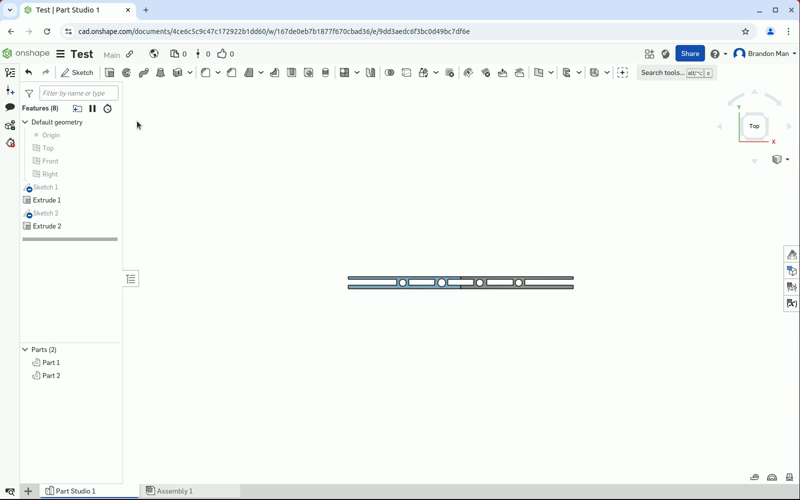
key(shift+7)
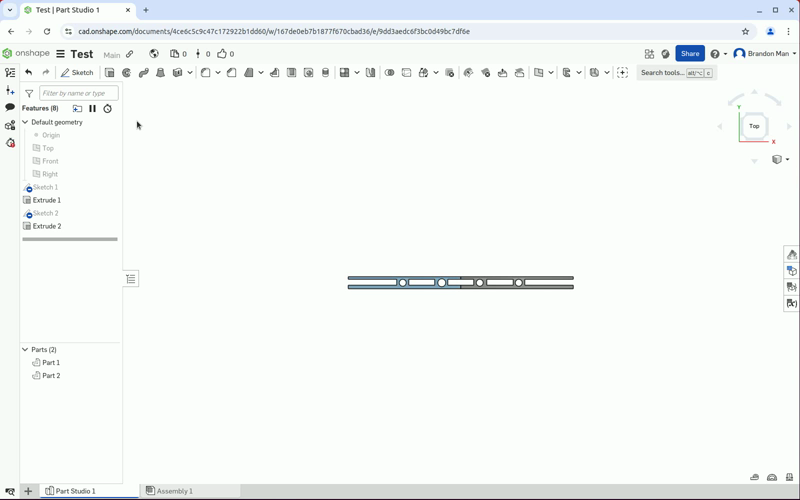
key(up, 3)
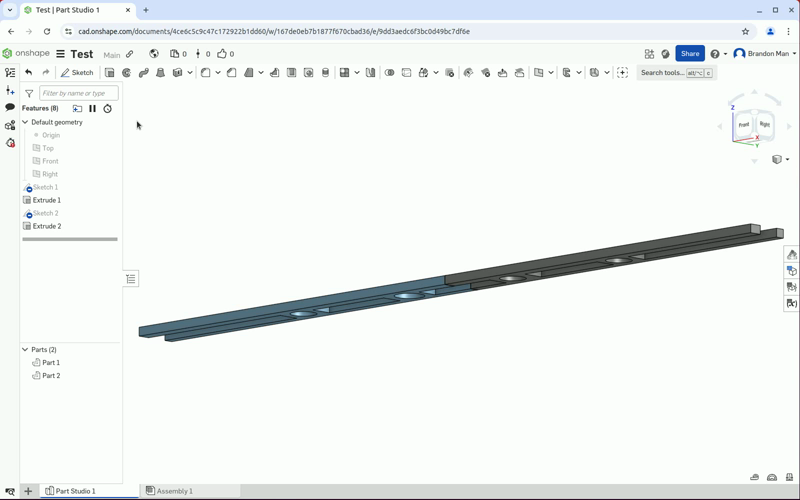
key(left, 3)
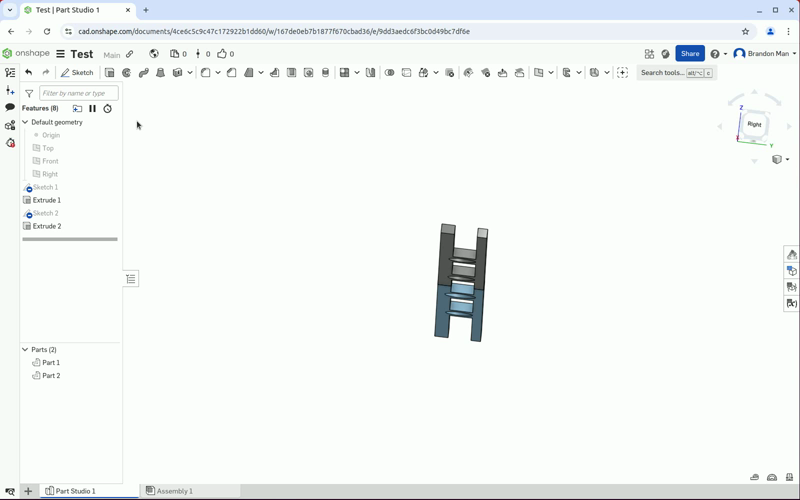
key(right, 3)
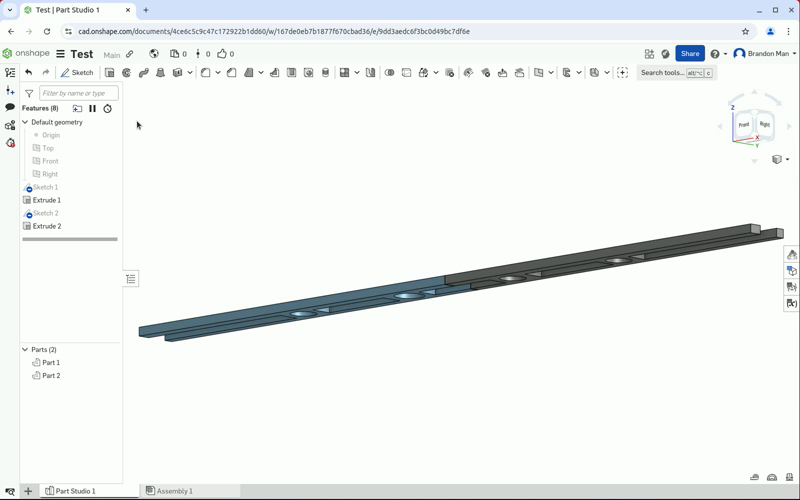
key(down, 3)
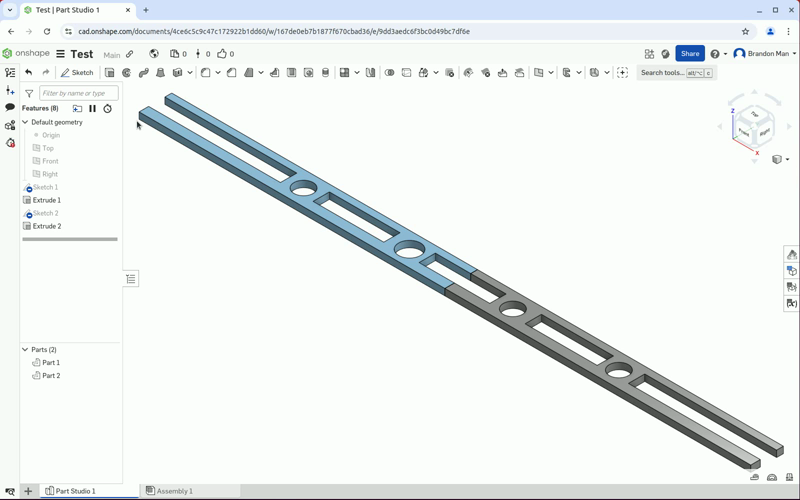
mouse_move(73, 189)
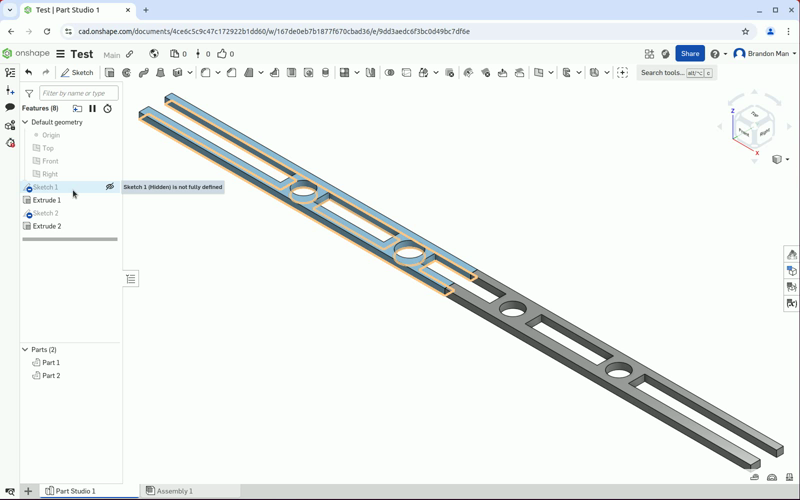
click(73, 189)